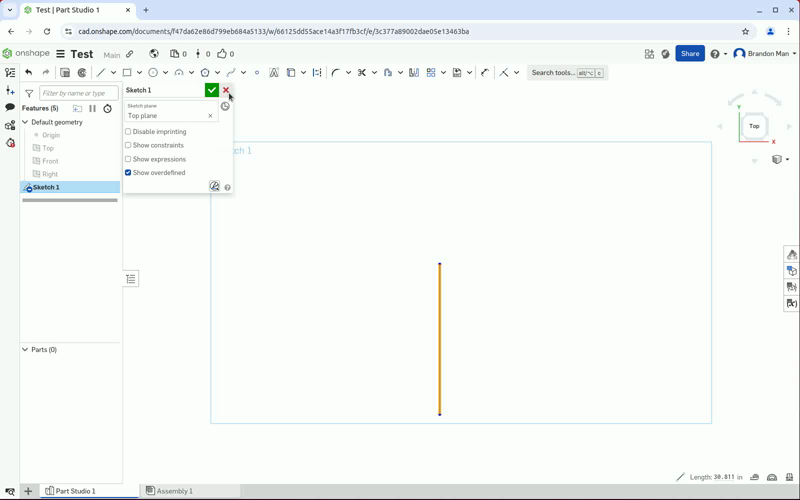
key(shift+h)
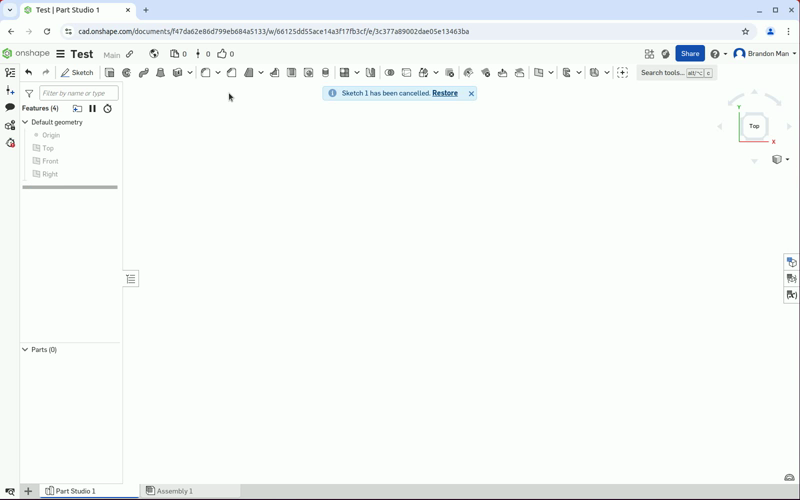
mouse_move(73, 352)
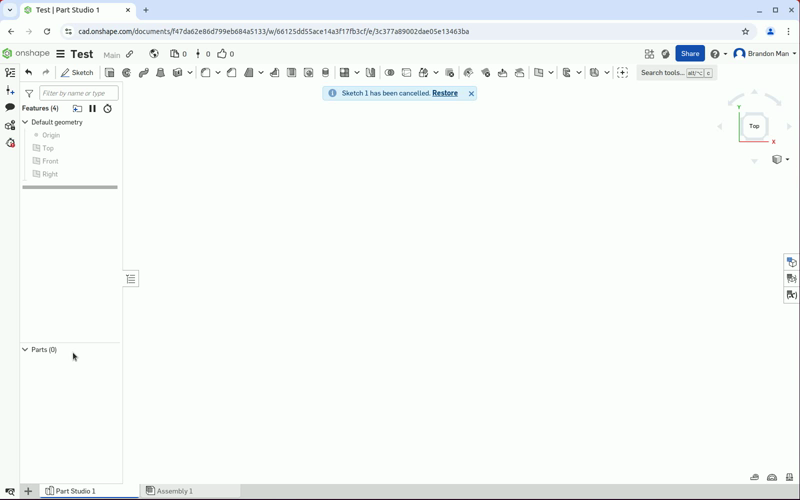
key(y)
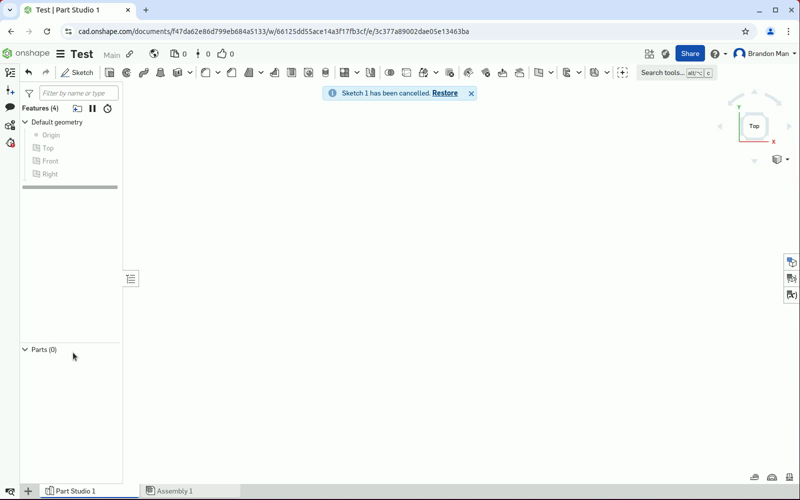
key(shift+p)
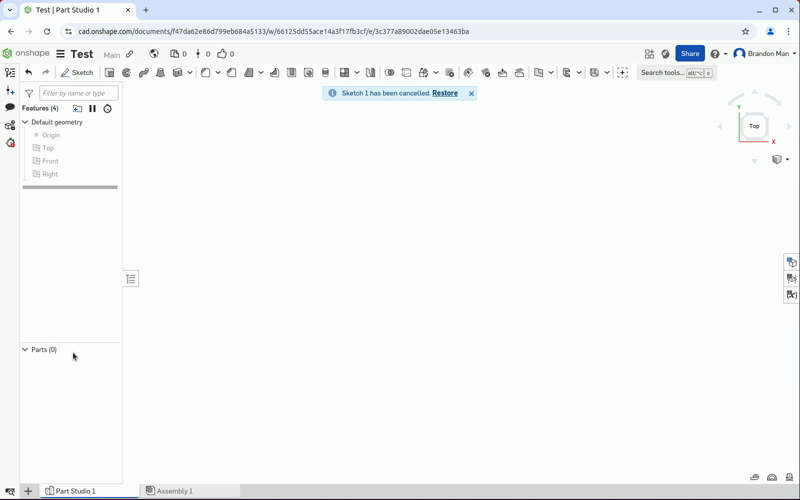
key(space)
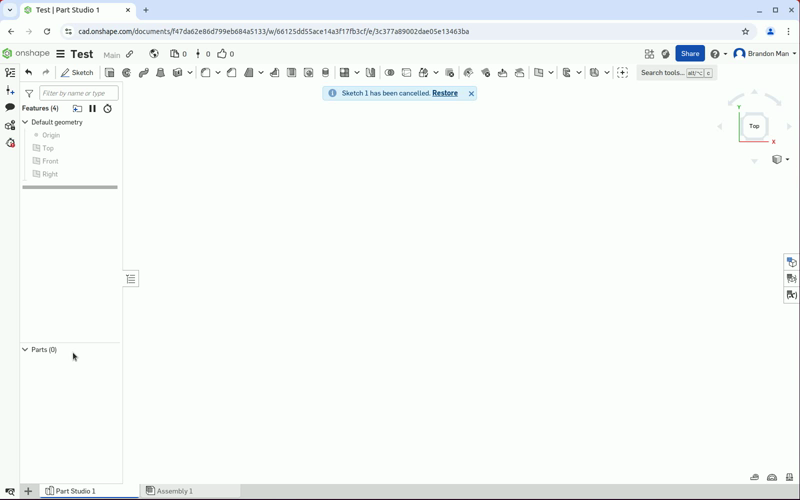
key_down(shift)
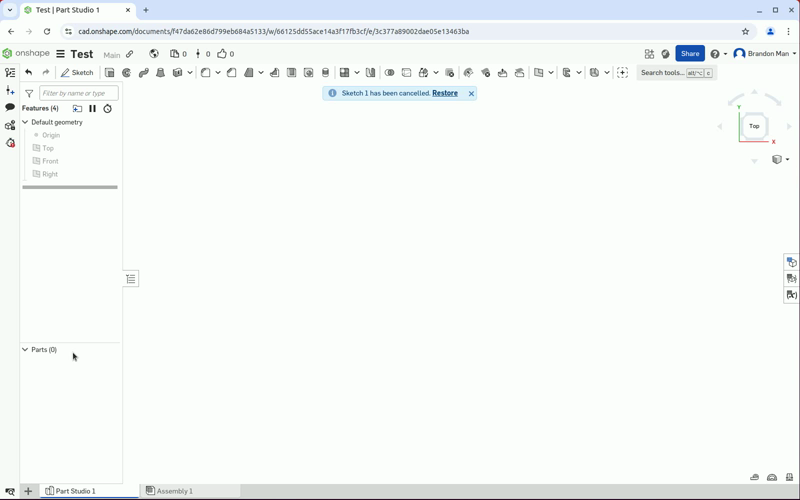
key(up)
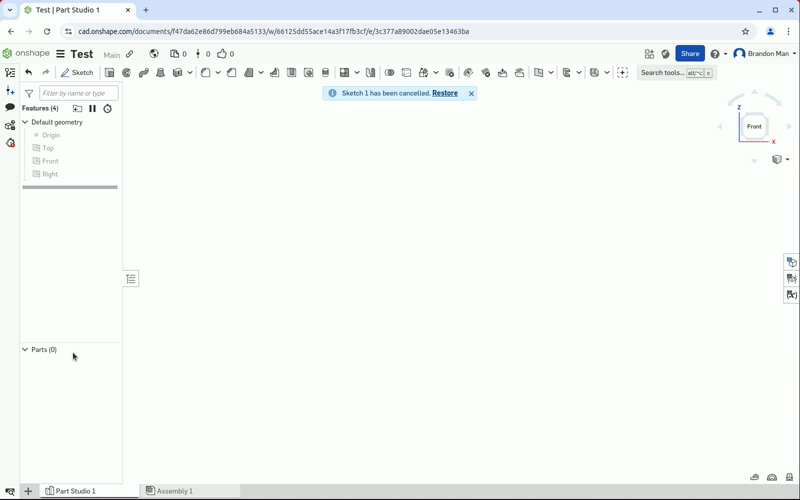
key_up(shift)
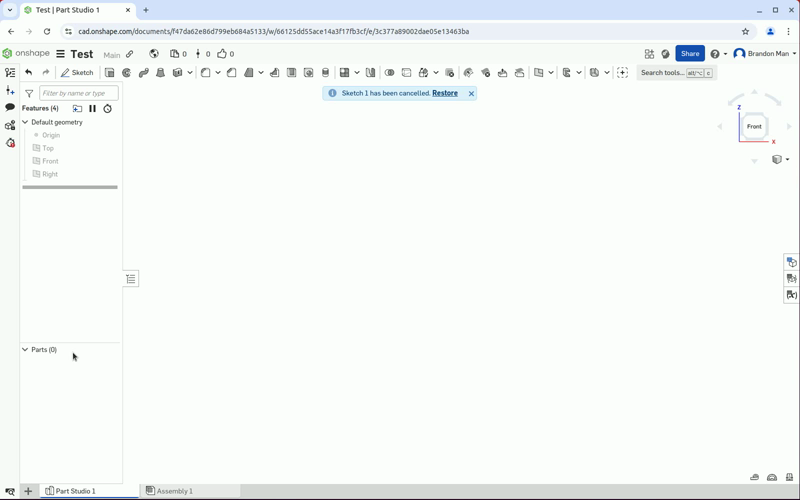
mouse_move(73, 352)
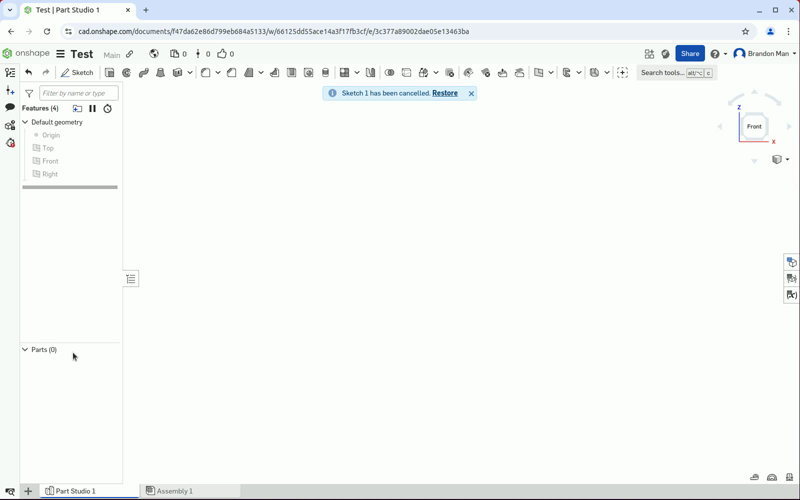
key(shift+y)
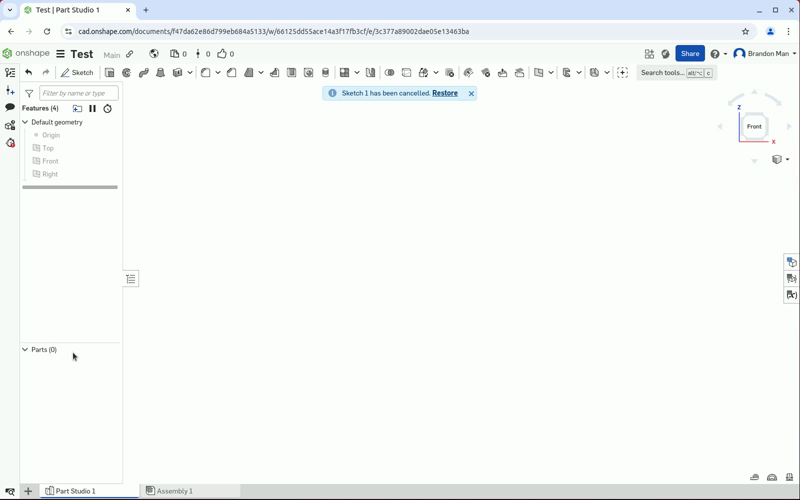
key(shift+s)
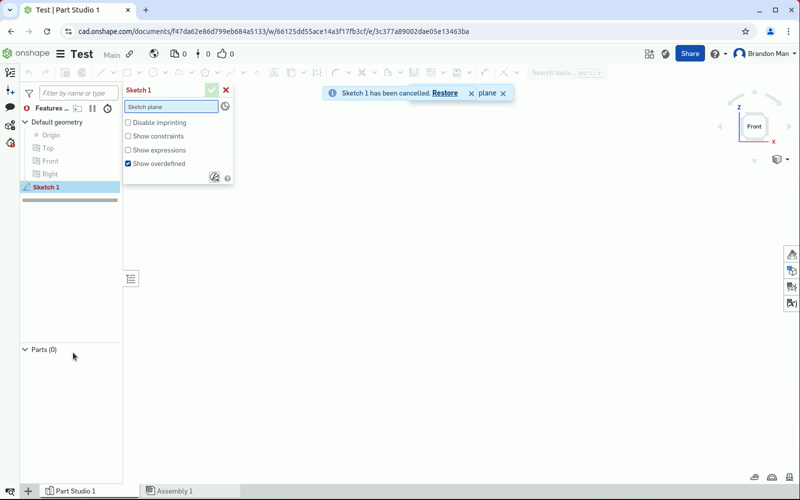
mouse_move(73, 163)
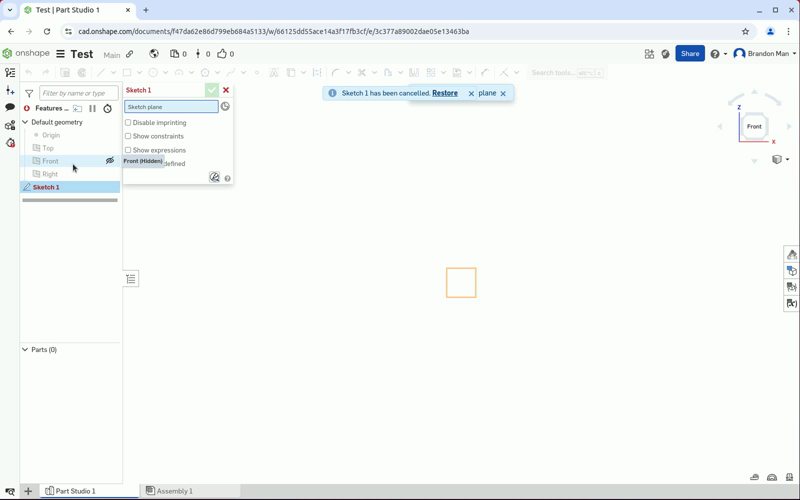
click(73, 163)
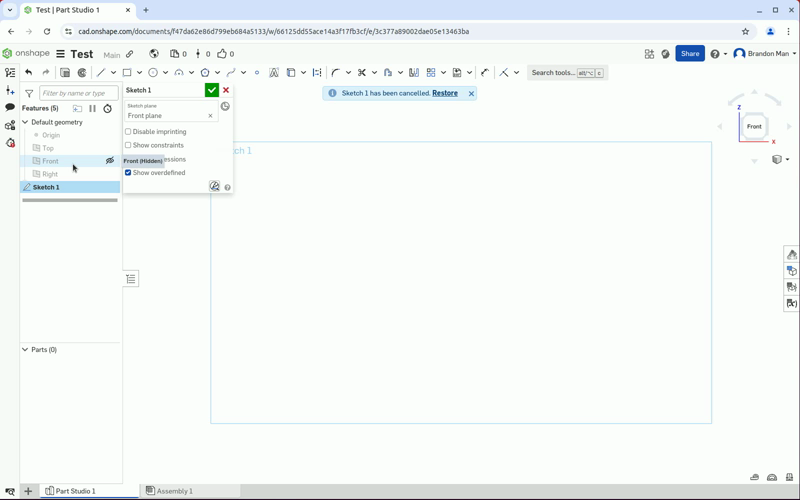
mouse_move(73, 352)
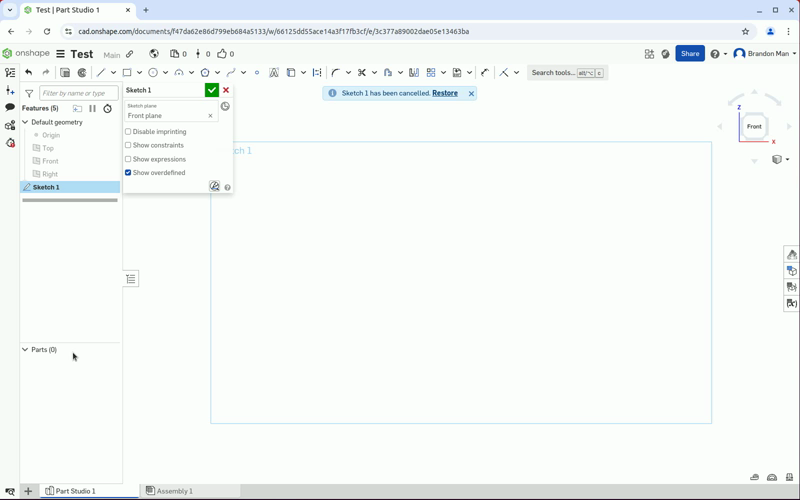
key(y)
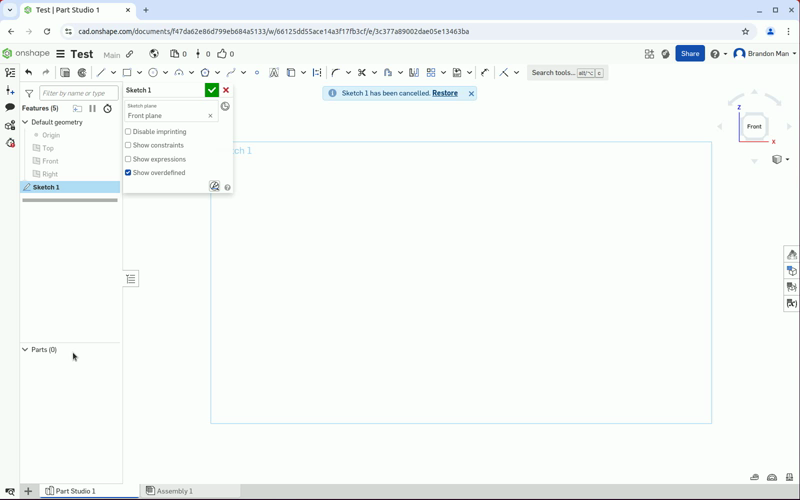
key(c)
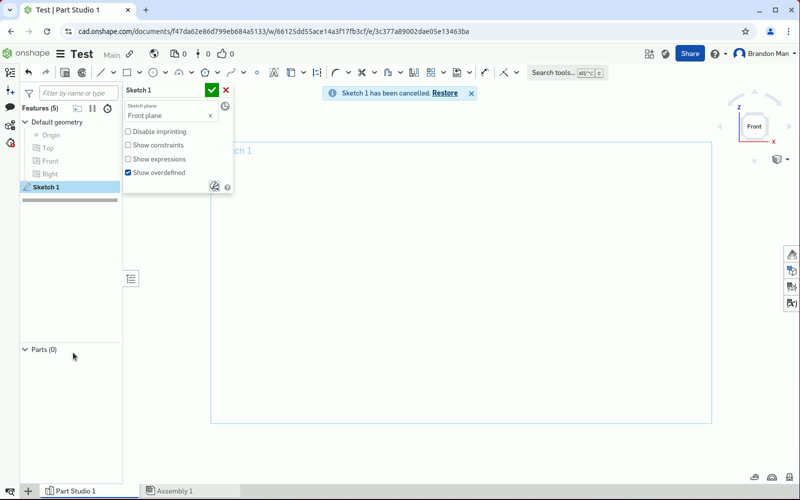
key_down(shift)
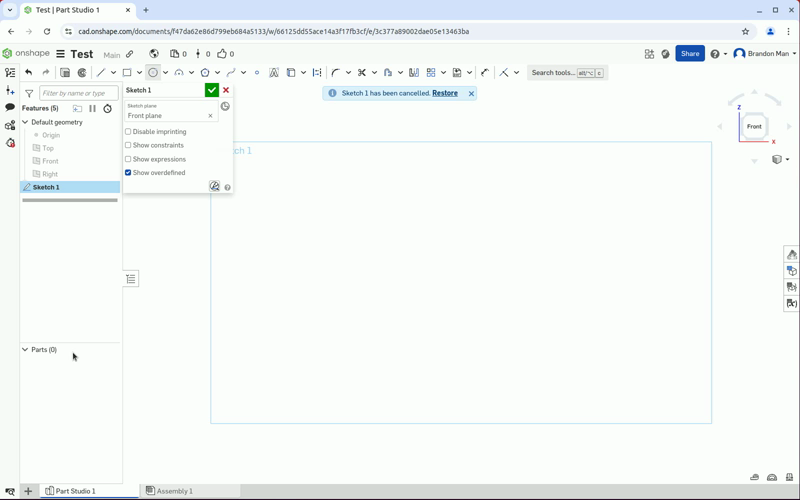
mouse_move(461, 282)
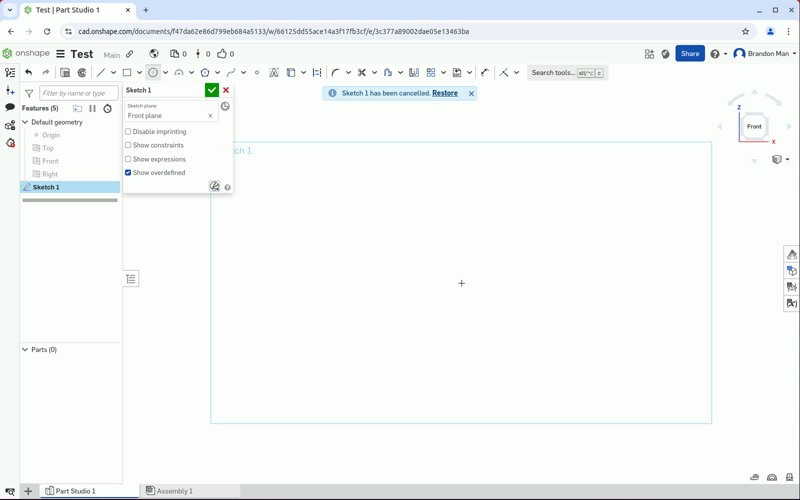
click(461, 282)
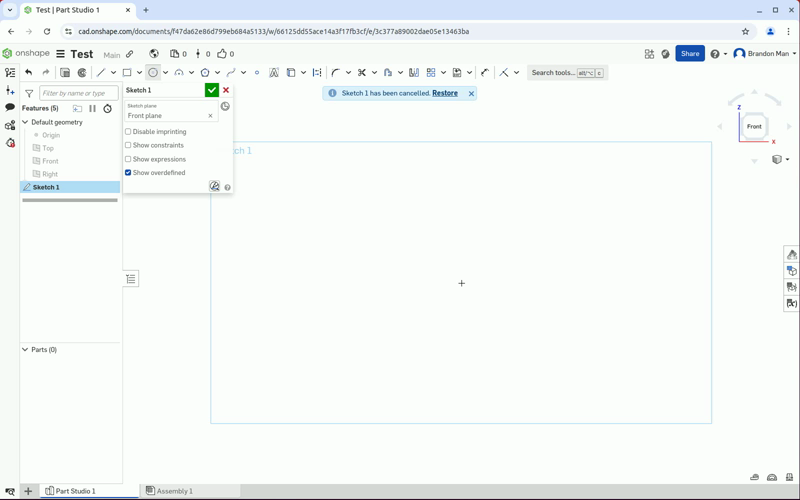
key_up(shift)
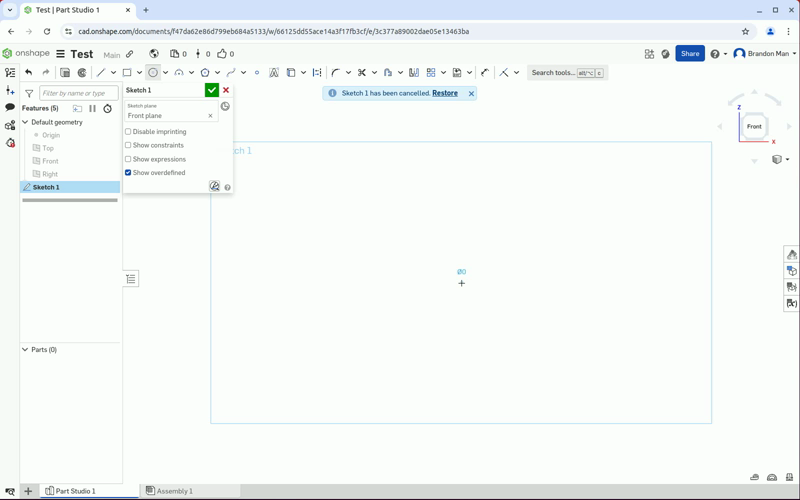
mouse_move(468, 282)
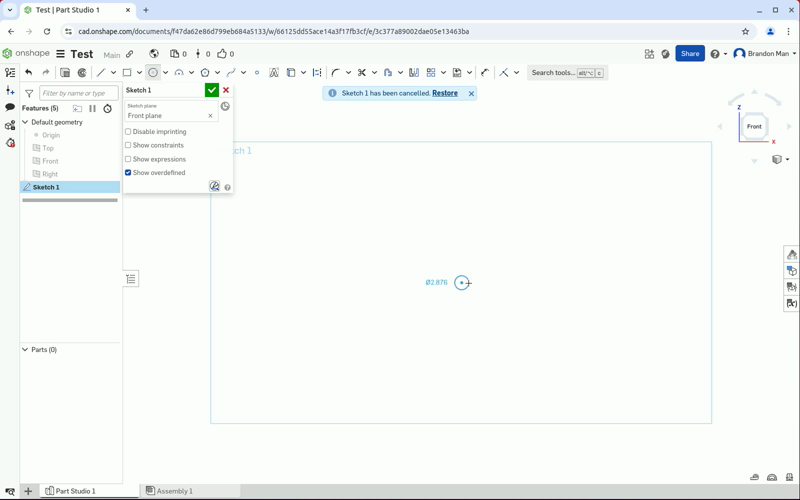
click(468, 282)
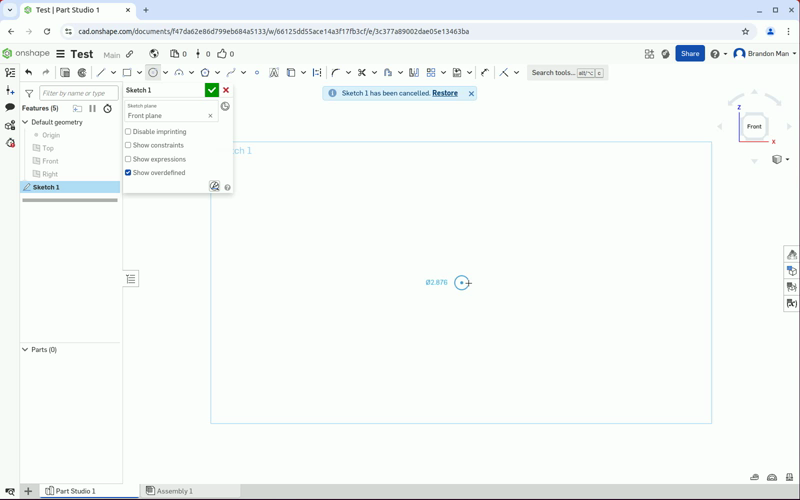
key(esc)
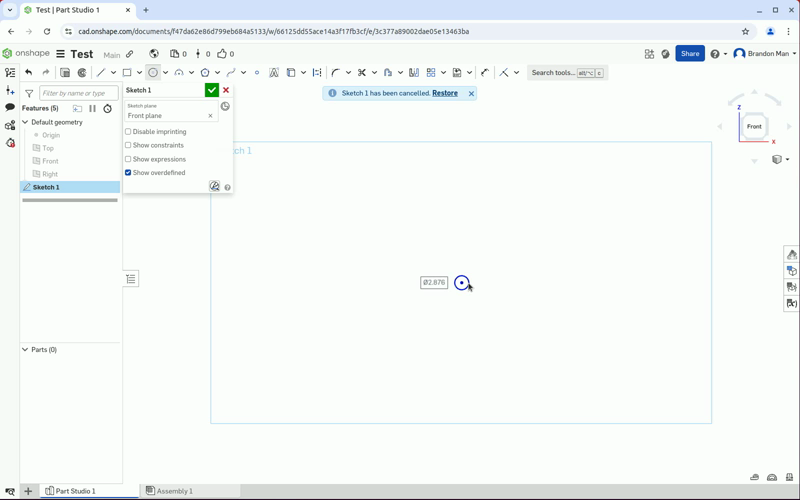
key(c)
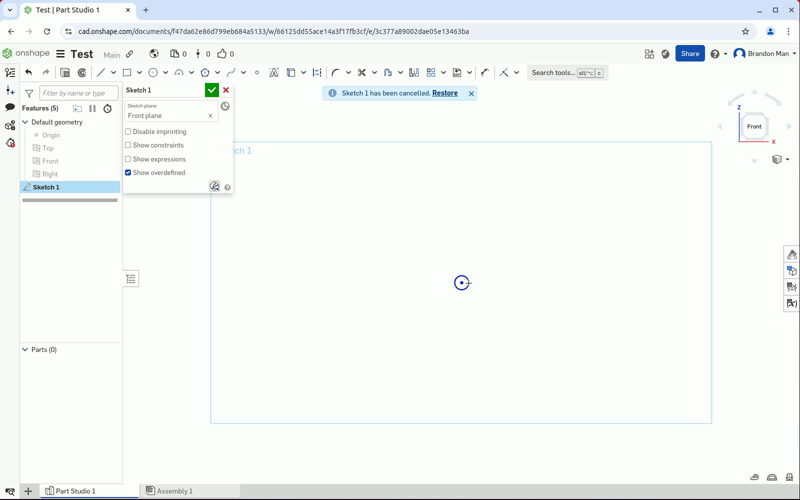
key_down(shift)
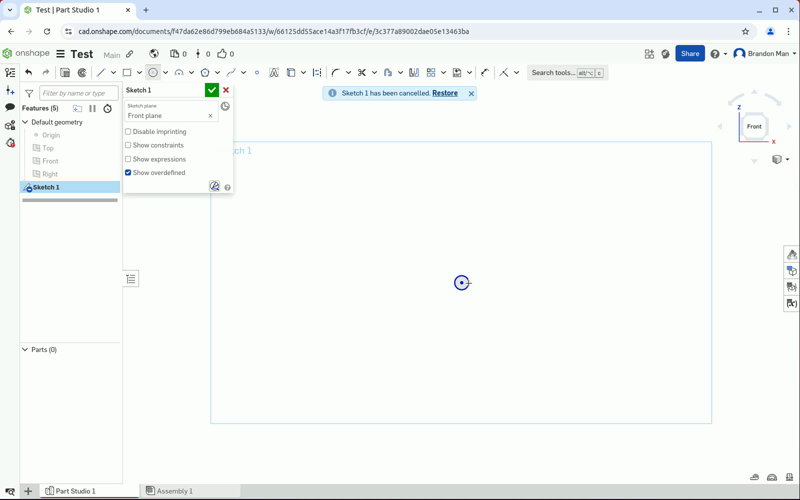
mouse_move(461, 282)
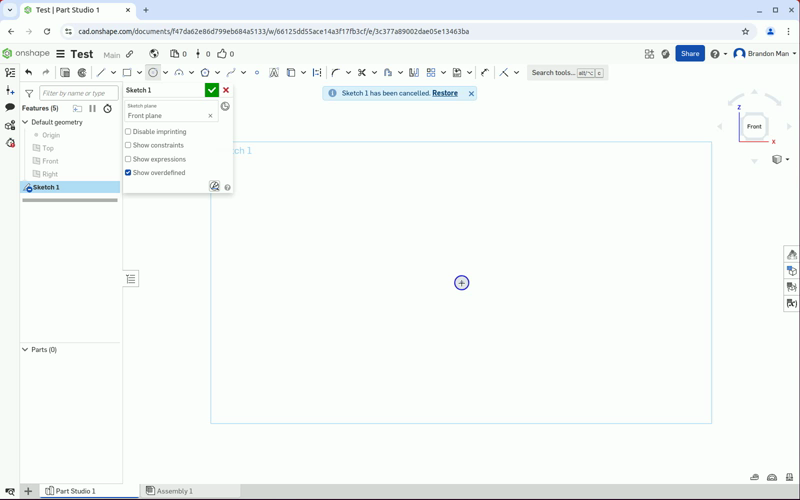
click(461, 282)
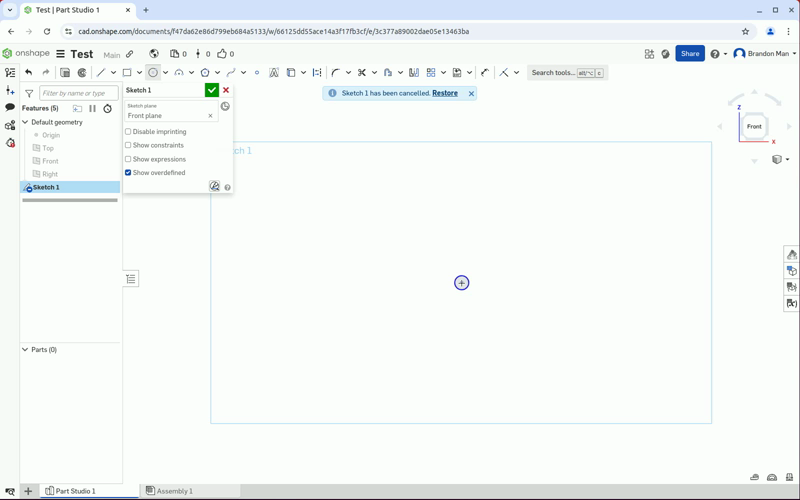
key_up(shift)
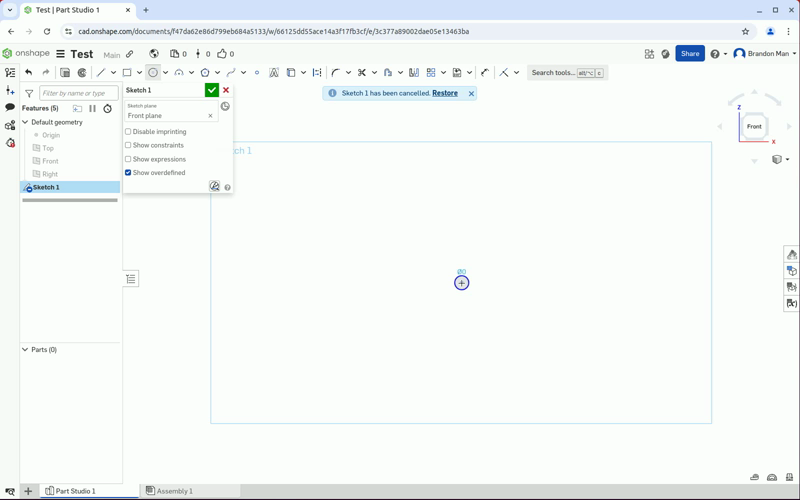
mouse_move(467, 282)
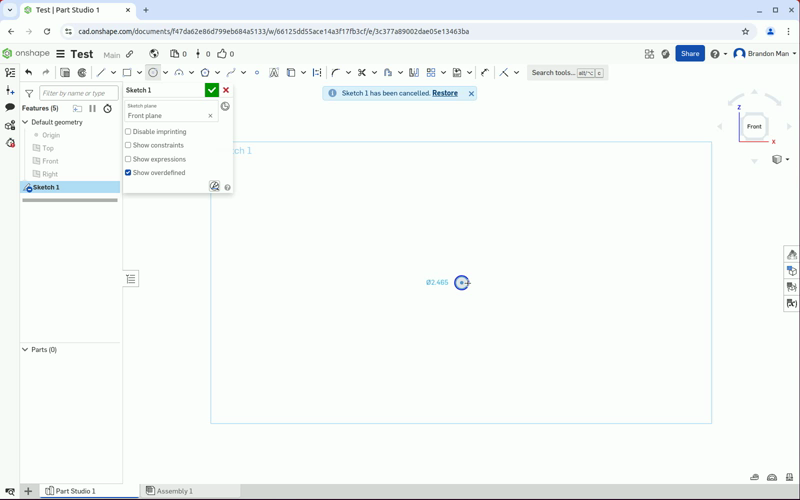
scroll(6)
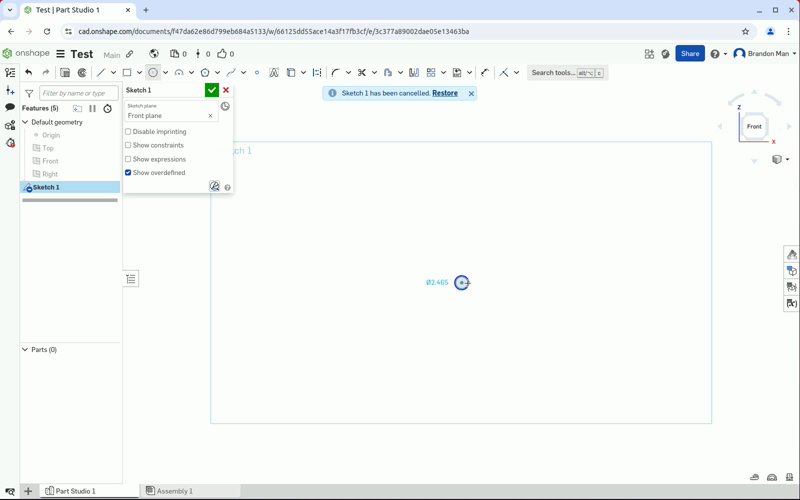
scroll(6)
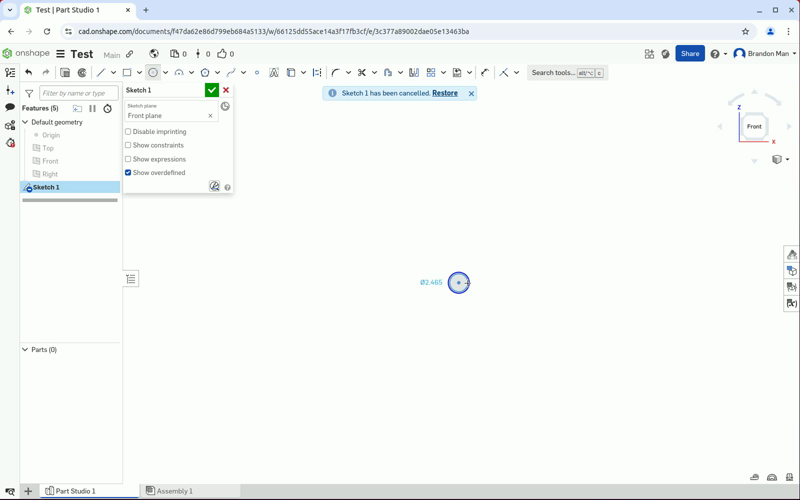
scroll(6)
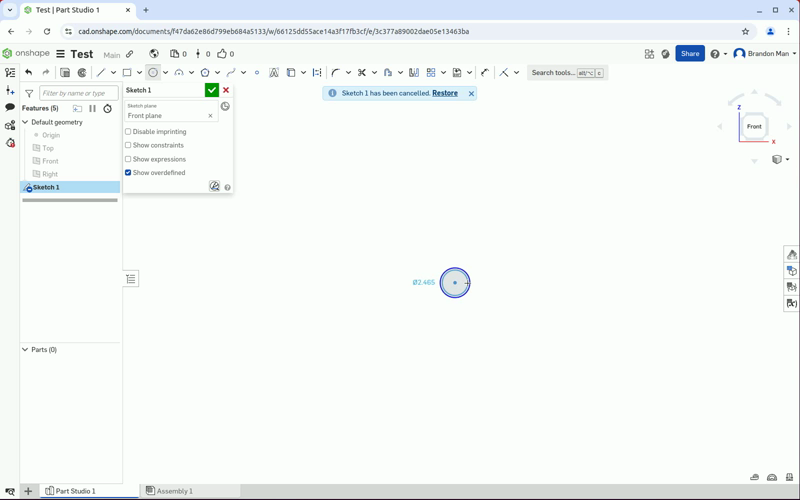
scroll(6)
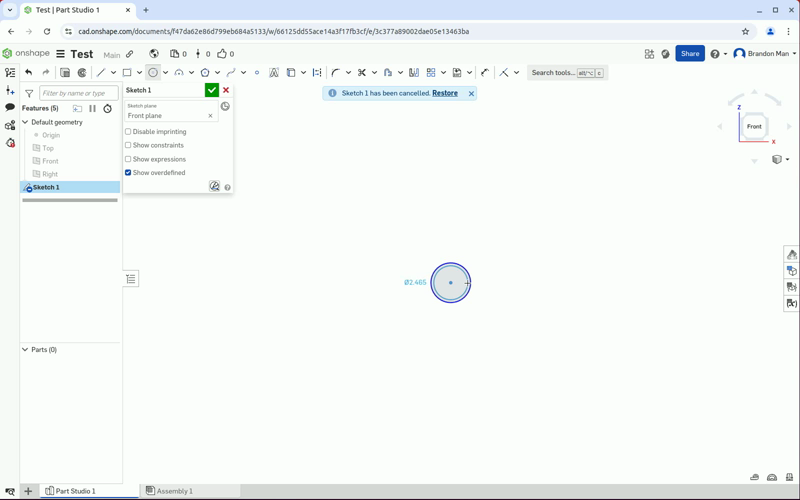
scroll(6)
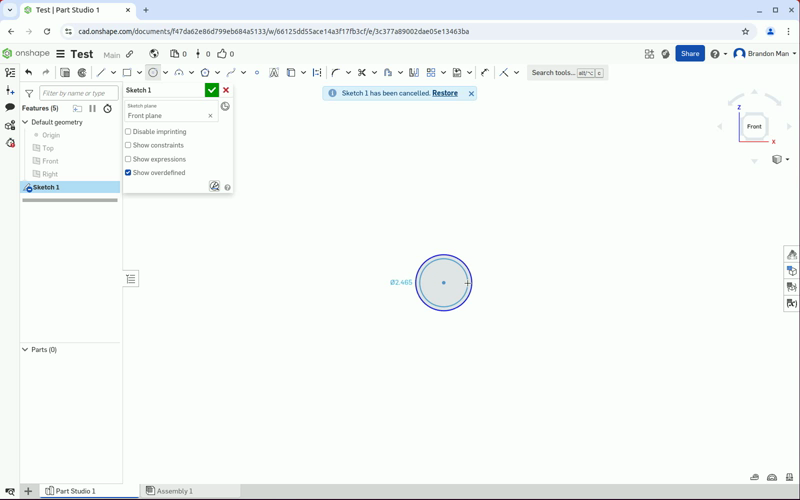
scroll(6)
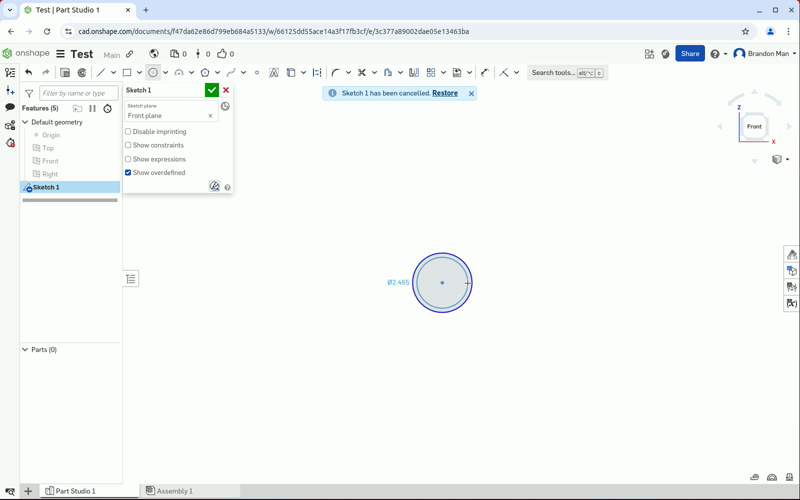
scroll(6)
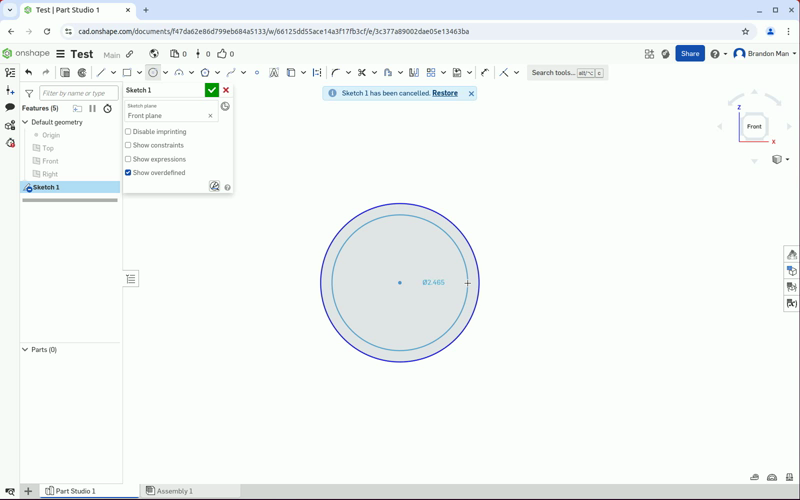
click(467, 282)
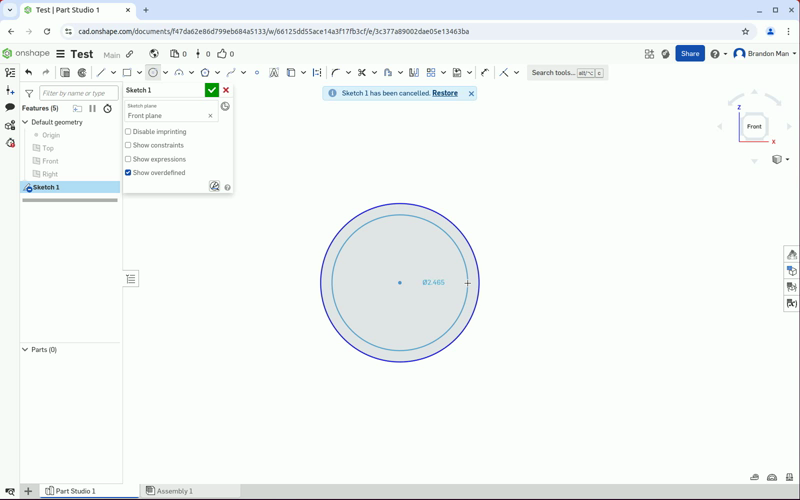
scroll(-6)
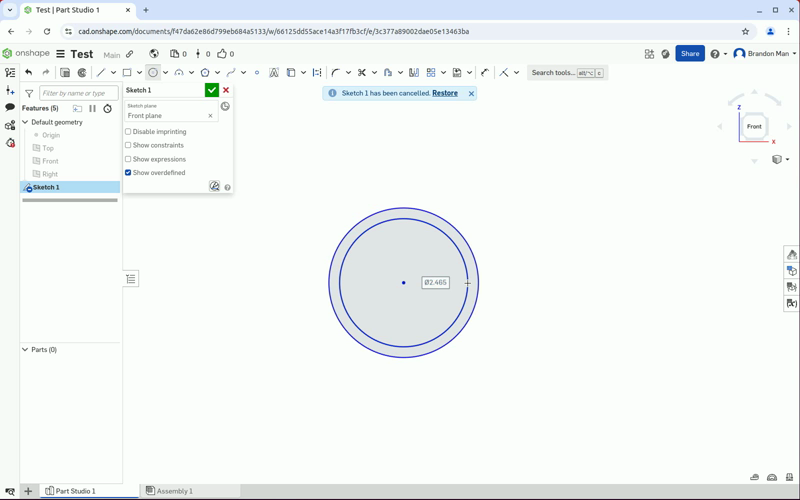
scroll(-6)
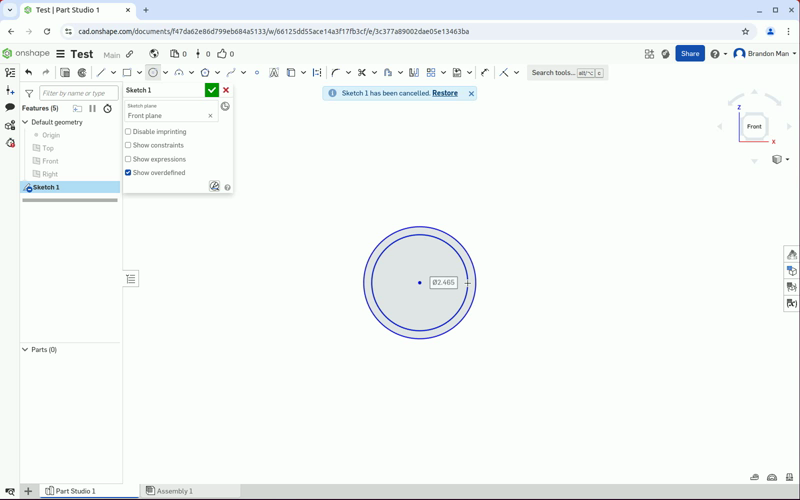
scroll(-6)
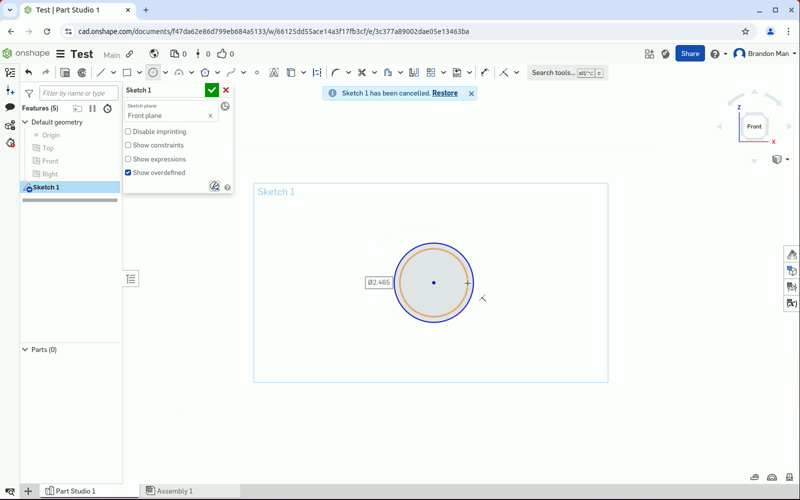
scroll(-6)
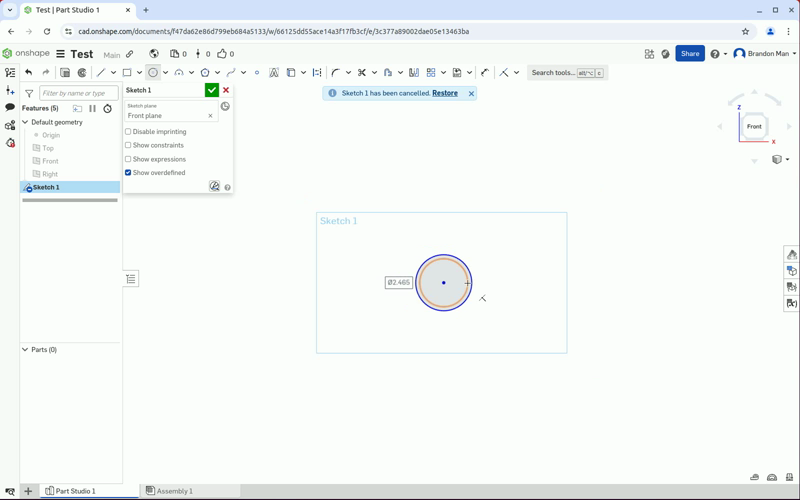
scroll(-6)
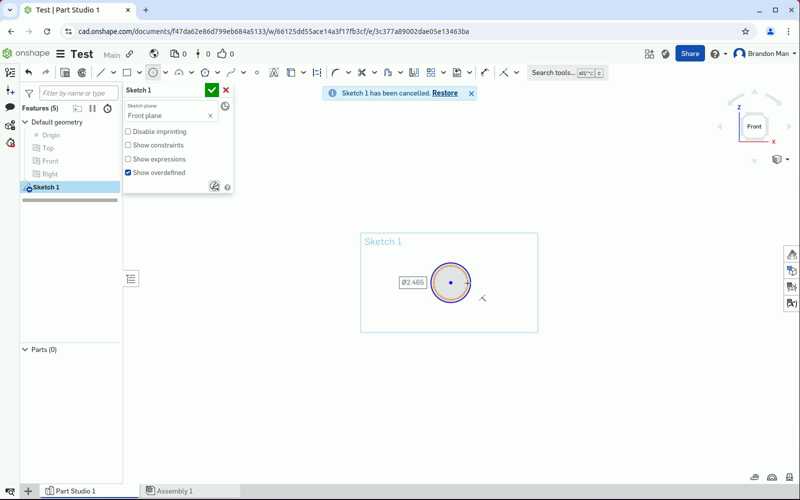
scroll(-6)
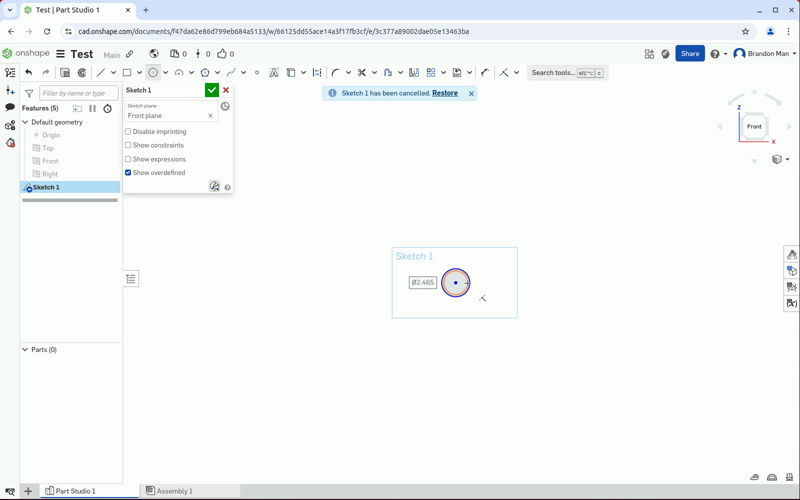
scroll(-6)
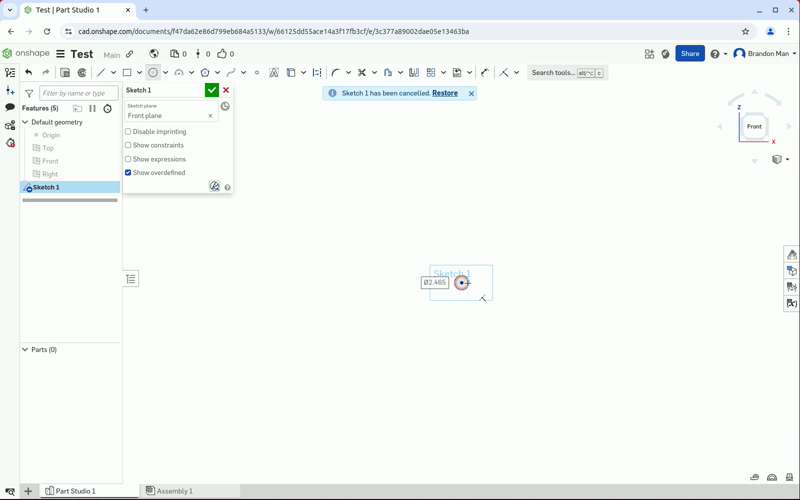
key(esc)
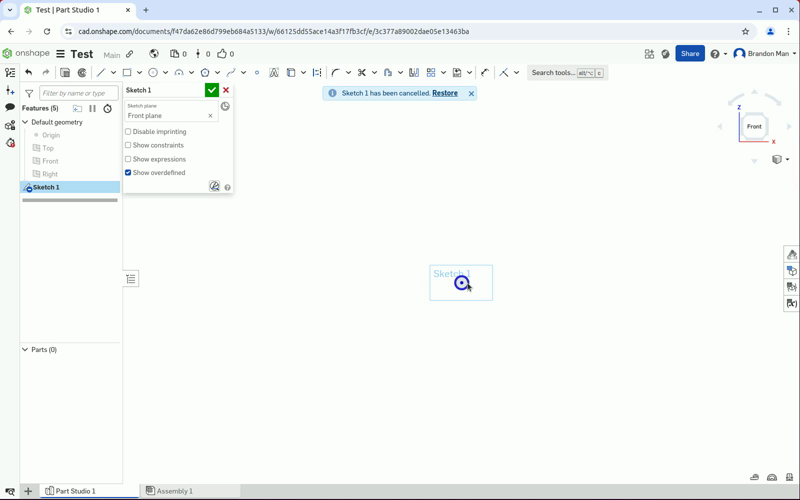
mouse_move(457, 287)
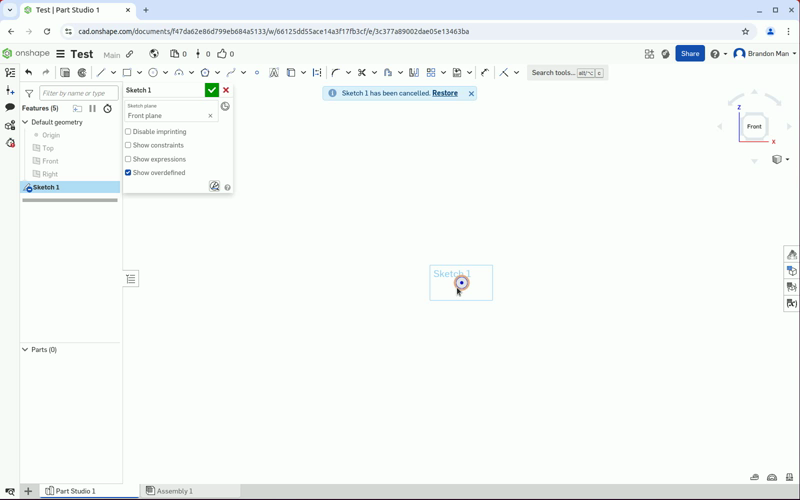
scroll(6)
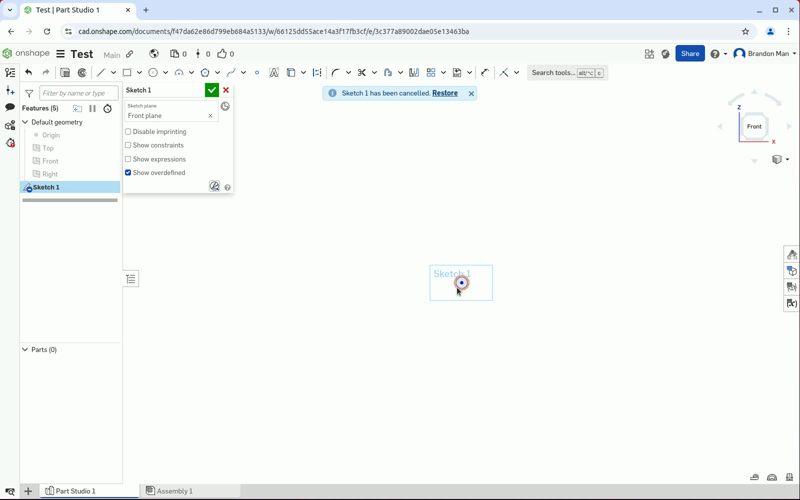
scroll(6)
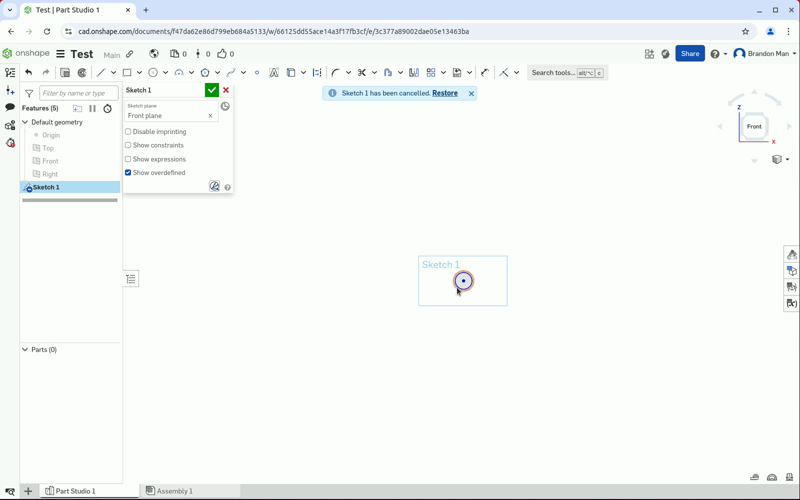
scroll(6)
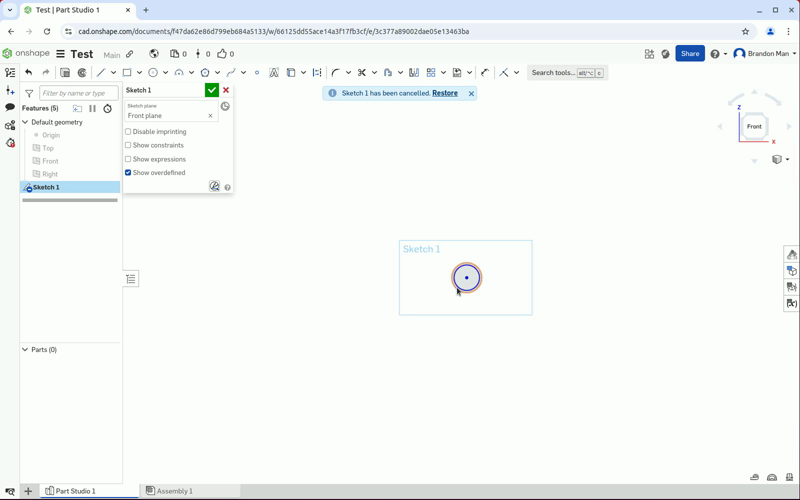
scroll(6)
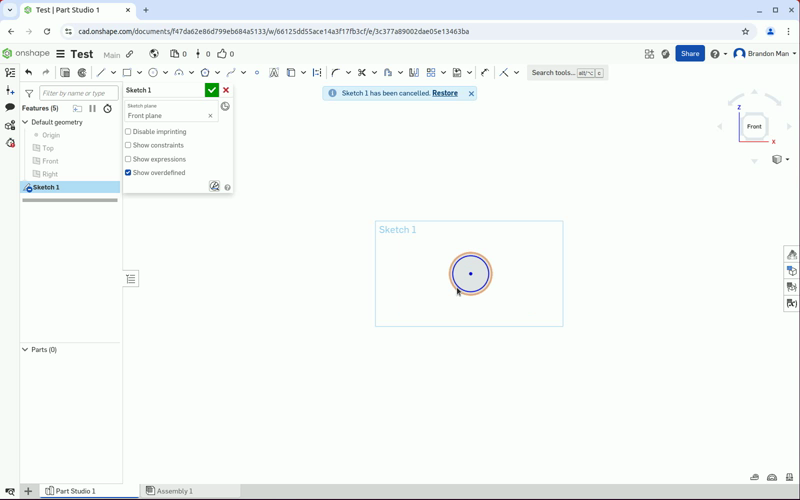
scroll(6)
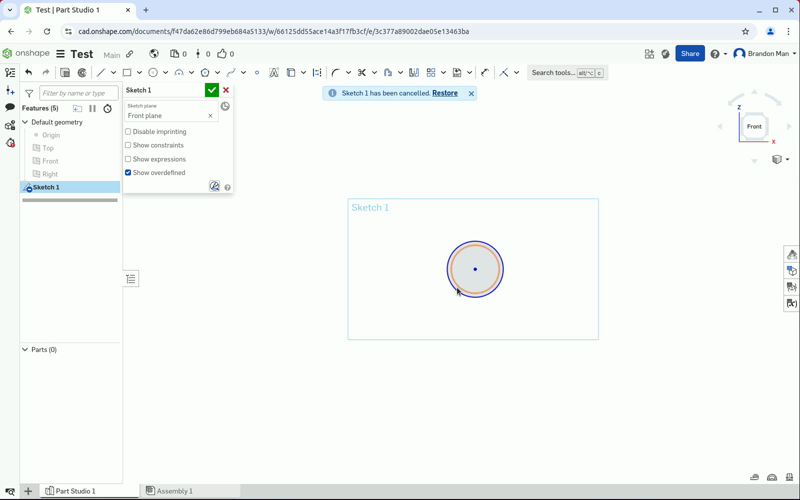
scroll(6)
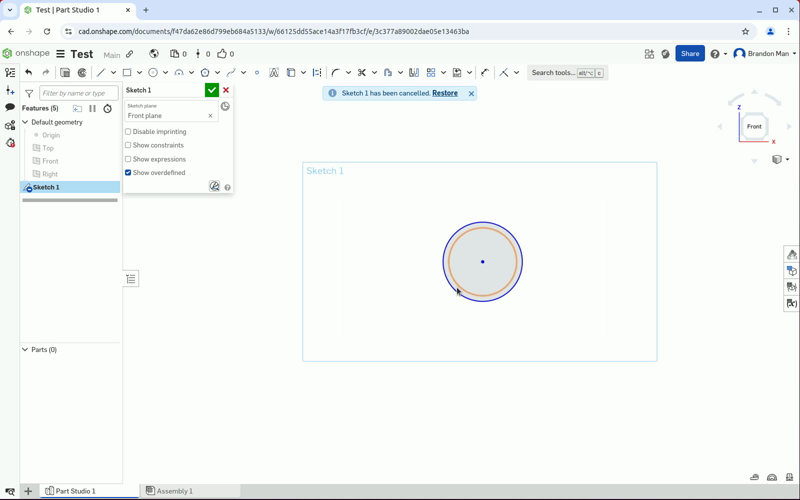
scroll(6)
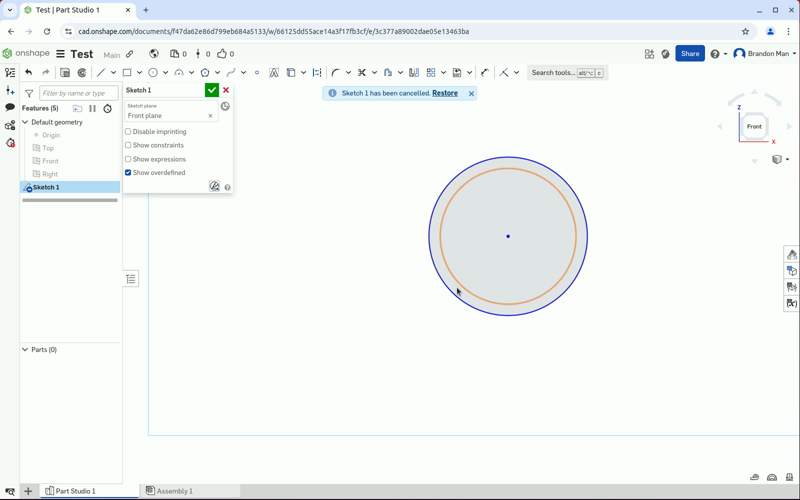
click(457, 287)
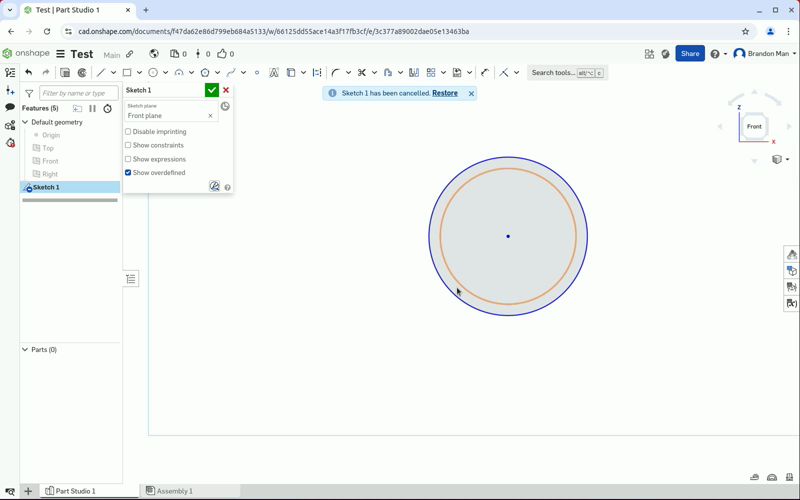
scroll(-6)
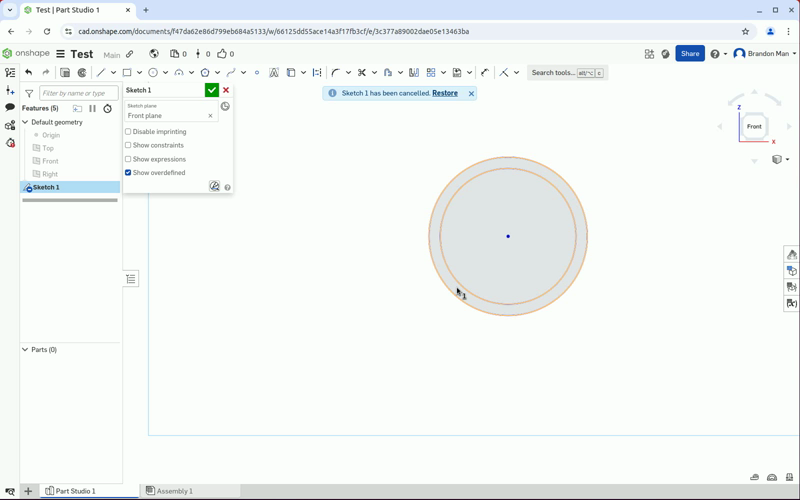
scroll(-6)
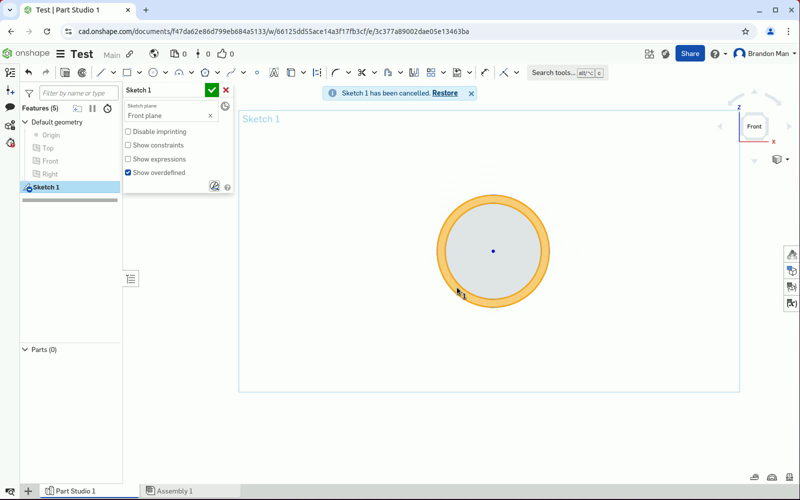
scroll(-6)
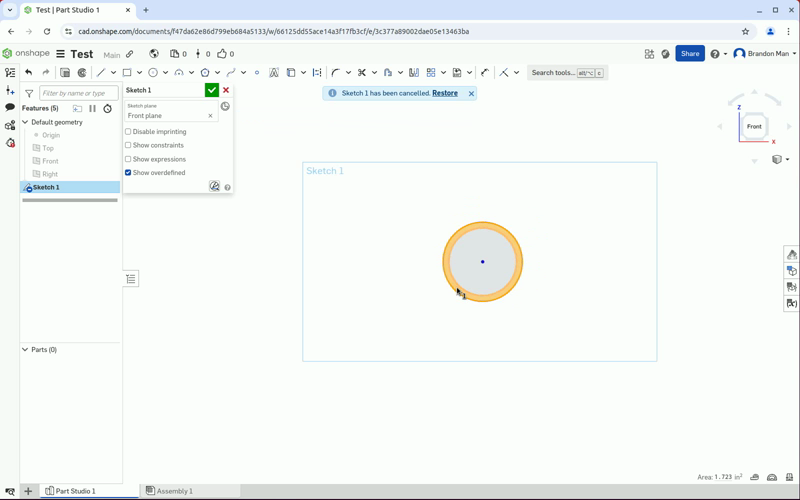
scroll(-6)
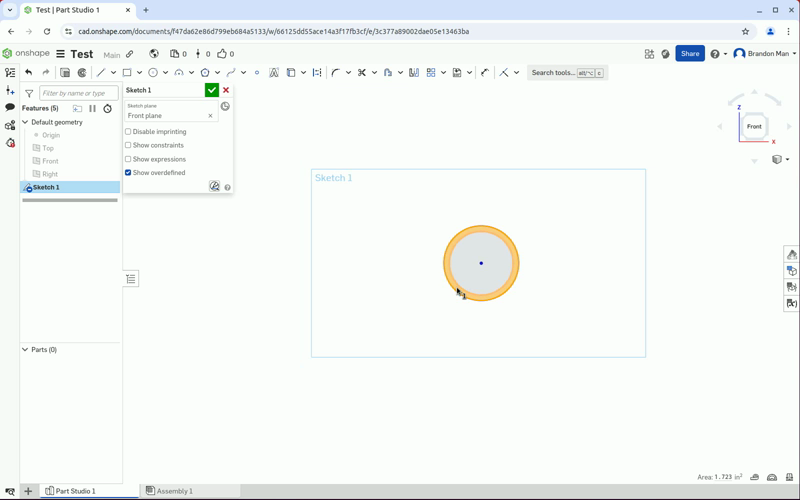
scroll(-6)
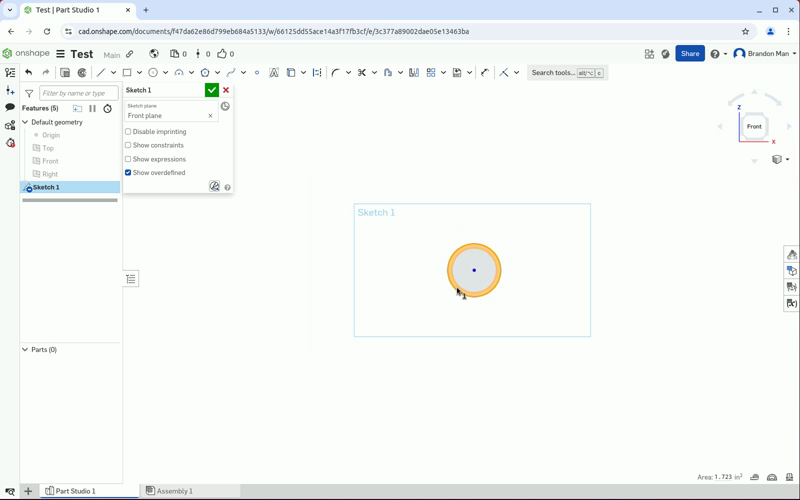
scroll(-6)
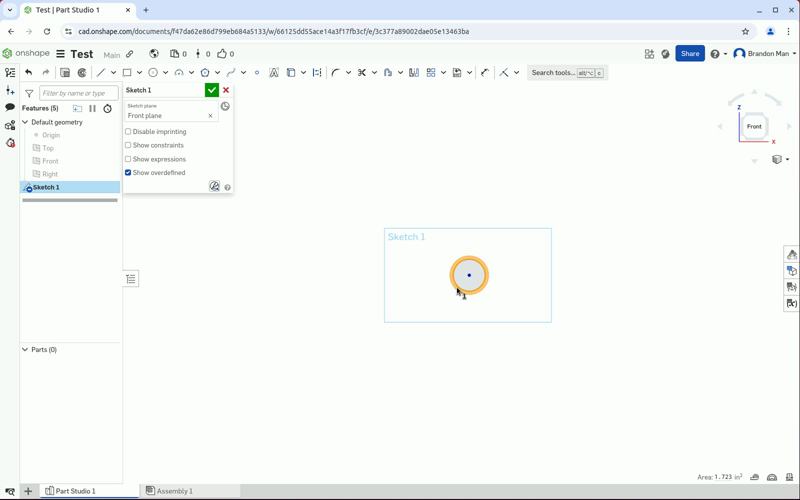
scroll(-6)
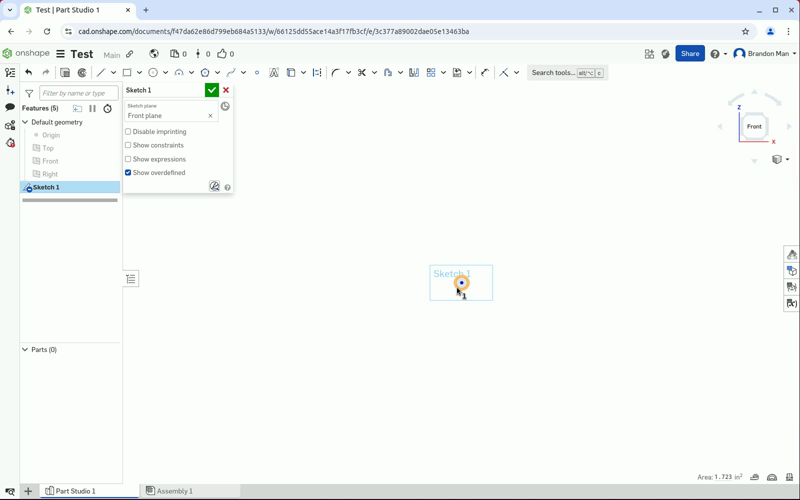
mouse_move(73, 352)
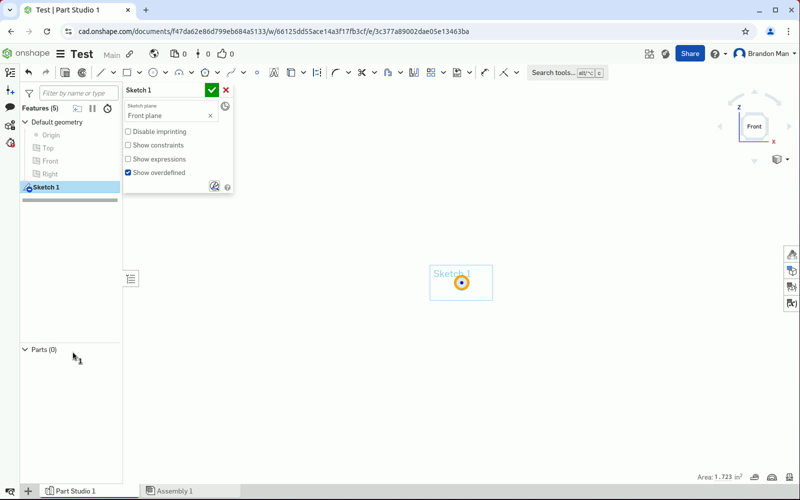
key(shift+y)
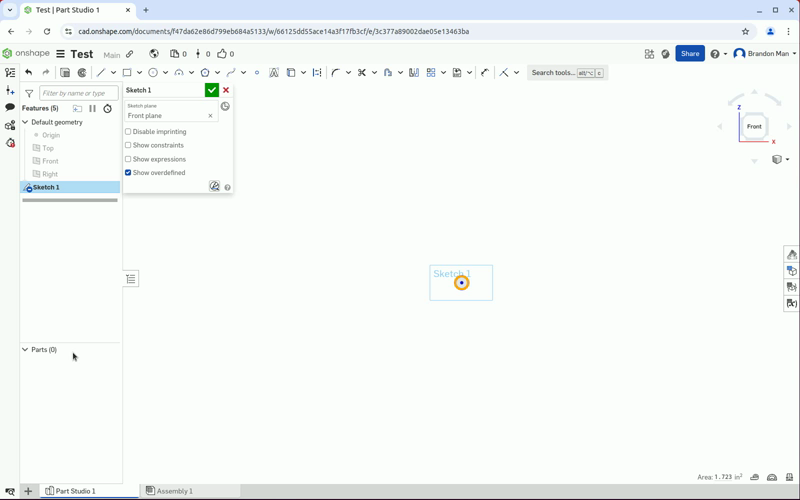
key(shift+e)
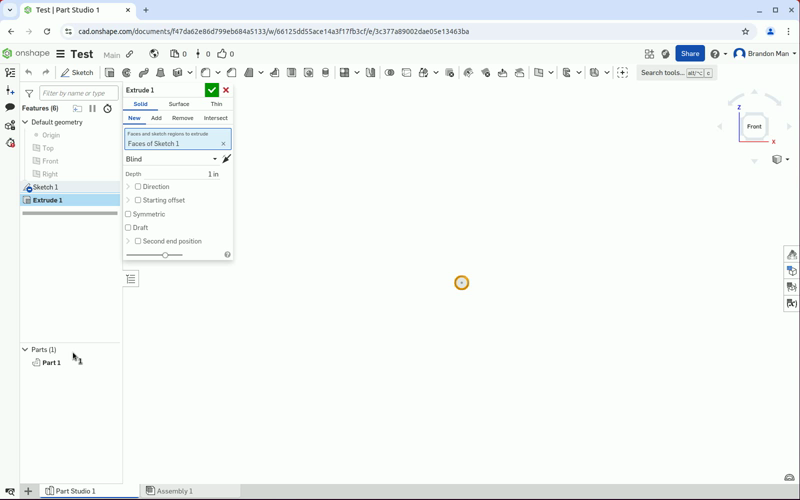
mouse_move(143, 106)
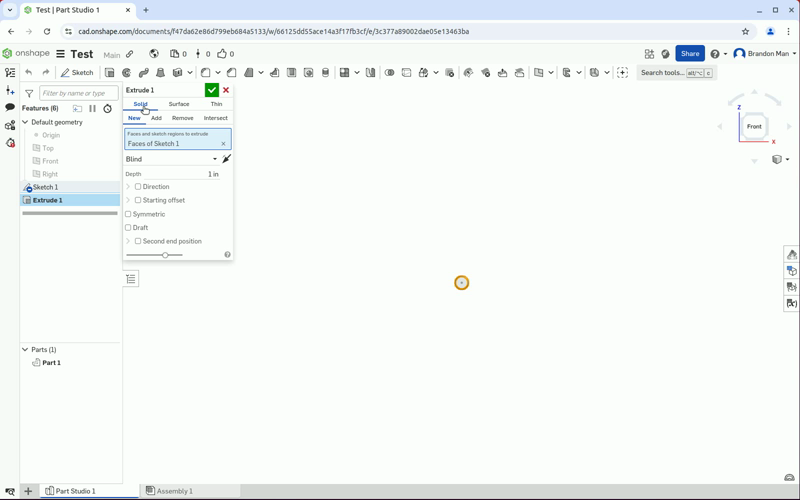
click(143, 106)
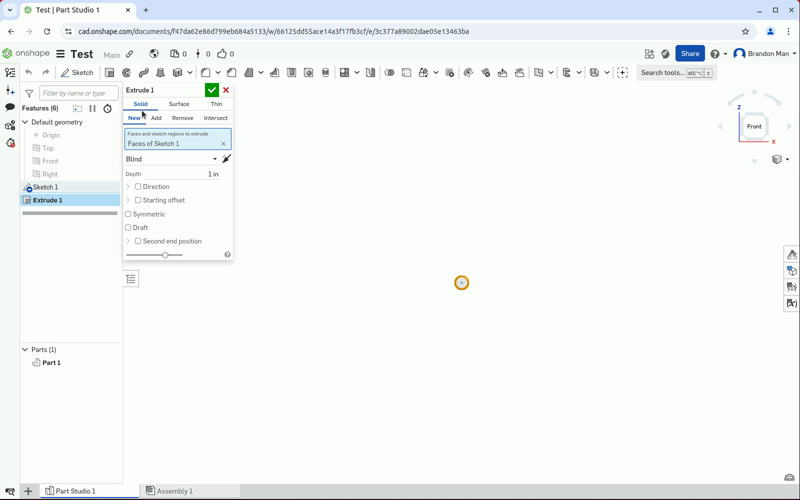
mouse_move(137, 120)
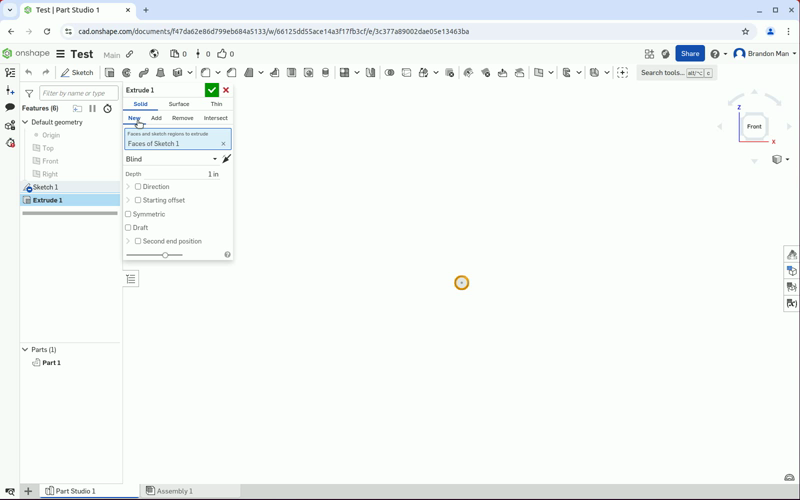
click(137, 120)
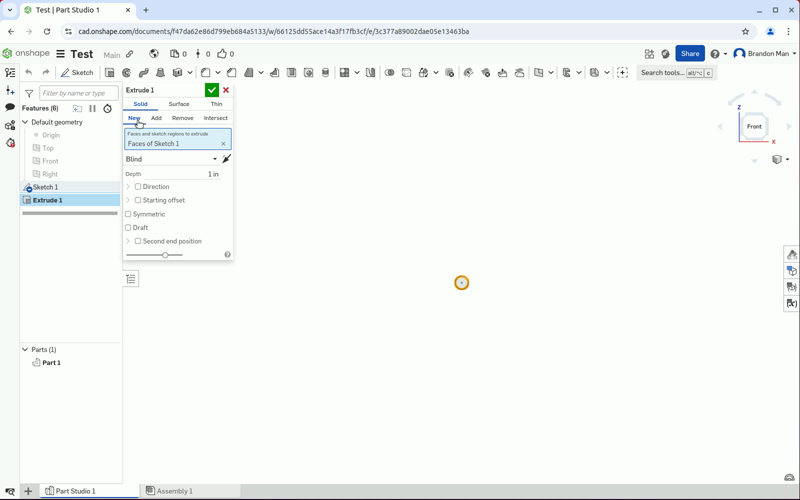
key(tab, 4)
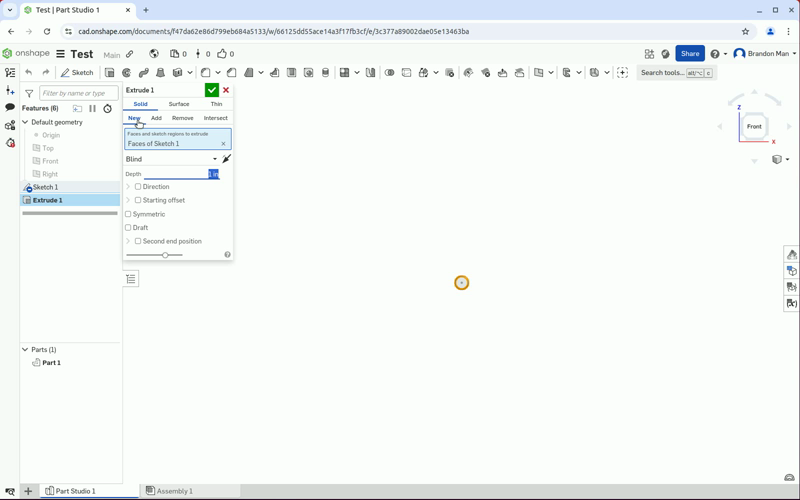
text(12.036)
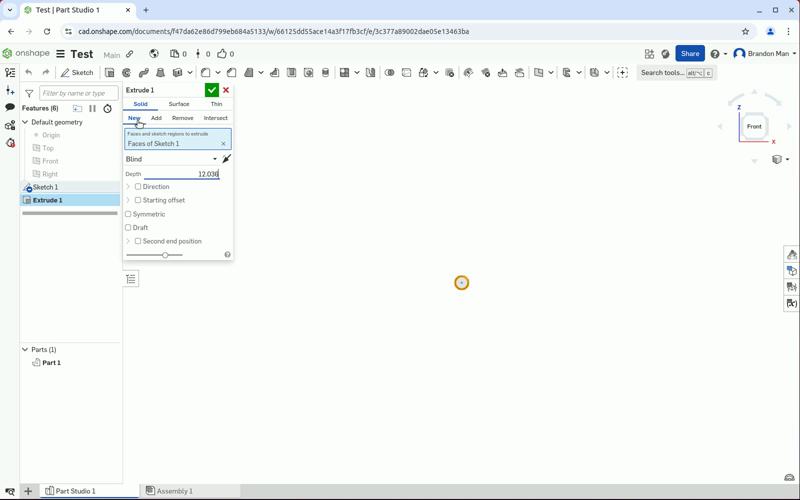
key(enter)
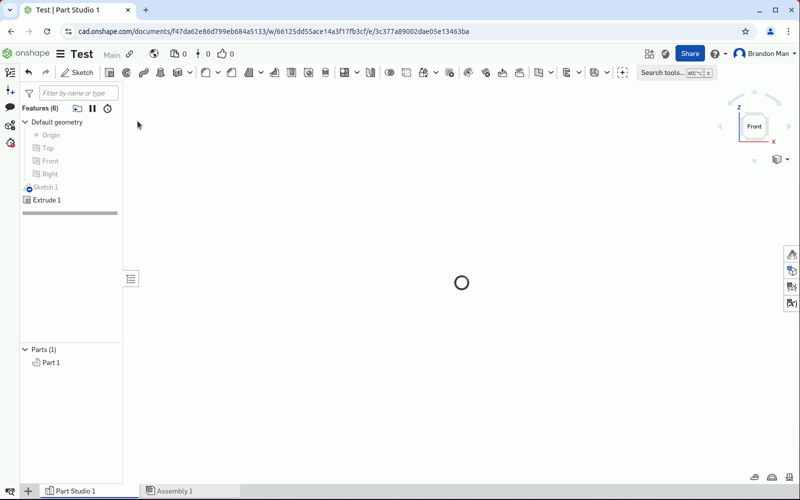
key(shift+h)
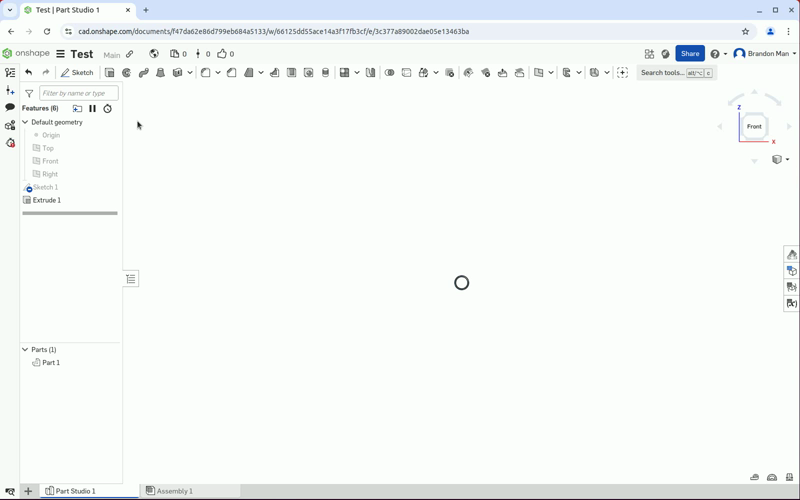
key(shift+h)
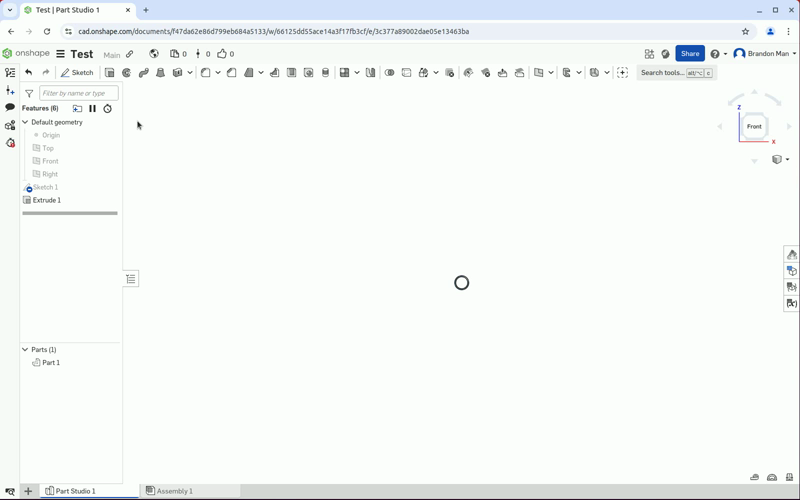
mouse_move(73, 189)
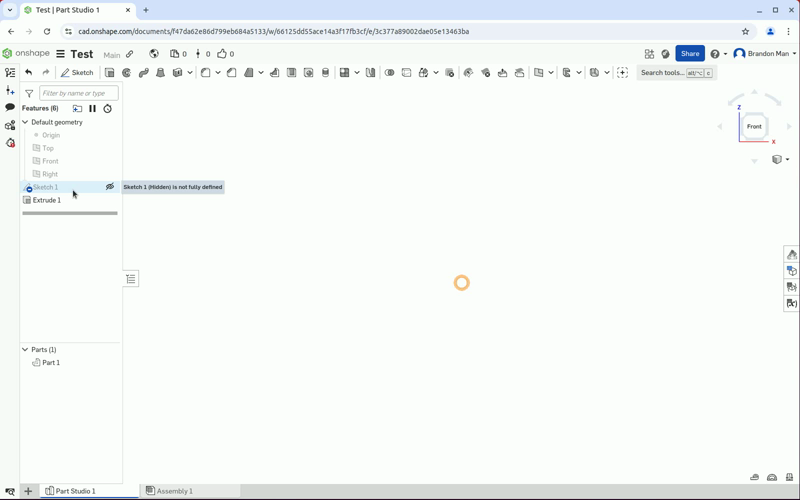
click(73, 189)
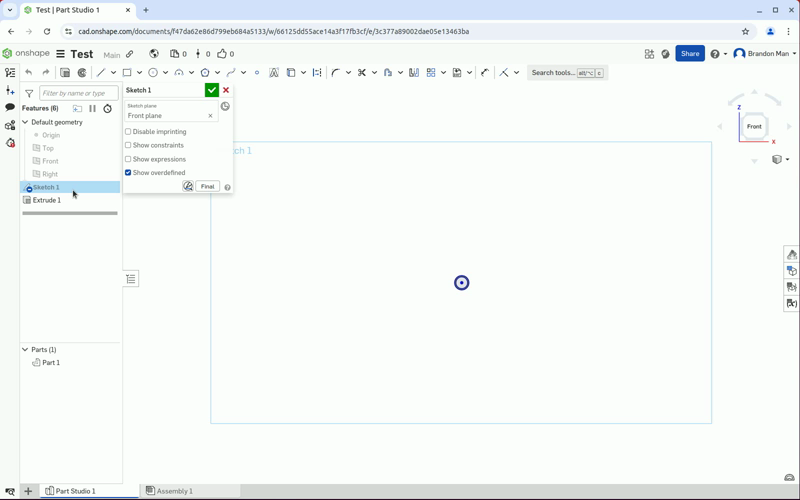
mouse_move(229, 92)
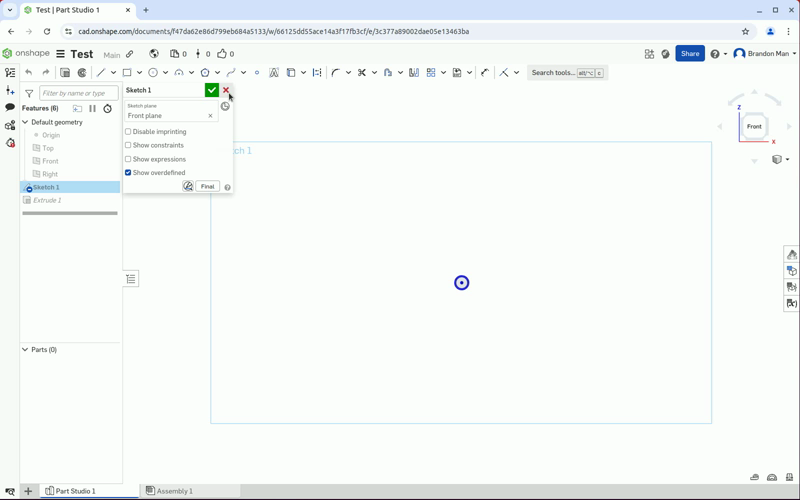
click(229, 92)
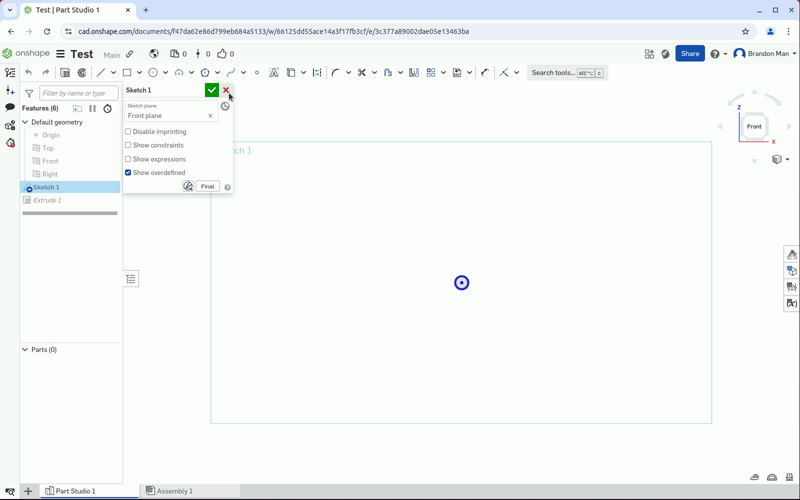
key(shift+s)
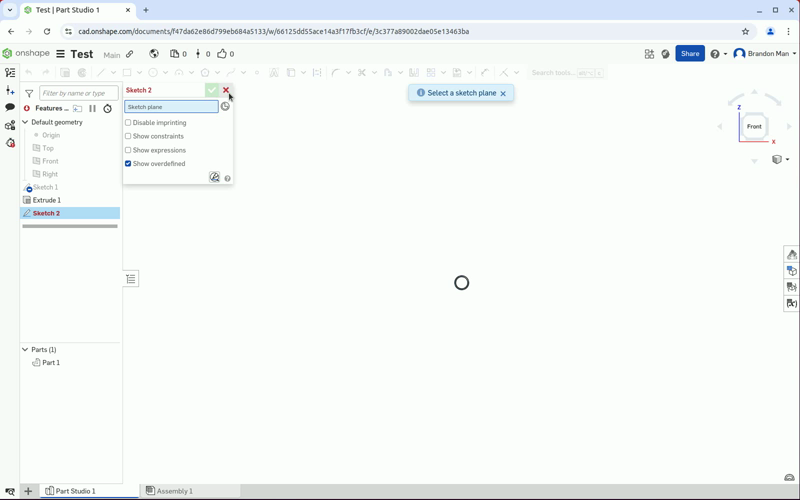
mouse_move(73, 163)
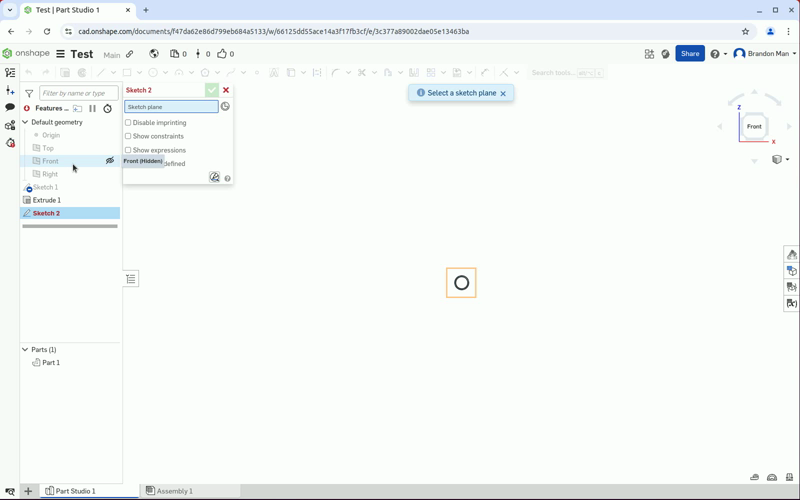
click(73, 163)
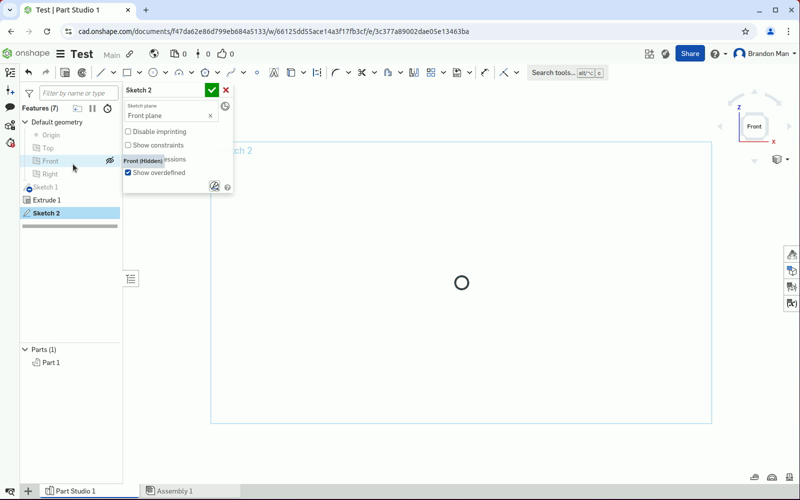
mouse_move(73, 352)
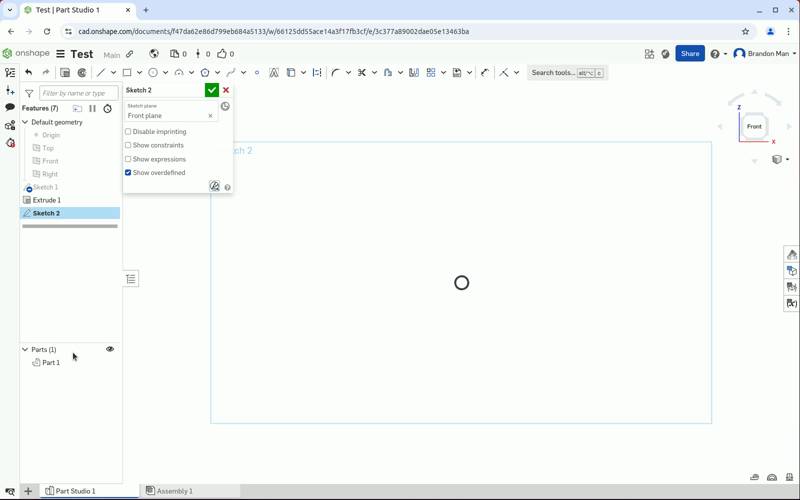
key(y)
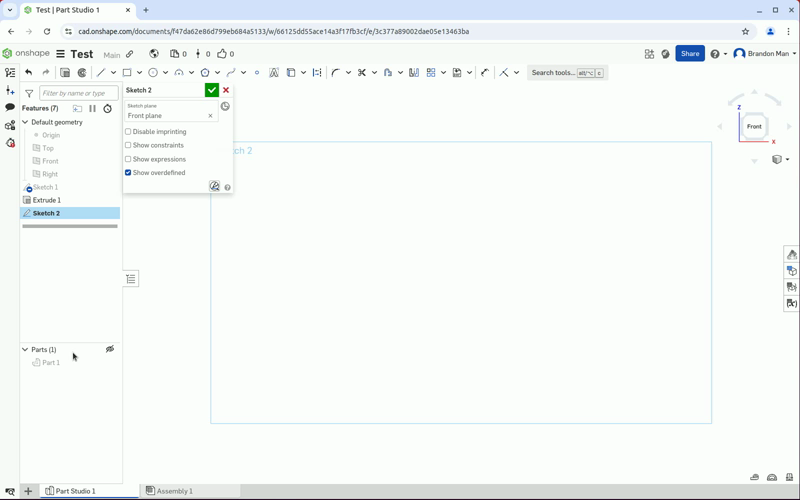
key(c)
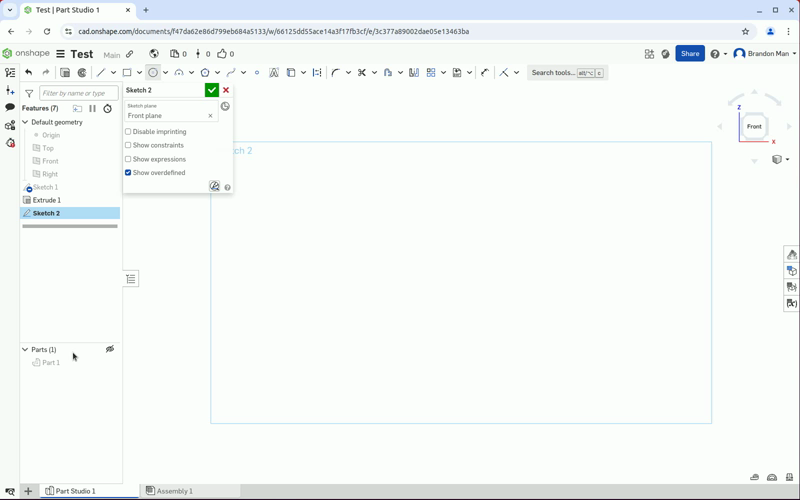
key_down(shift)
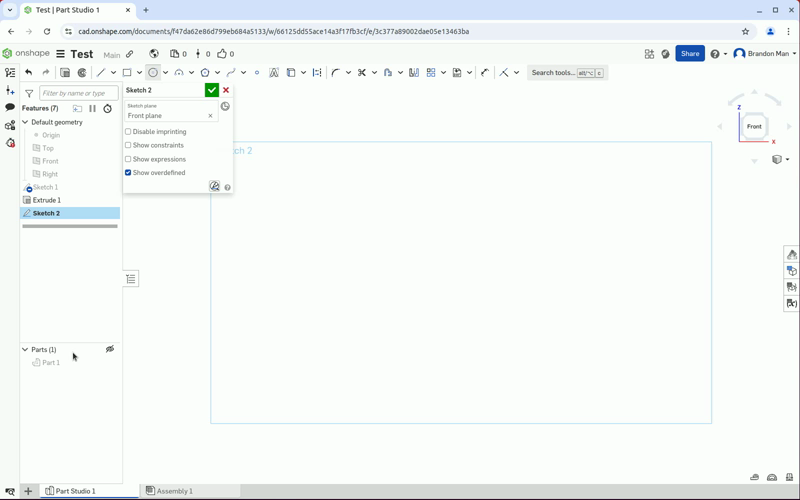
mouse_move(460, 282)
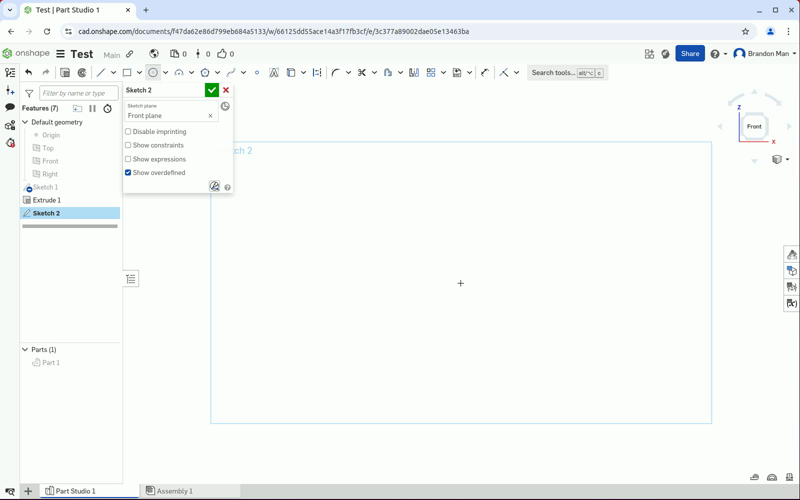
click(460, 282)
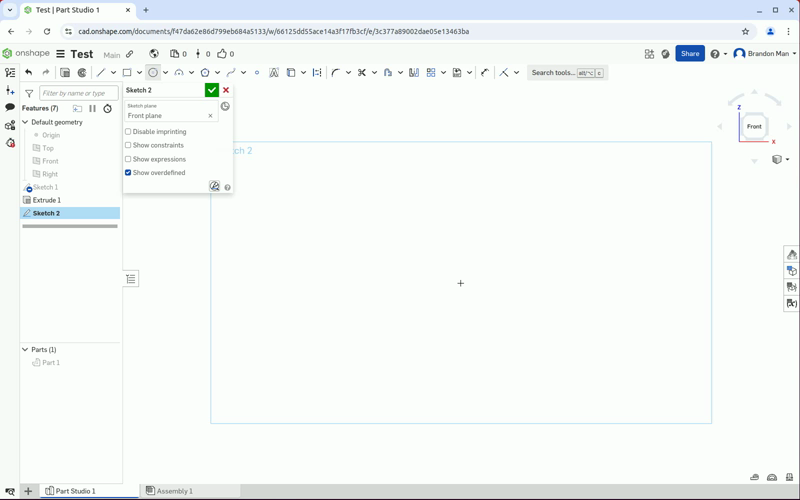
key_up(shift)
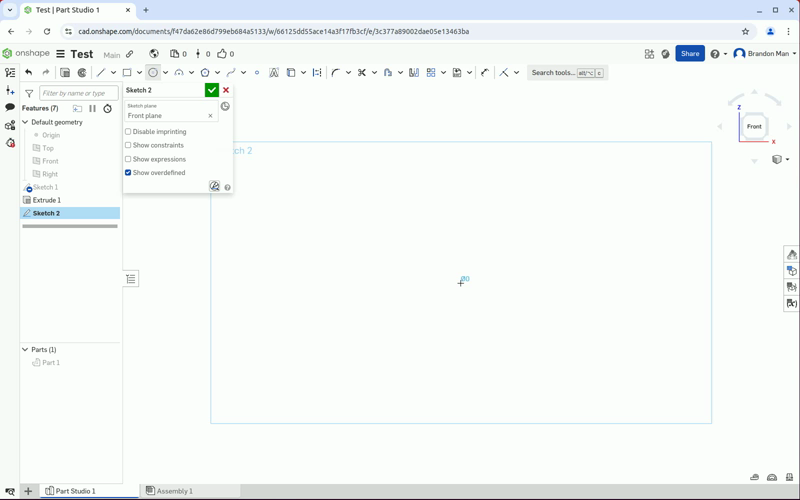
mouse_move(466, 282)
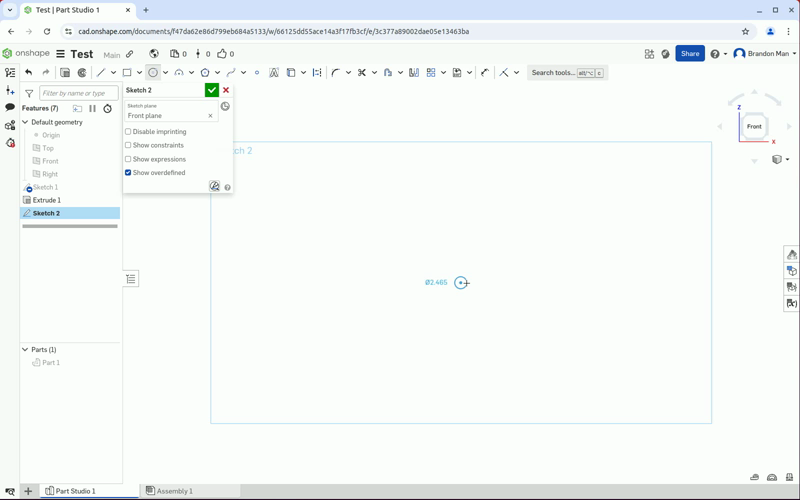
click(466, 282)
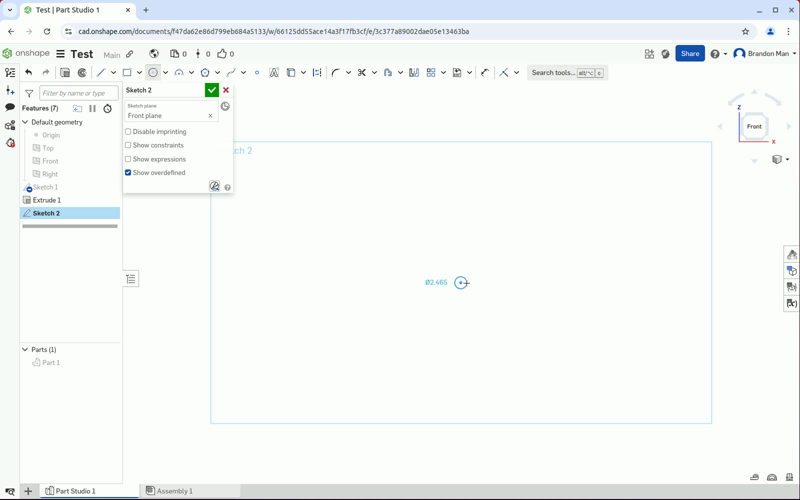
key(esc)
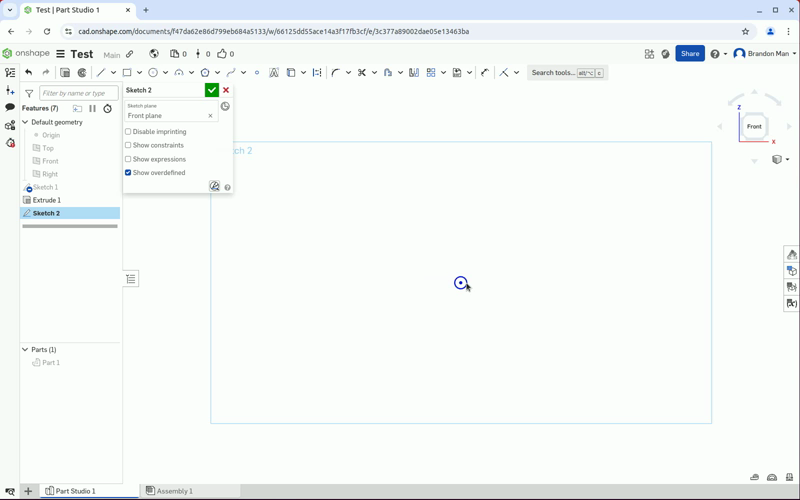
key(c)
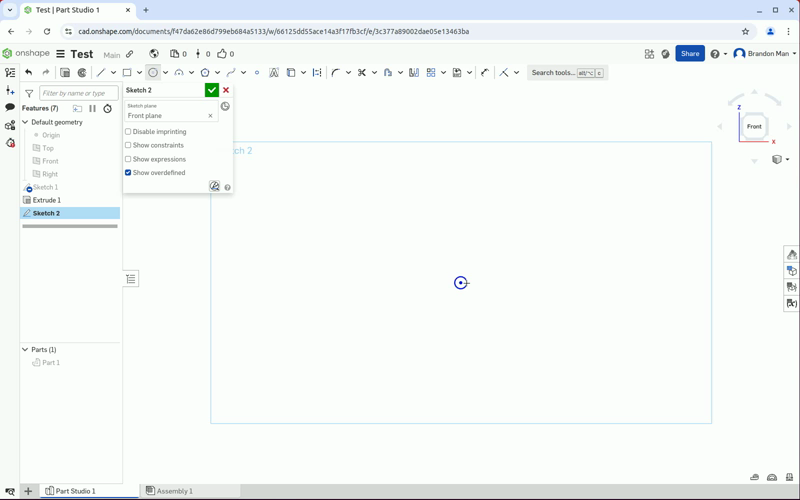
key_down(shift)
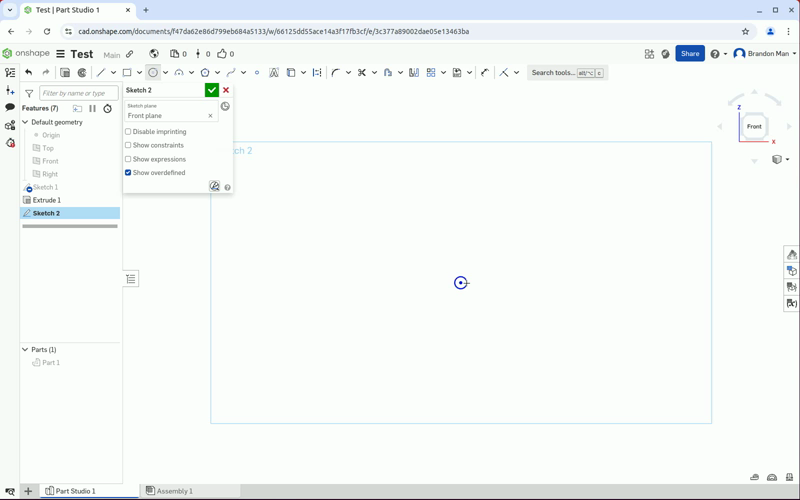
mouse_move(460, 282)
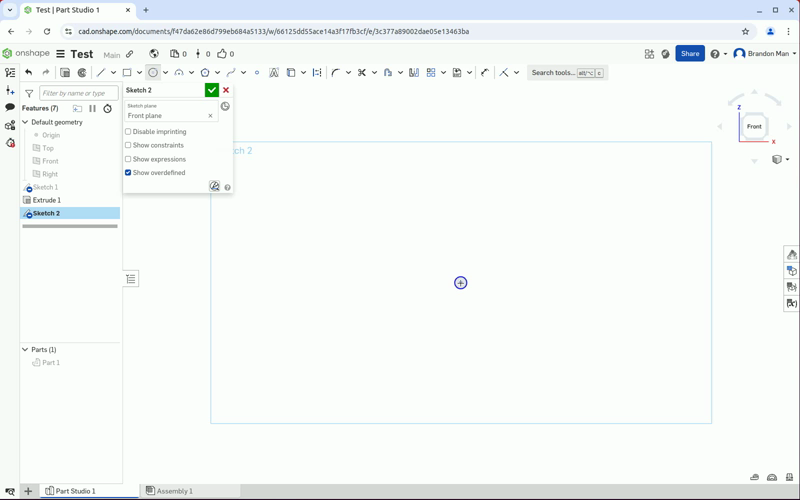
click(460, 282)
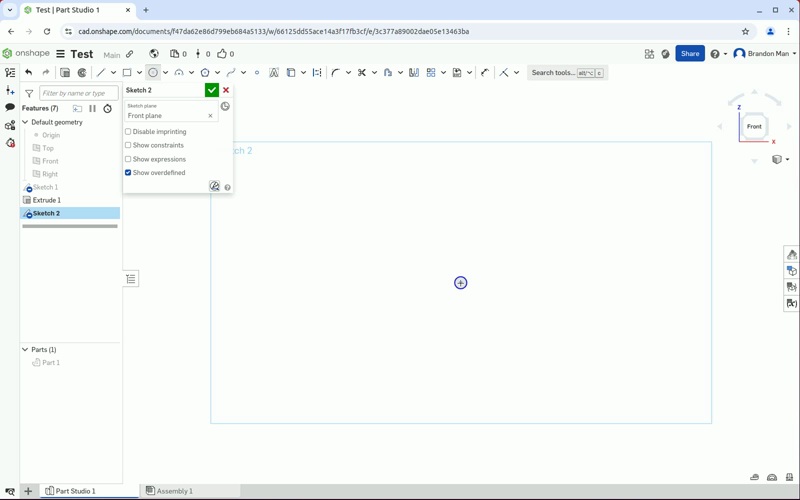
key_up(shift)
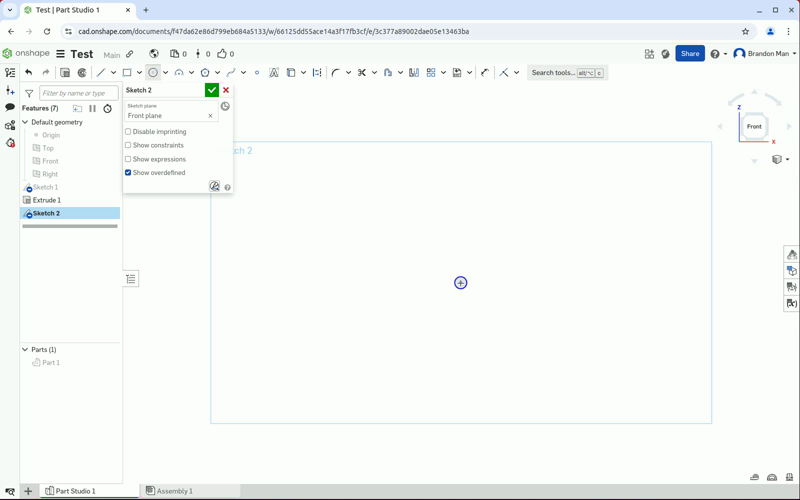
mouse_move(465, 282)
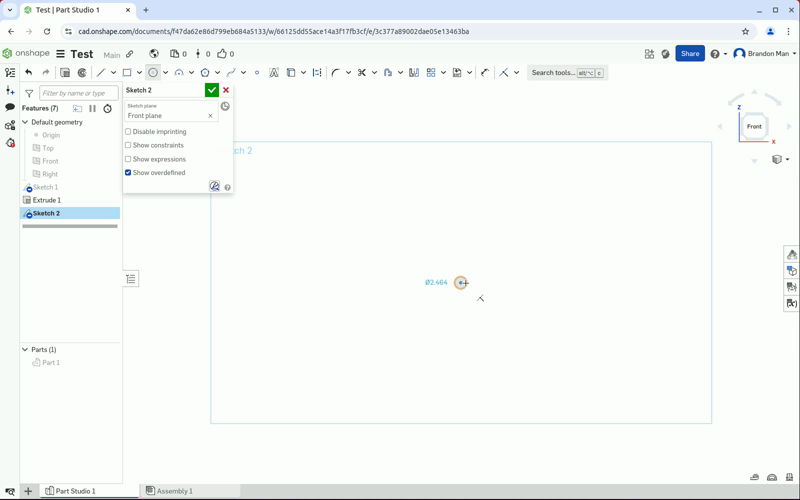
scroll(6)
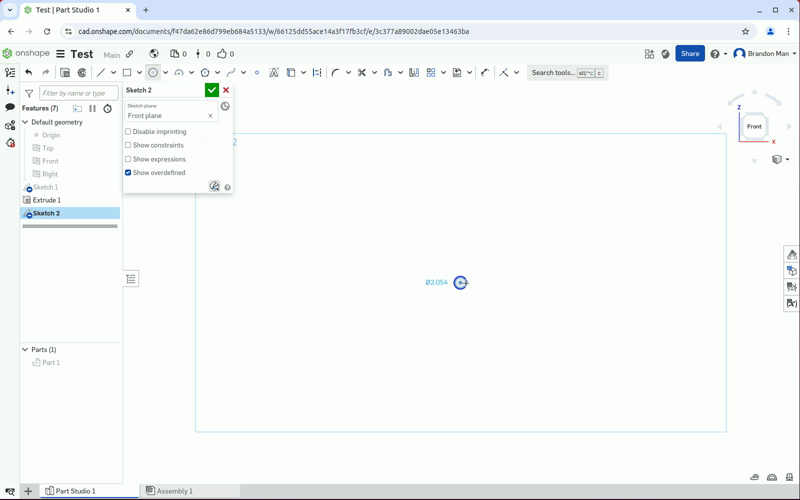
scroll(6)
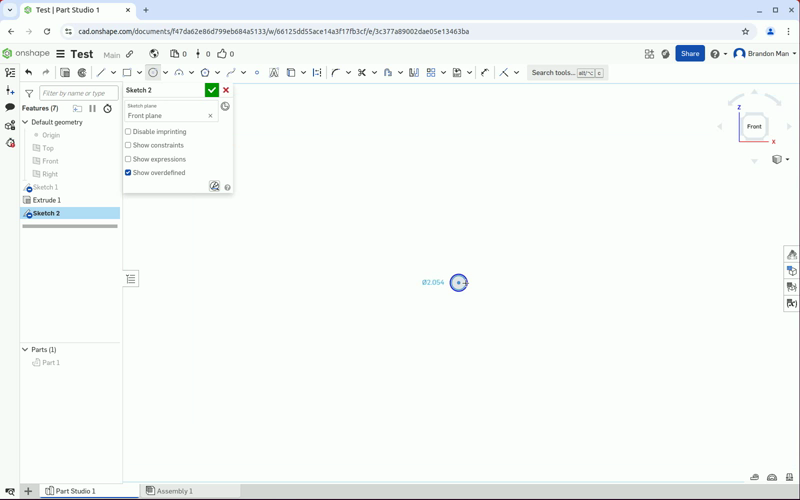
scroll(6)
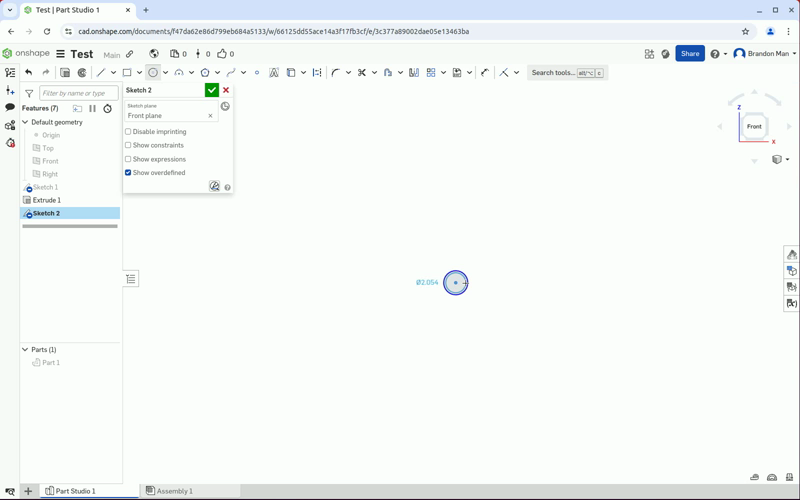
scroll(6)
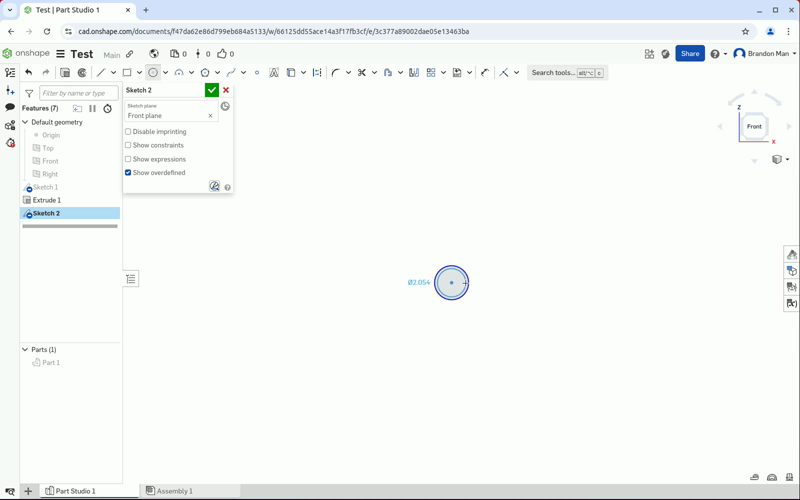
scroll(6)
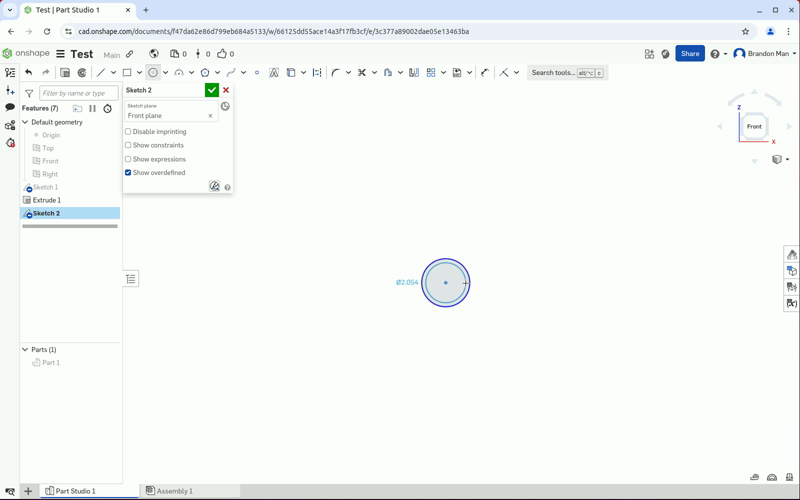
scroll(6)
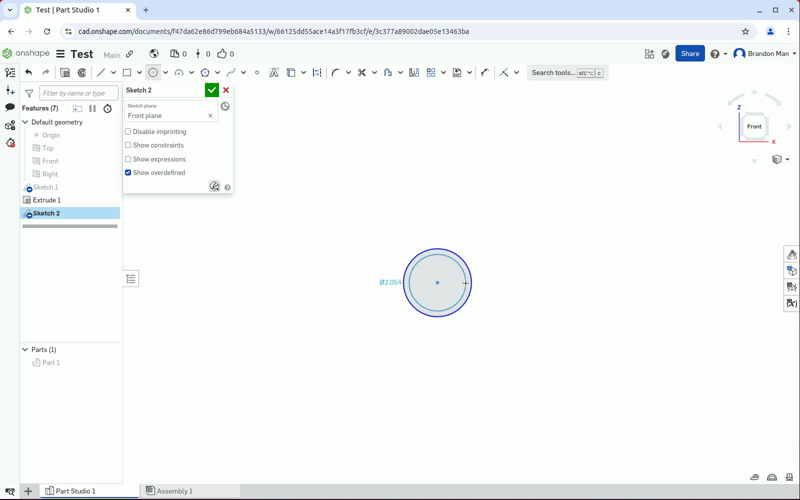
scroll(6)
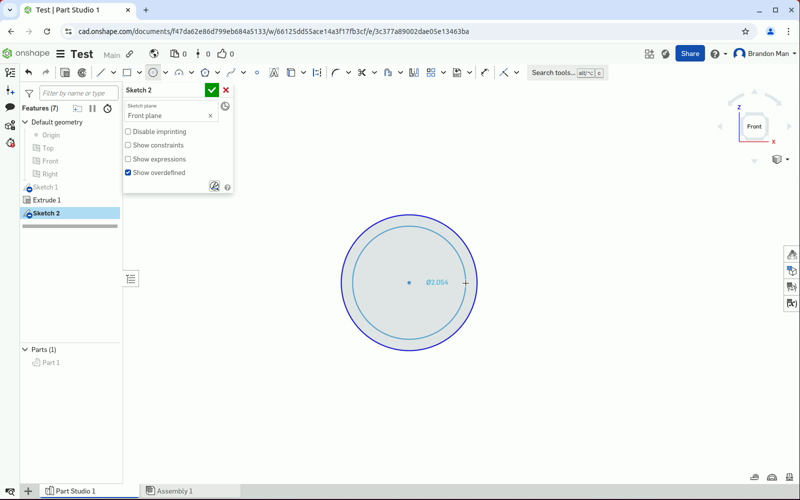
click(465, 282)
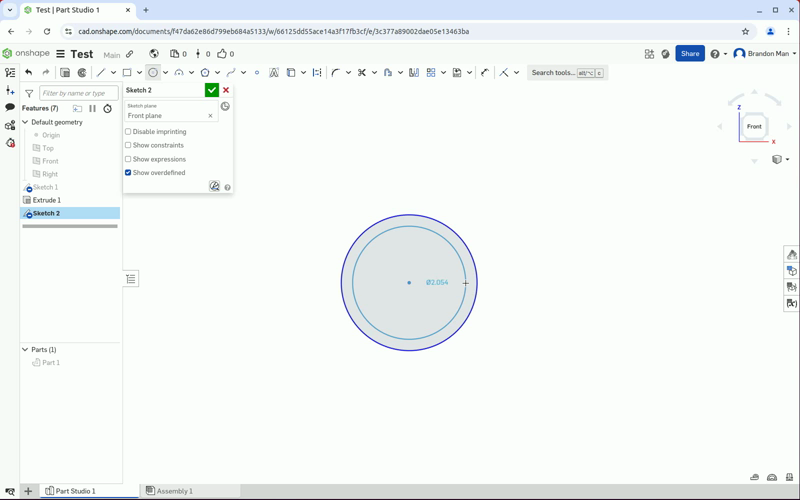
scroll(-6)
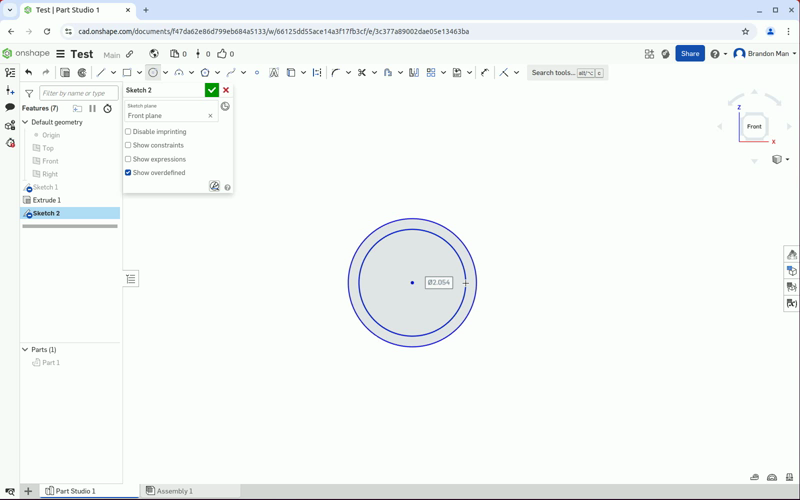
scroll(-6)
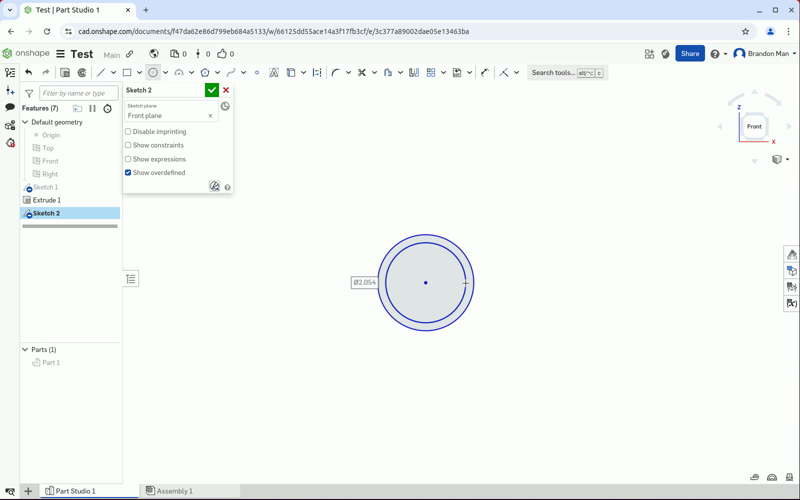
scroll(-6)
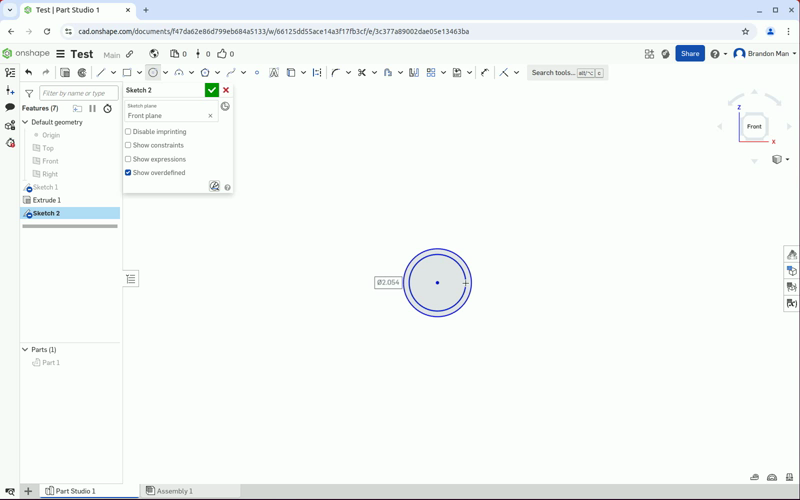
scroll(-6)
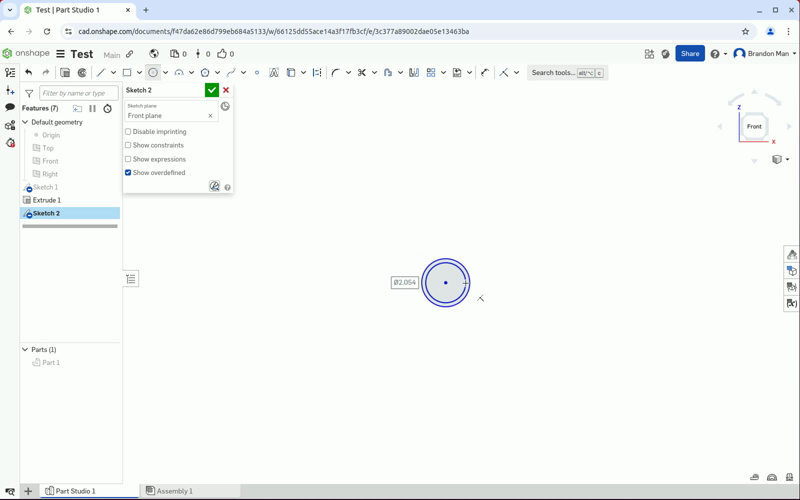
scroll(-6)
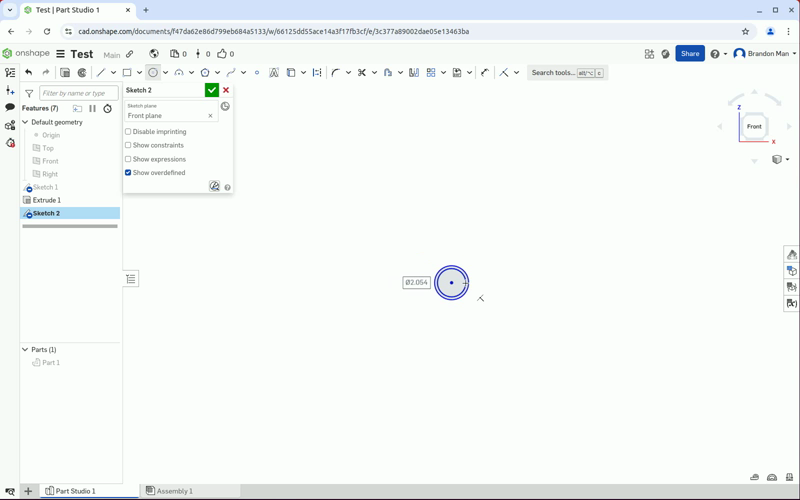
scroll(-6)
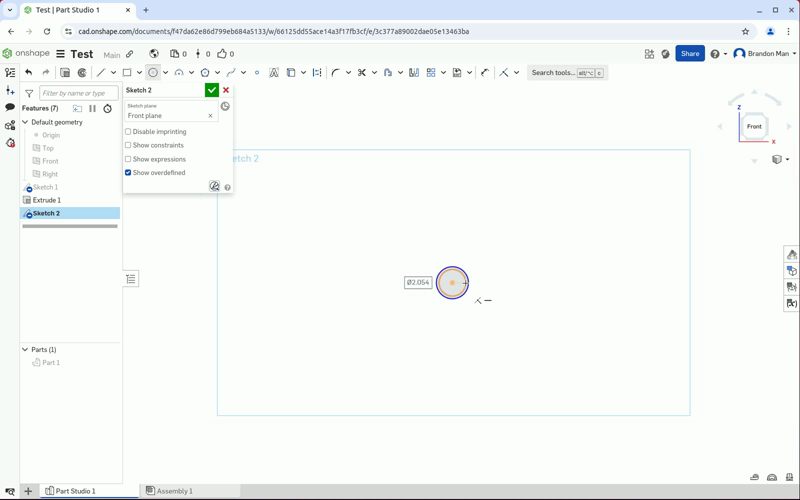
scroll(-6)
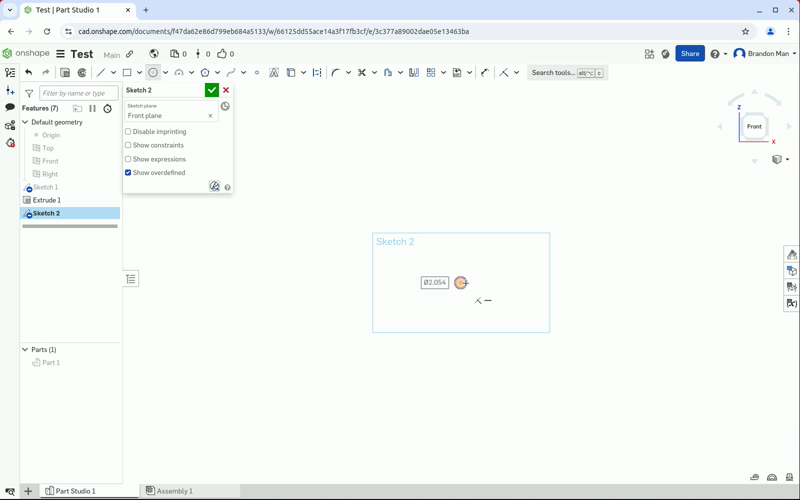
key(esc)
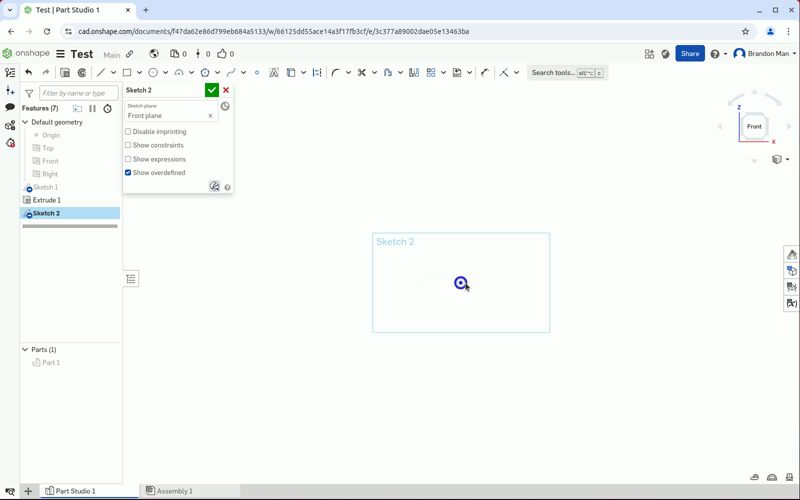
mouse_move(465, 281)
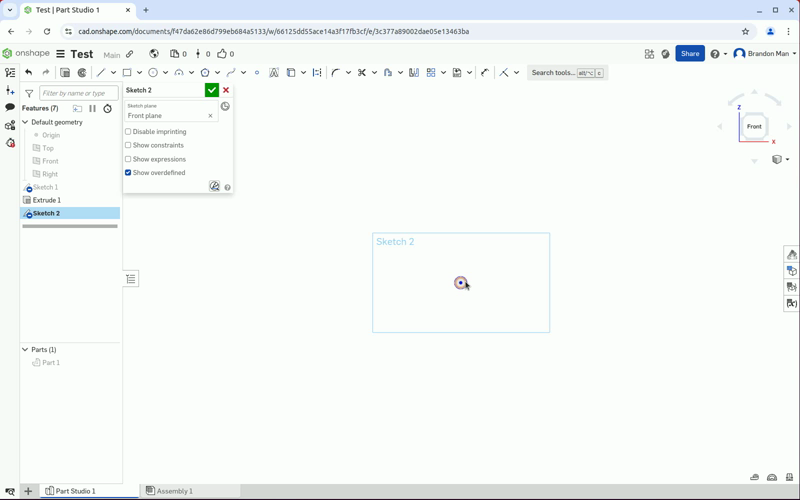
scroll(6)
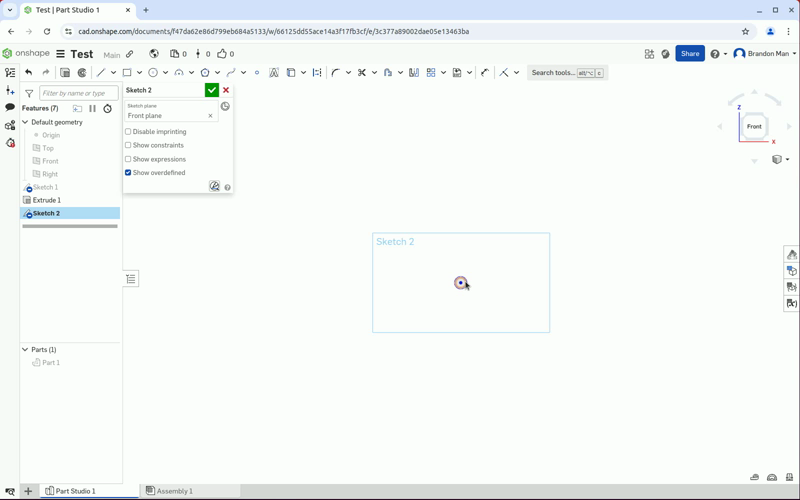
scroll(6)
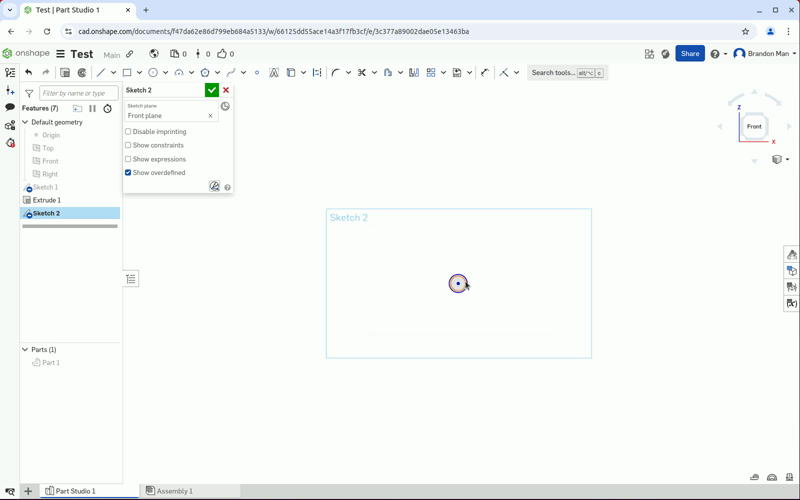
scroll(6)
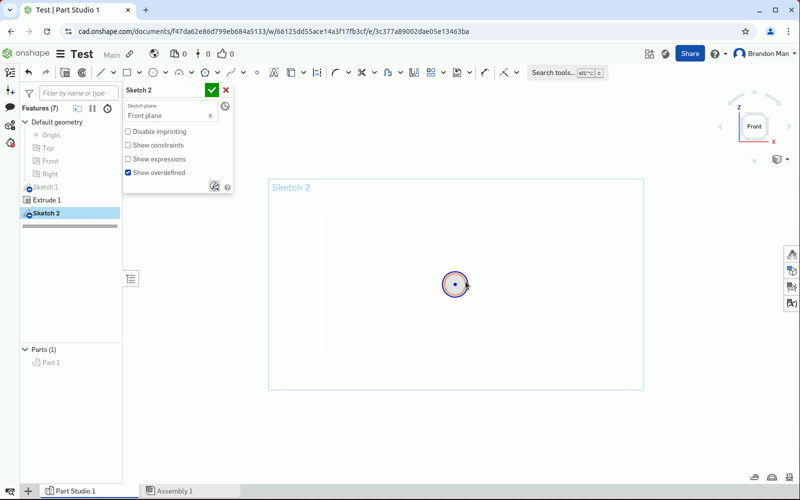
scroll(6)
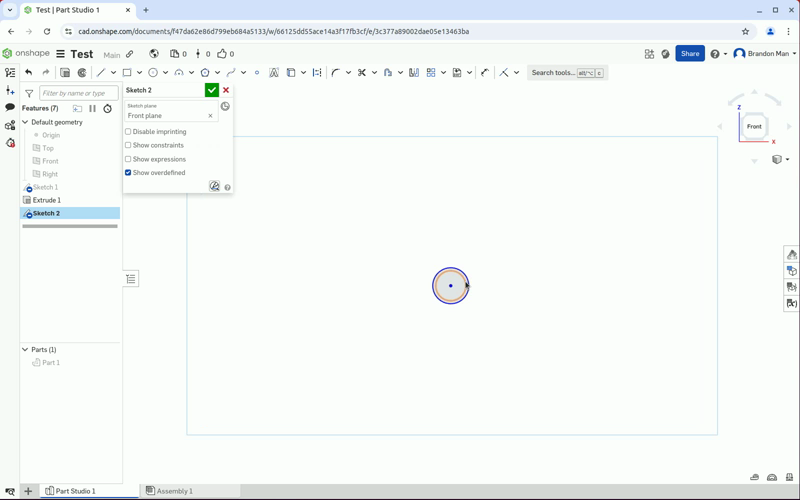
scroll(6)
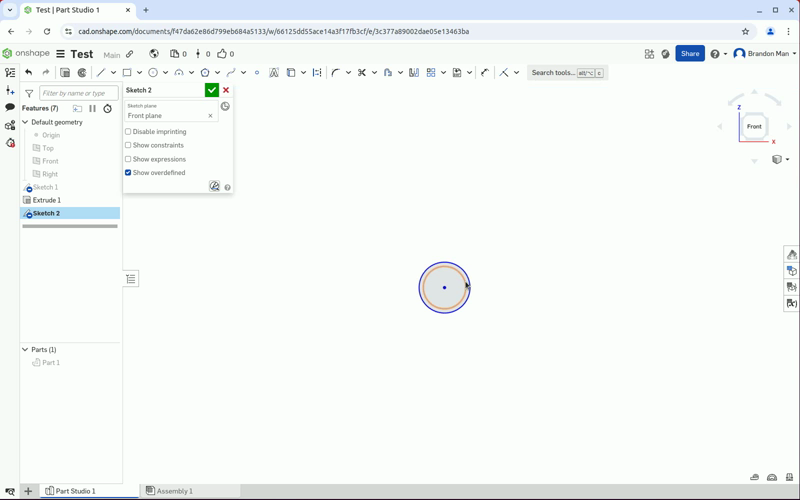
scroll(6)
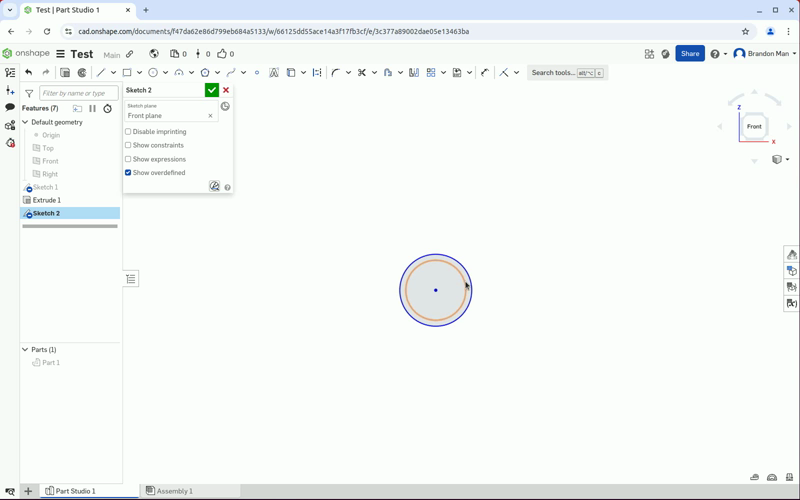
scroll(6)
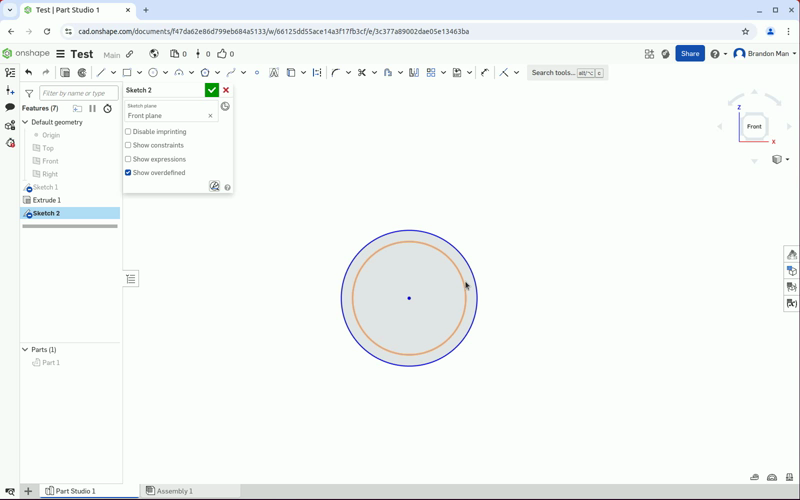
click(465, 281)
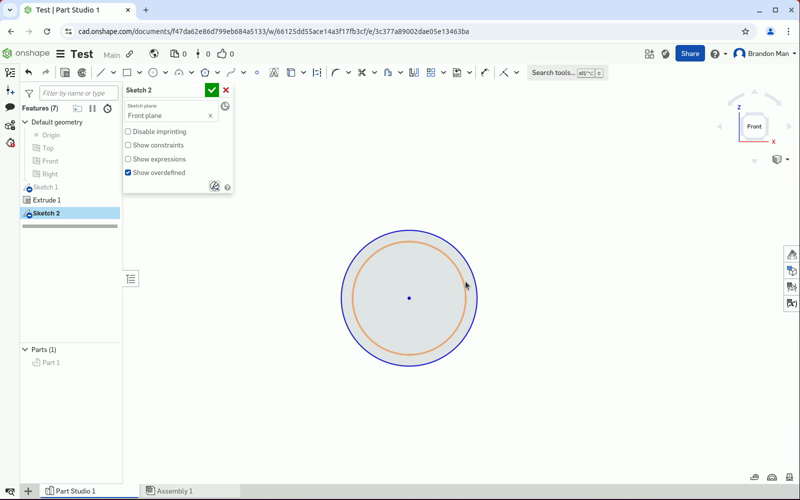
scroll(-6)
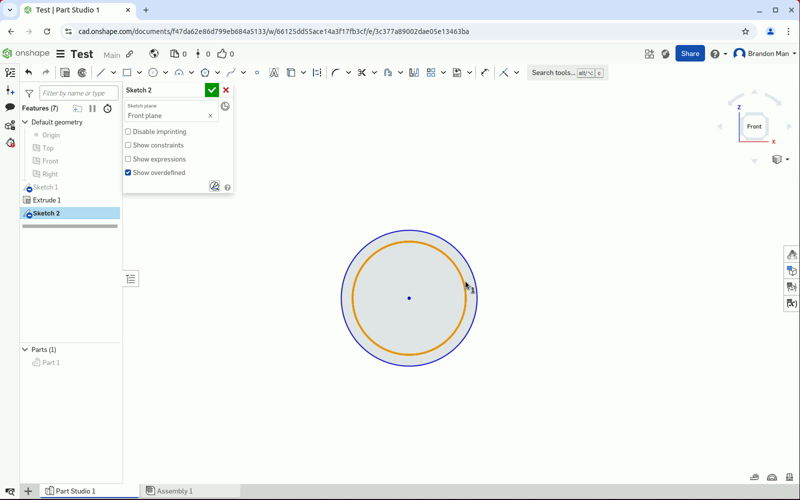
scroll(-6)
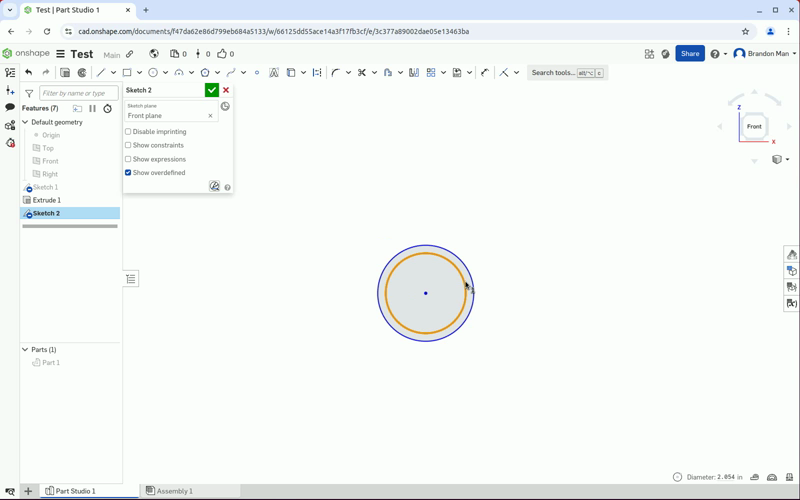
scroll(-6)
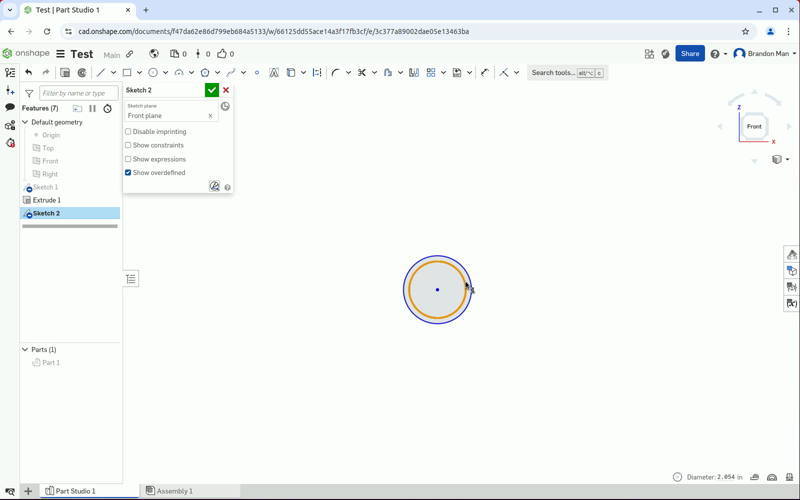
scroll(-6)
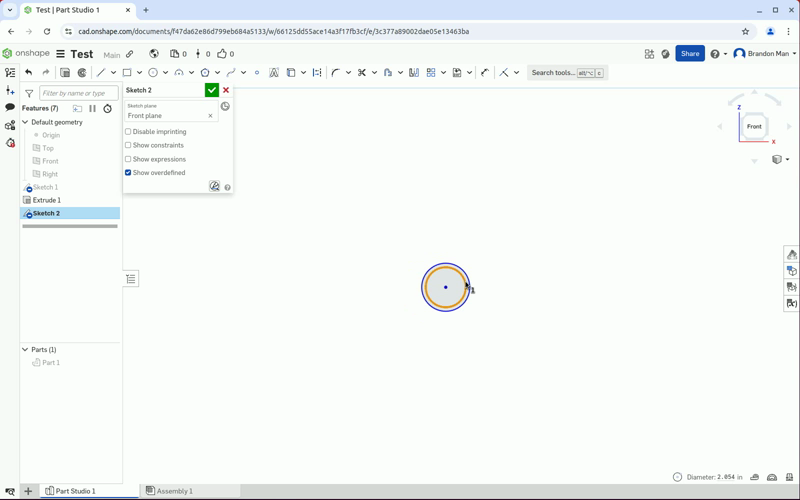
scroll(-6)
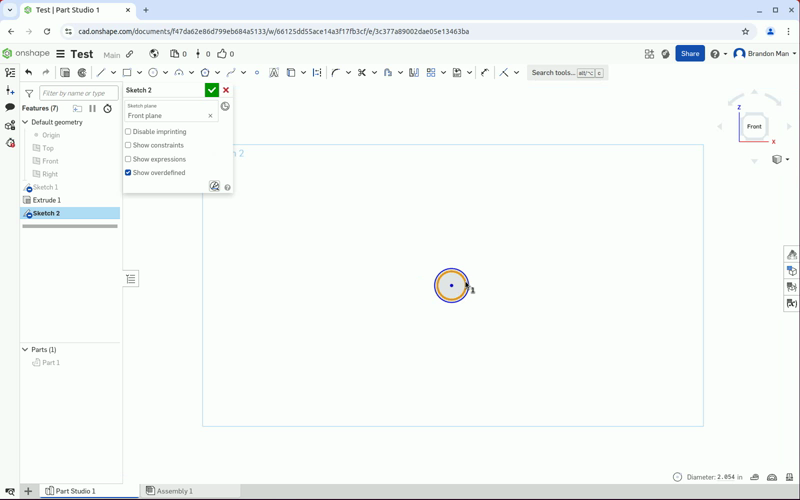
scroll(-6)
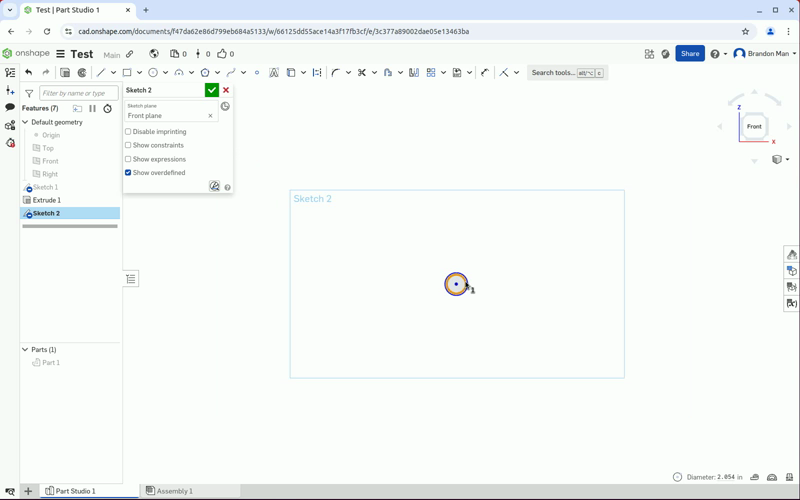
scroll(-6)
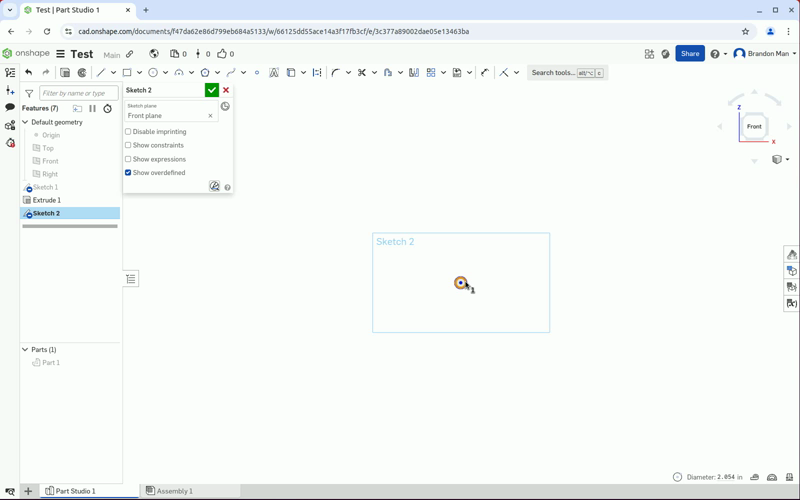
mouse_move(73, 352)
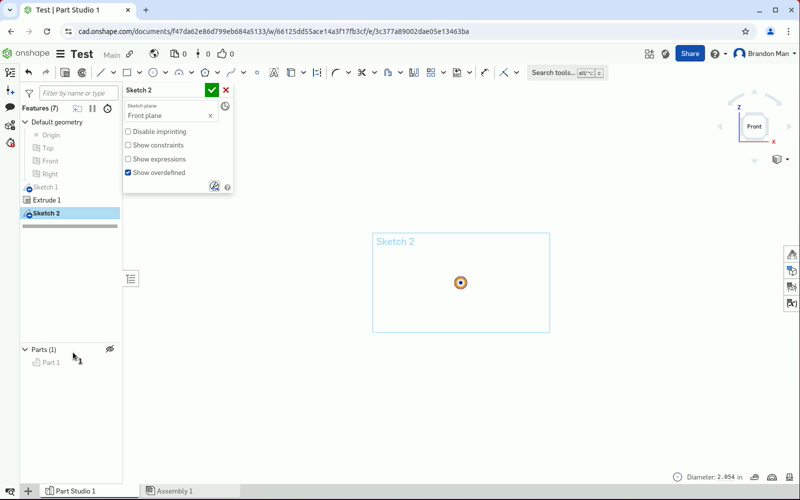
key(shift+y)
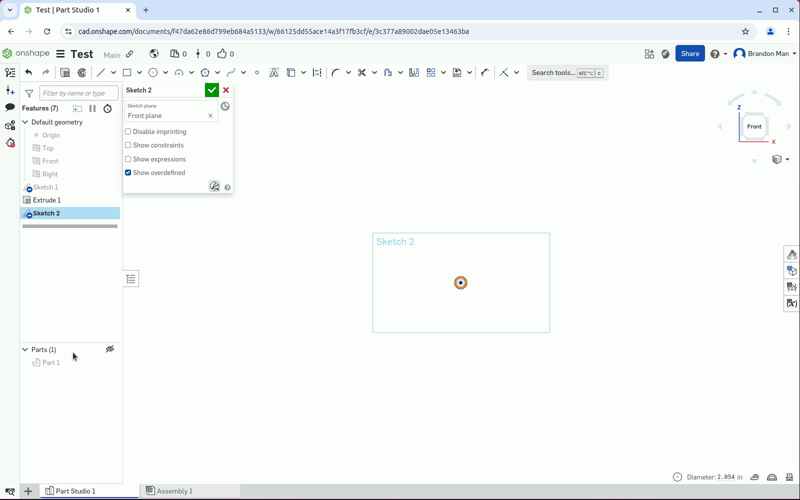
key(shift+e)
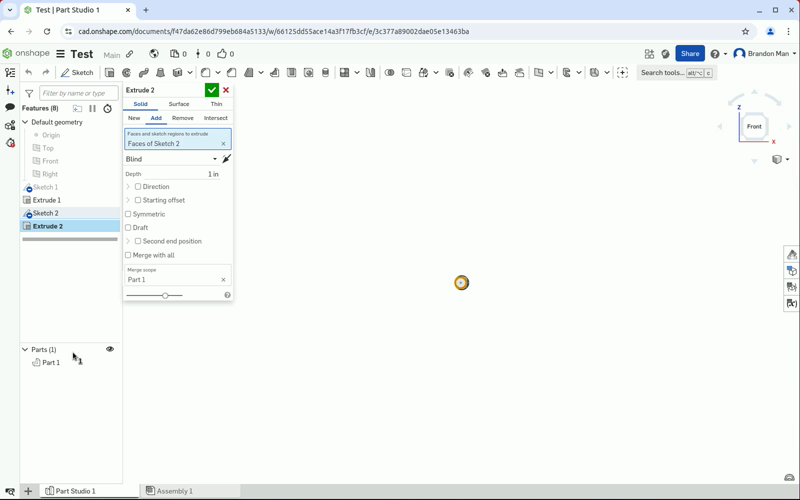
mouse_move(143, 106)
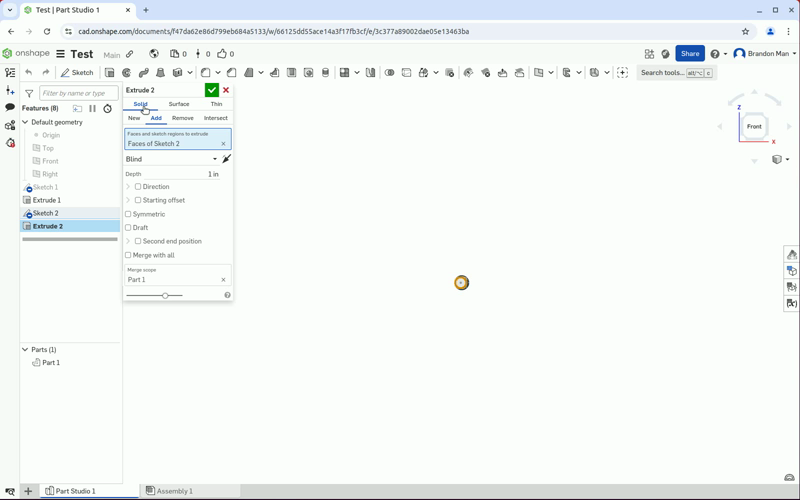
click(143, 106)
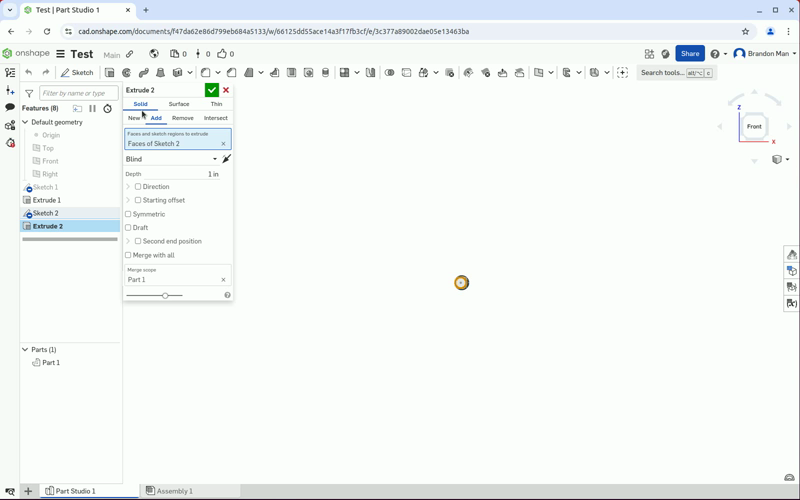
mouse_move(137, 120)
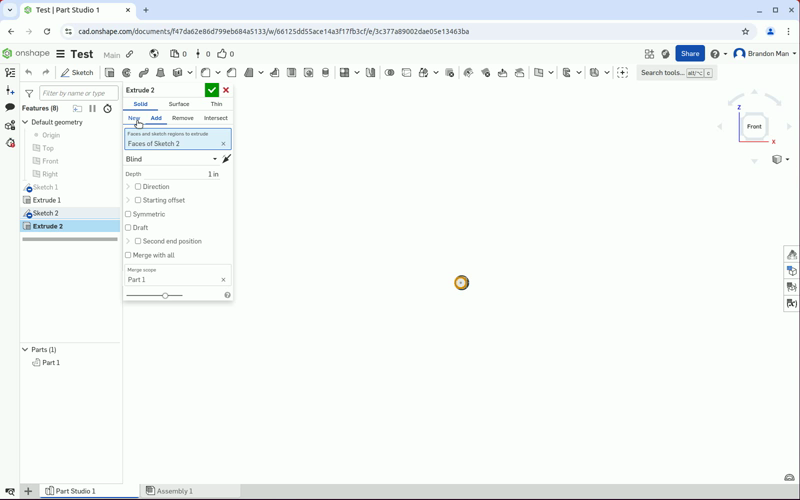
click(137, 120)
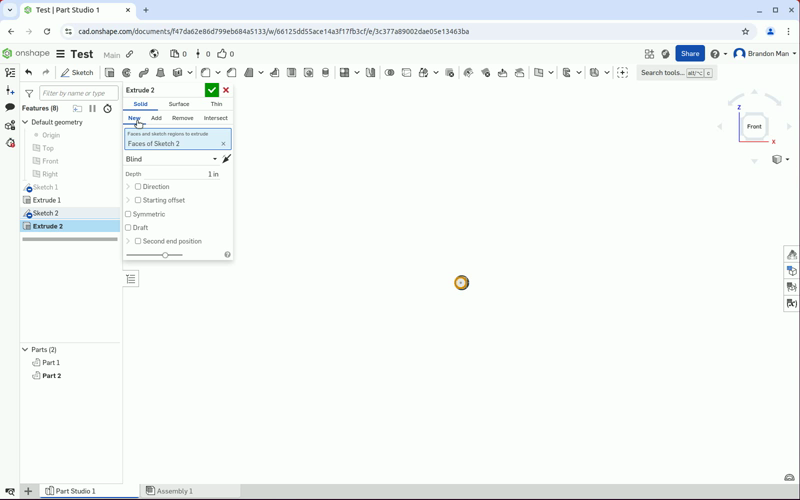
key(tab, 4)
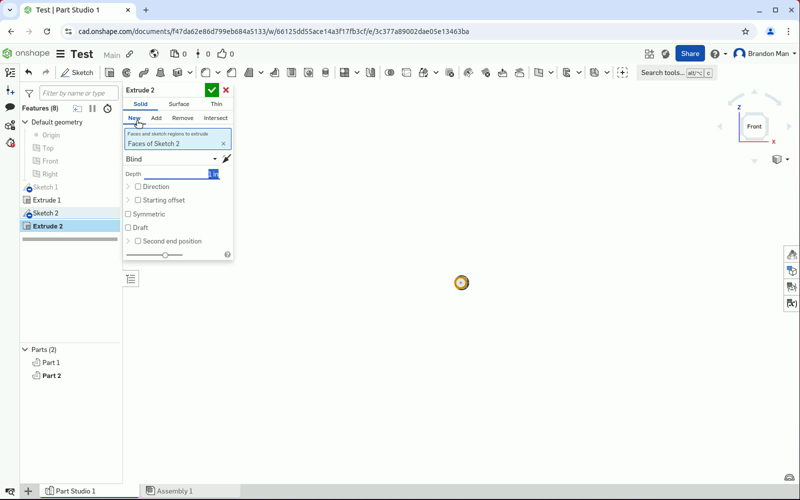
text(23.108)
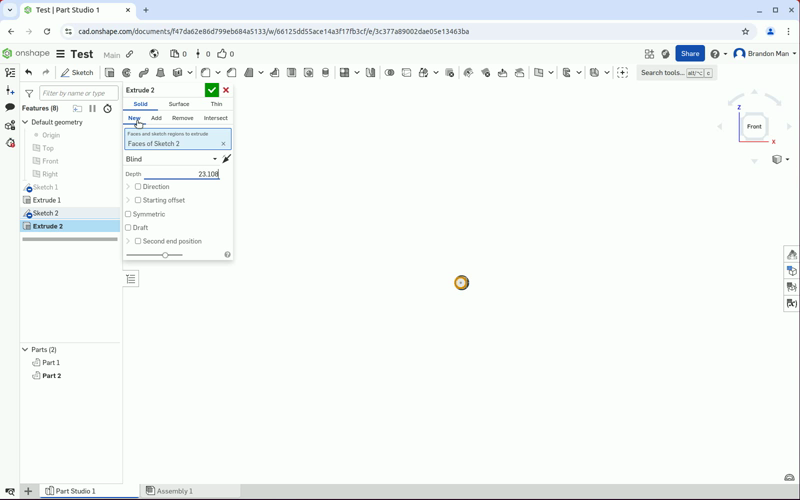
key(enter)
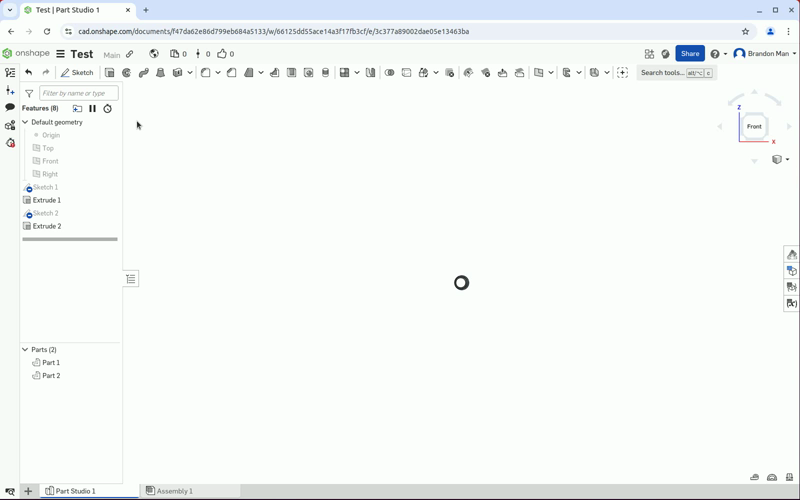
key(shift+h)
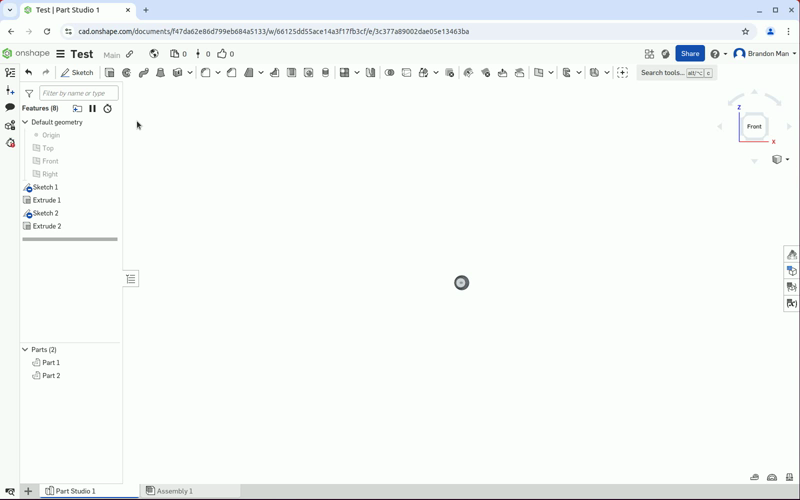
key(shift+h)
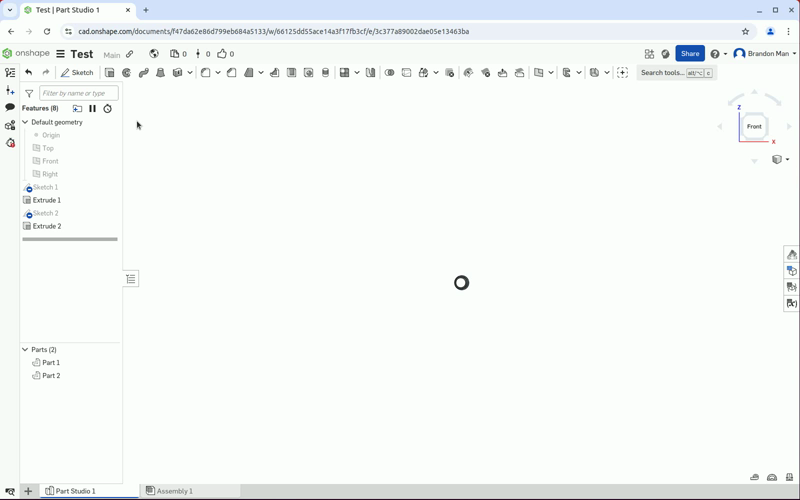
mouse_move(73, 189)
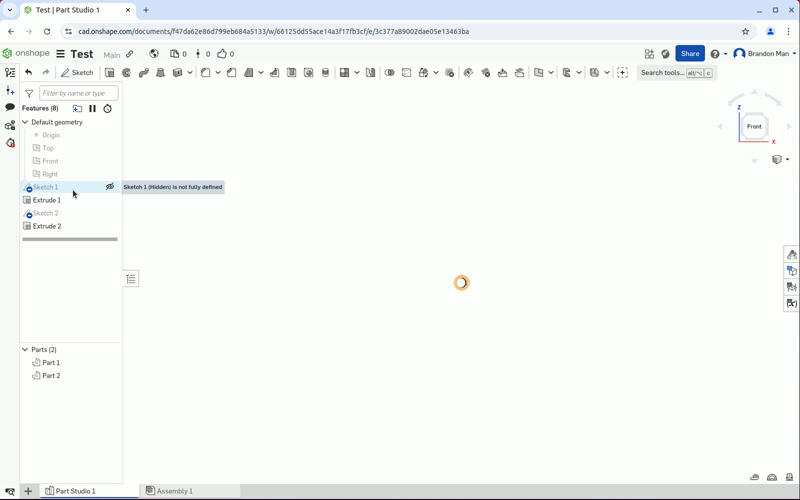
click(73, 189)
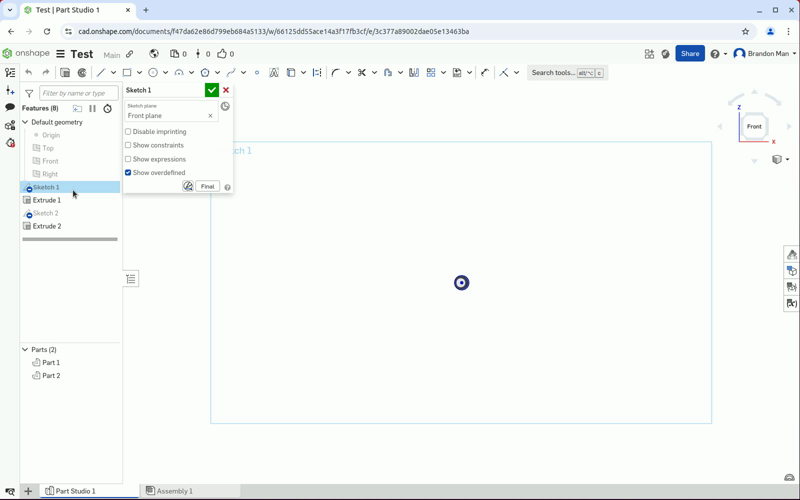
mouse_move(229, 92)
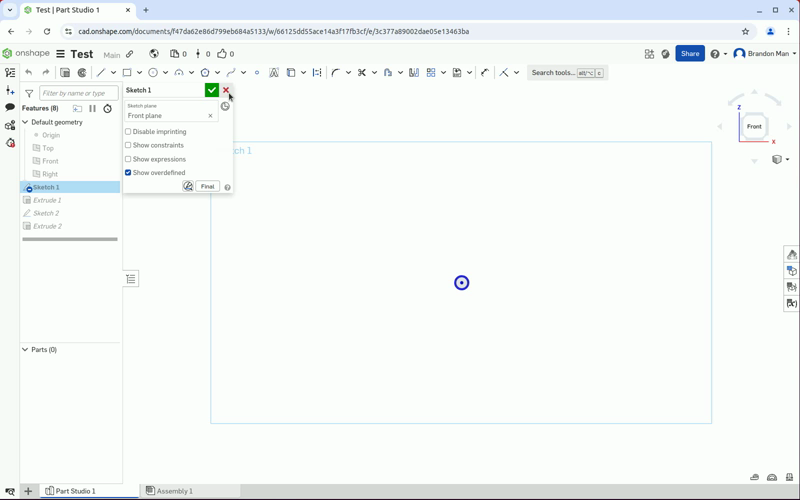
click(229, 92)
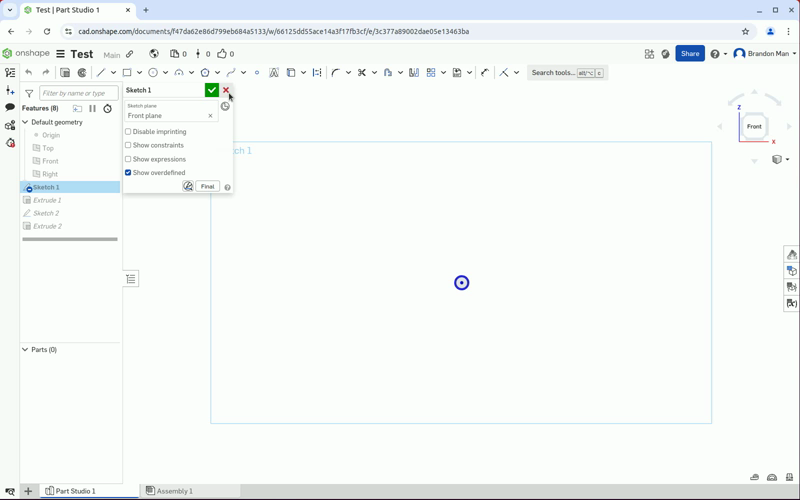
key(shift+s)
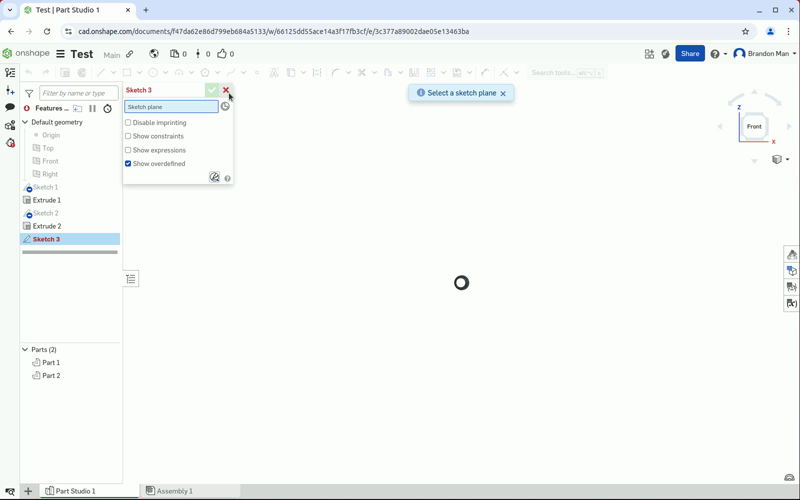
mouse_move(73, 163)
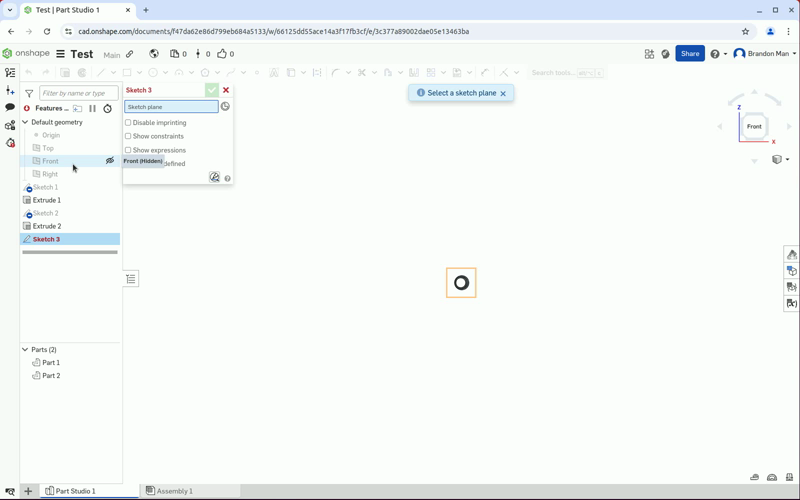
click(73, 163)
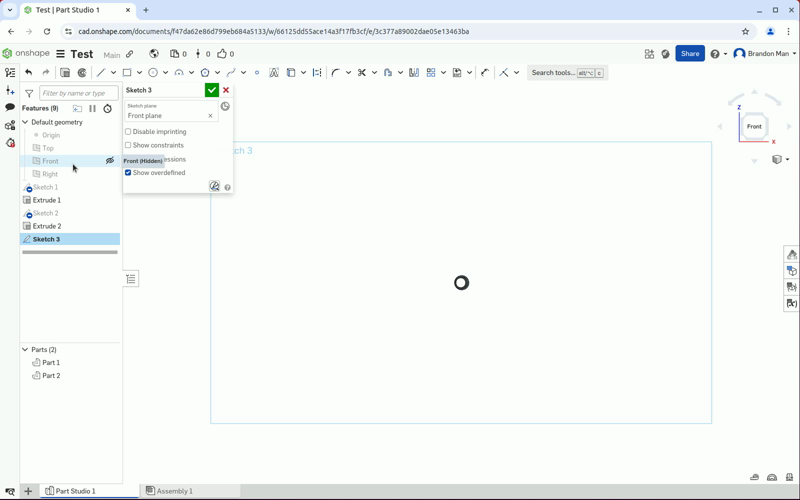
mouse_move(73, 352)
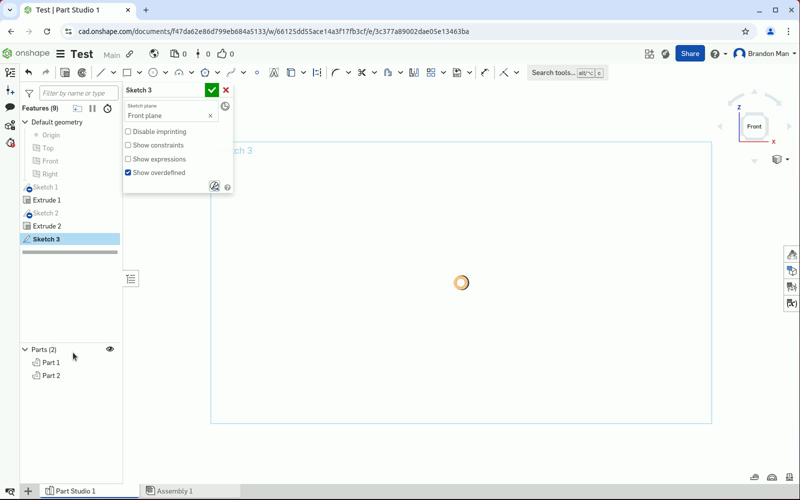
key(y)
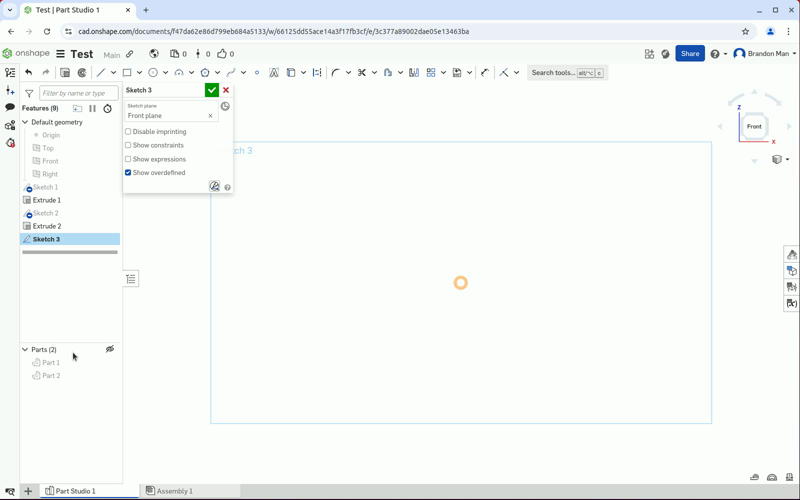
key(c)
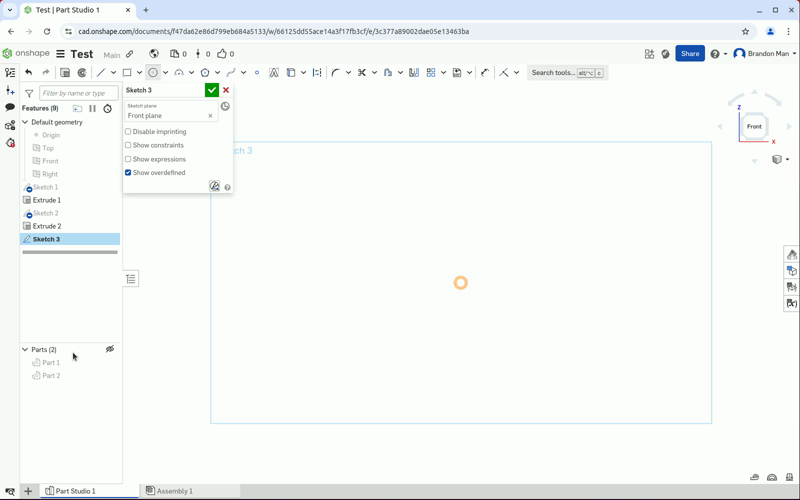
key_down(shift)
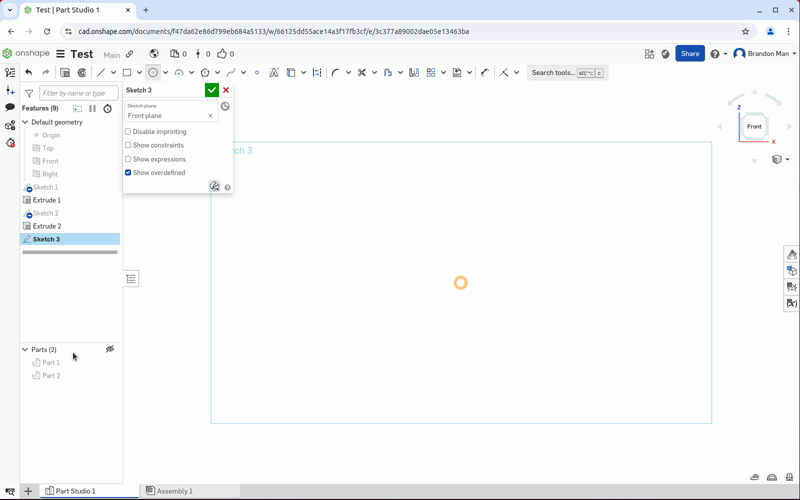
mouse_move(460, 282)
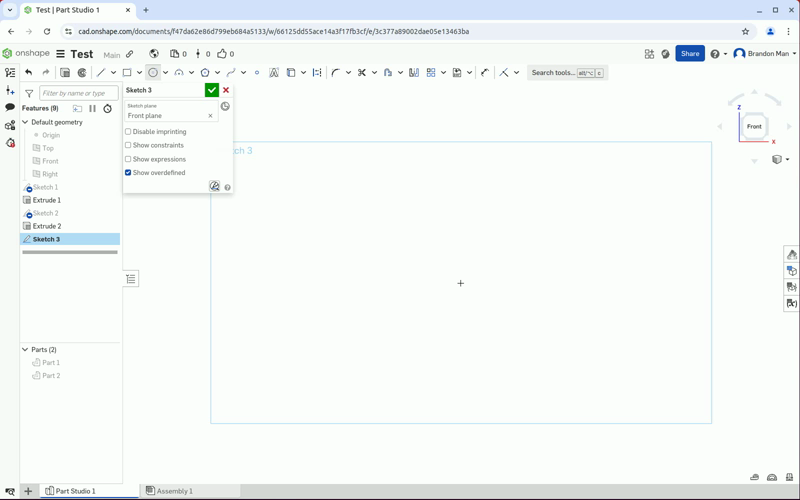
click(460, 282)
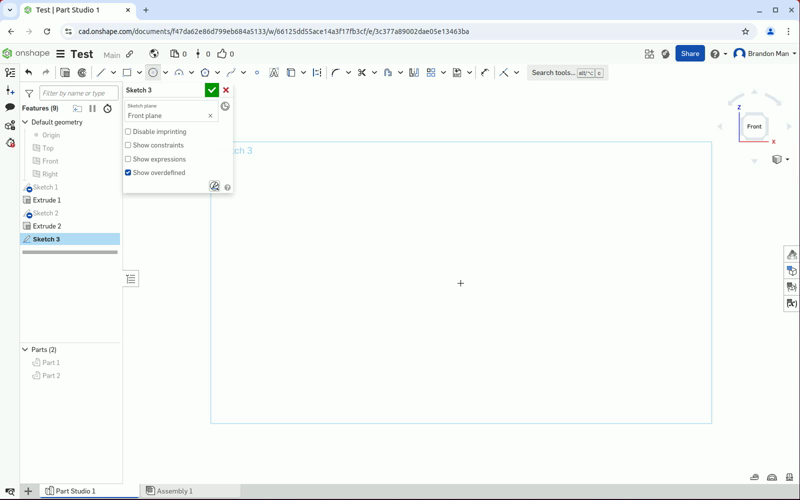
key_up(shift)
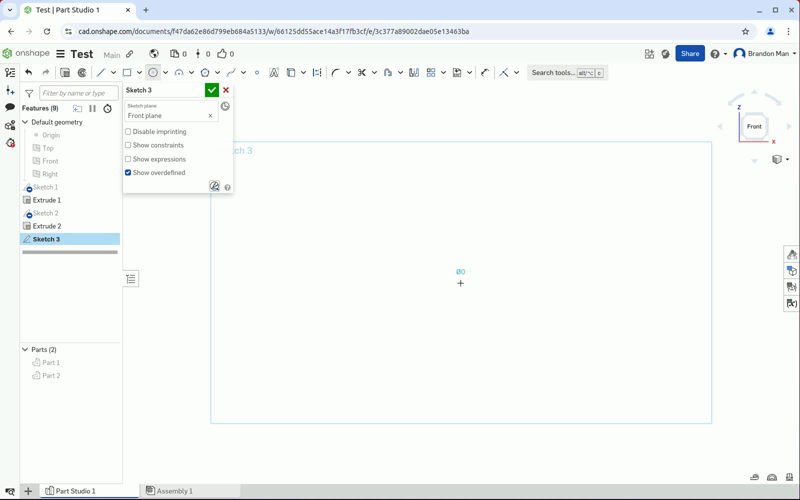
mouse_move(466, 282)
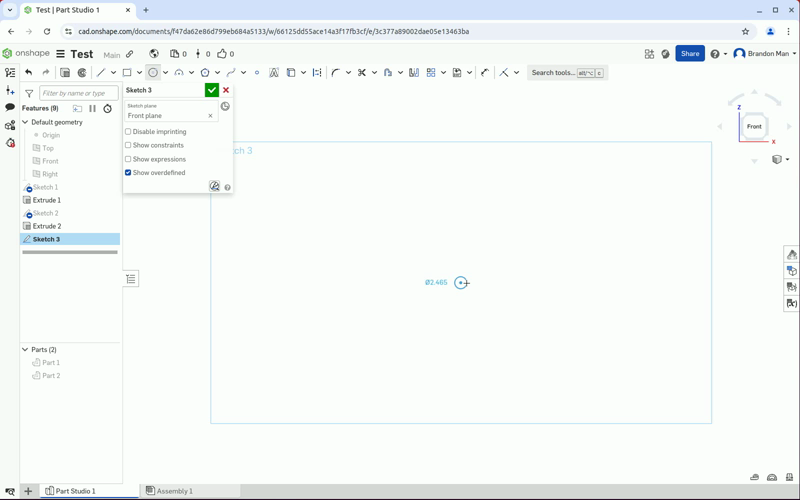
click(466, 282)
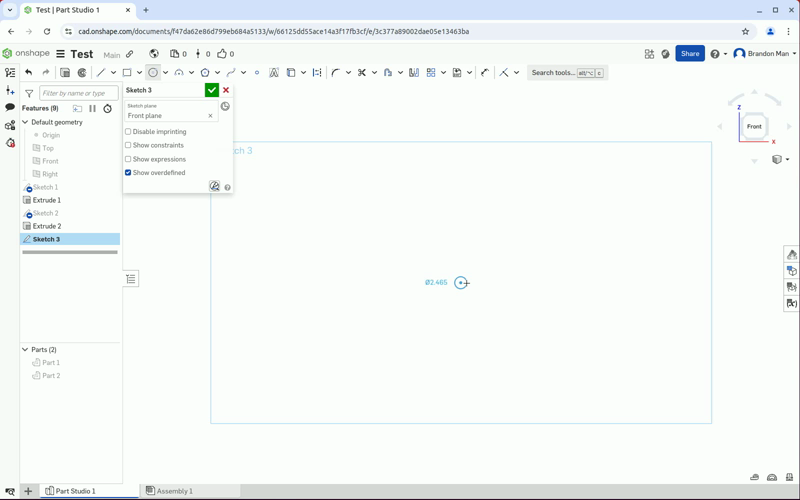
key(esc)
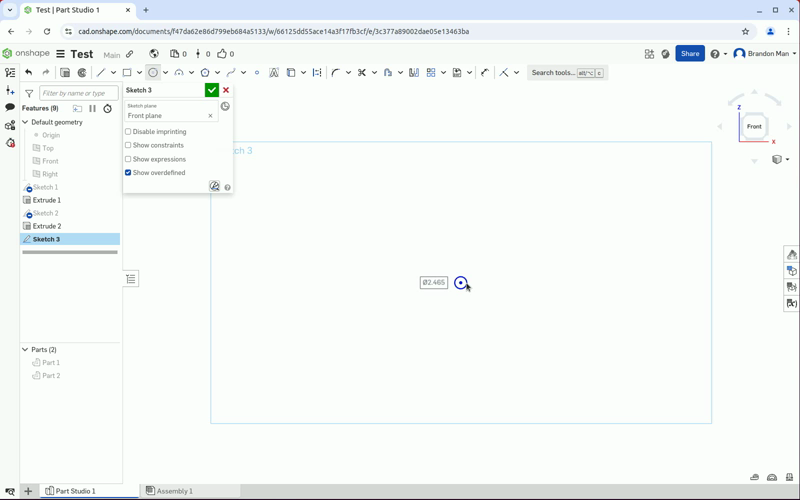
key(c)
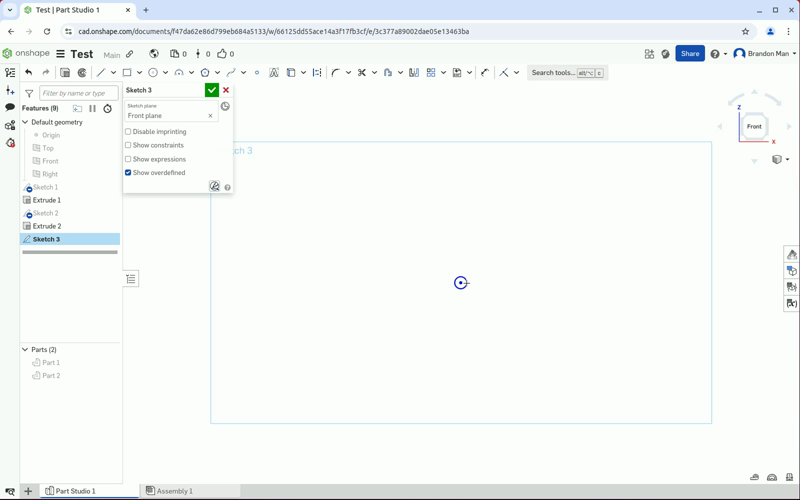
key_down(shift)
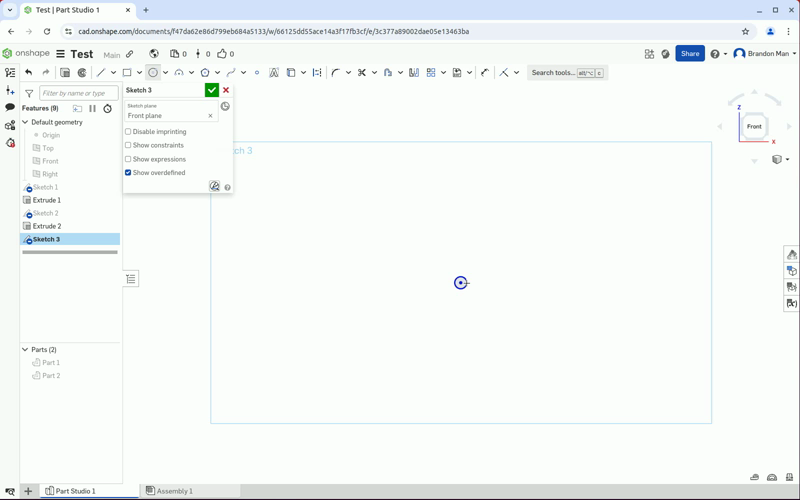
mouse_move(460, 282)
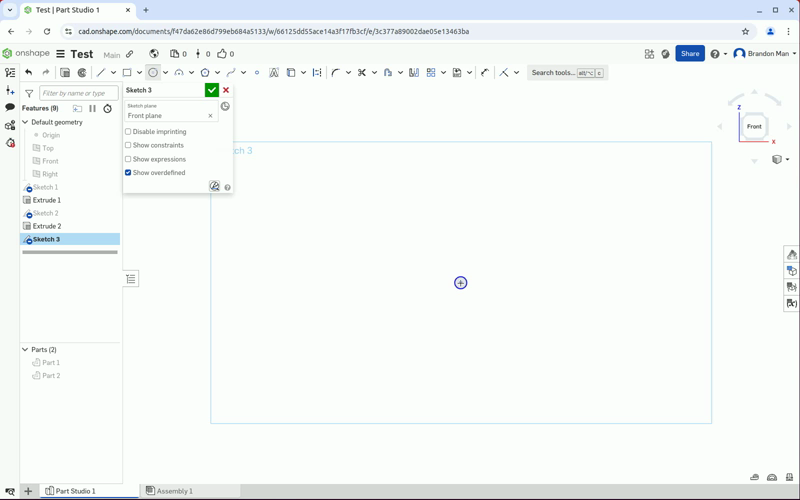
click(460, 282)
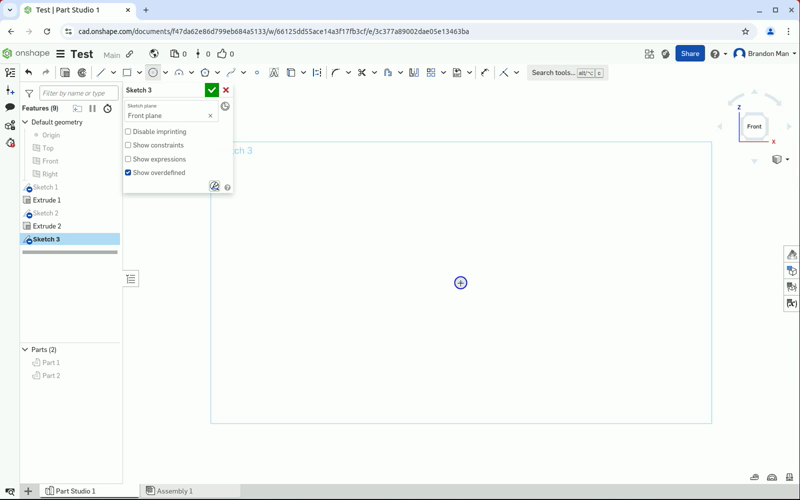
key_up(shift)
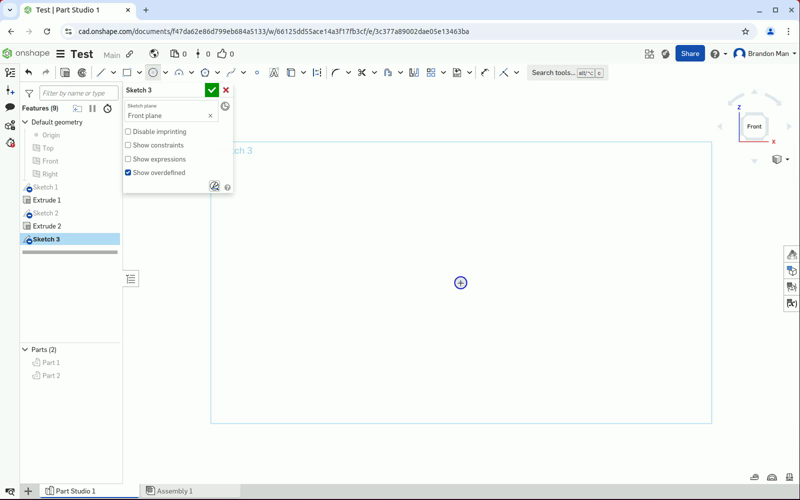
mouse_move(465, 282)
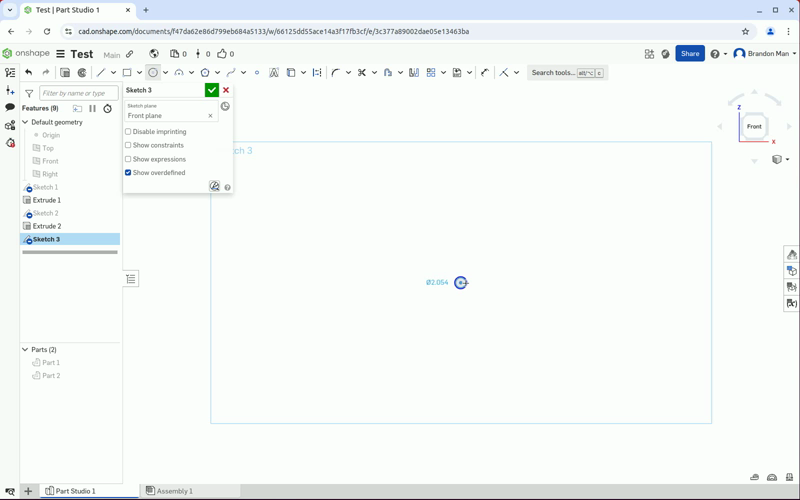
scroll(6)
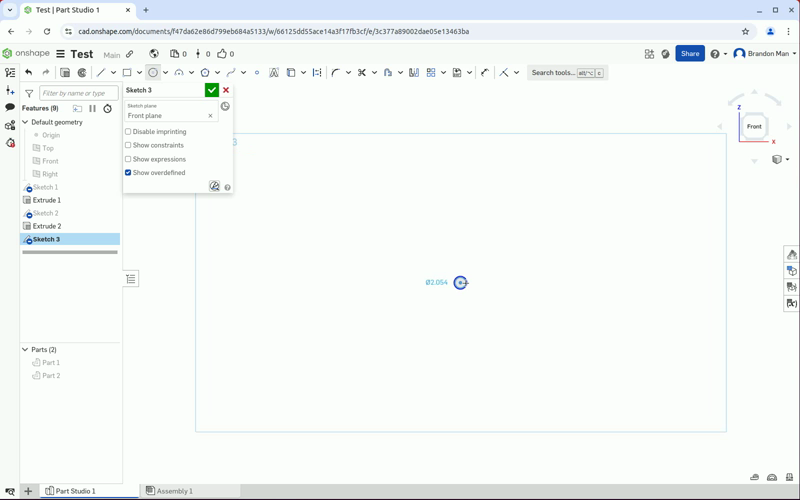
scroll(6)
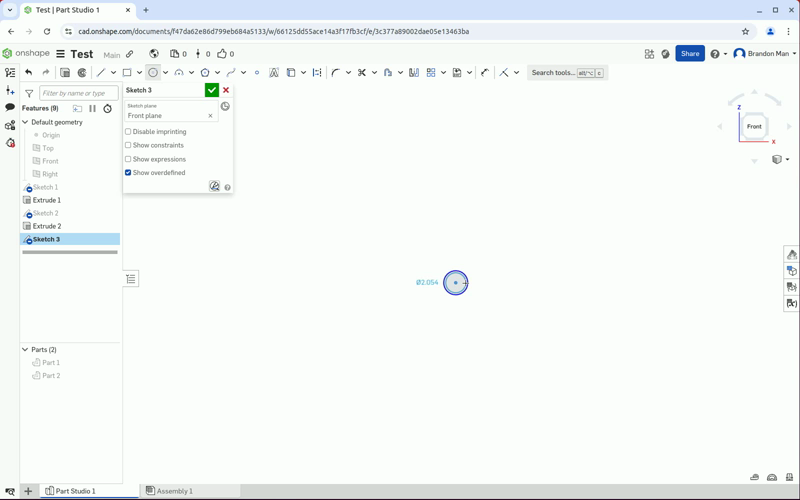
scroll(6)
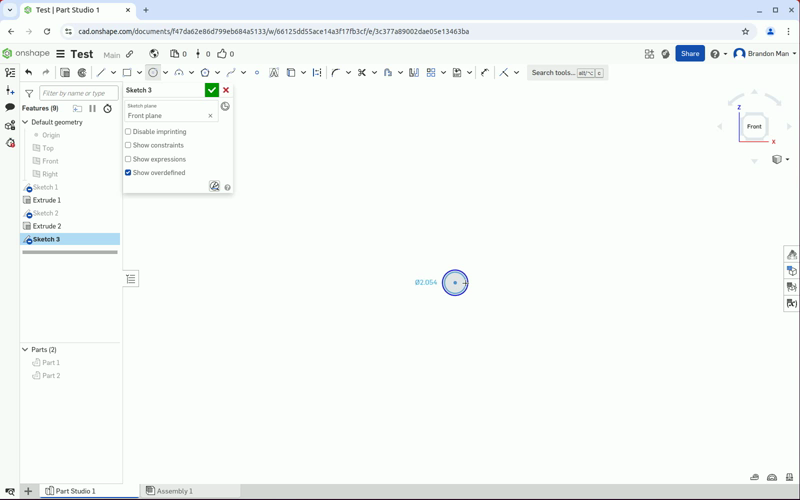
scroll(6)
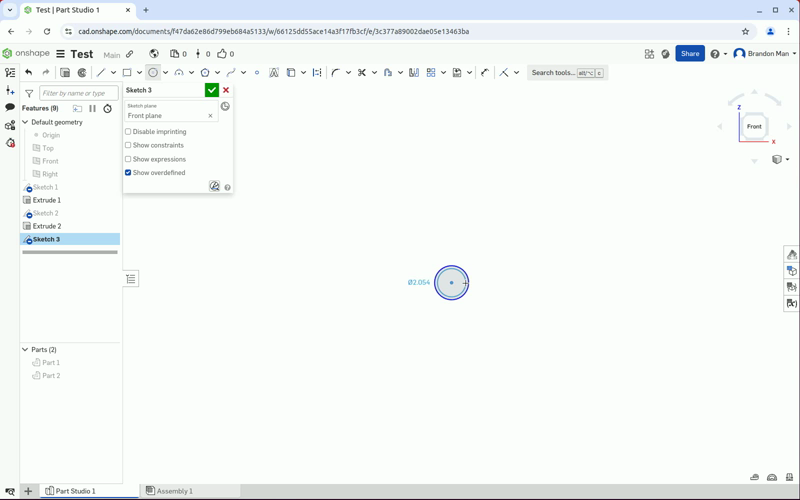
scroll(6)
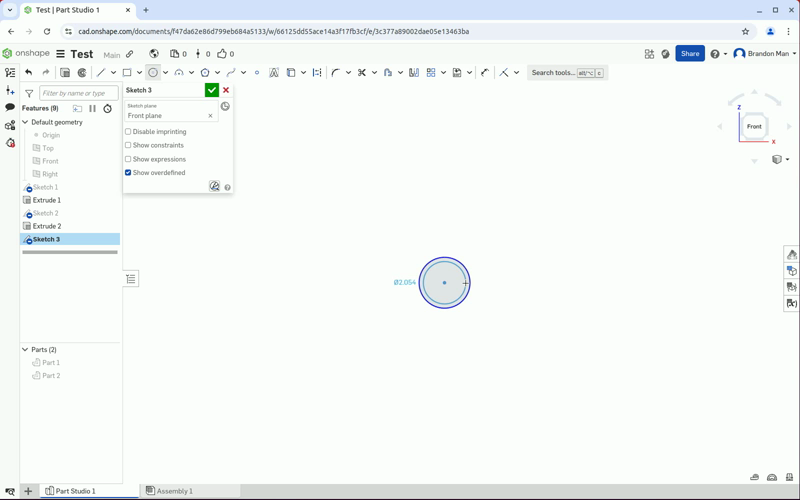
scroll(6)
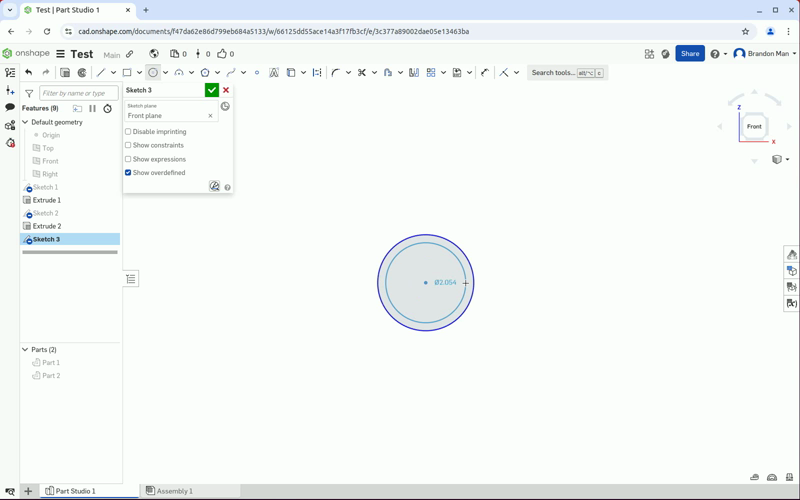
scroll(6)
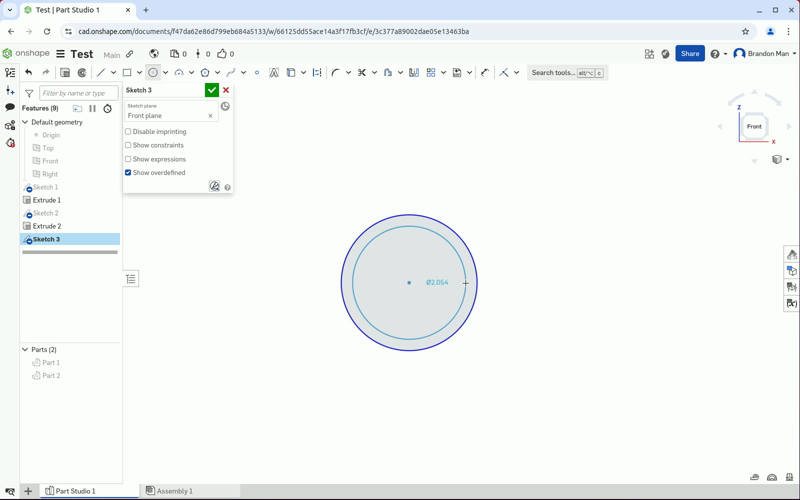
click(465, 282)
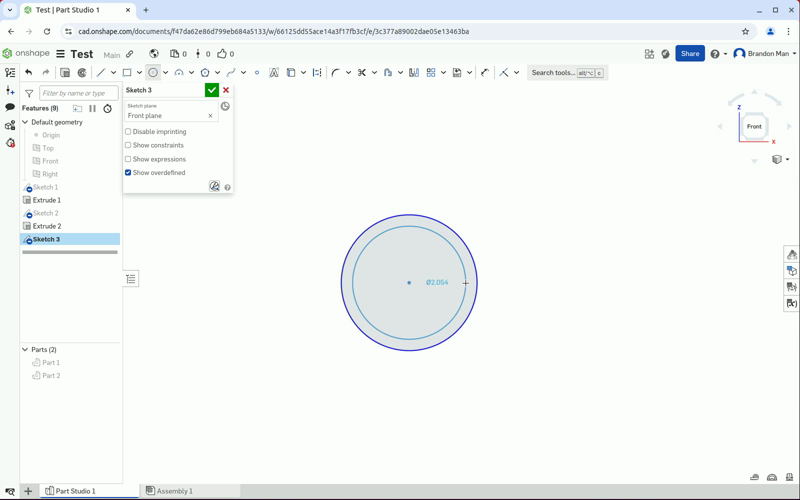
scroll(-6)
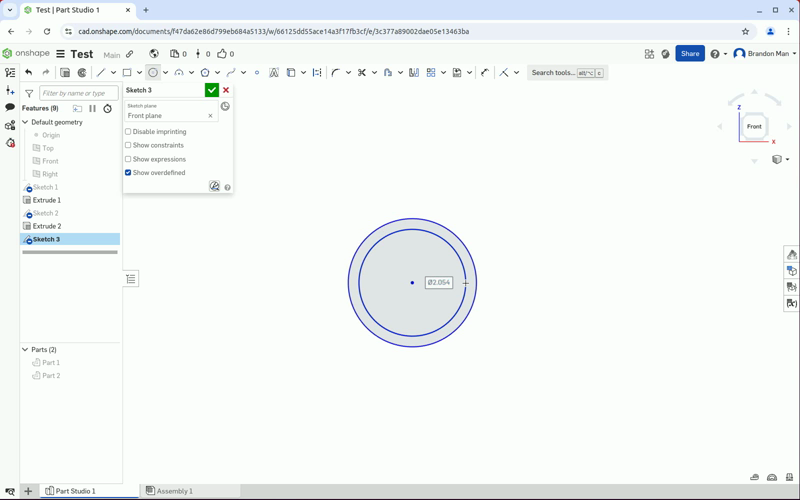
scroll(-6)
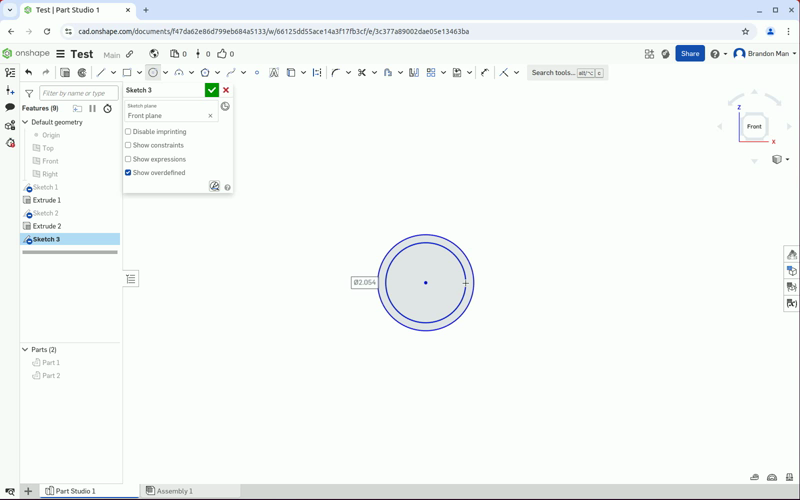
scroll(-6)
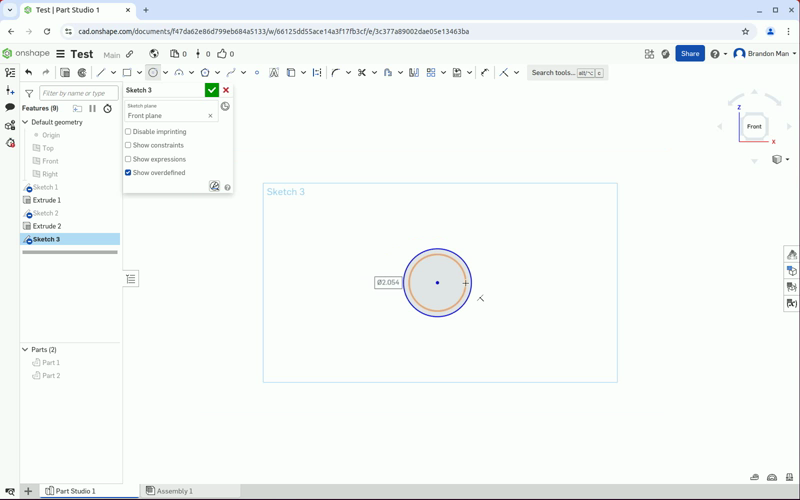
scroll(-6)
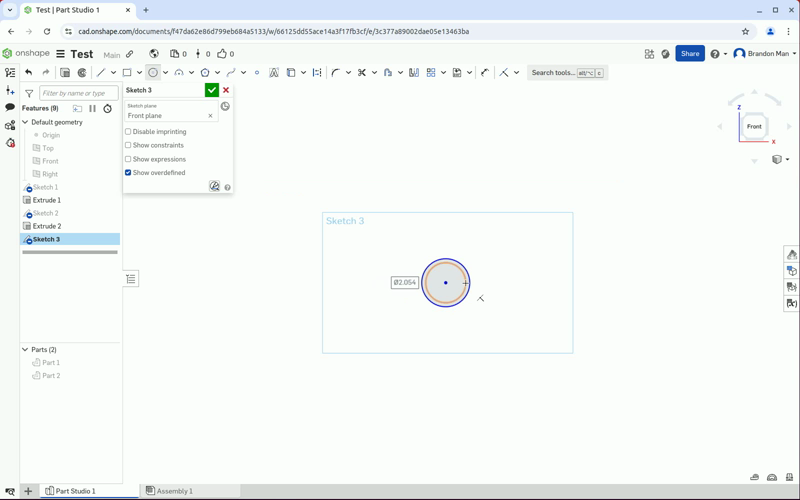
scroll(-6)
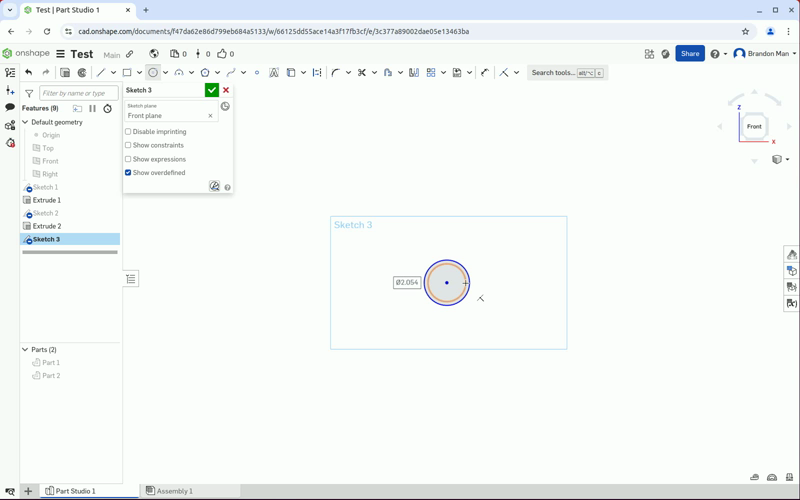
scroll(-6)
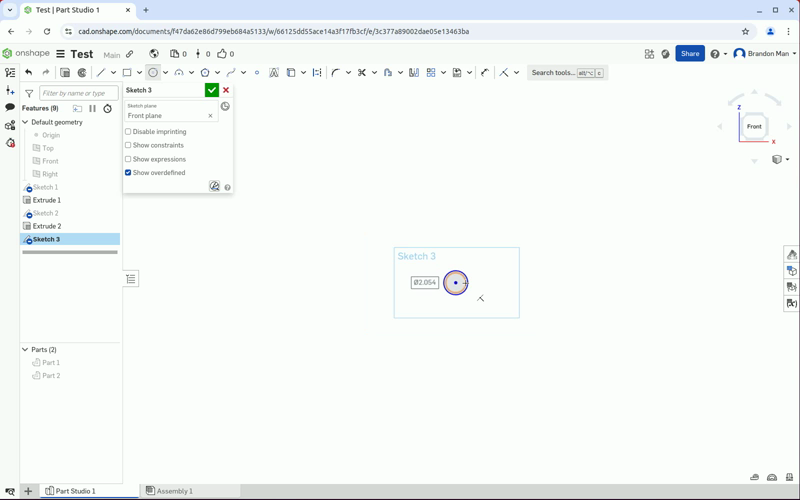
scroll(-6)
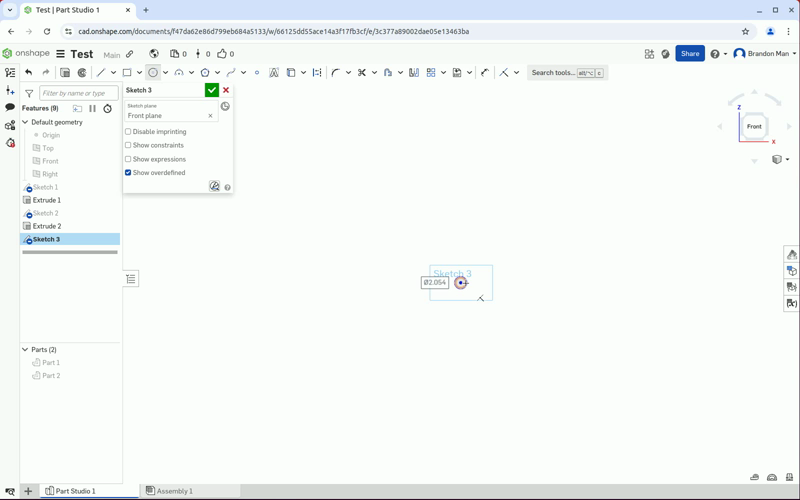
key(esc)
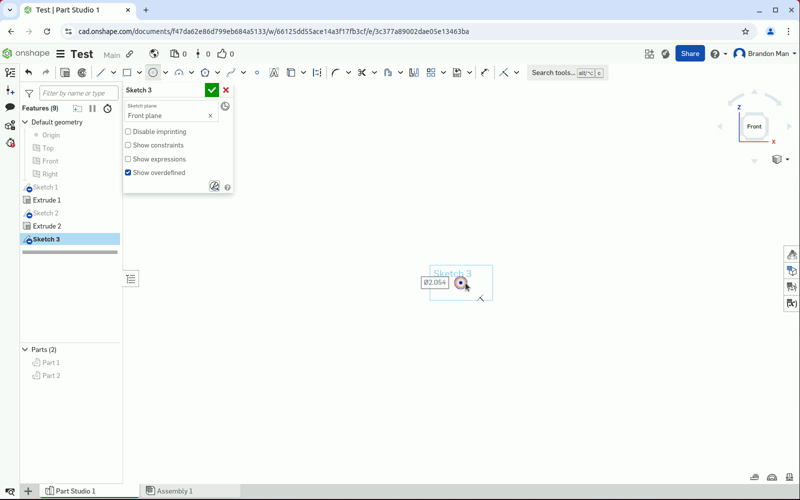
mouse_move(461, 288)
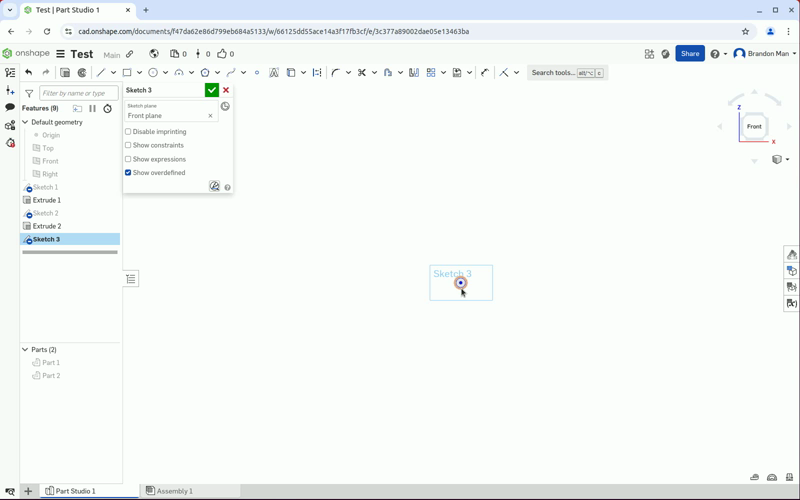
scroll(6)
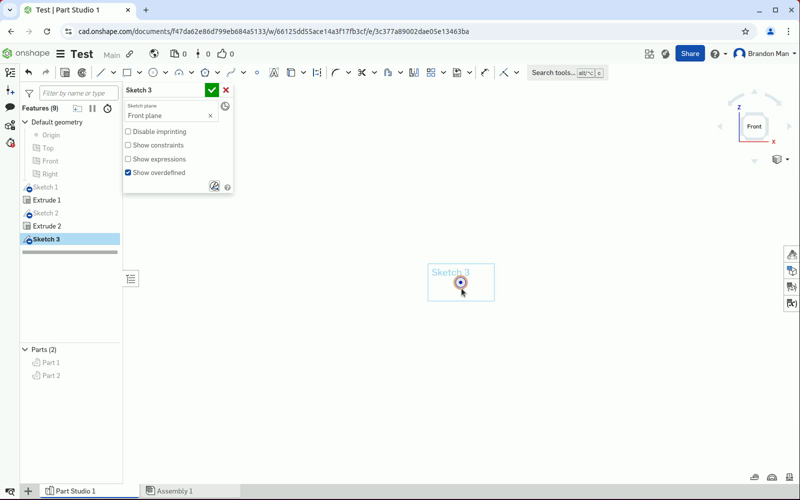
scroll(6)
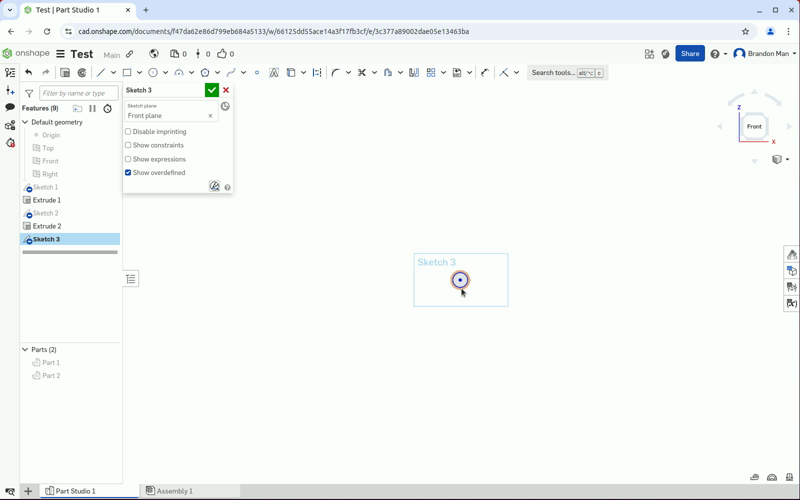
scroll(6)
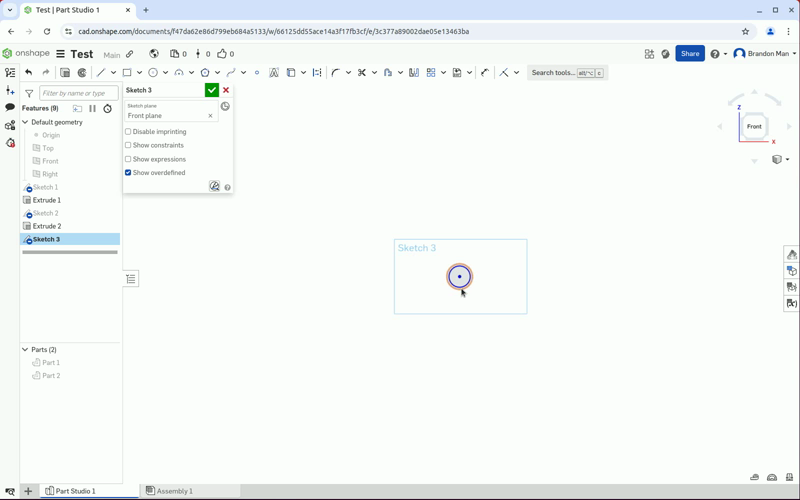
scroll(6)
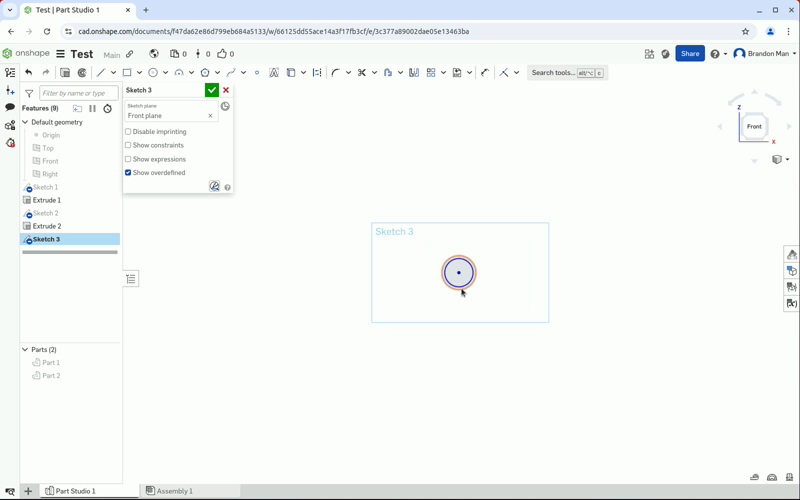
scroll(6)
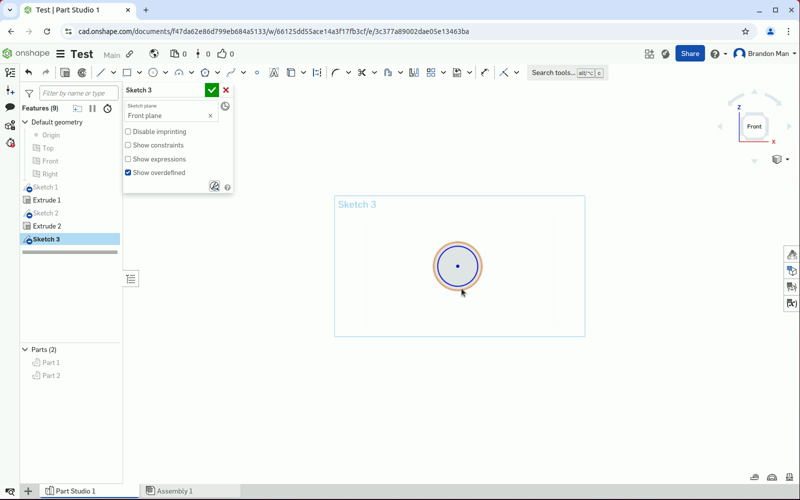
scroll(6)
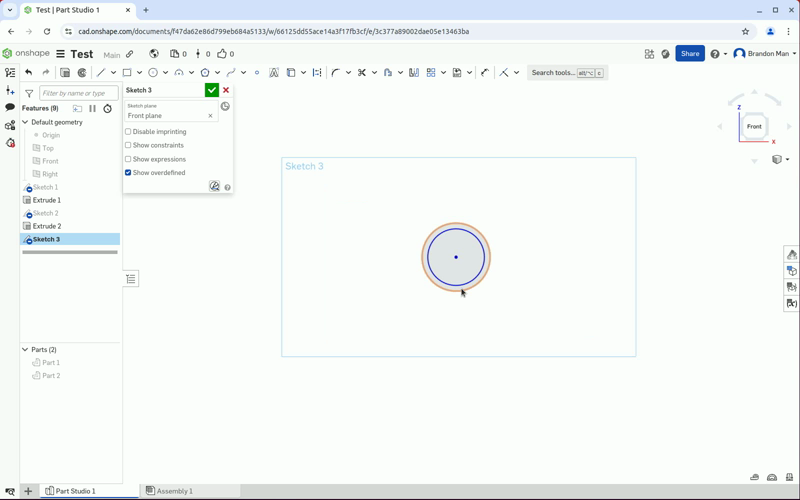
scroll(6)
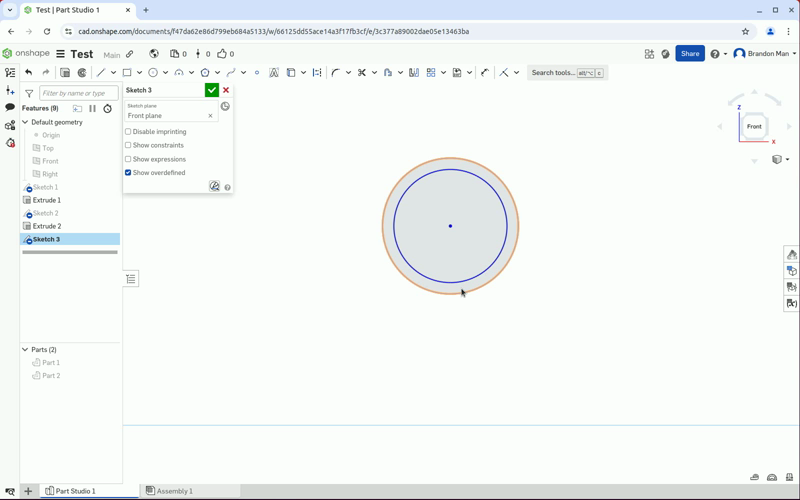
click(461, 288)
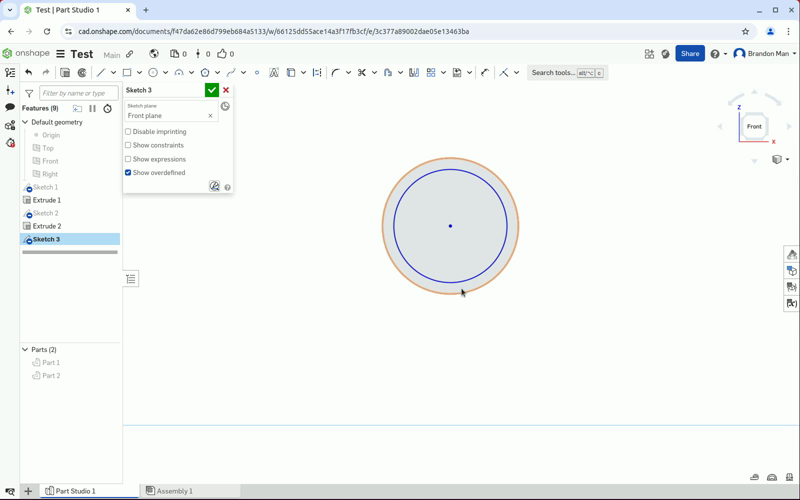
scroll(-6)
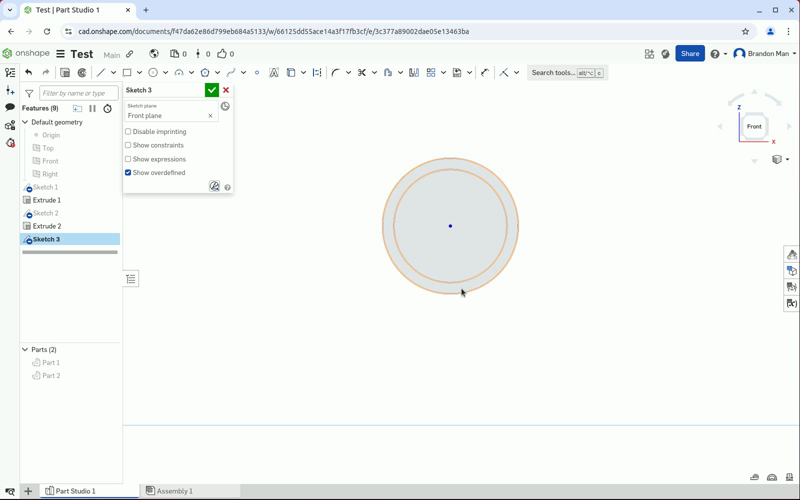
scroll(-6)
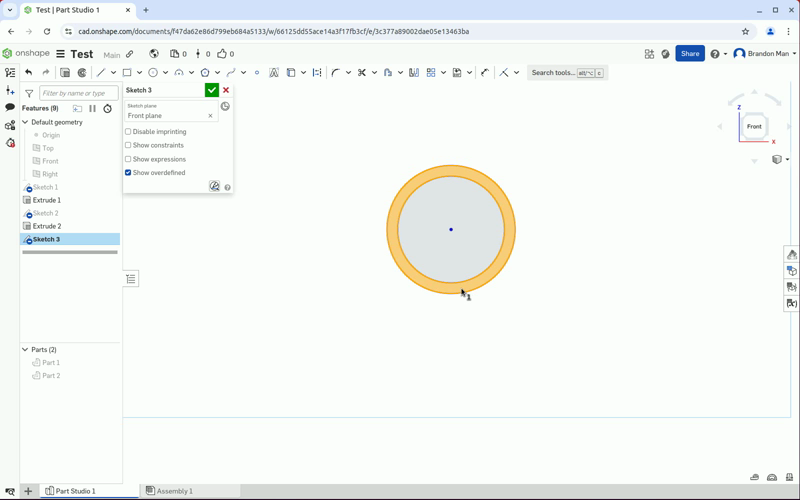
scroll(-6)
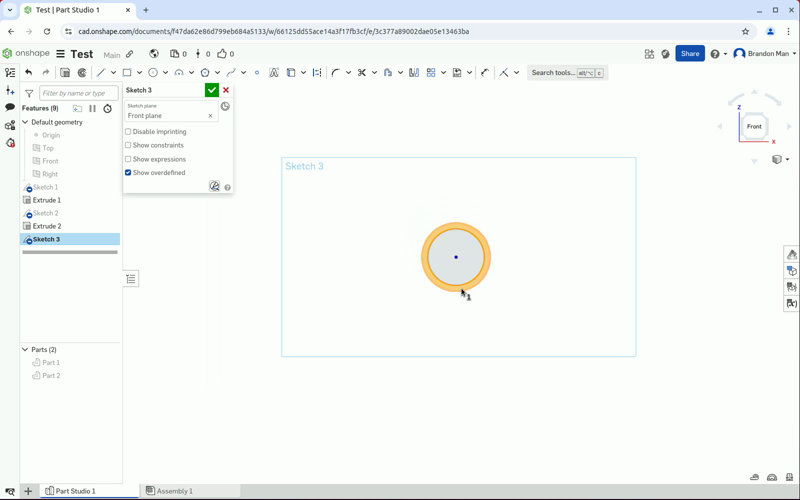
scroll(-6)
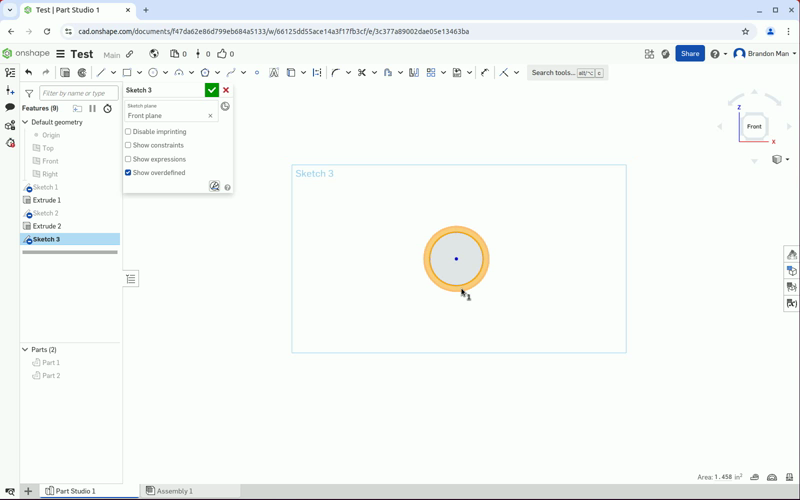
scroll(-6)
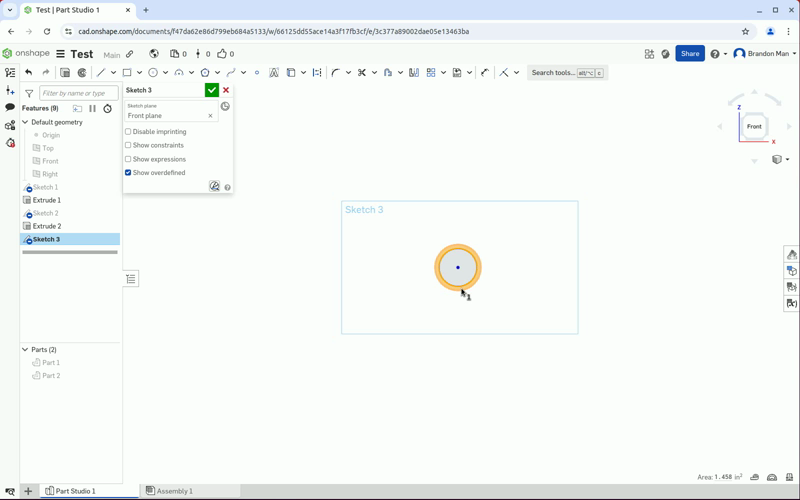
scroll(-6)
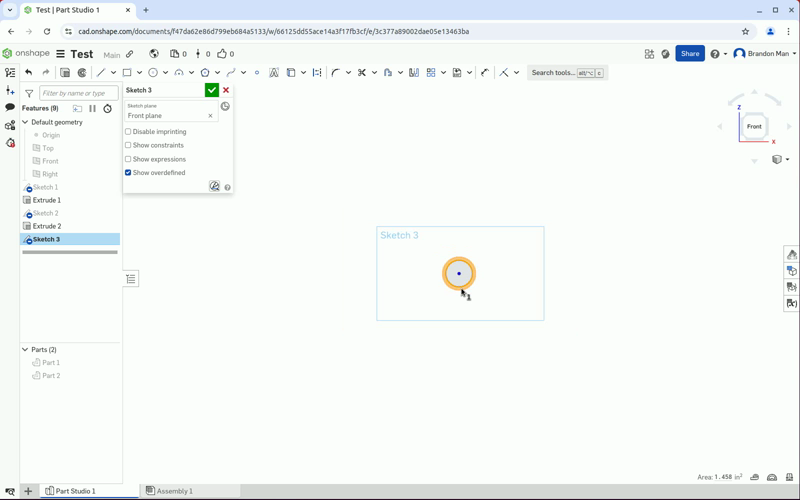
scroll(-6)
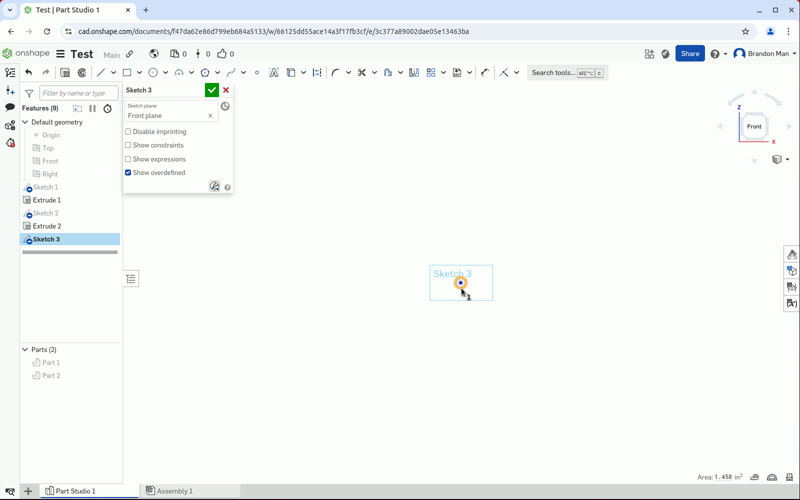
mouse_move(73, 352)
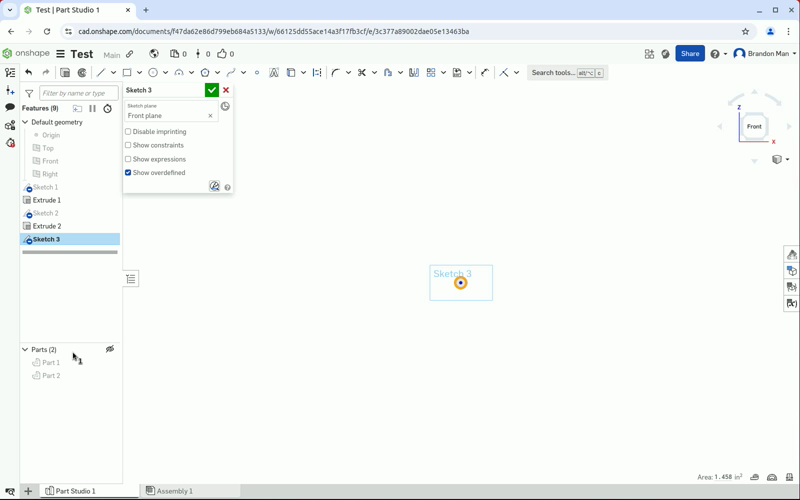
key(shift+y)
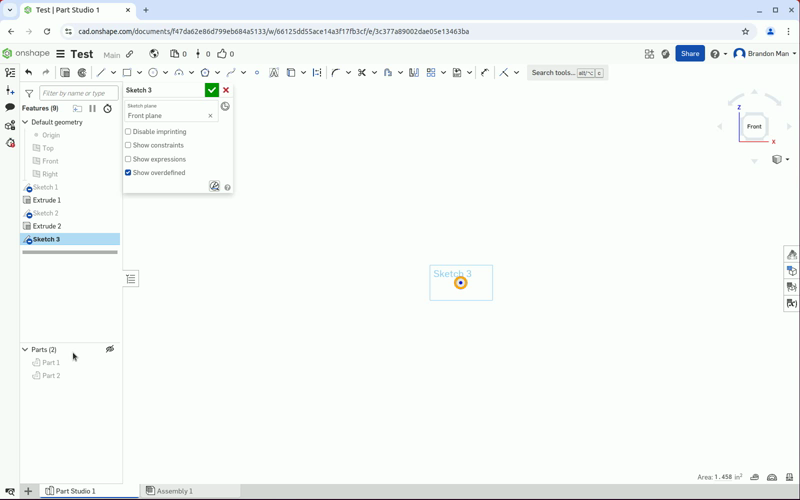
key(shift+e)
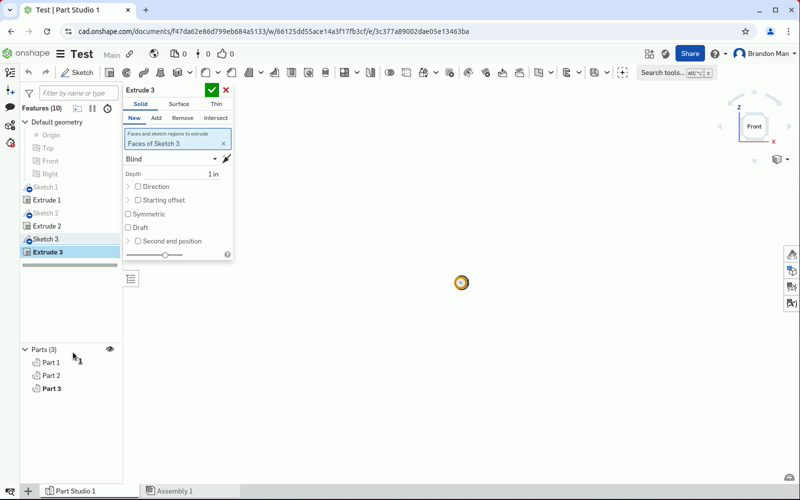
mouse_move(143, 106)
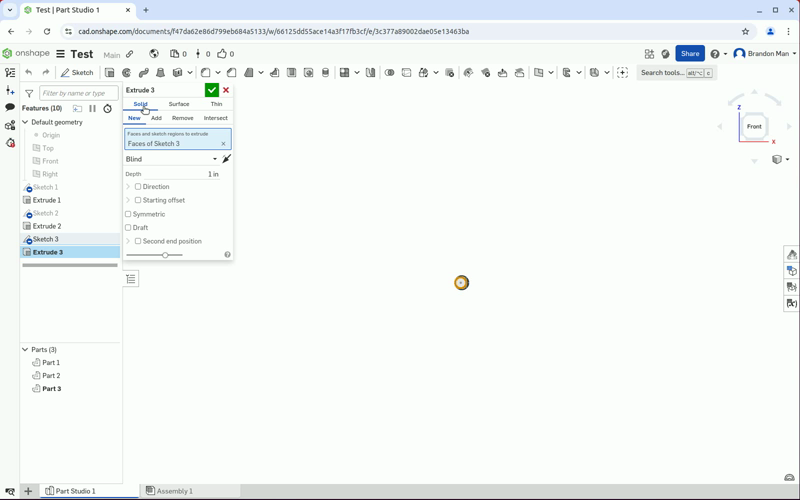
click(143, 106)
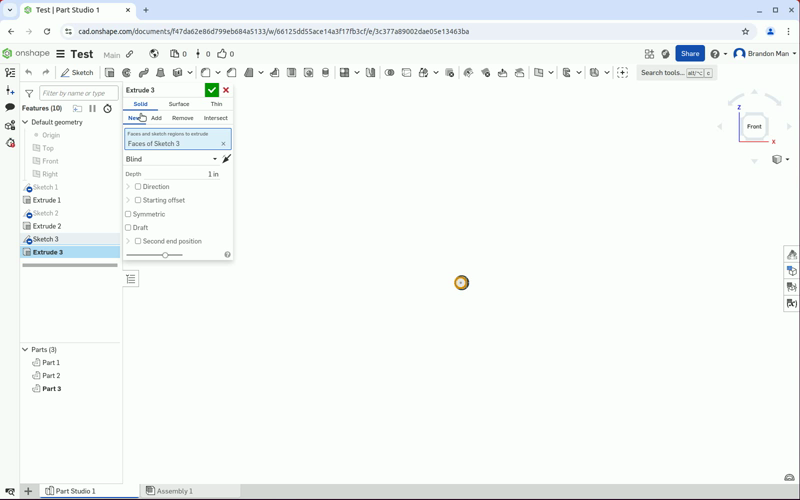
mouse_move(137, 120)
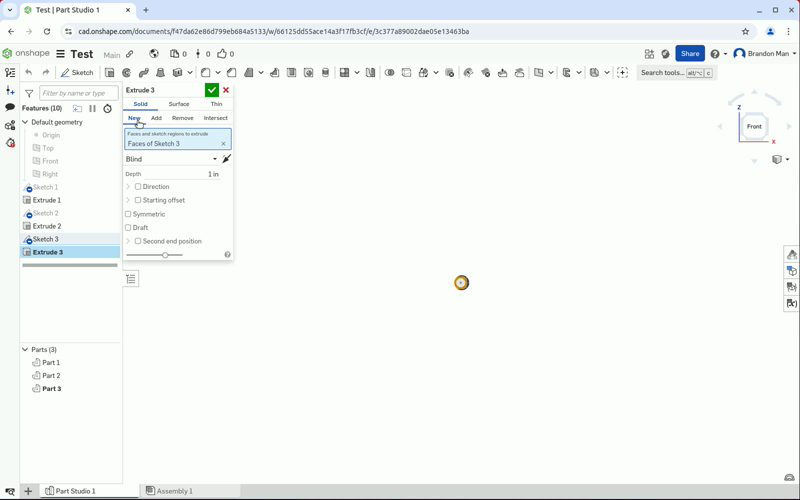
click(137, 120)
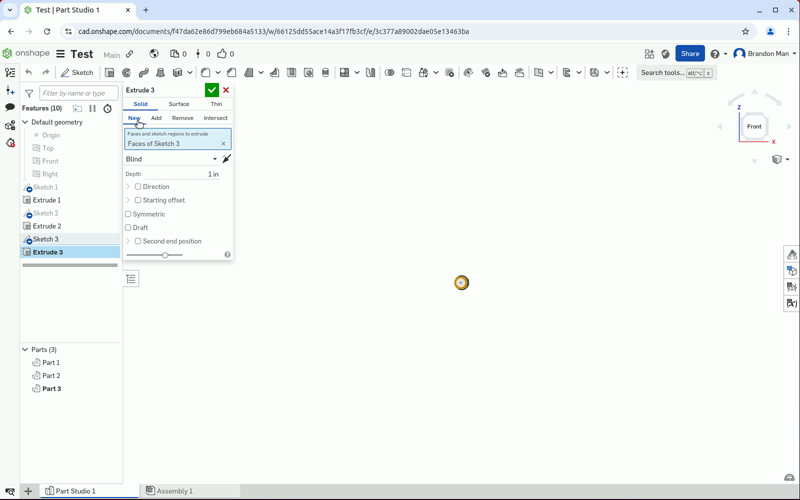
key(tab, 4)
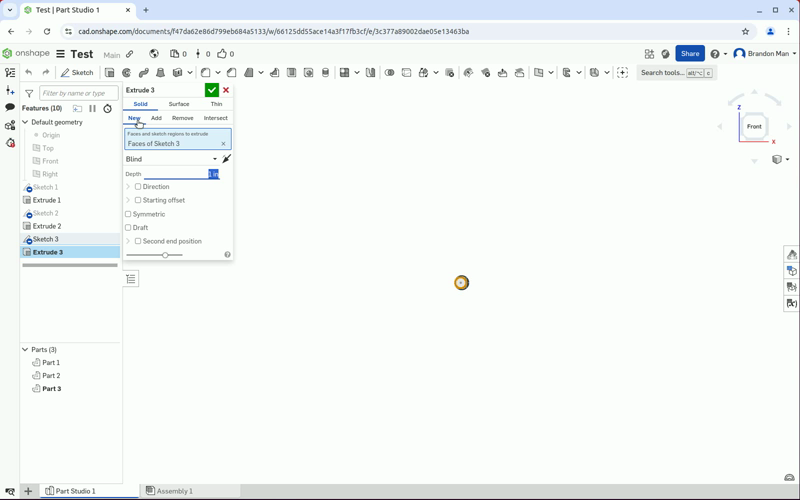
text(18.775)
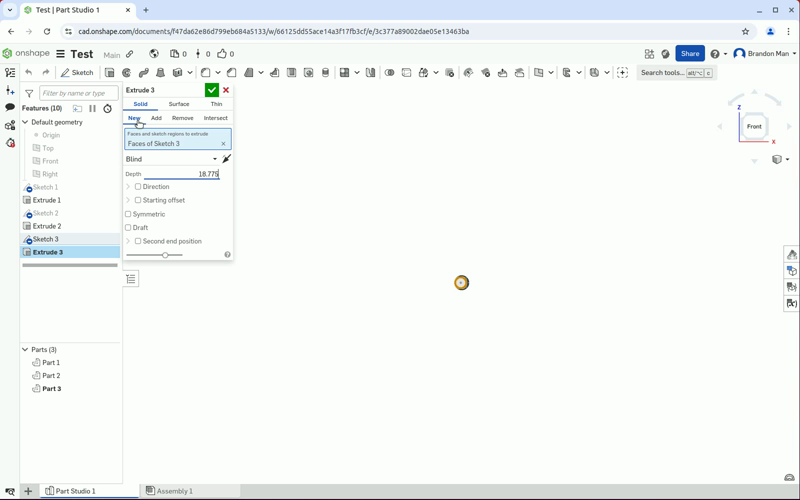
key(enter)
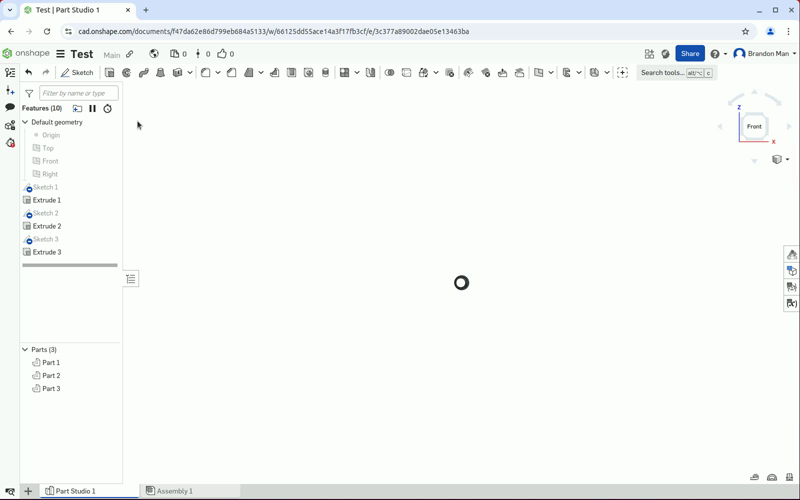
key(shift+h)
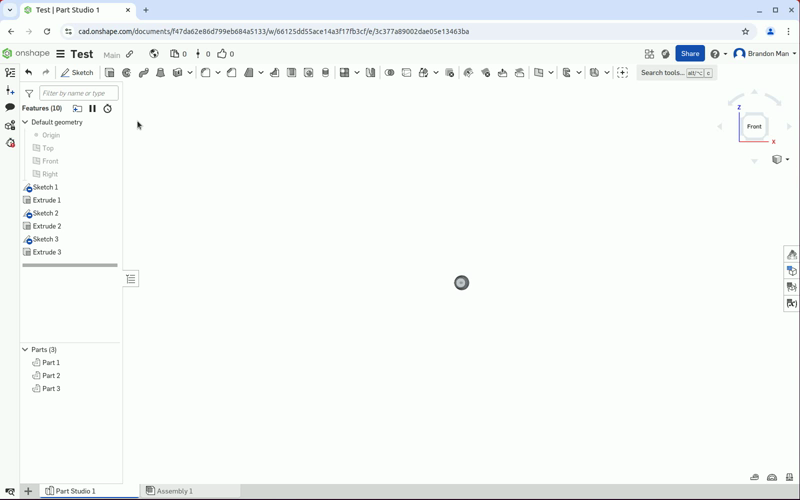
key(shift+h)
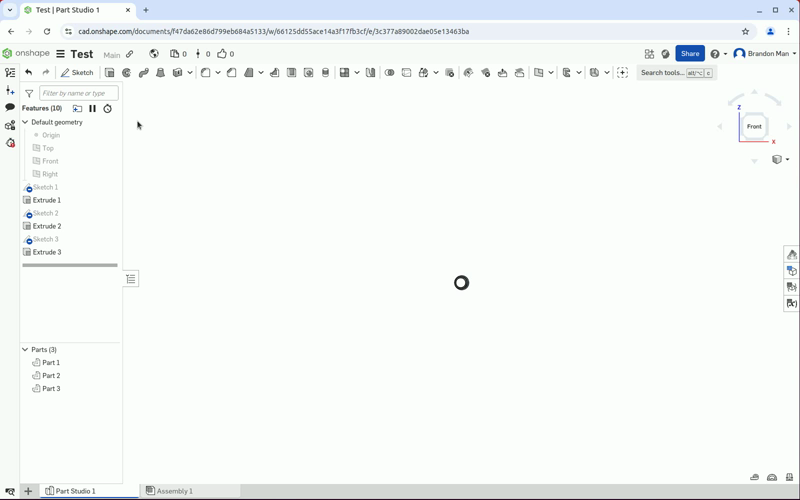
mouse_move(73, 189)
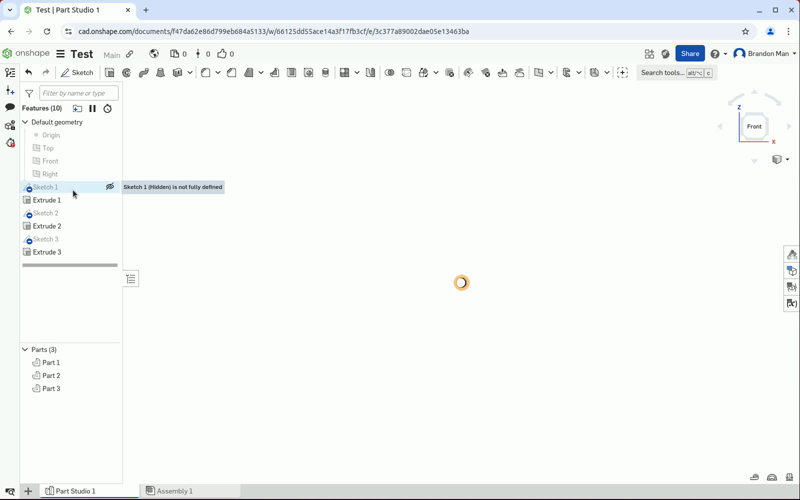
click(73, 189)
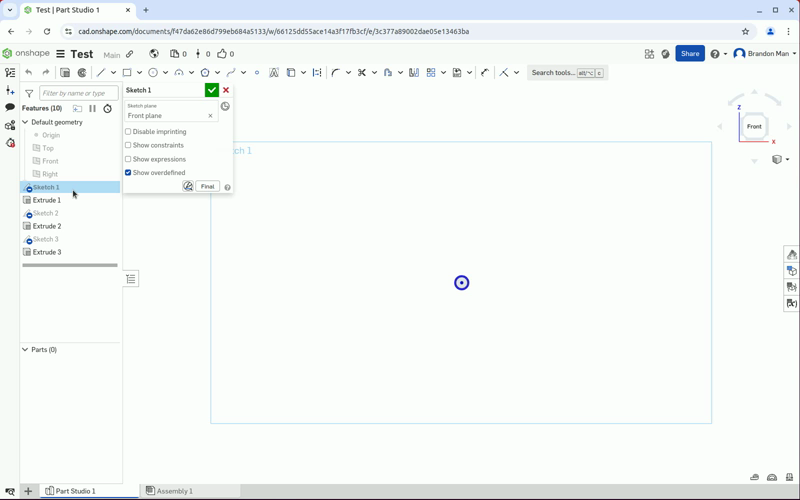
mouse_move(229, 92)
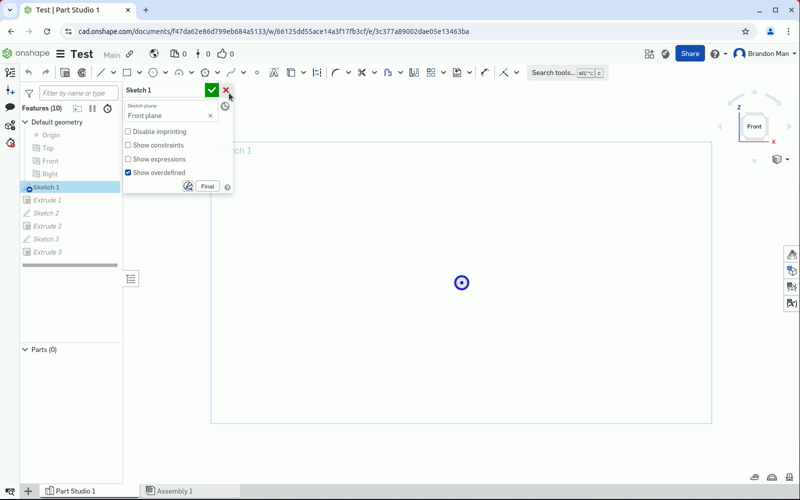
click(229, 92)
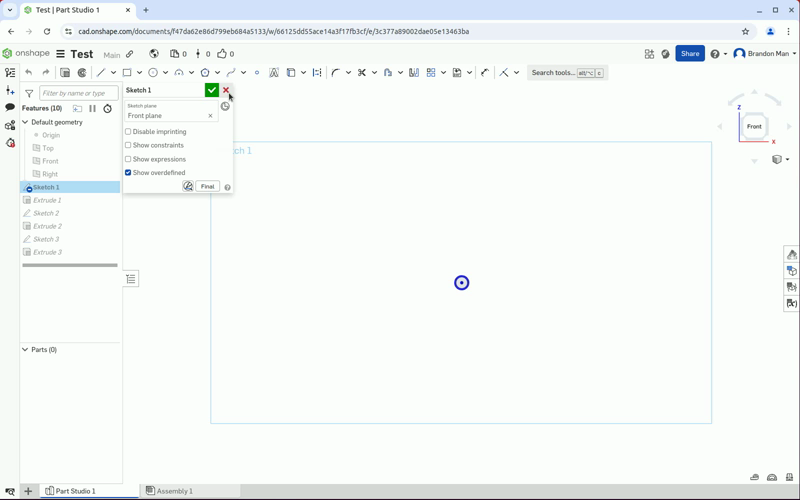
key(shift+s)
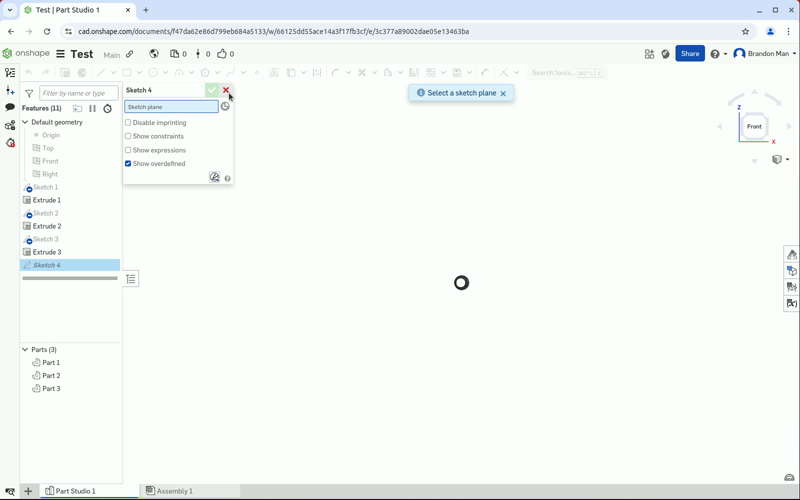
mouse_move(73, 163)
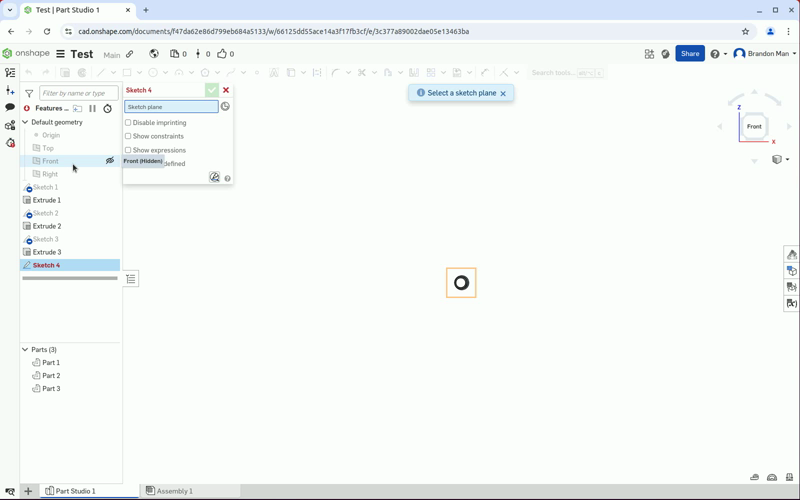
click(73, 163)
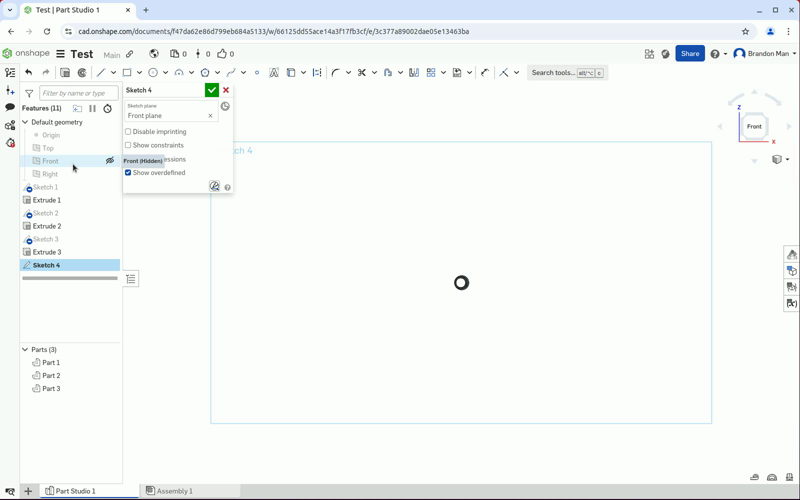
mouse_move(73, 352)
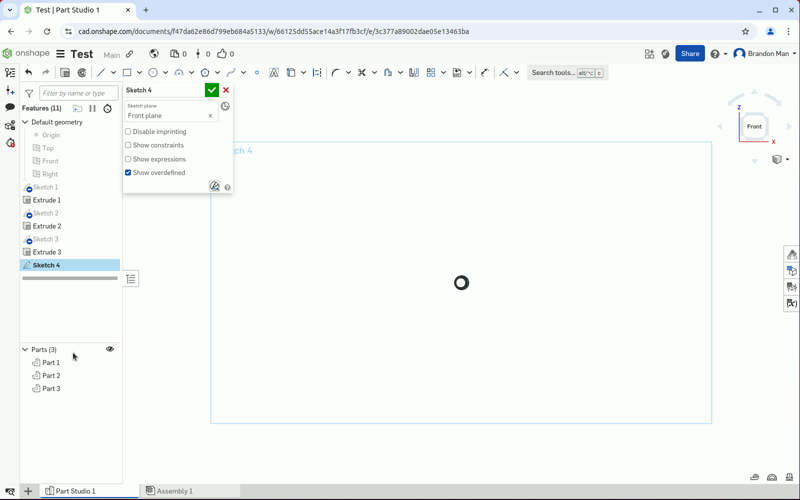
key(y)
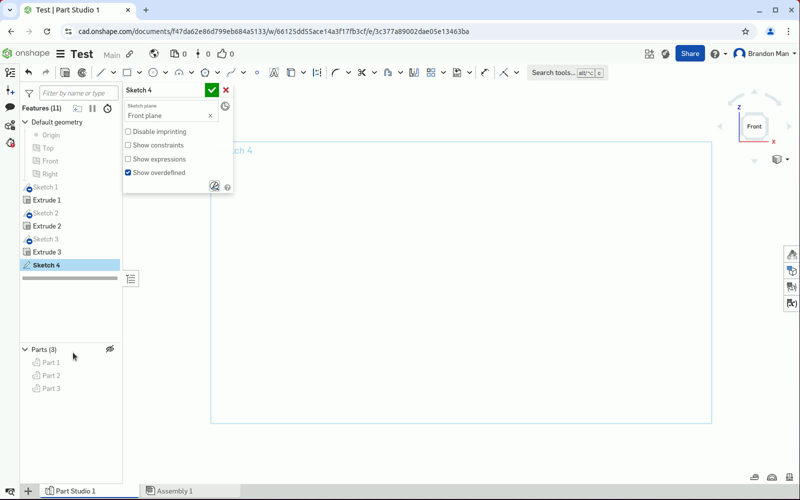
key(a)
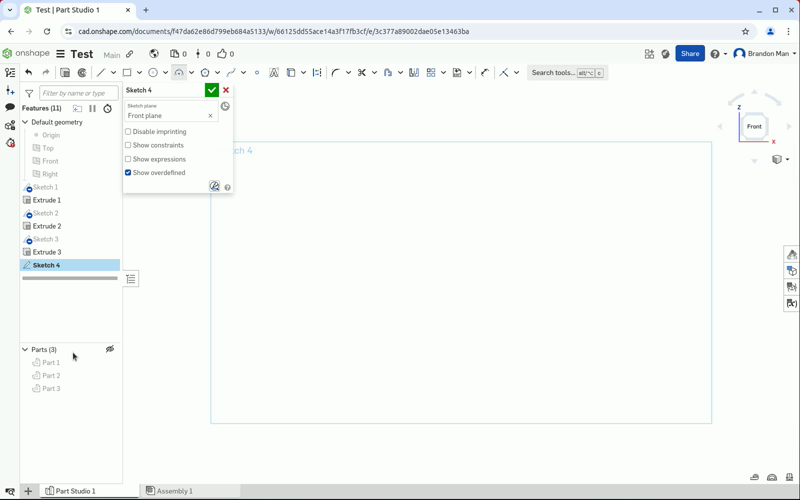
key_down(shift)
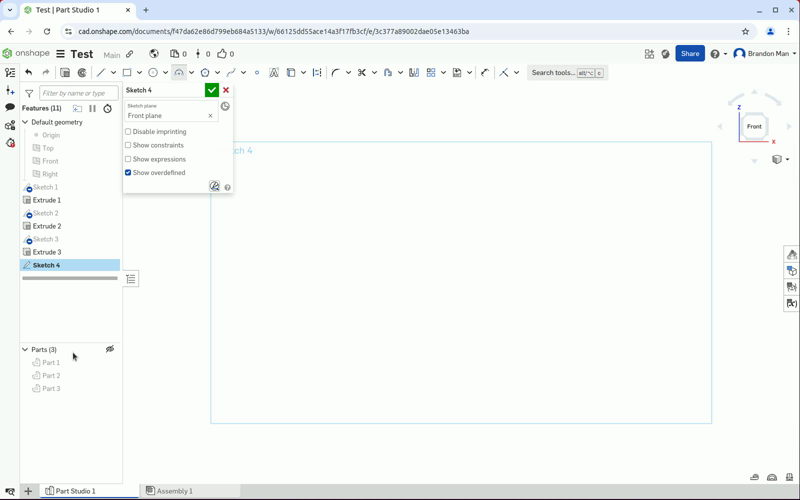
mouse_move(460, 288)
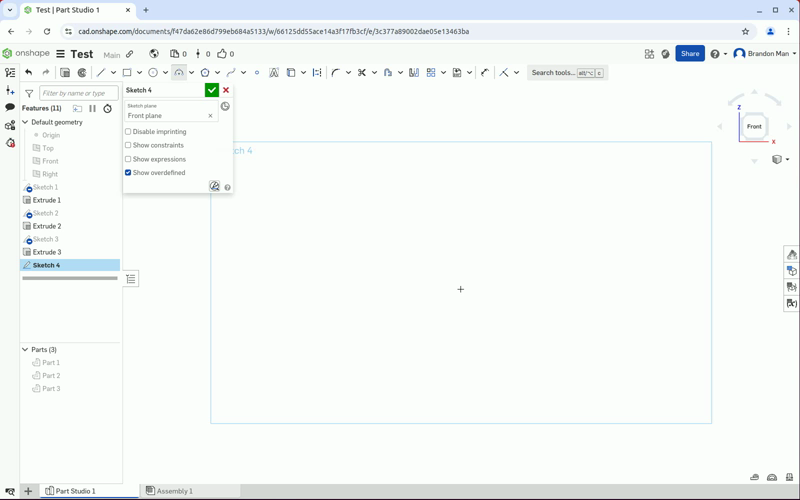
click(460, 288)
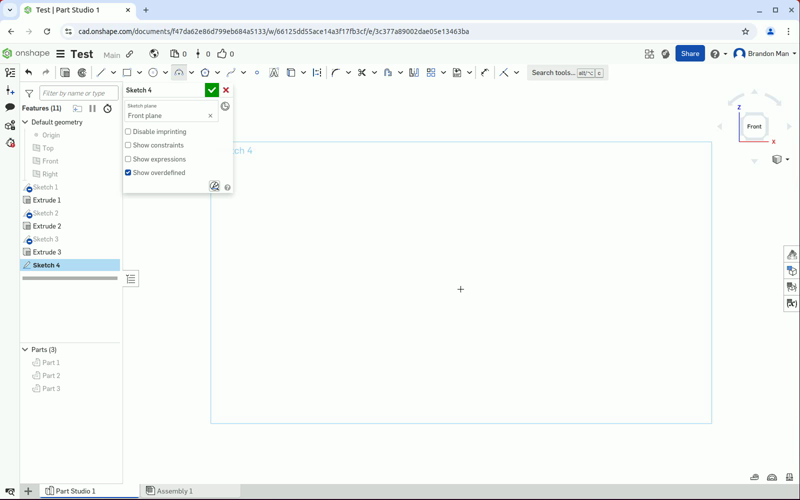
key_up(shift)
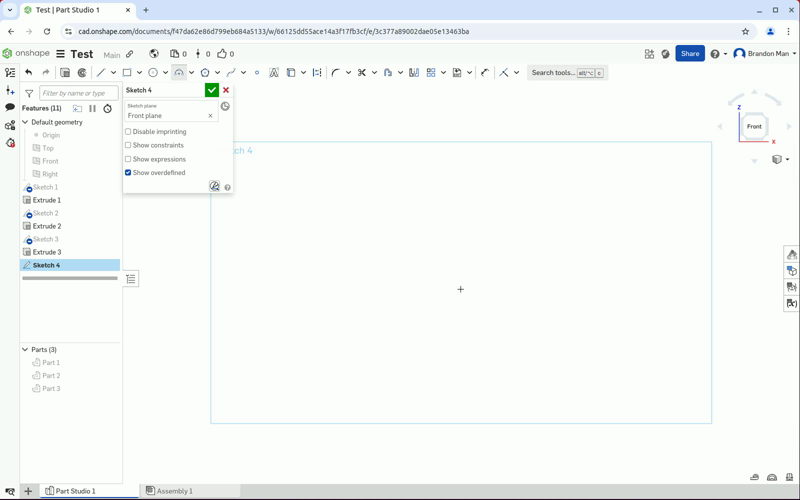
key_down(shift)
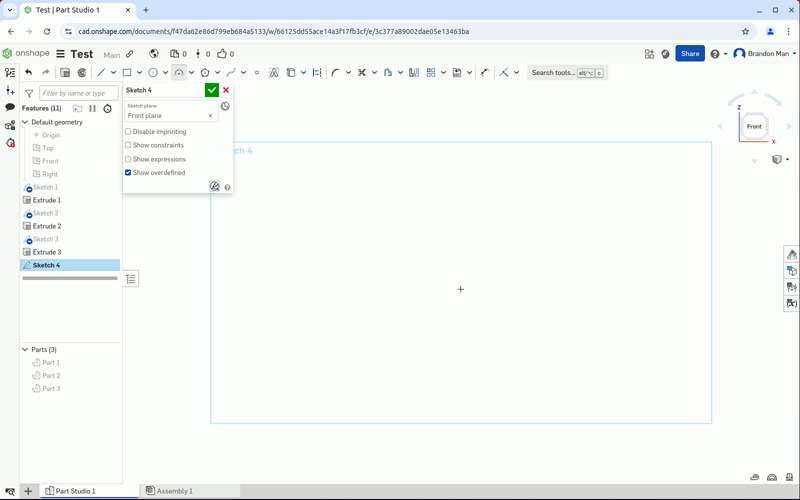
mouse_move(461, 288)
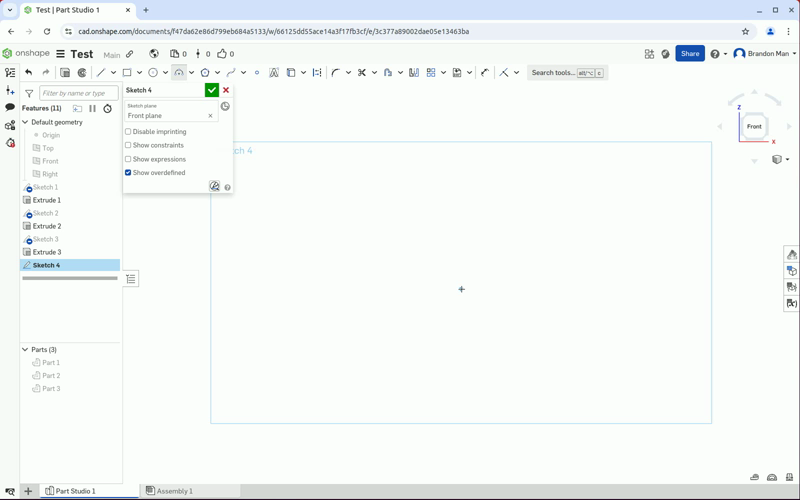
scroll(6)
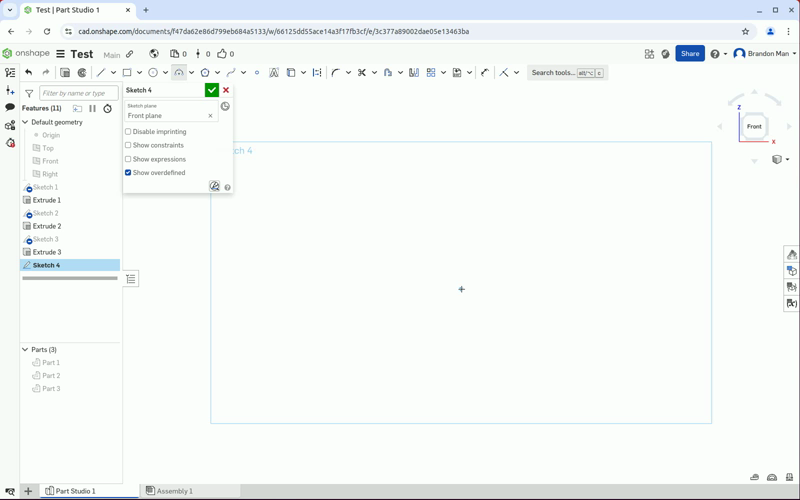
scroll(6)
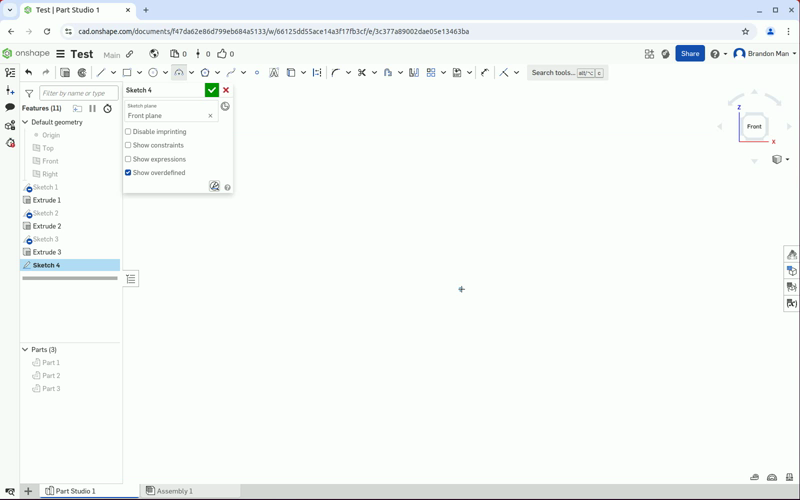
scroll(6)
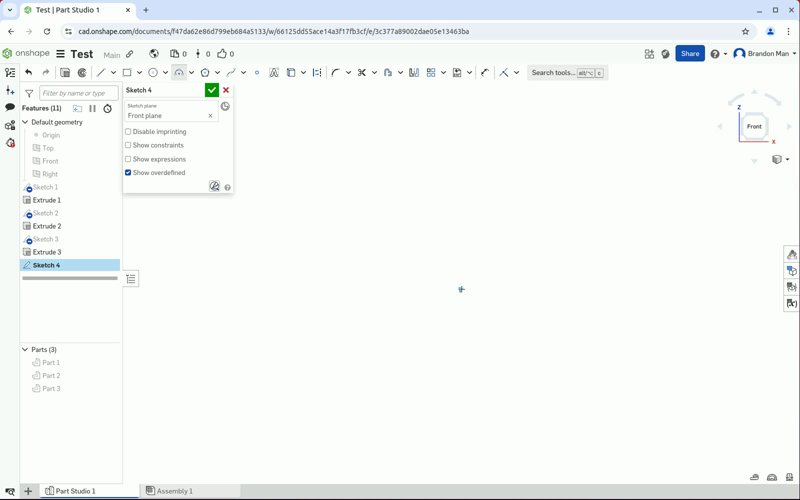
scroll(6)
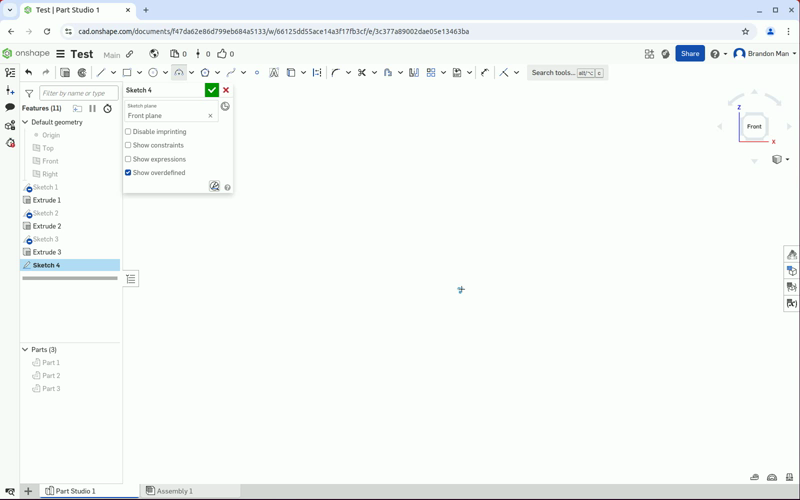
scroll(6)
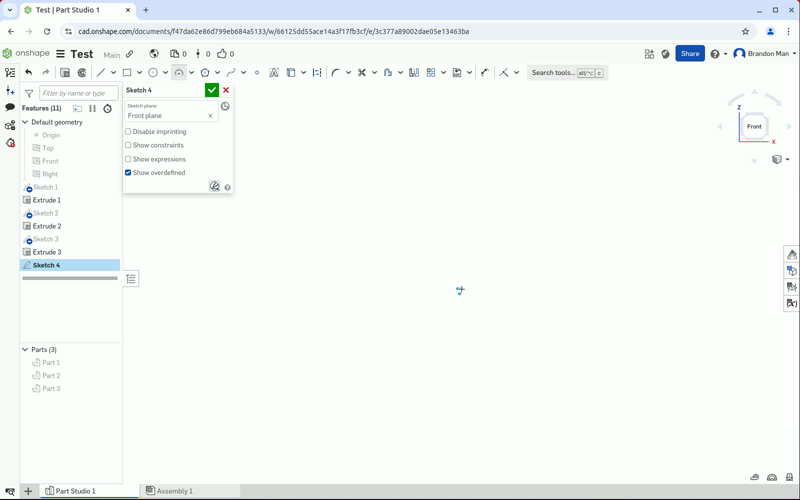
scroll(6)
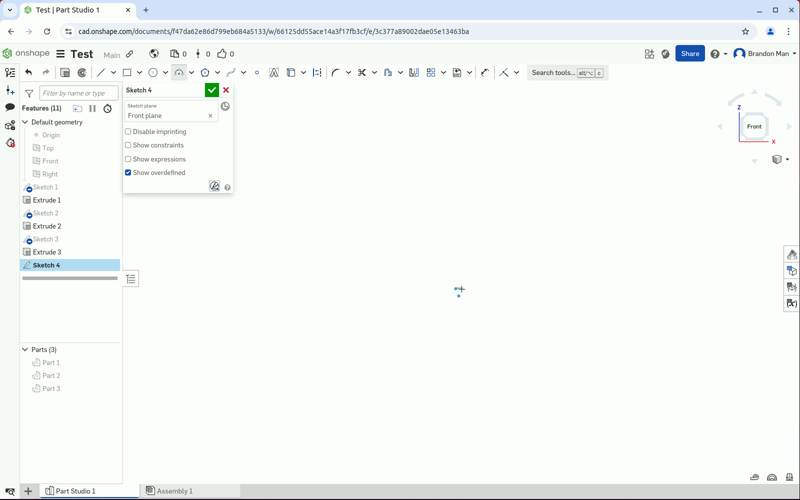
scroll(6)
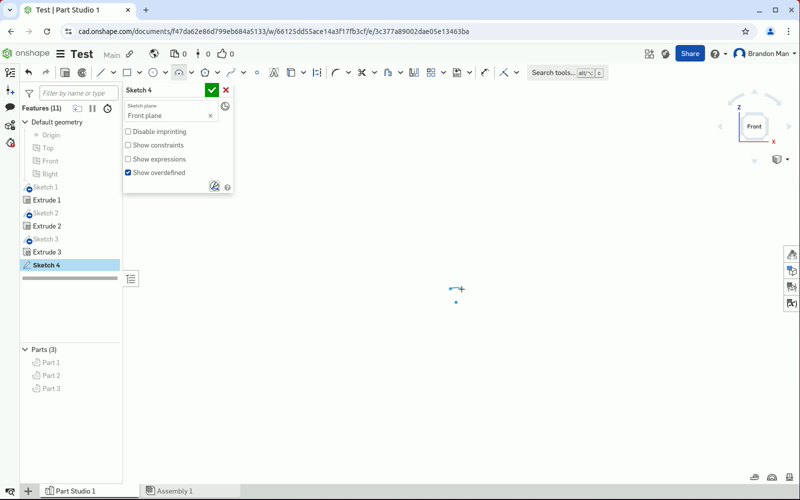
click(461, 288)
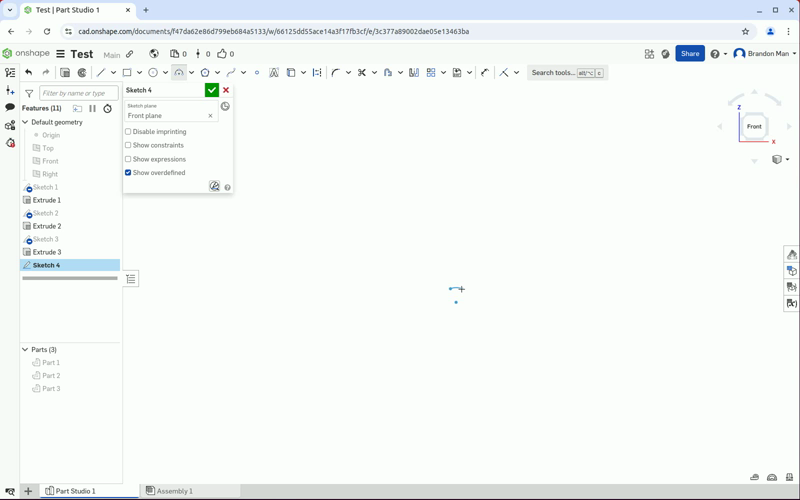
scroll(-6)
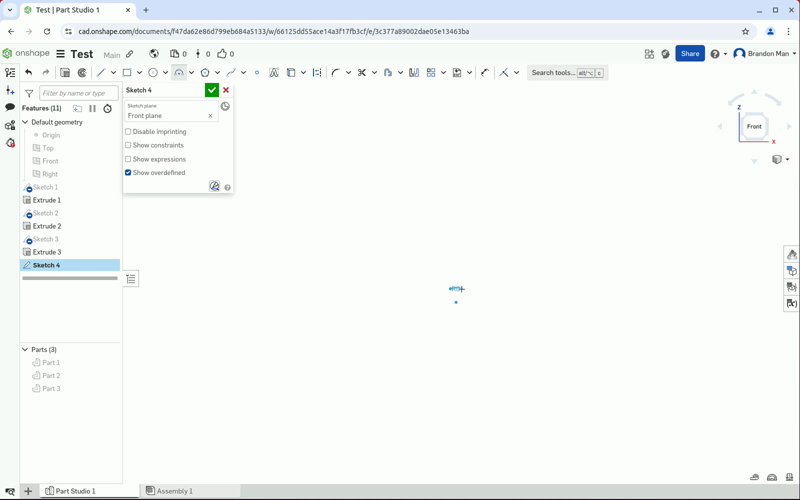
scroll(-6)
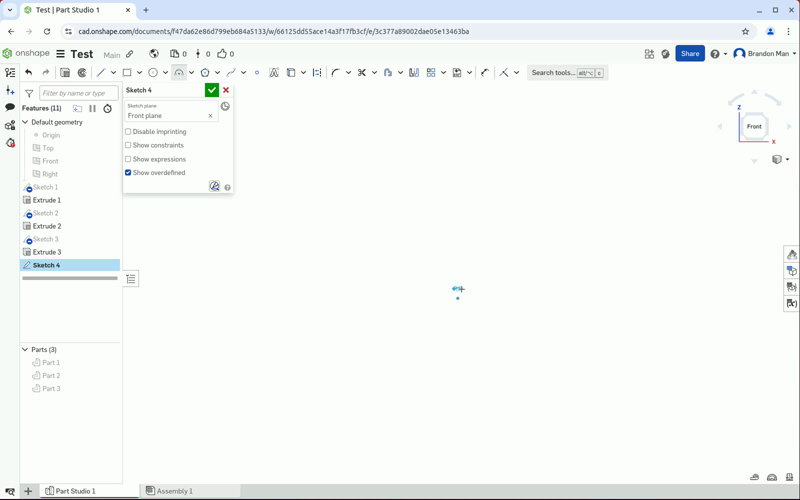
scroll(-6)
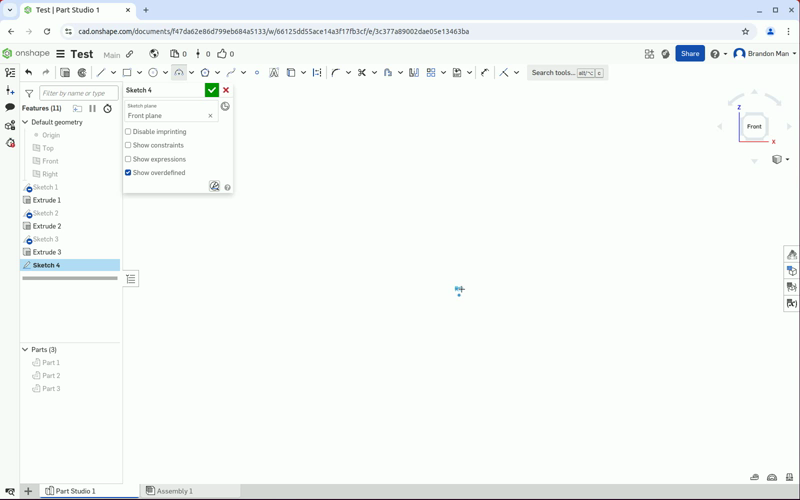
scroll(-6)
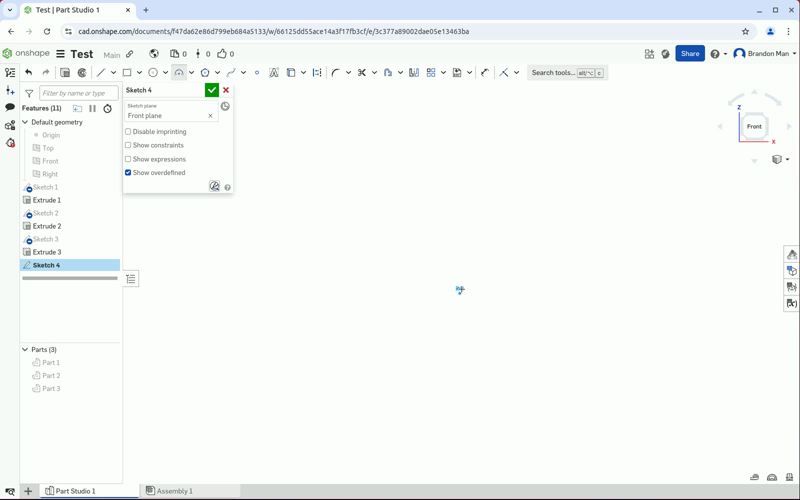
scroll(-6)
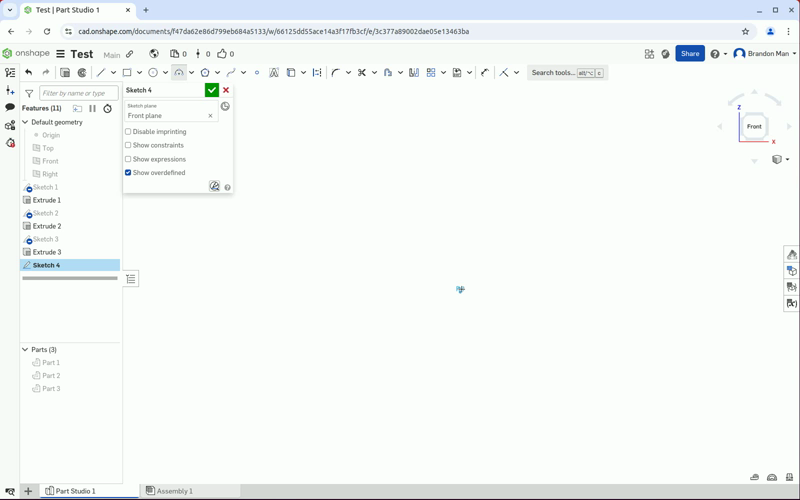
scroll(-6)
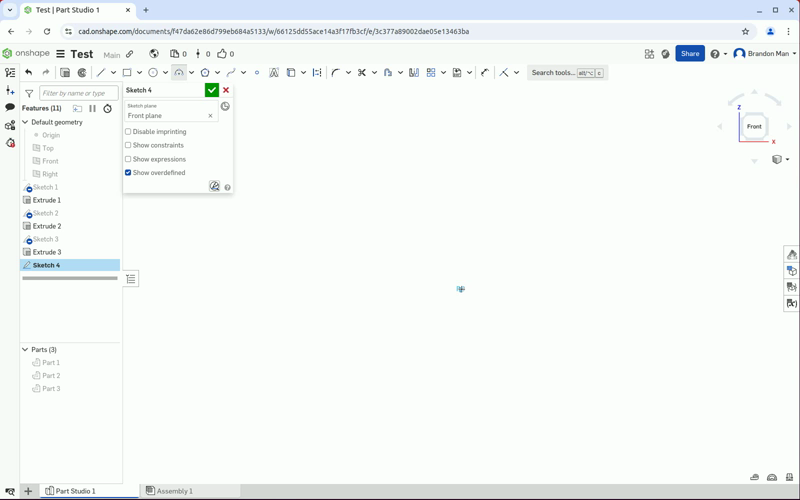
scroll(-6)
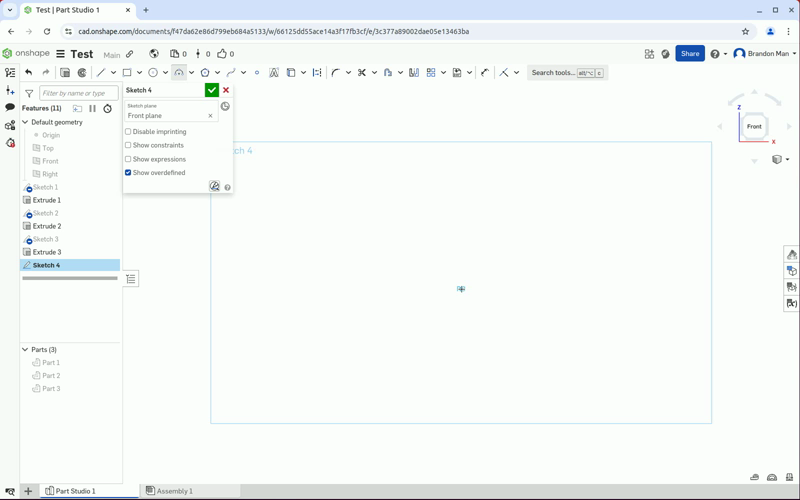
mouse_move(461, 276)
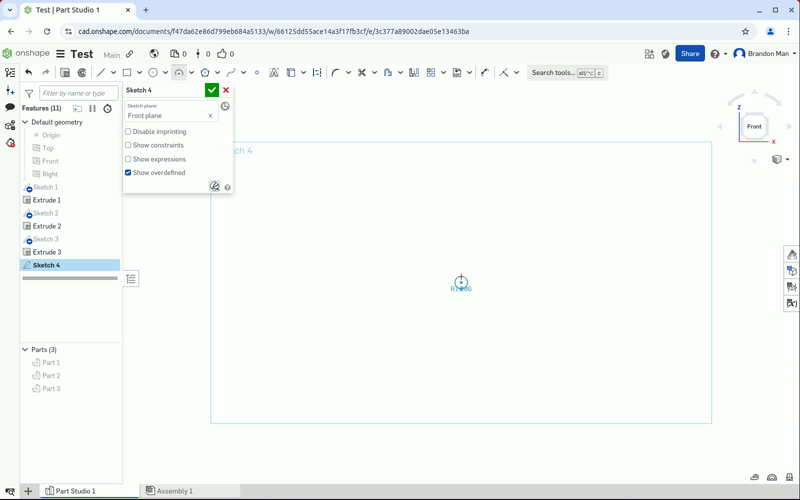
scroll(6)
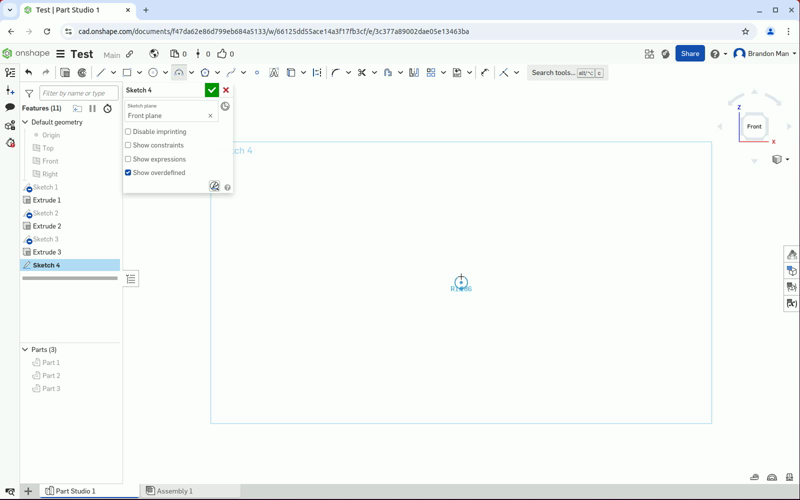
scroll(6)
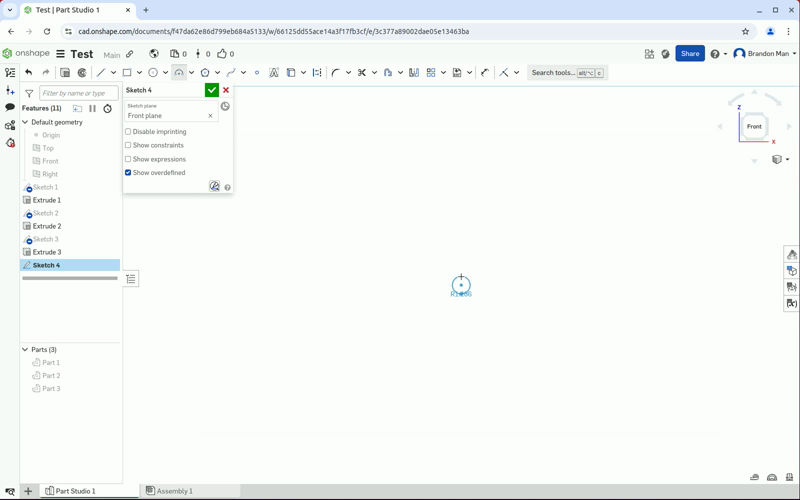
scroll(6)
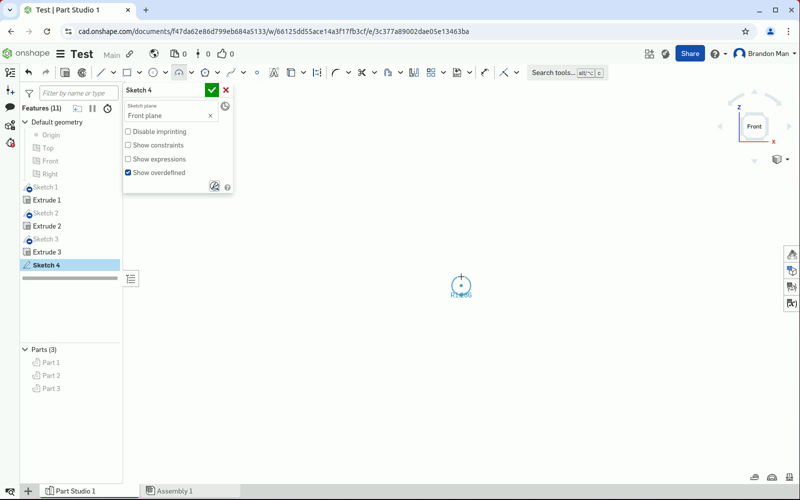
scroll(6)
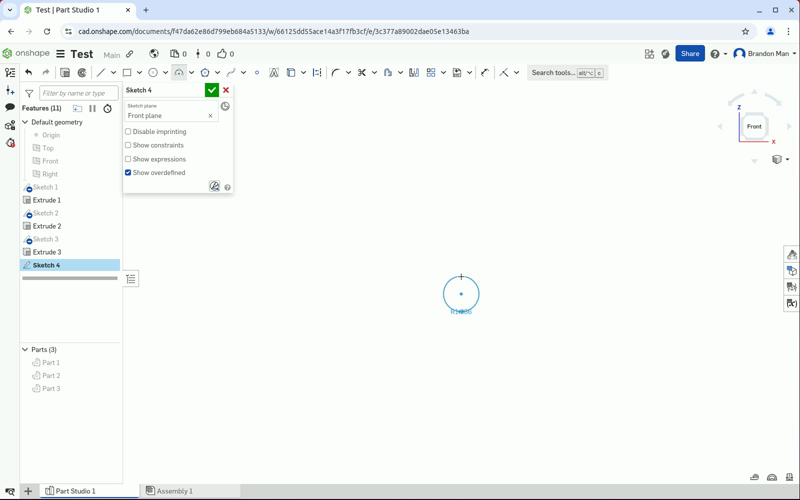
scroll(6)
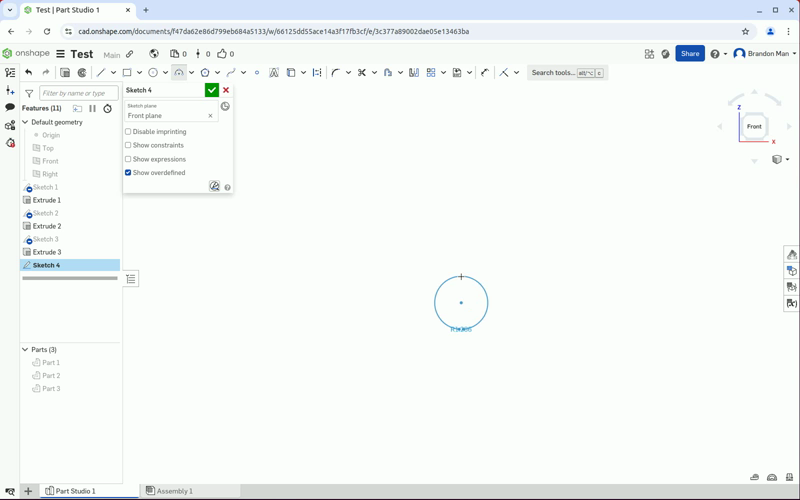
scroll(6)
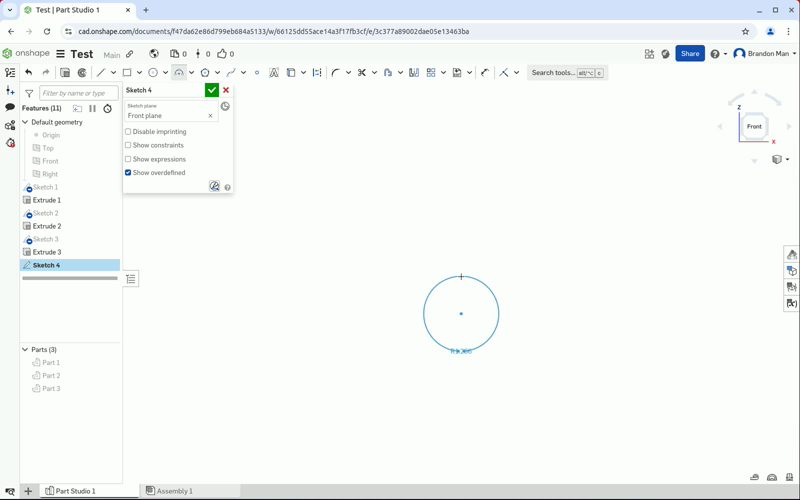
scroll(6)
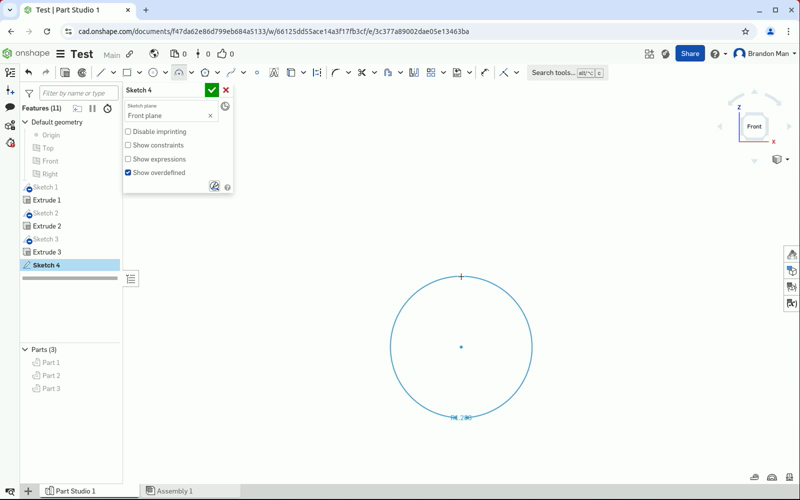
click(461, 276)
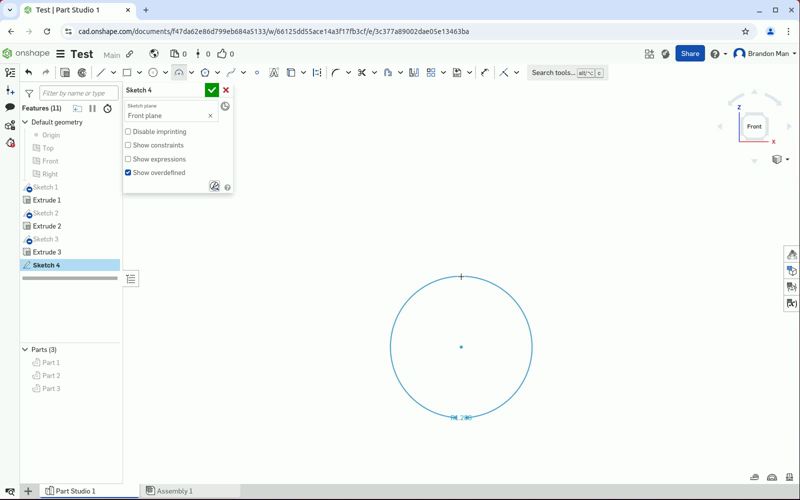
scroll(-6)
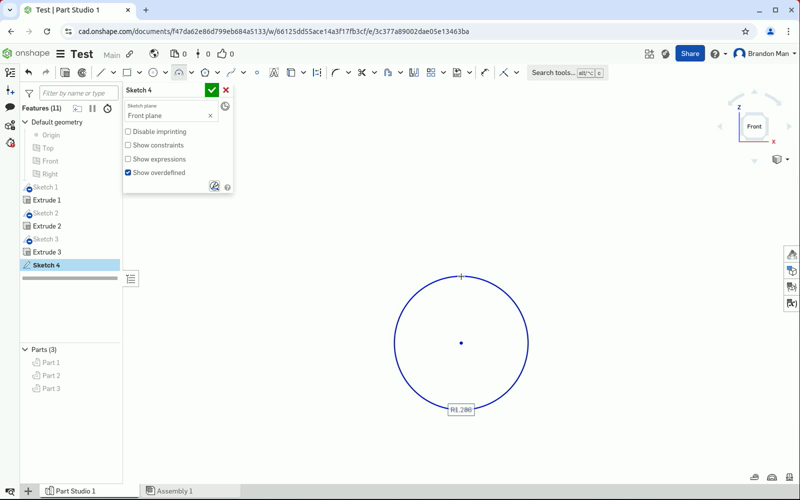
scroll(-6)
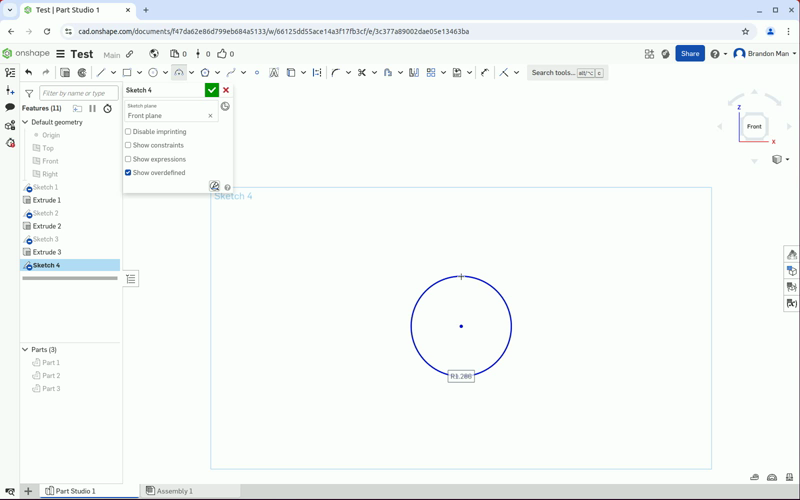
scroll(-6)
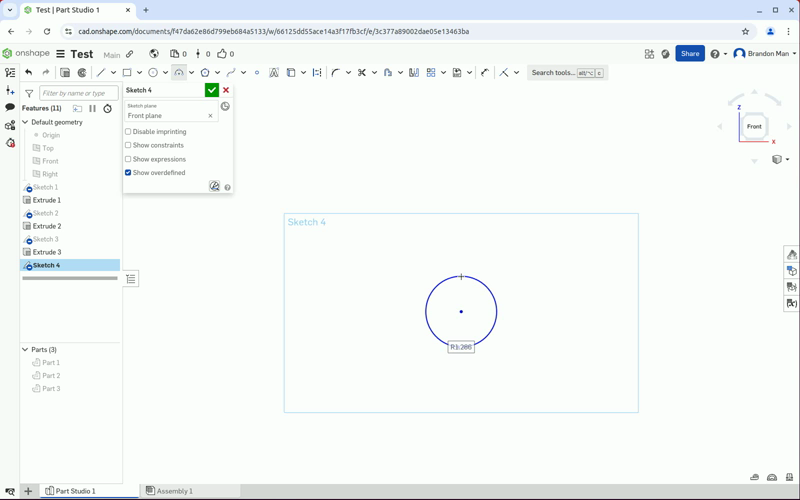
scroll(-6)
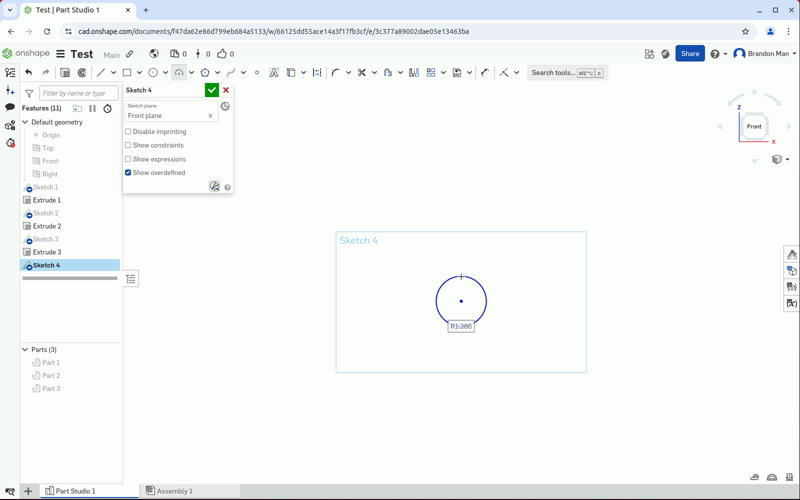
scroll(-6)
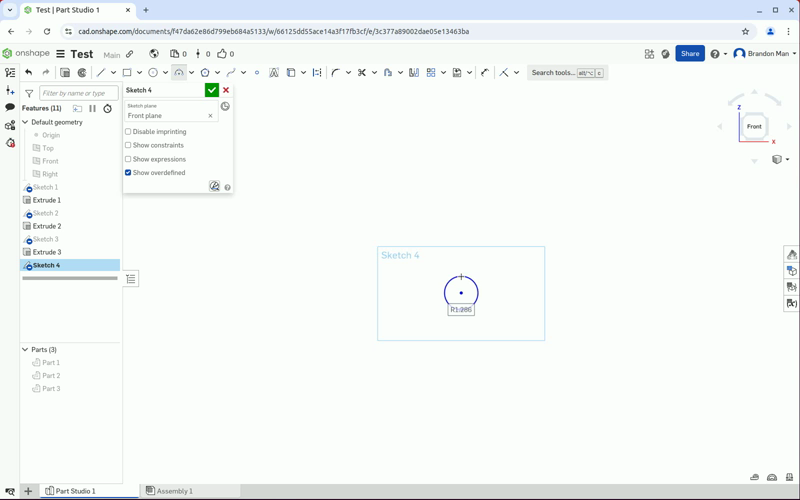
scroll(-6)
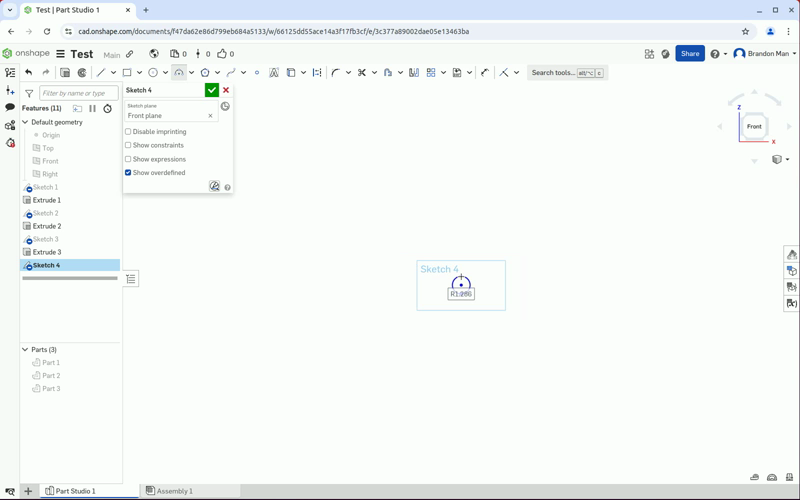
scroll(-6)
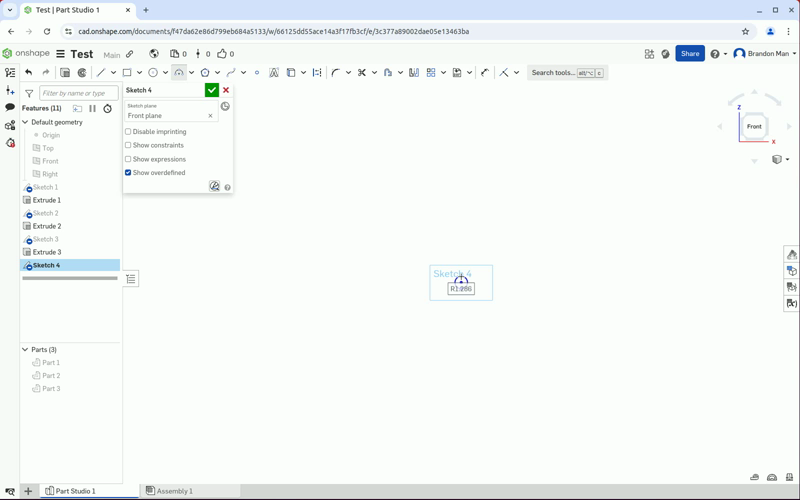
key_up(shift)
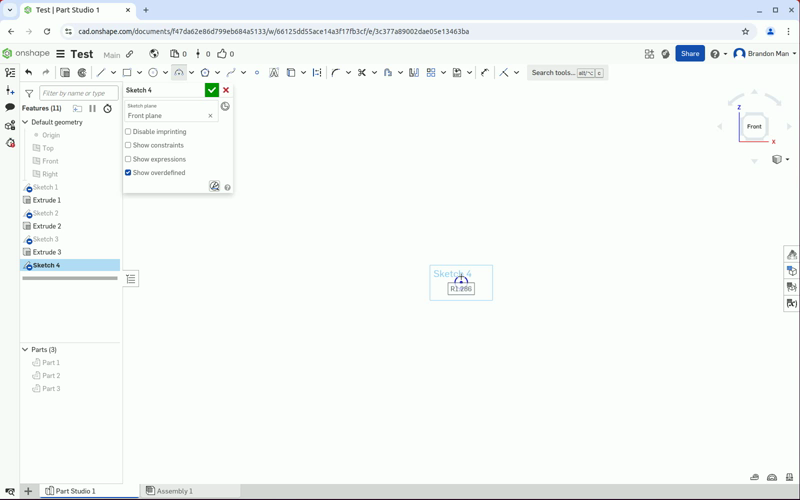
key(esc)
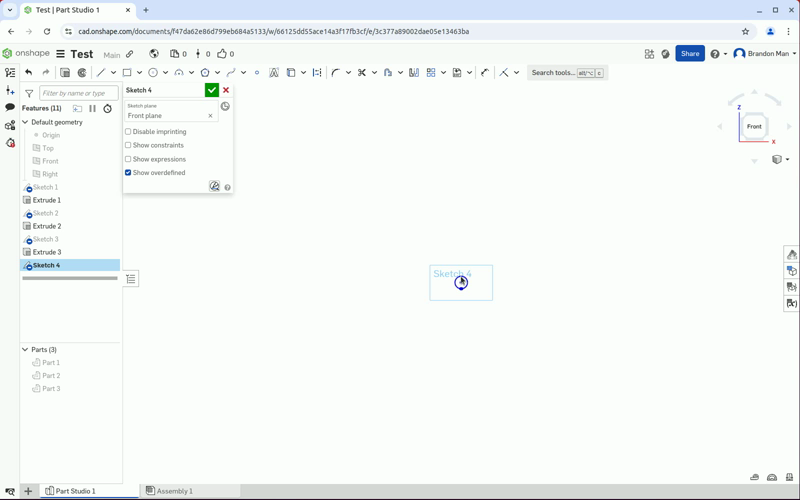
key(l)
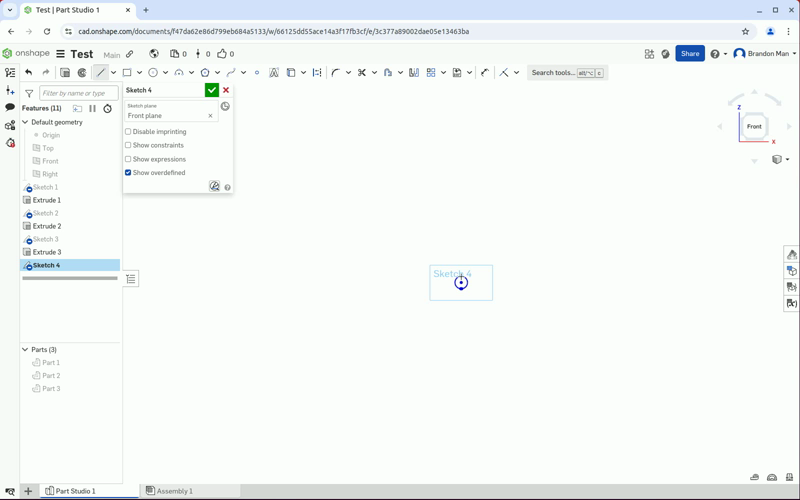
mouse_move(461, 288)
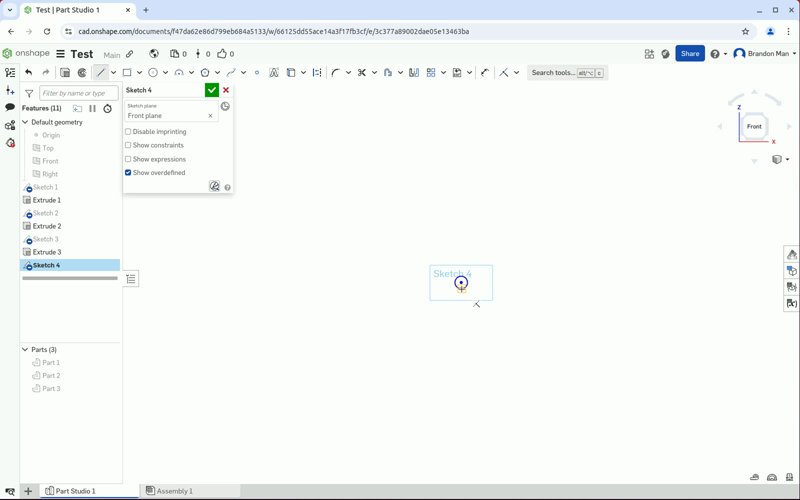
scroll(6)
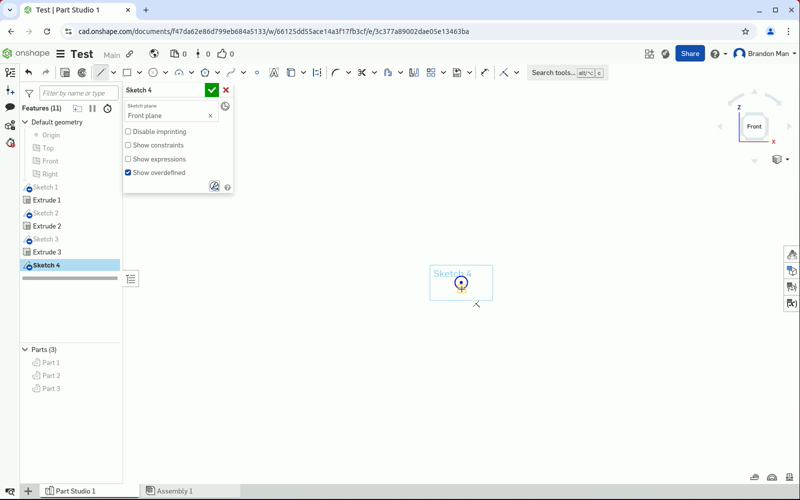
scroll(6)
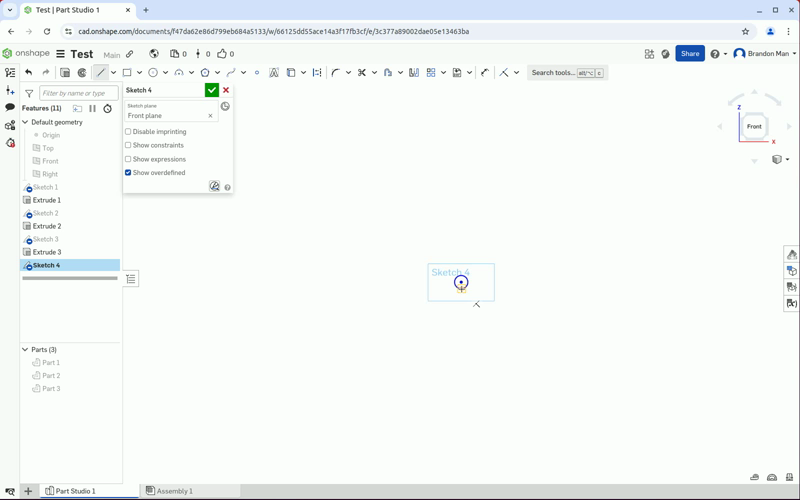
scroll(6)
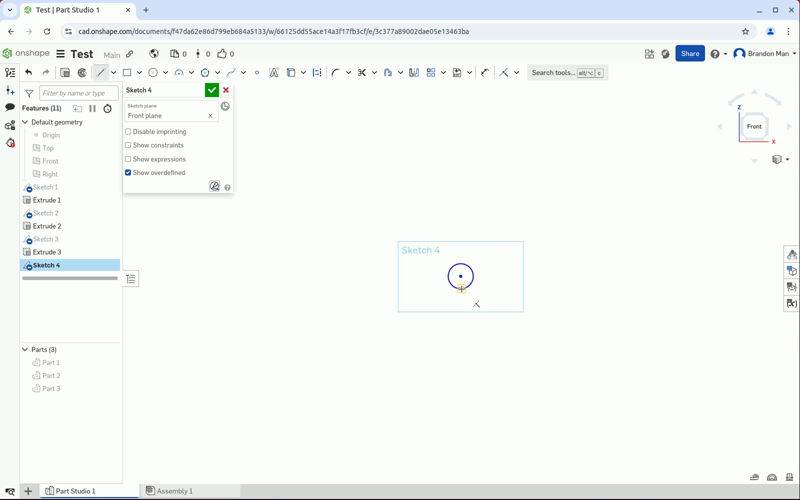
scroll(6)
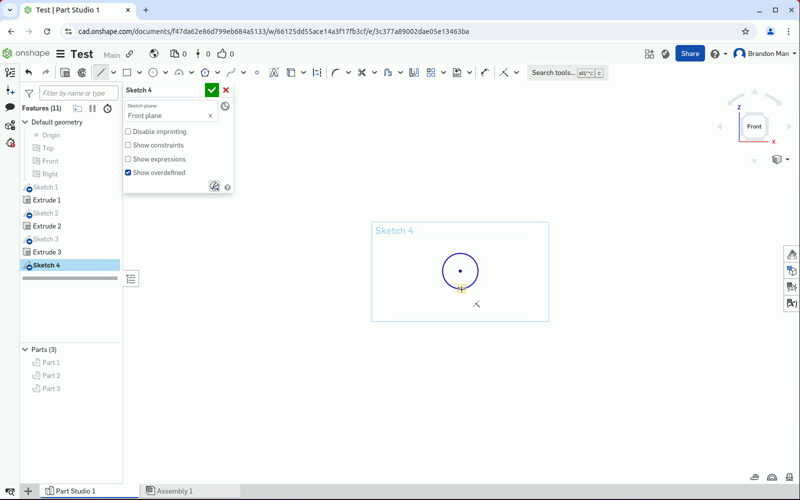
scroll(6)
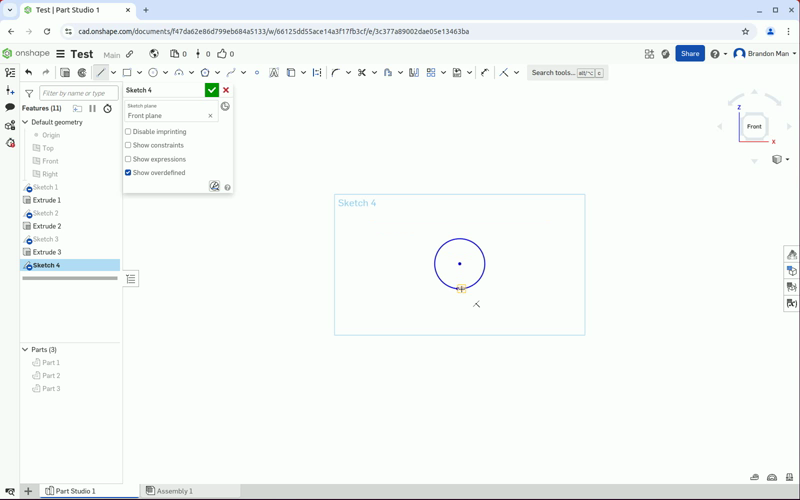
scroll(6)
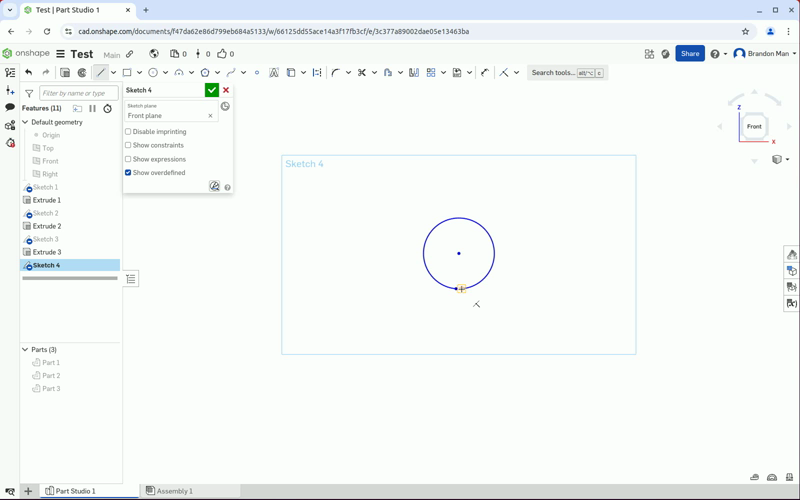
scroll(6)
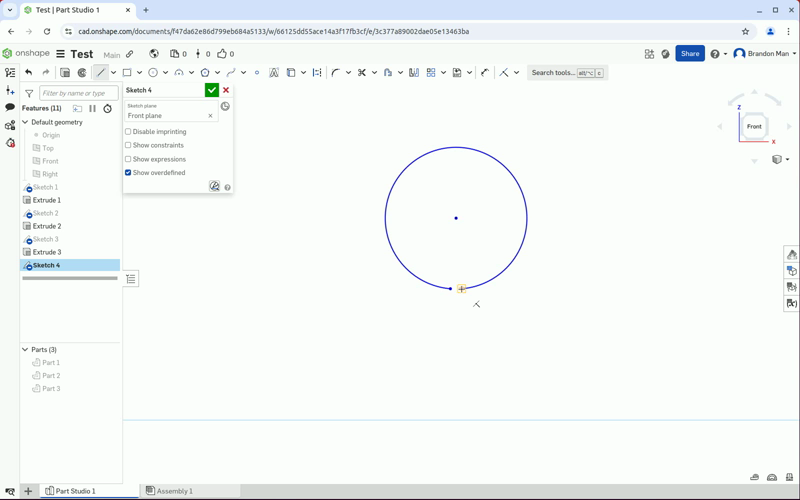
click(461, 288)
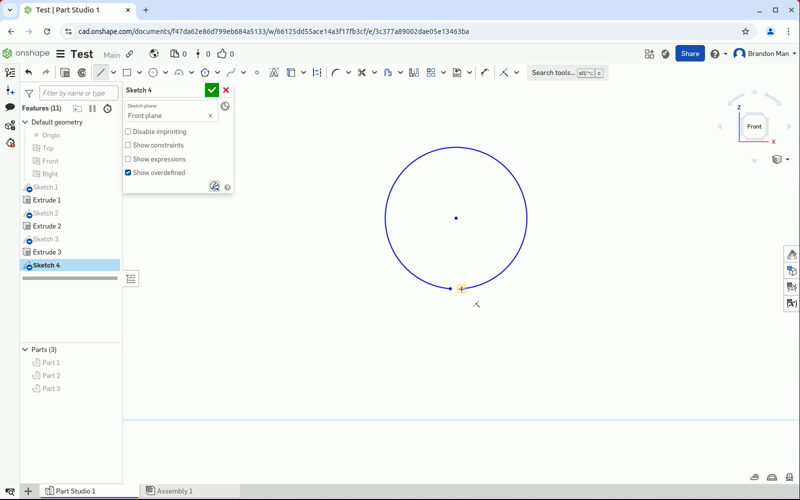
scroll(-6)
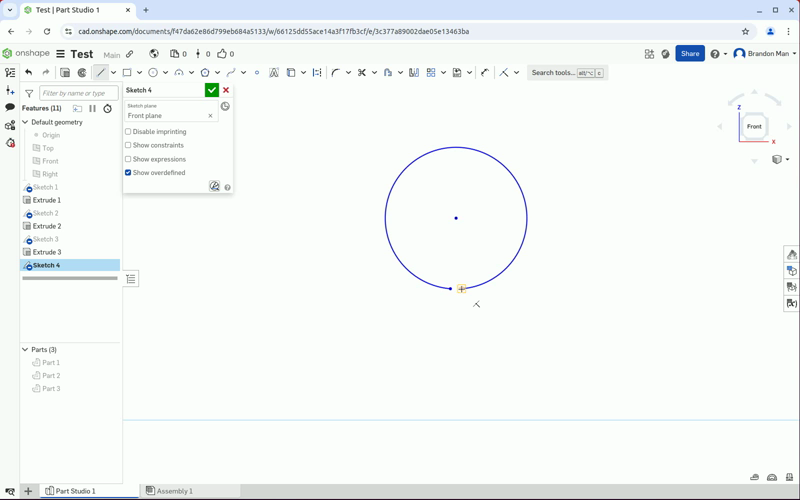
scroll(-6)
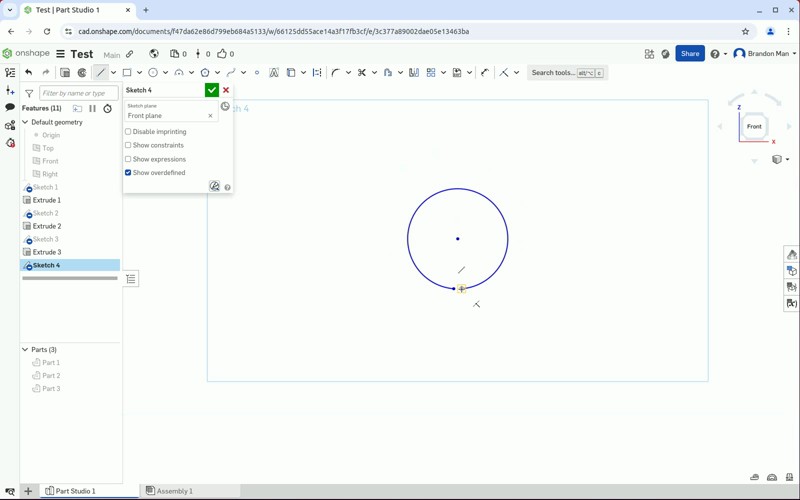
scroll(-6)
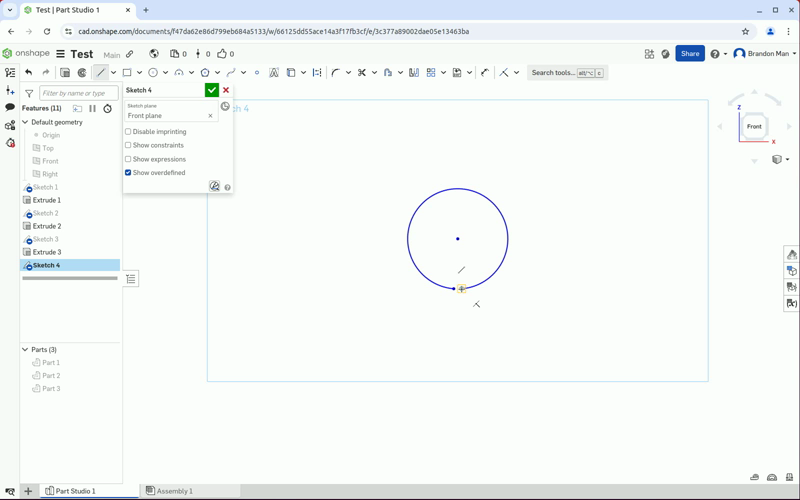
scroll(-6)
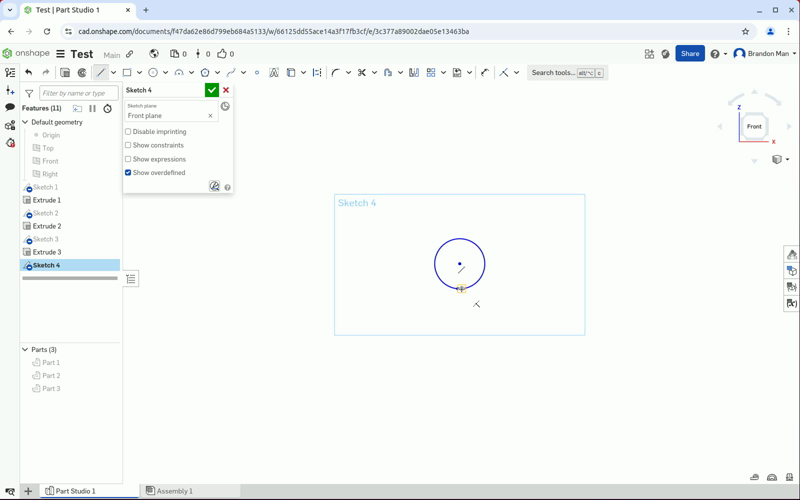
scroll(-6)
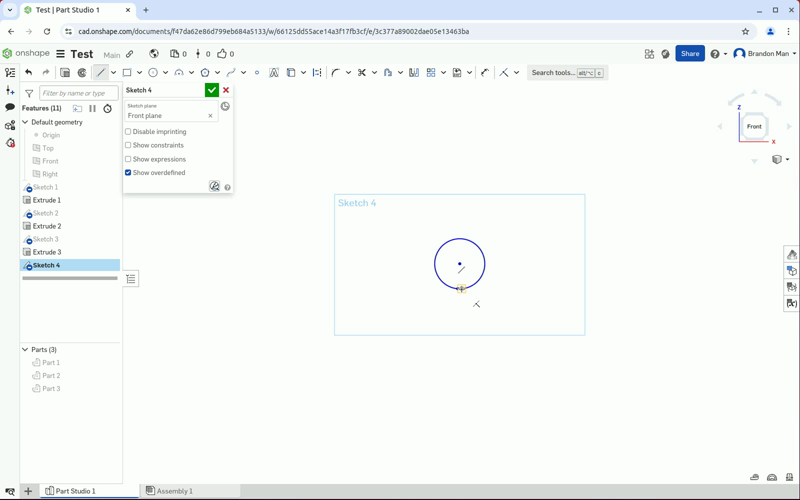
scroll(-6)
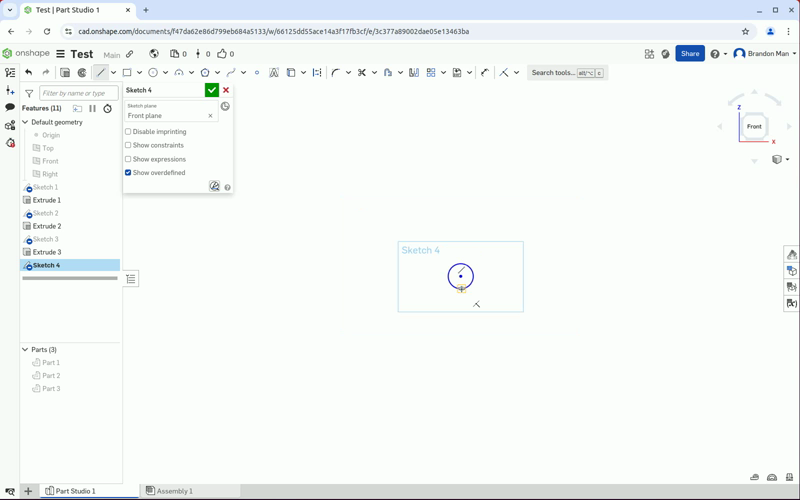
scroll(-6)
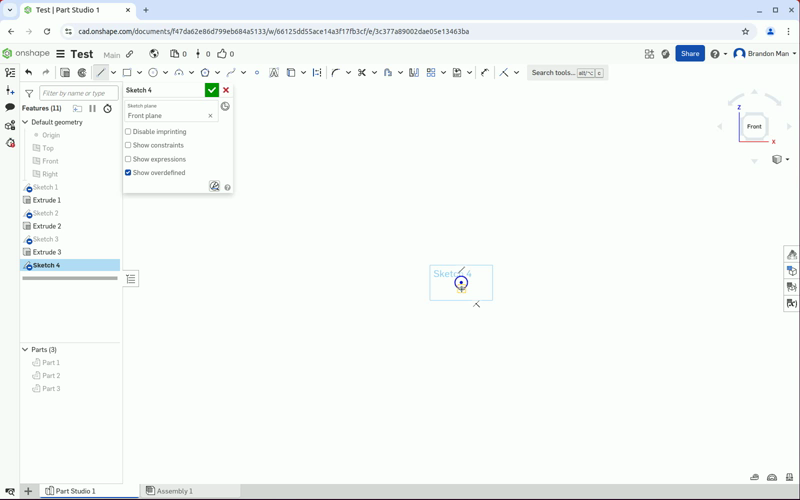
key_down(shift)
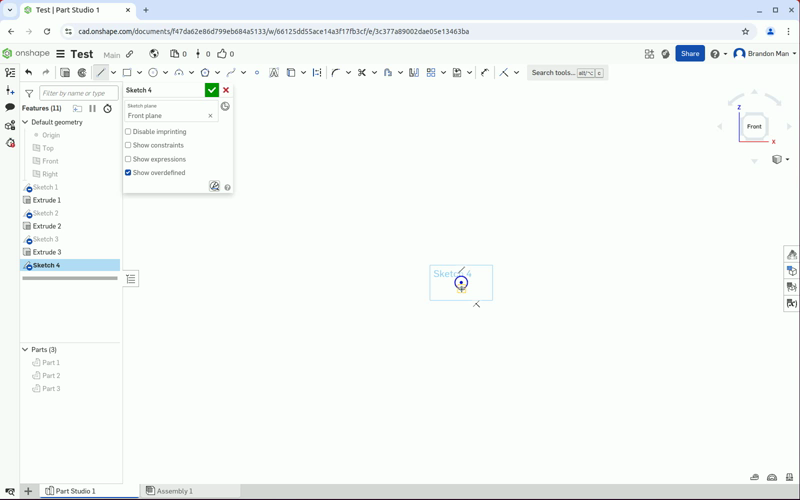
mouse_move(492, 288)
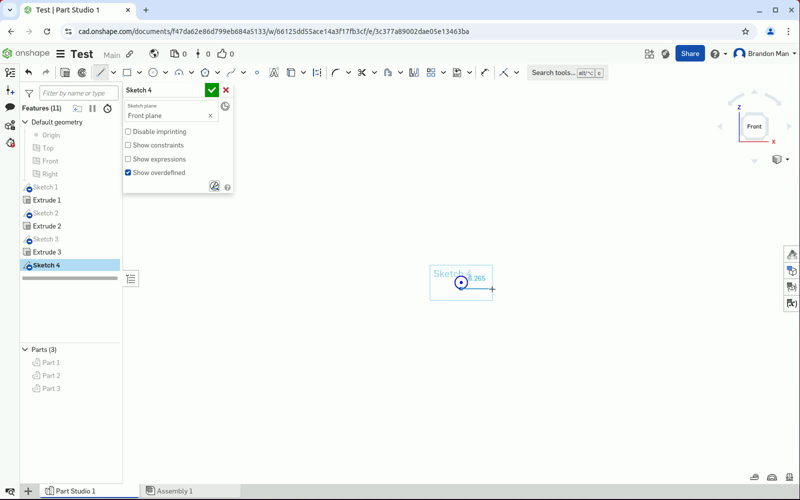
mouse_move(461, 288)
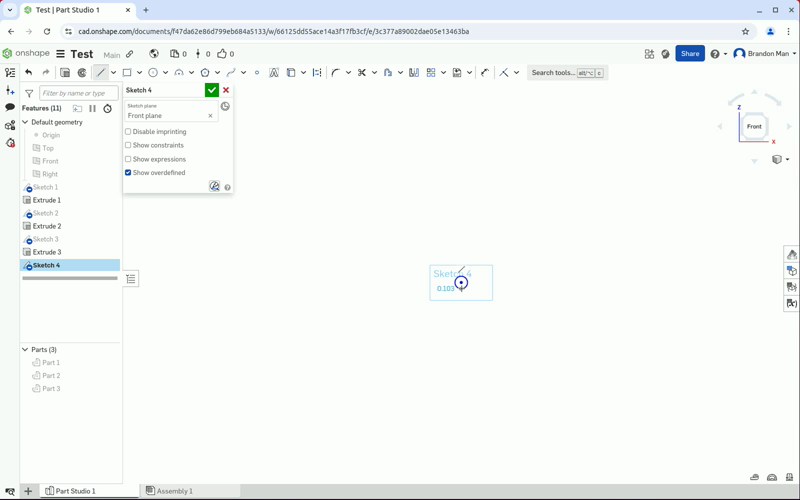
scroll(6)
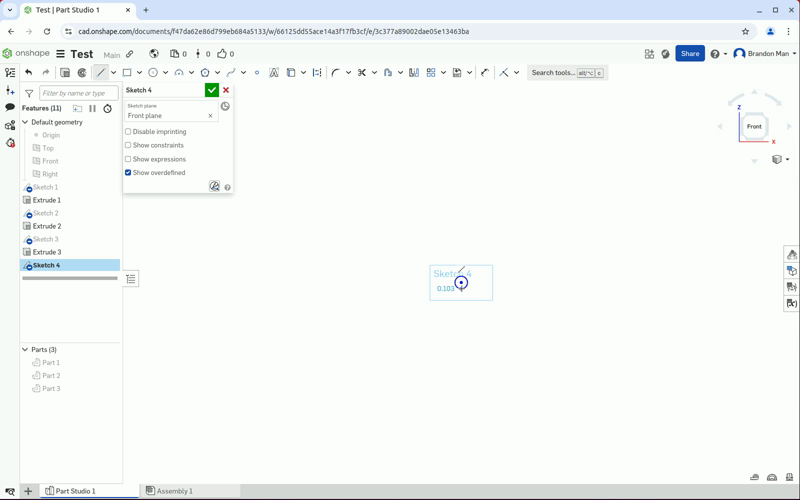
scroll(6)
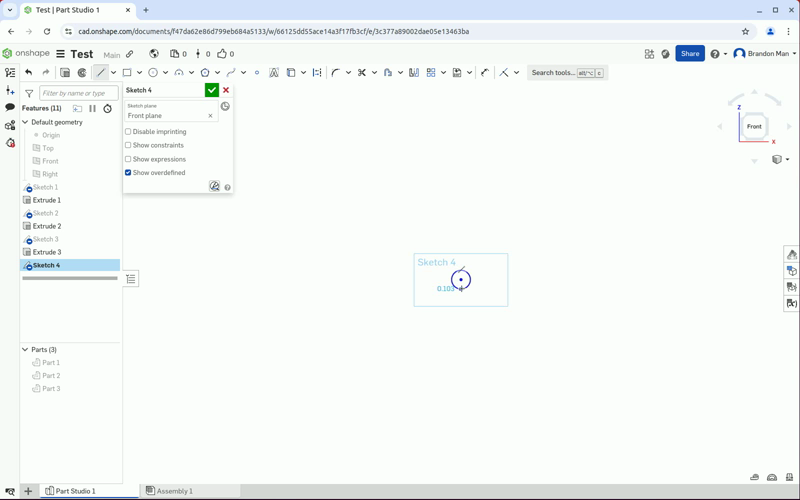
scroll(6)
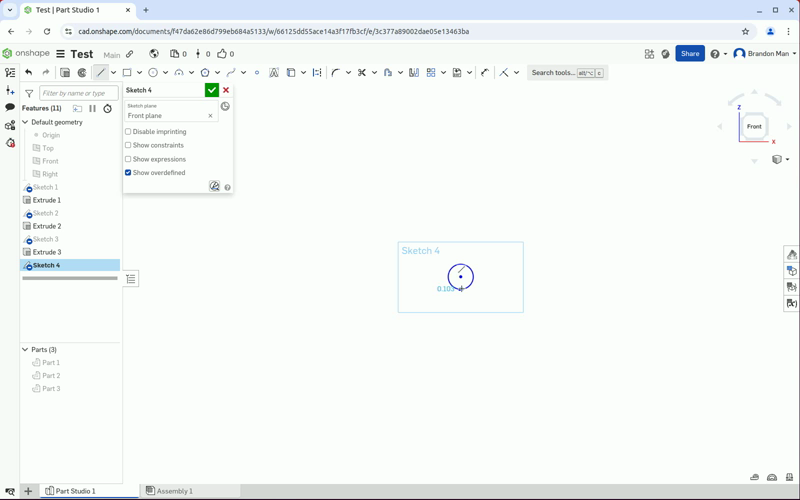
scroll(6)
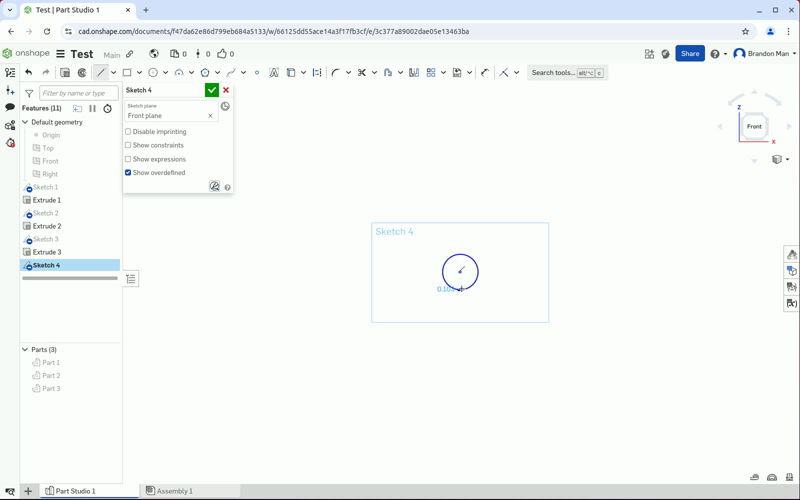
scroll(6)
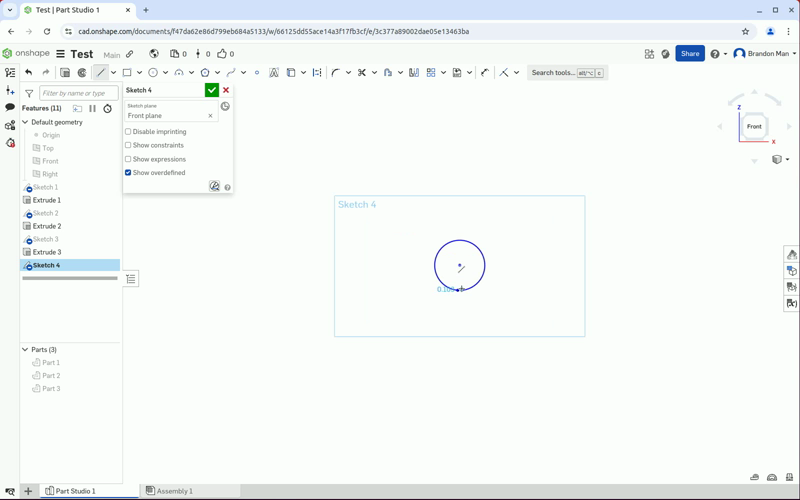
scroll(6)
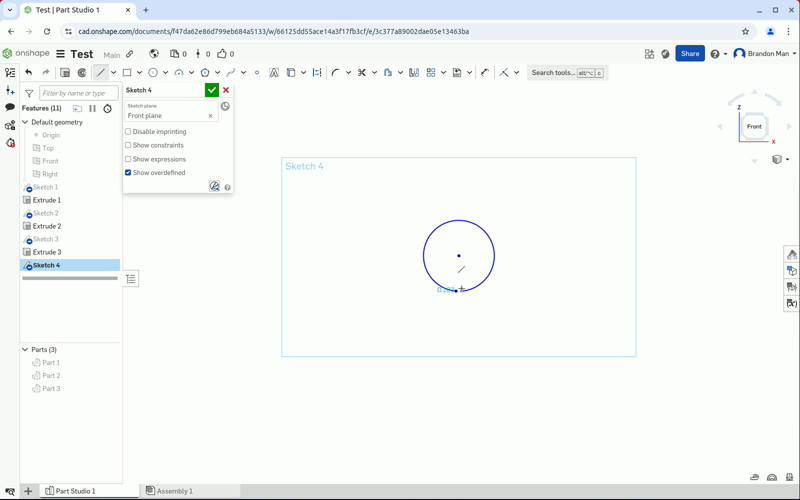
scroll(6)
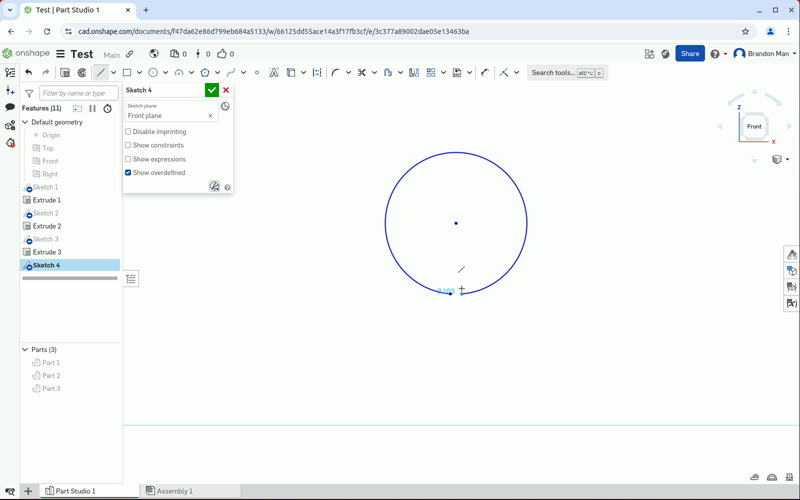
click(461, 288)
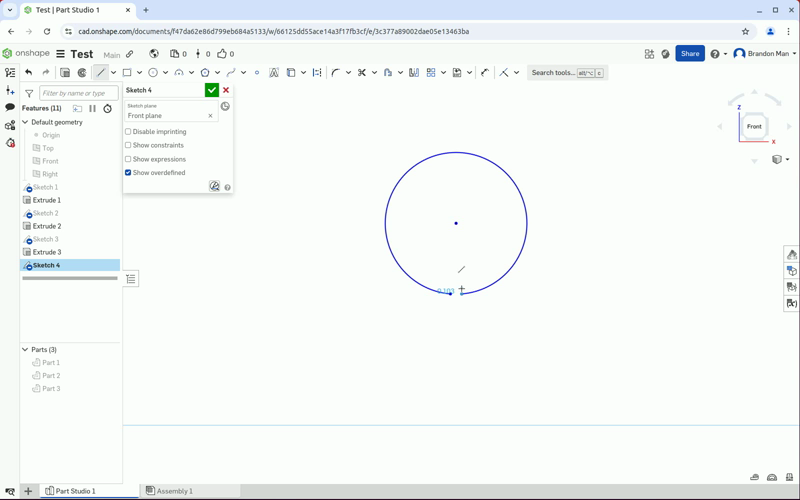
scroll(-6)
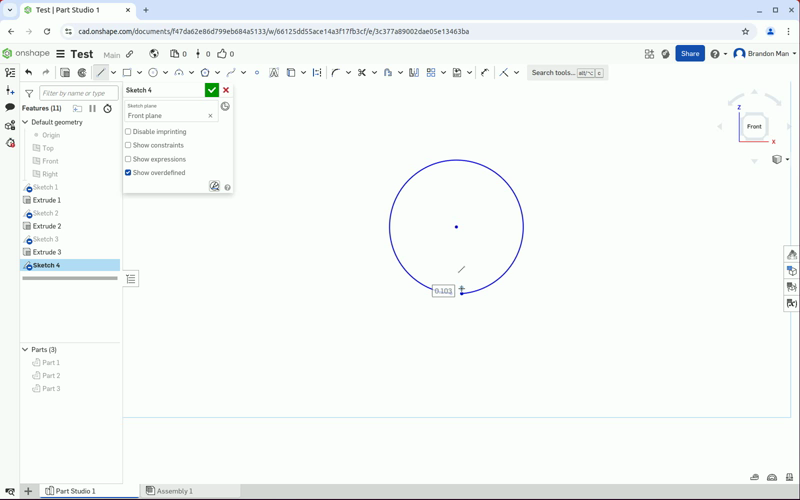
scroll(-6)
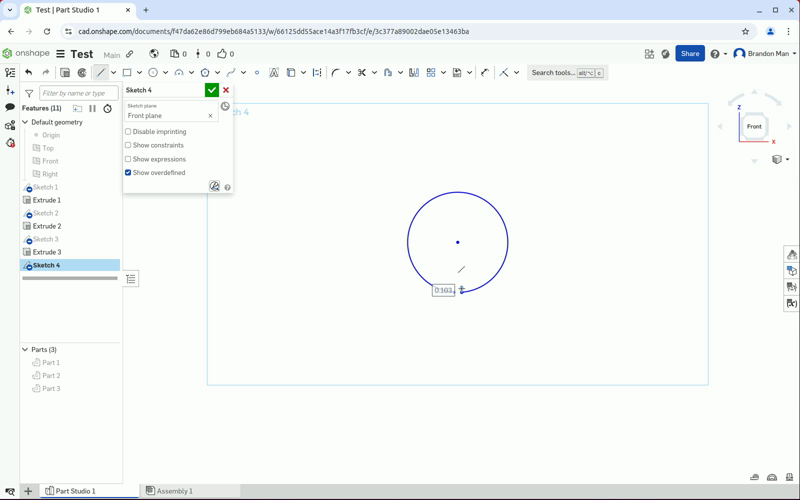
scroll(-6)
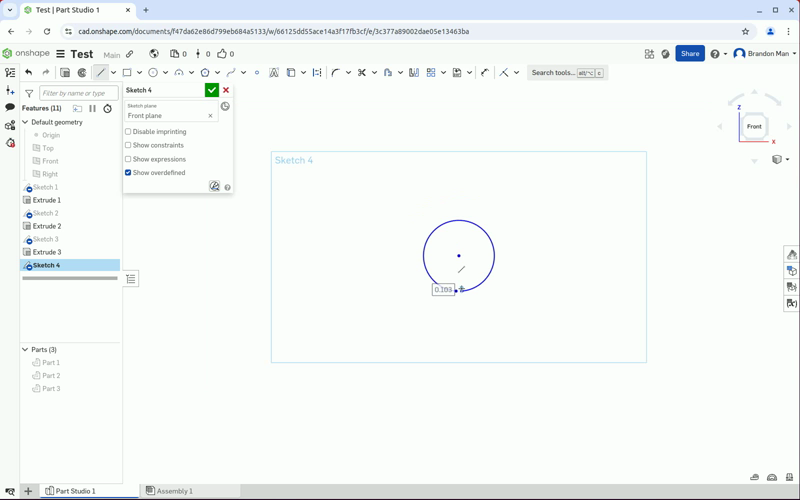
scroll(-6)
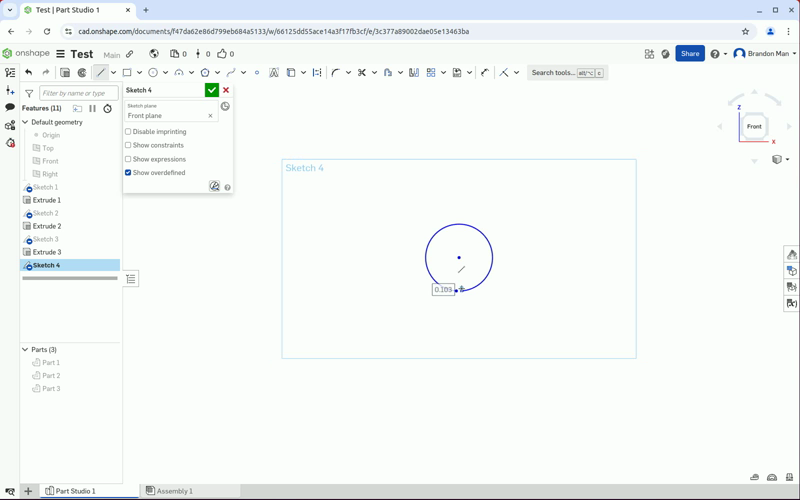
scroll(-6)
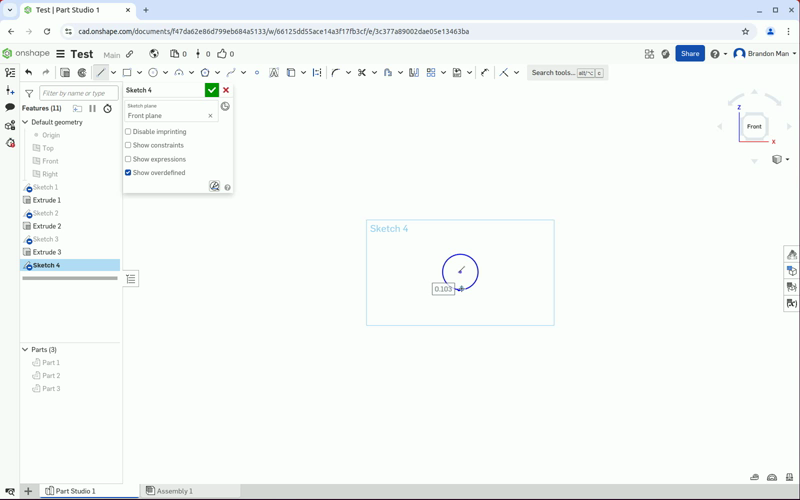
scroll(-6)
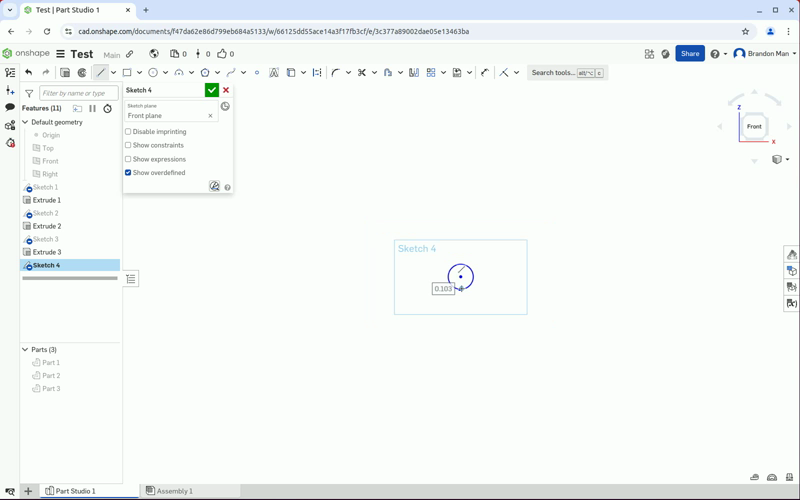
scroll(-6)
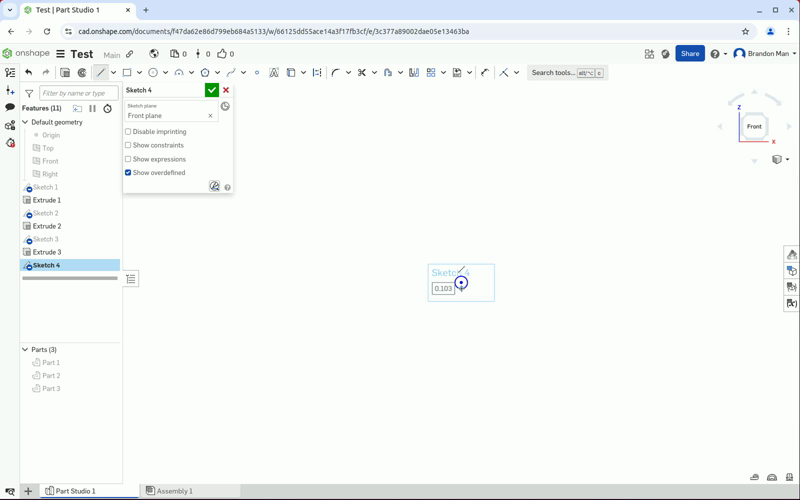
key_up(shift)
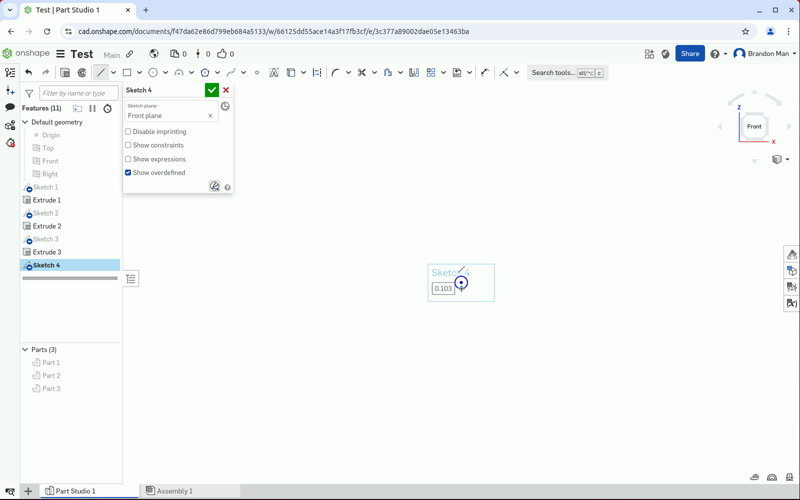
key(esc)
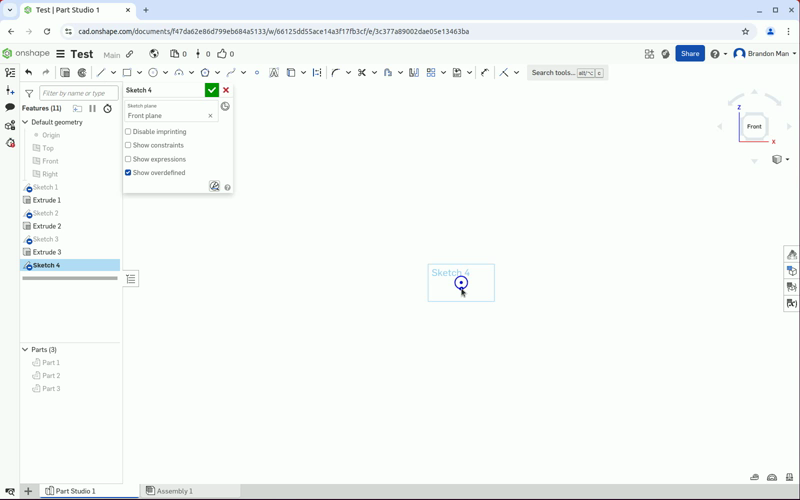
key(a)
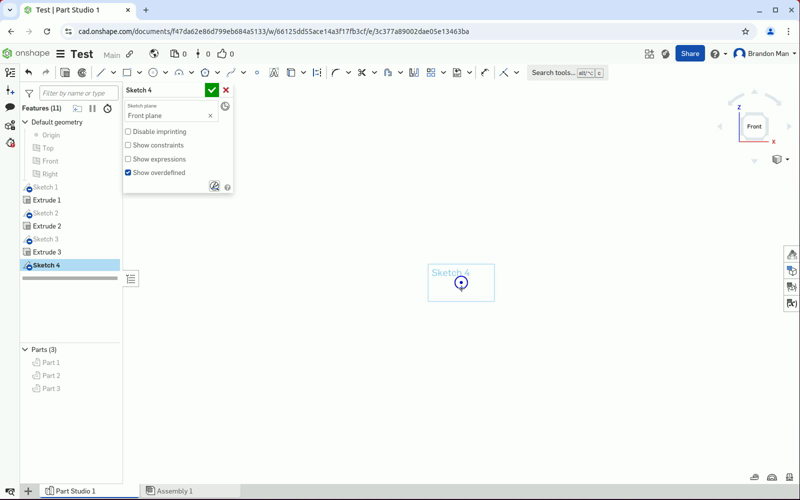
mouse_move(461, 288)
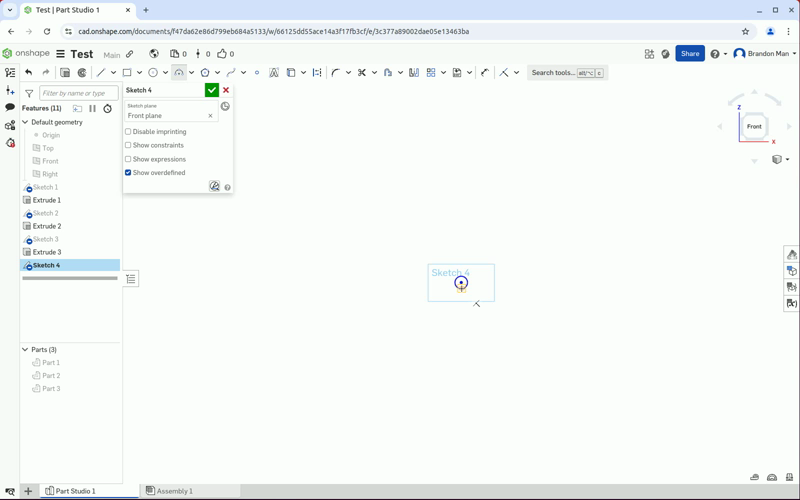
scroll(6)
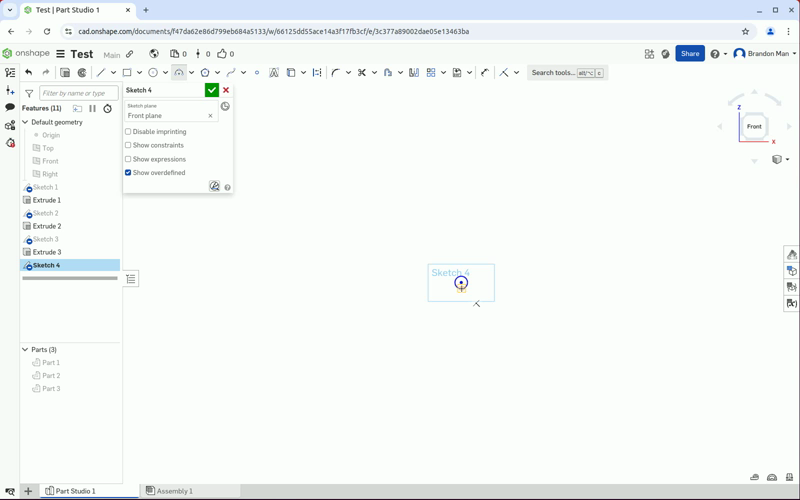
scroll(6)
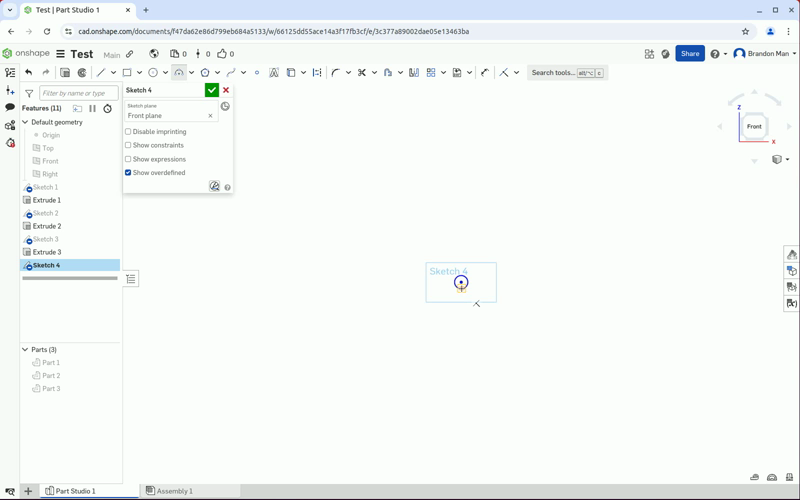
scroll(6)
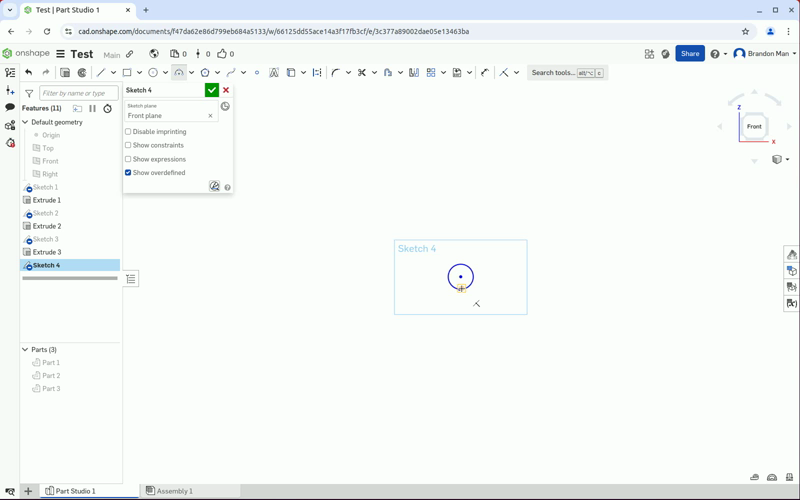
scroll(6)
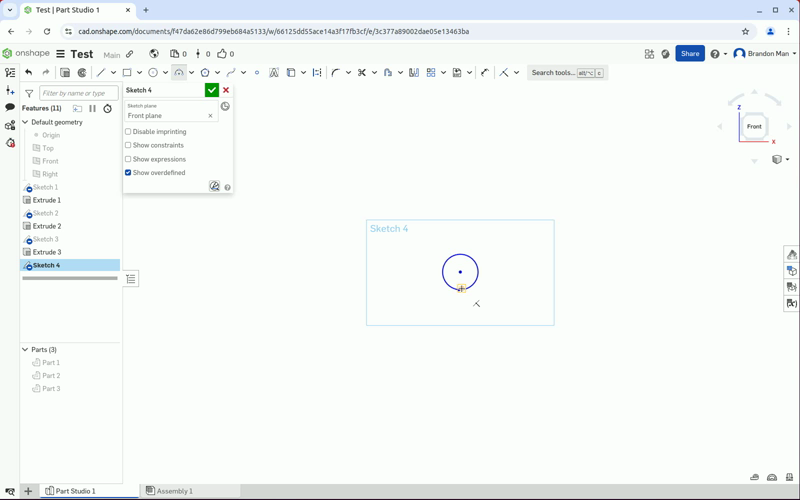
scroll(6)
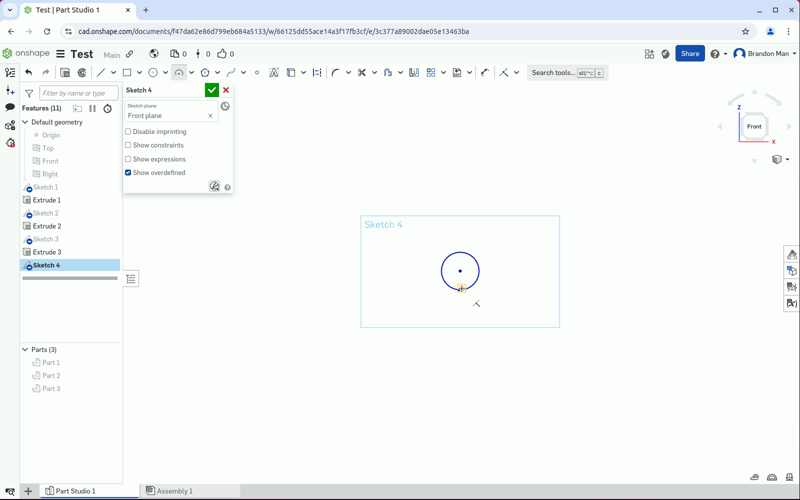
scroll(6)
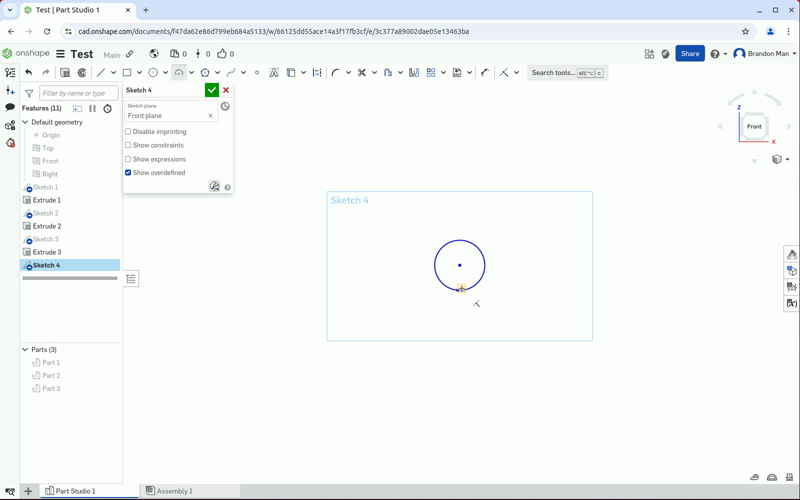
scroll(6)
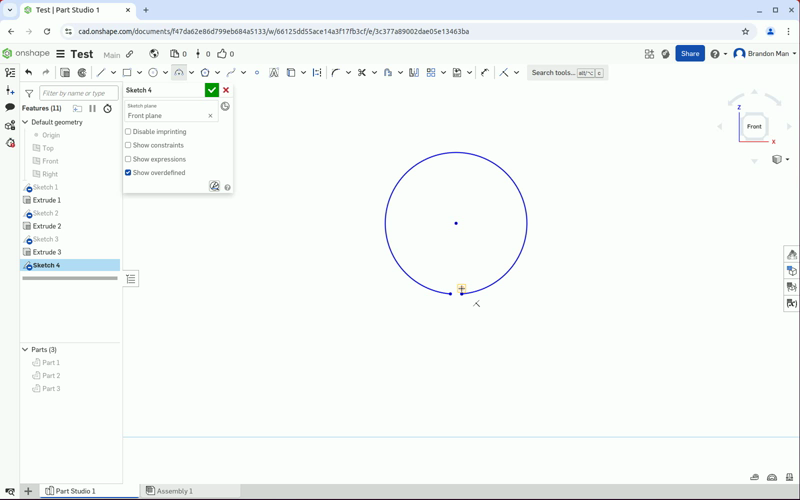
click(461, 288)
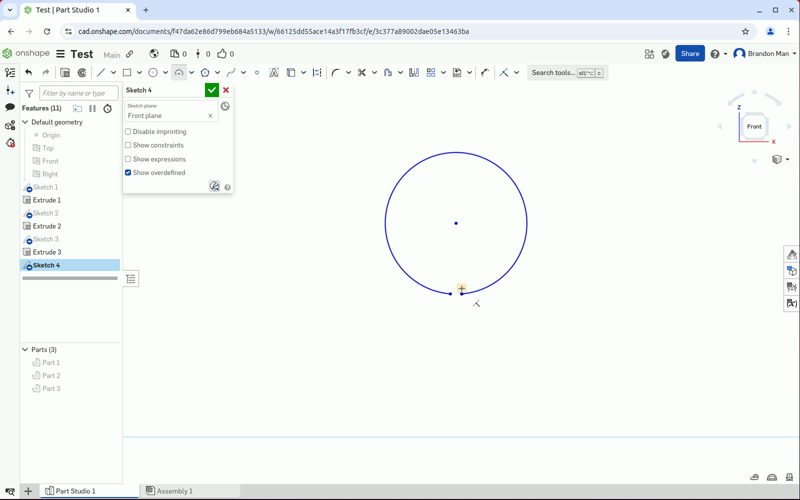
scroll(-6)
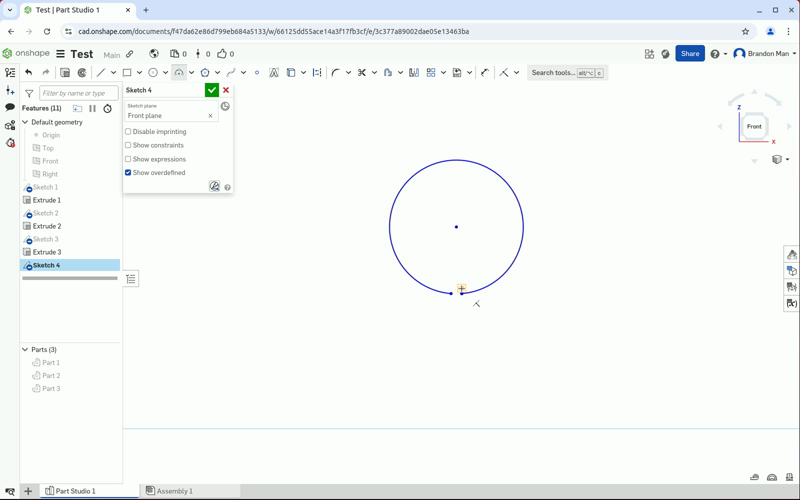
scroll(-6)
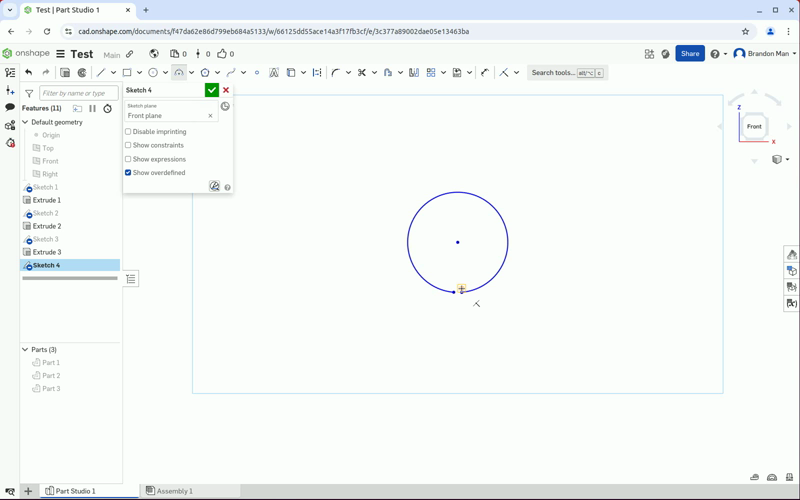
scroll(-6)
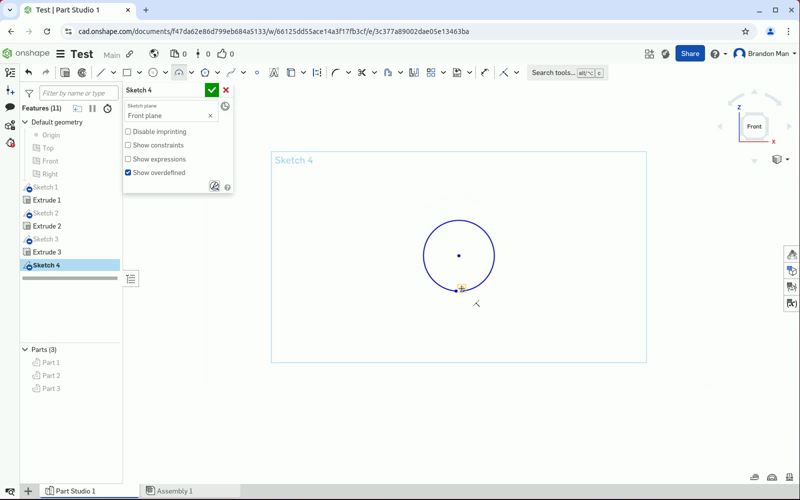
scroll(-6)
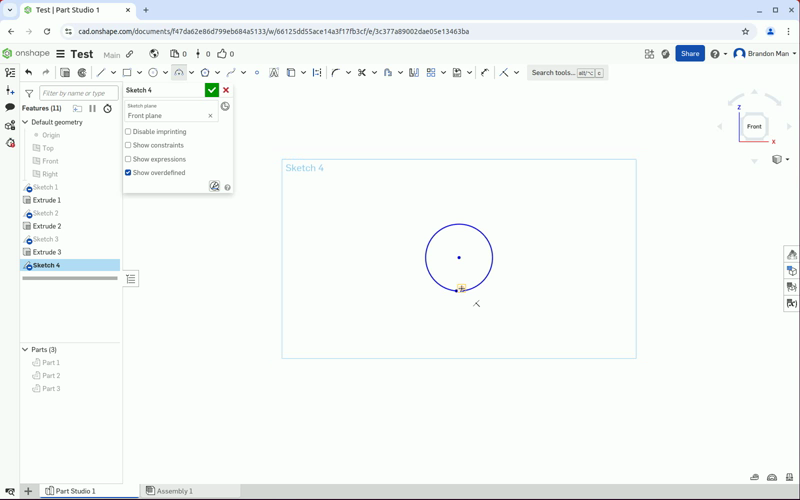
scroll(-6)
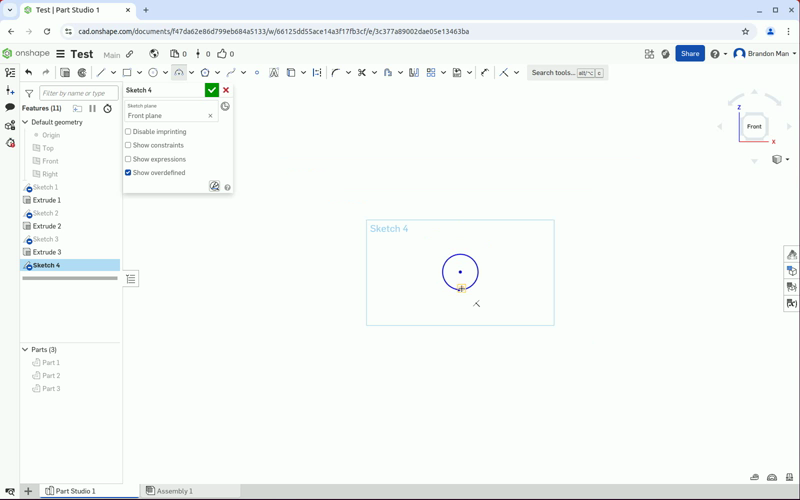
scroll(-6)
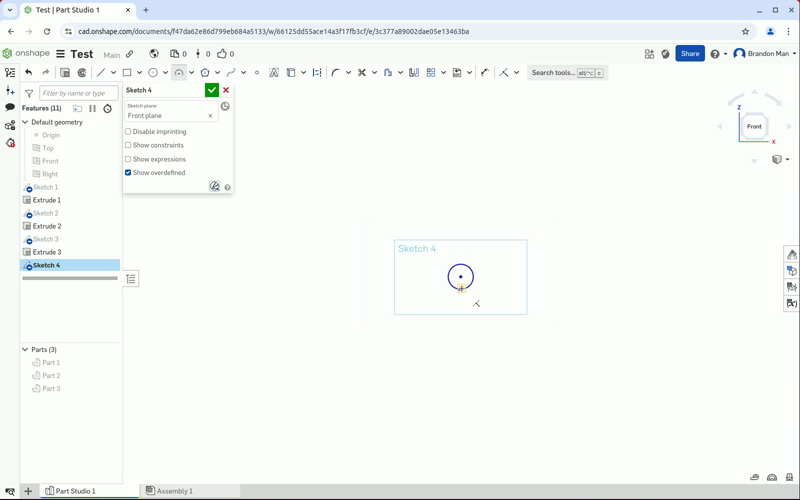
scroll(-6)
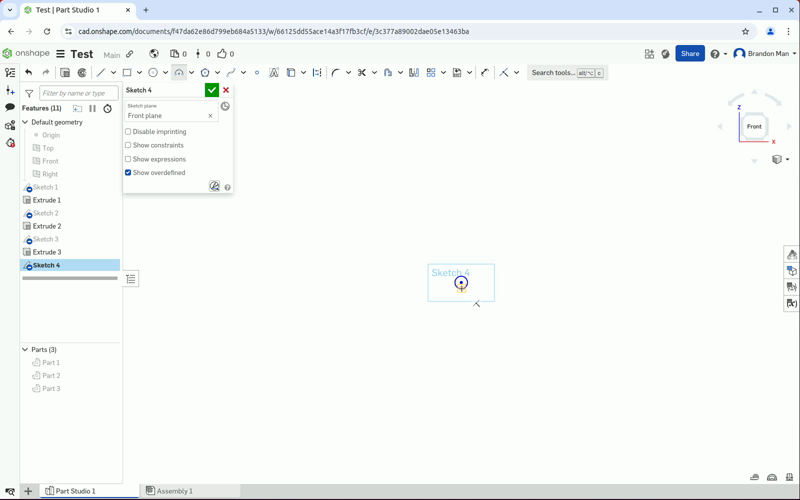
key_down(shift)
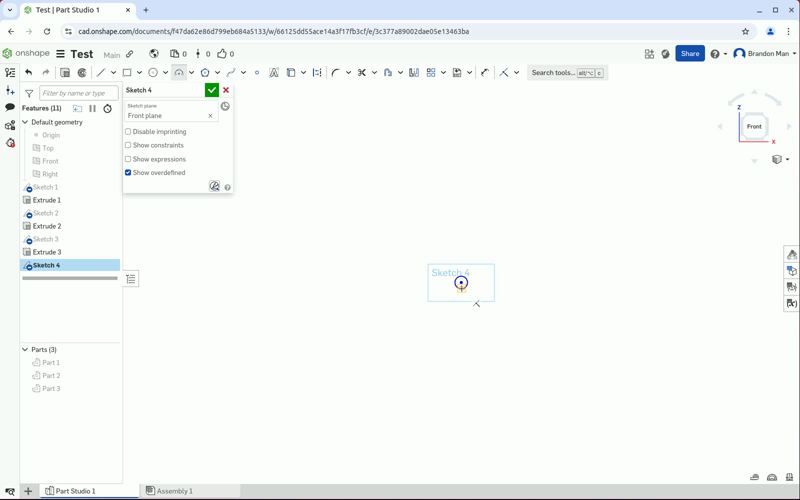
mouse_move(460, 288)
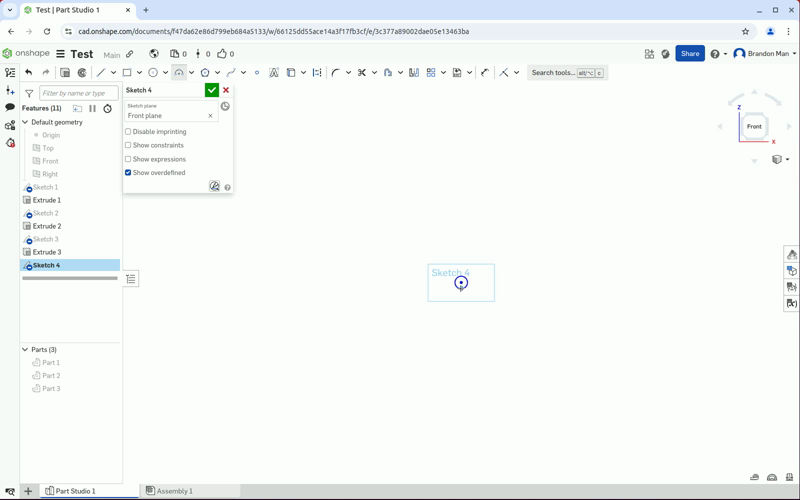
scroll(6)
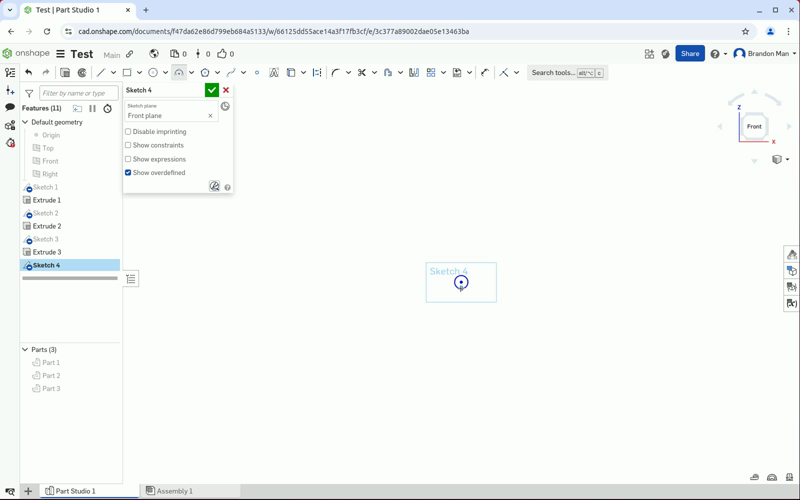
scroll(6)
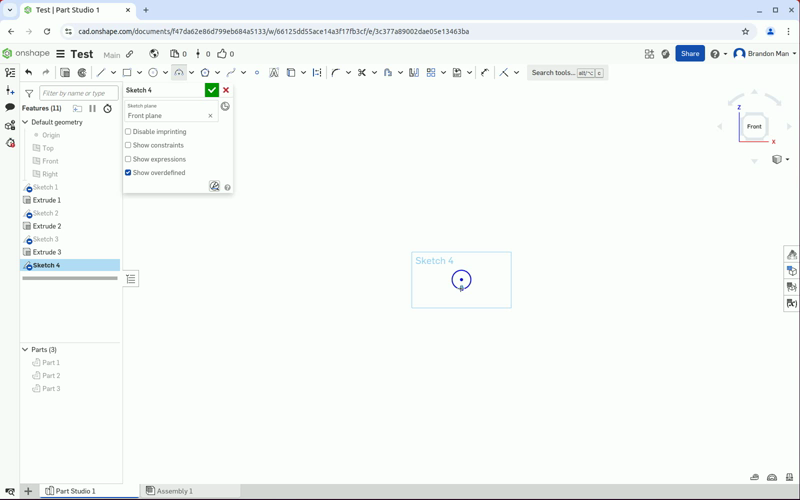
scroll(6)
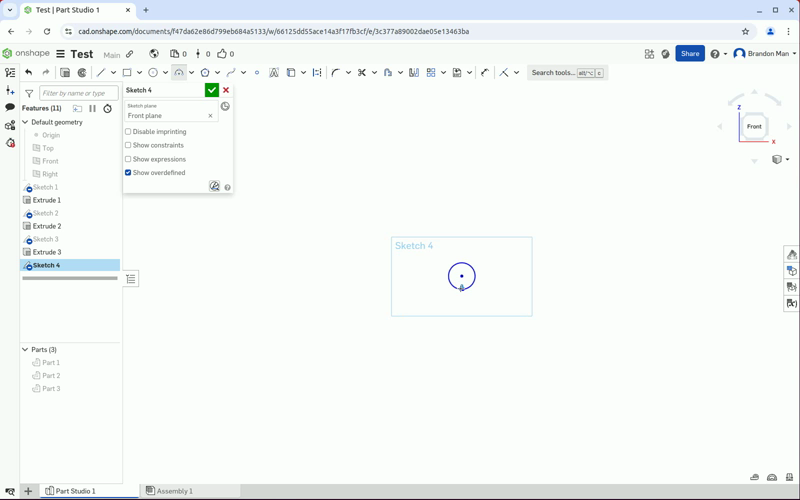
scroll(6)
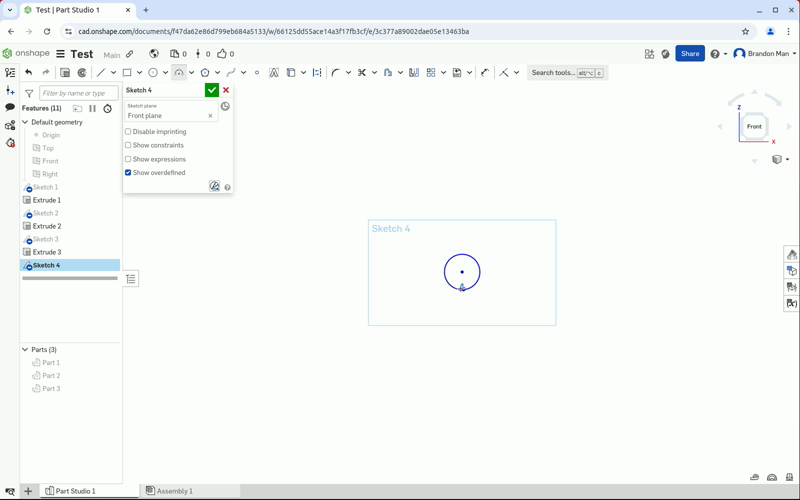
scroll(6)
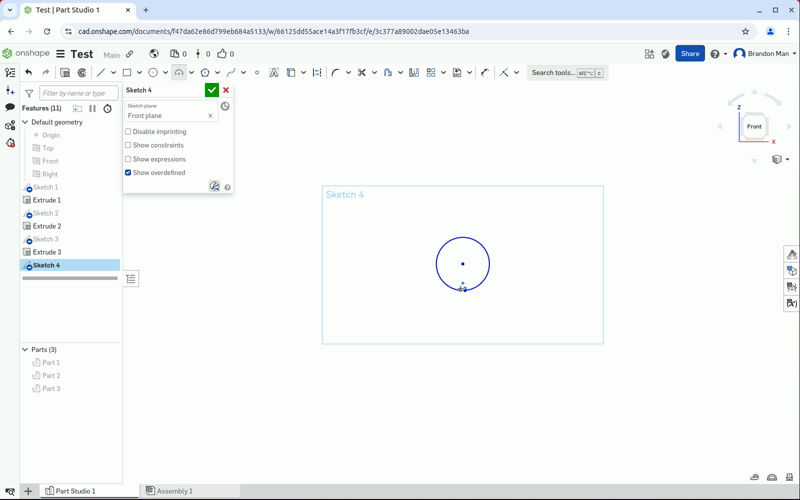
scroll(6)
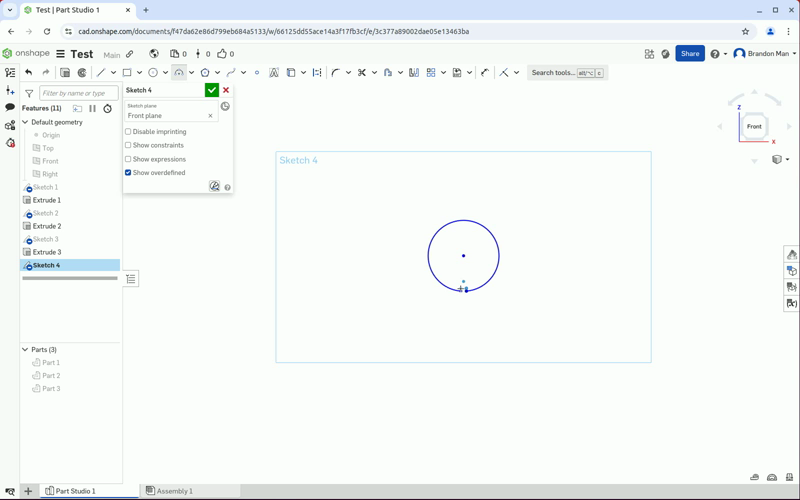
scroll(6)
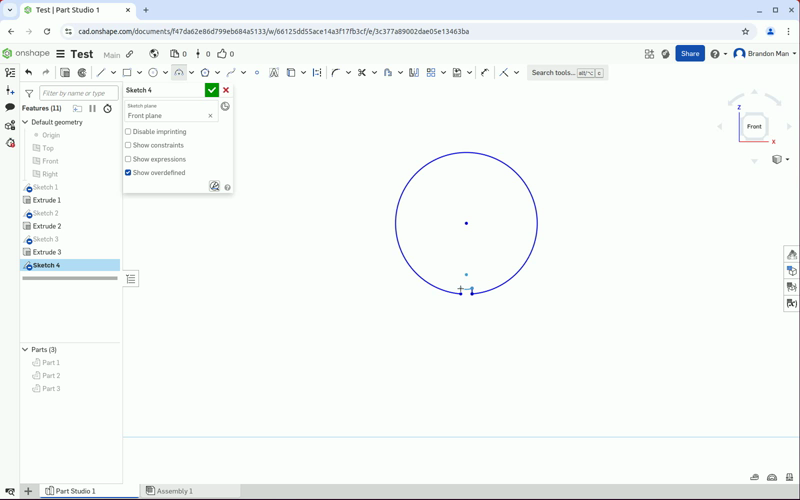
click(460, 288)
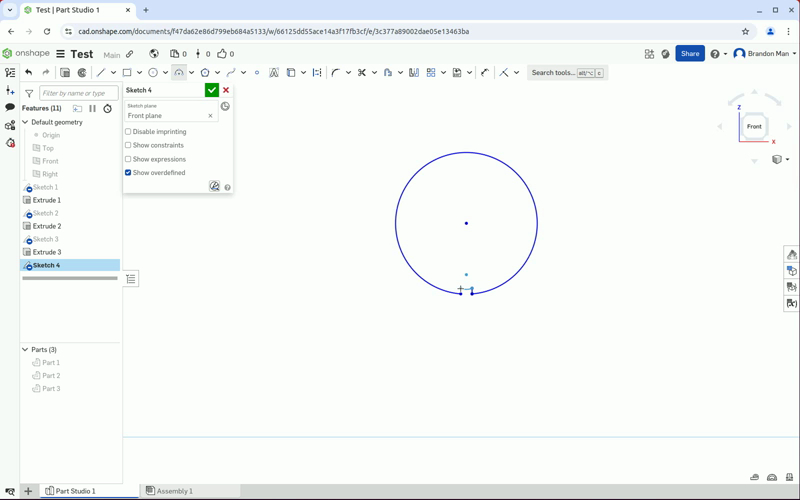
scroll(-6)
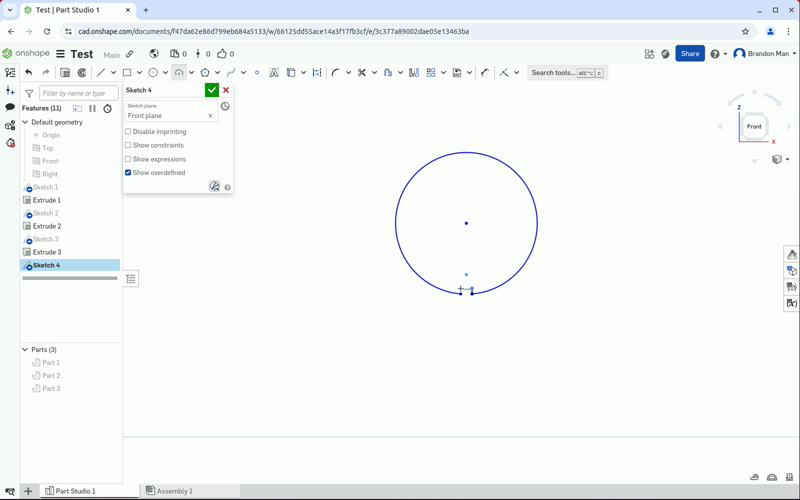
scroll(-6)
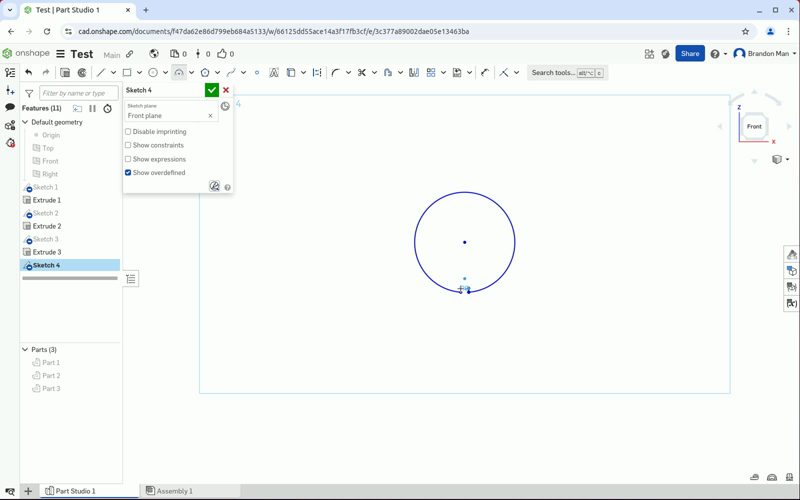
scroll(-6)
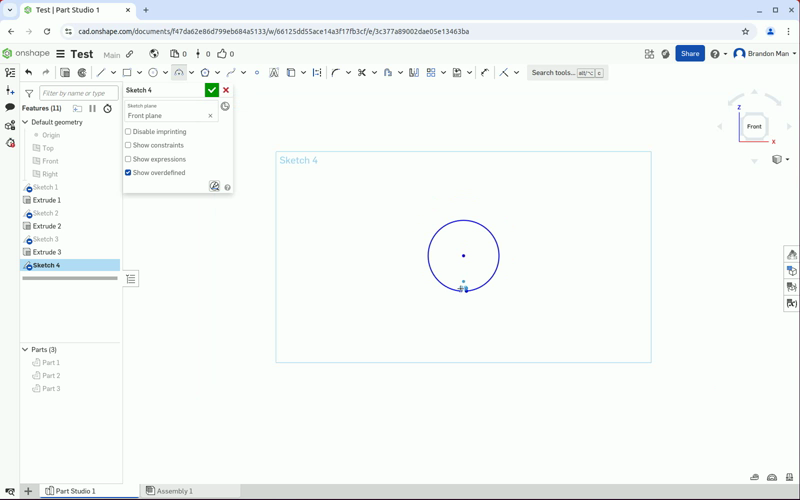
scroll(-6)
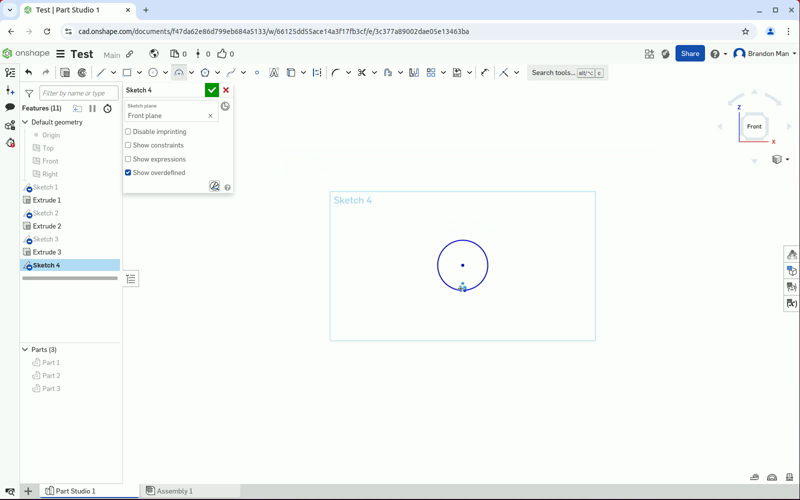
scroll(-6)
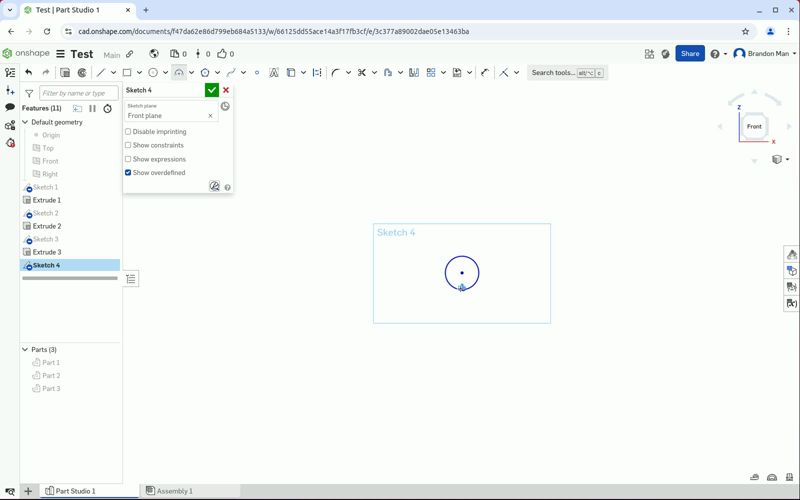
scroll(-6)
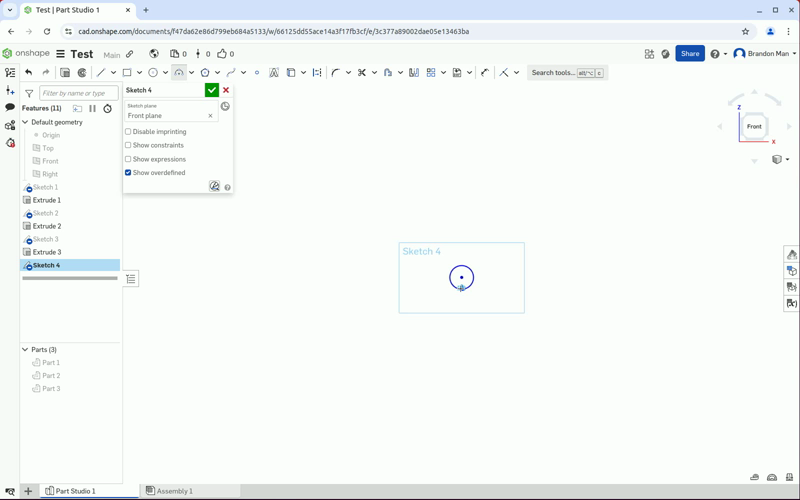
scroll(-6)
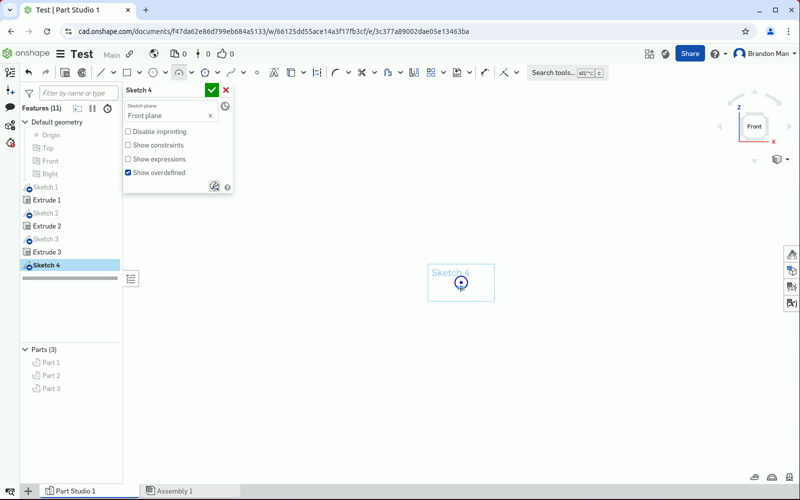
mouse_move(461, 277)
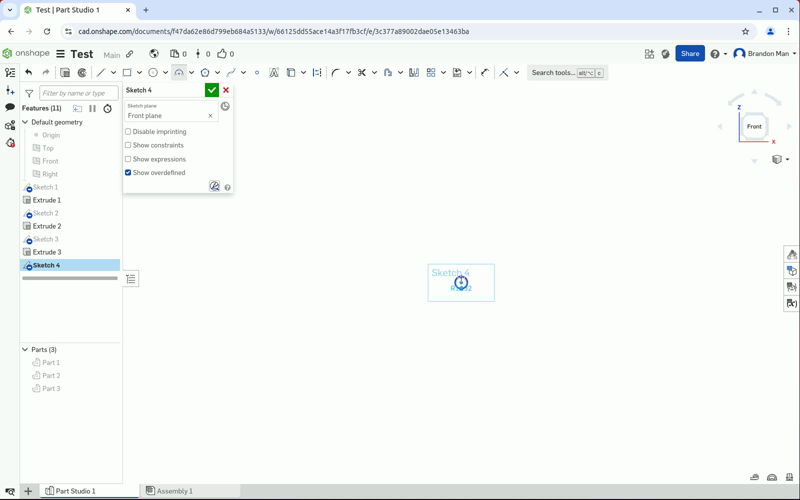
scroll(6)
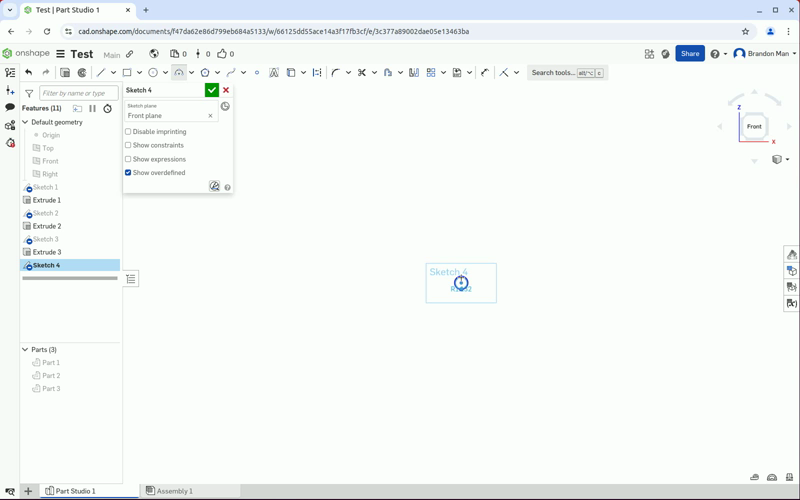
scroll(6)
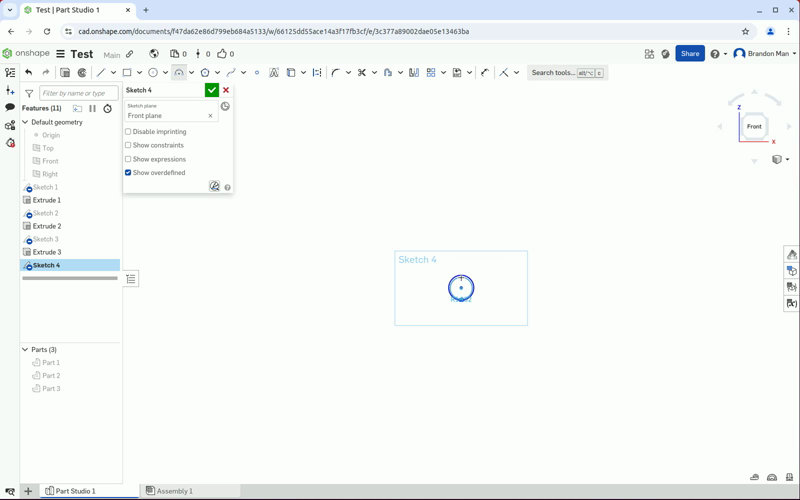
scroll(6)
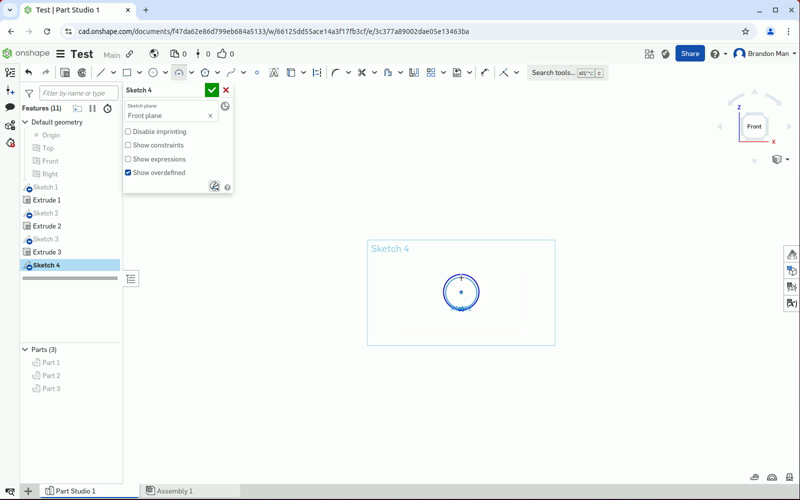
scroll(6)
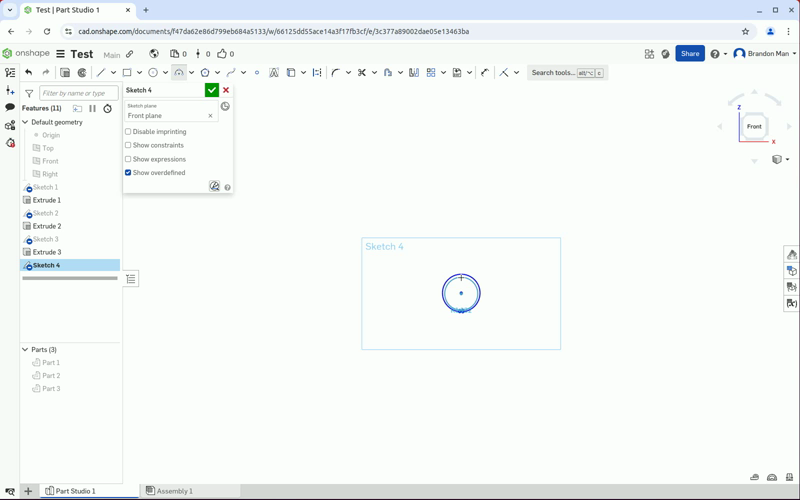
scroll(6)
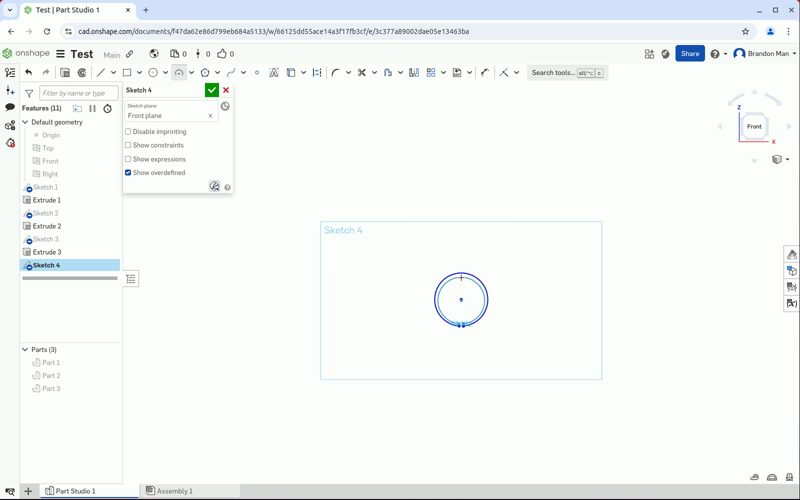
scroll(6)
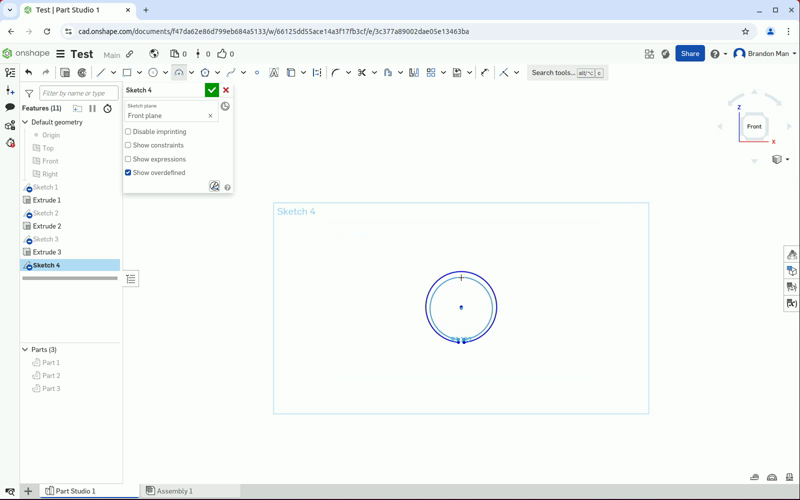
scroll(6)
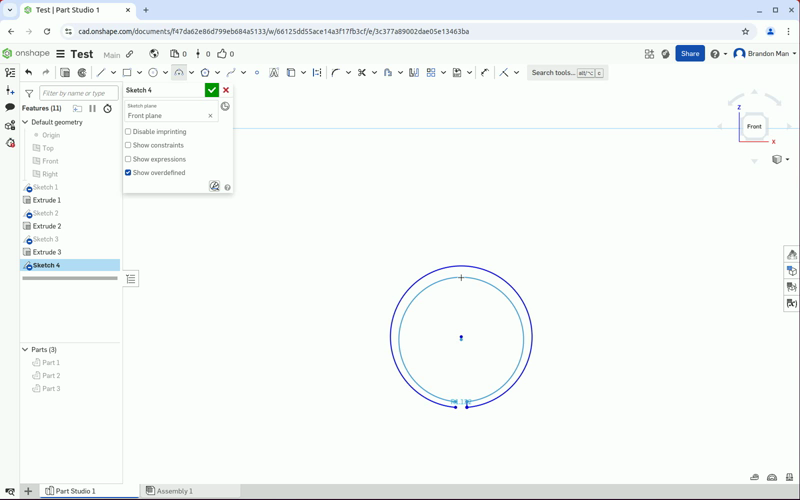
click(461, 277)
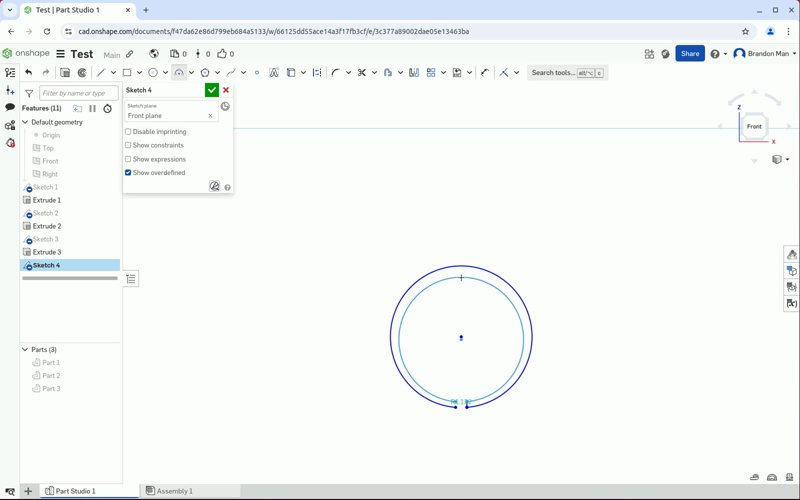
scroll(-6)
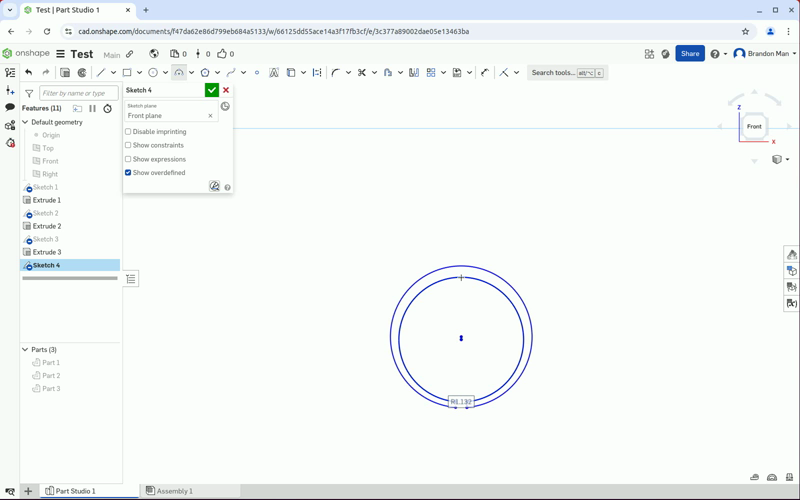
scroll(-6)
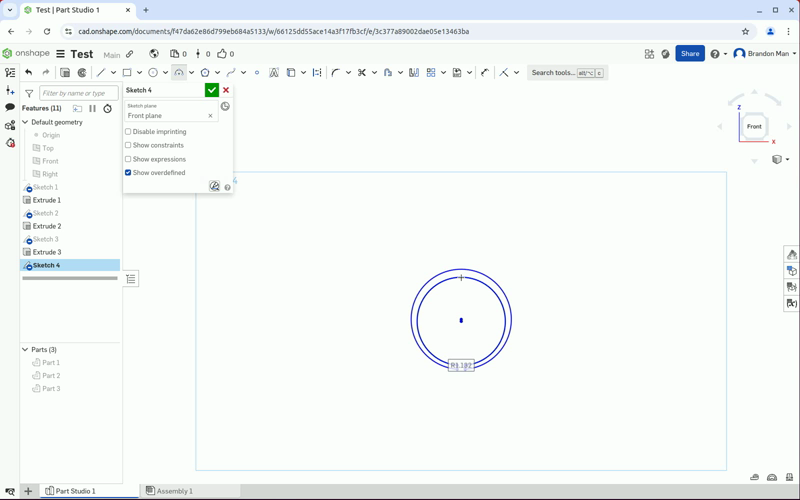
scroll(-6)
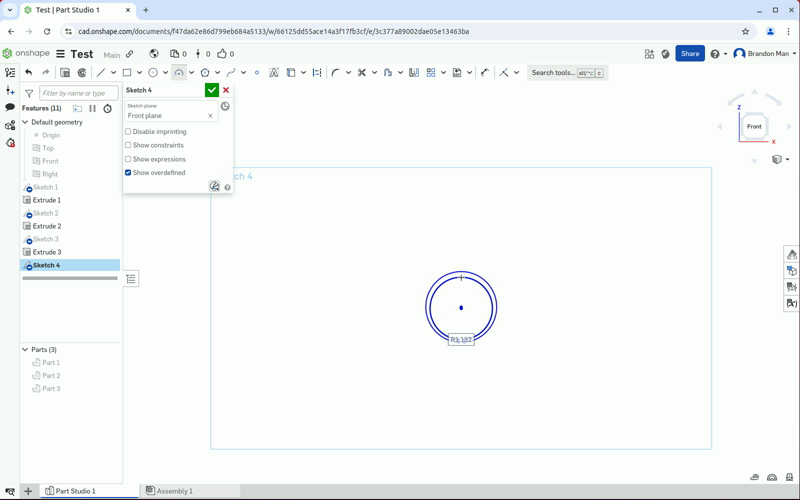
scroll(-6)
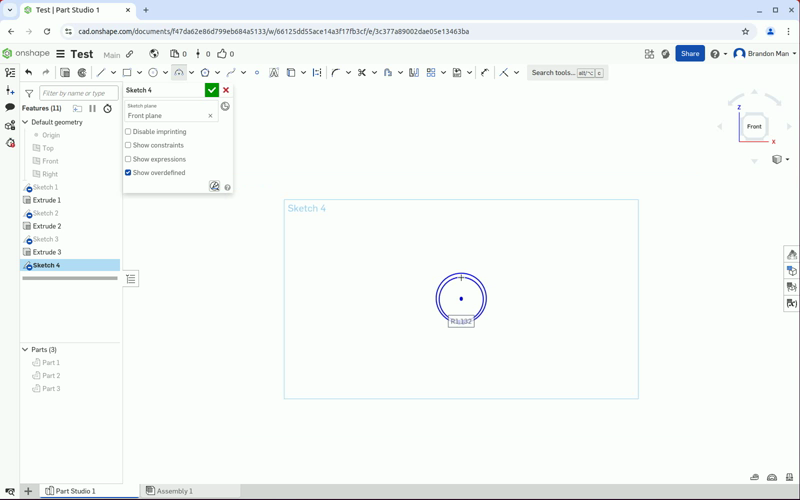
scroll(-6)
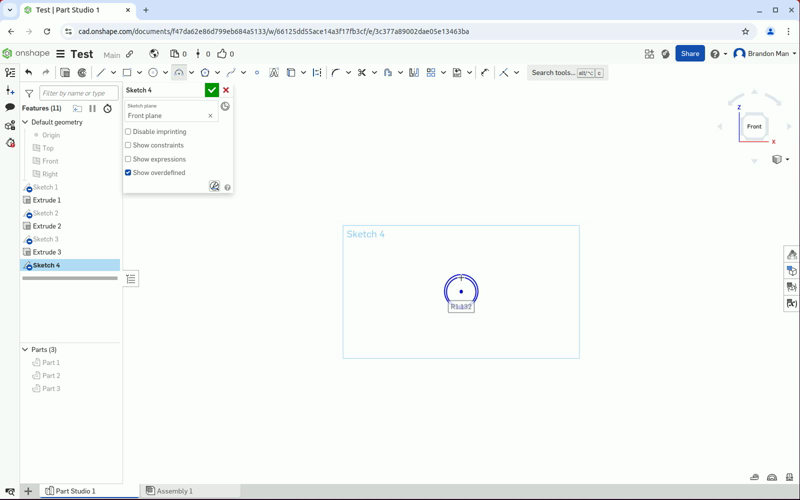
scroll(-6)
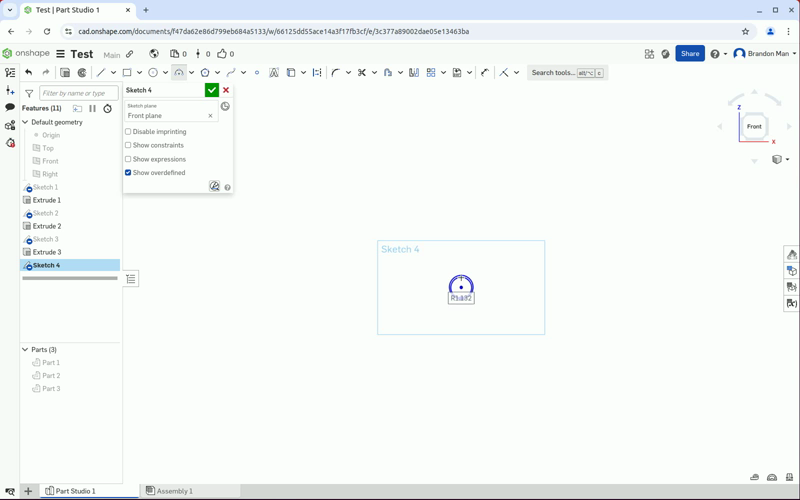
scroll(-6)
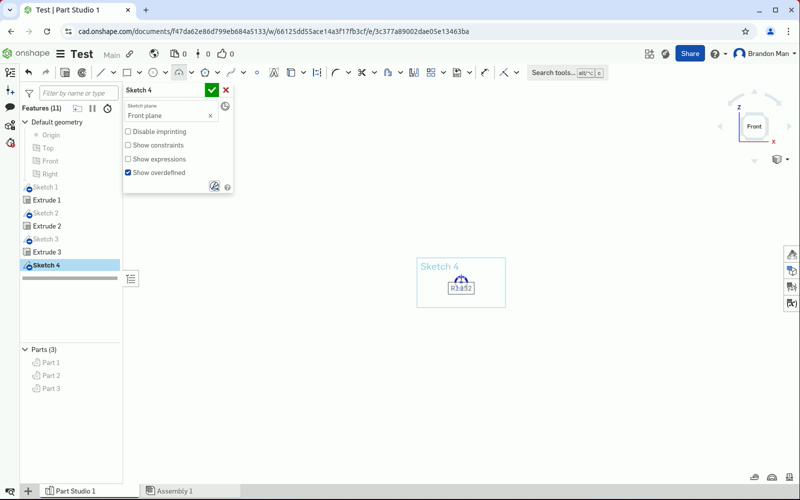
key_up(shift)
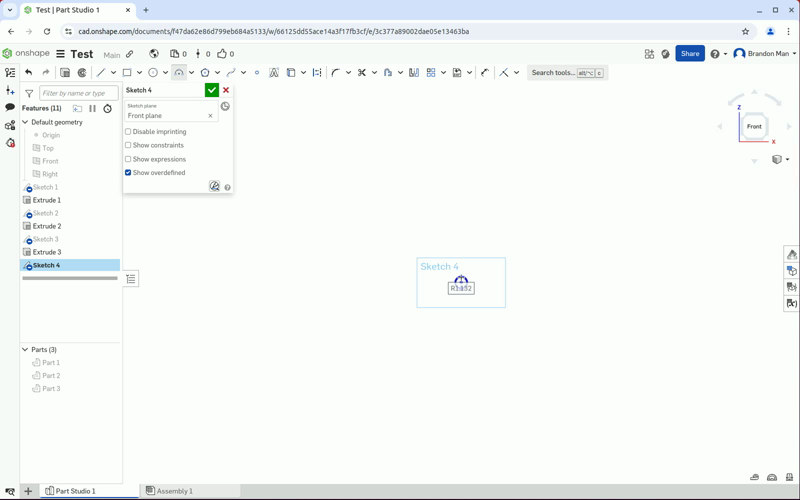
key(esc)
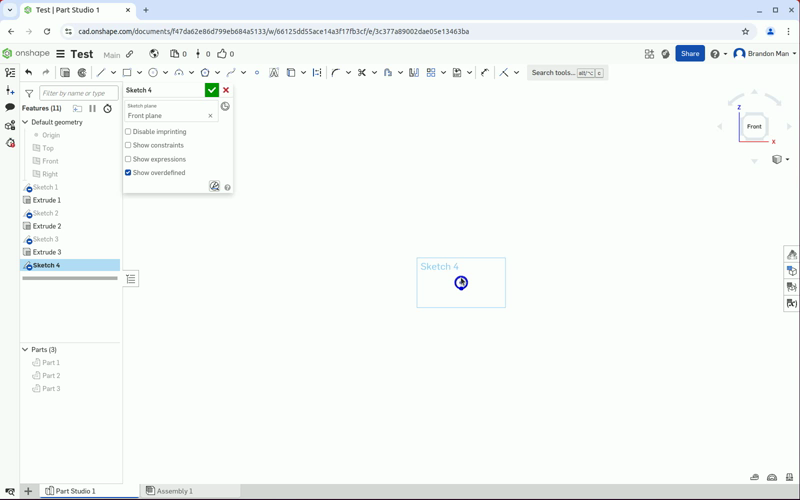
key(l)
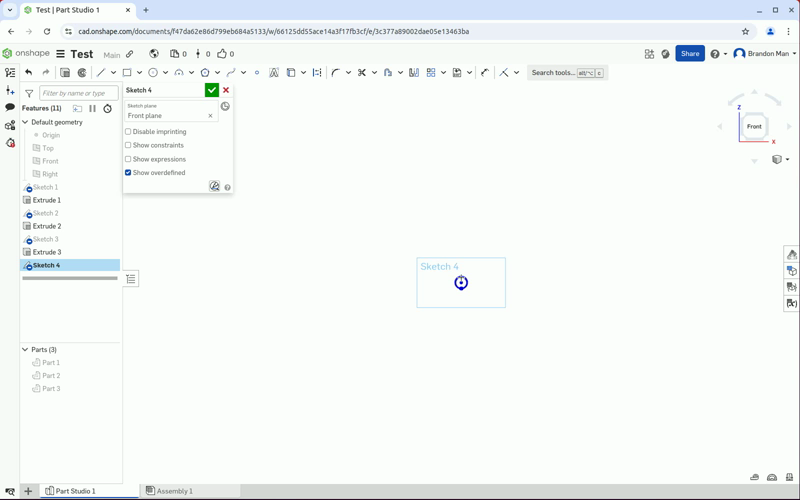
mouse_move(460, 288)
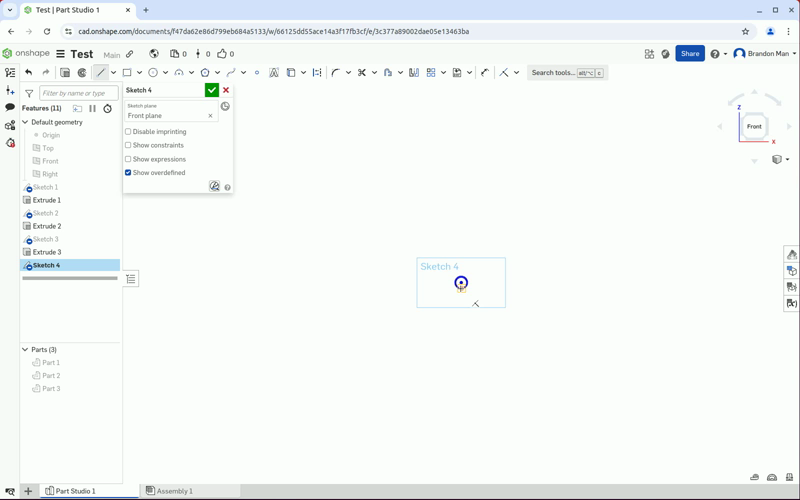
scroll(6)
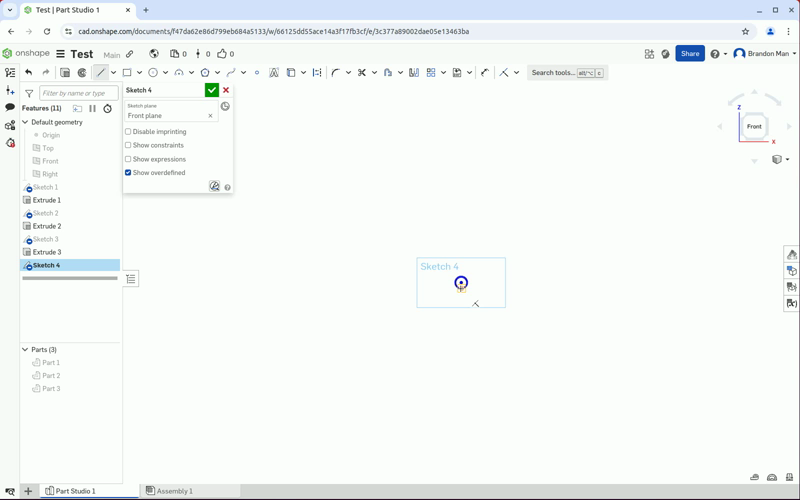
scroll(6)
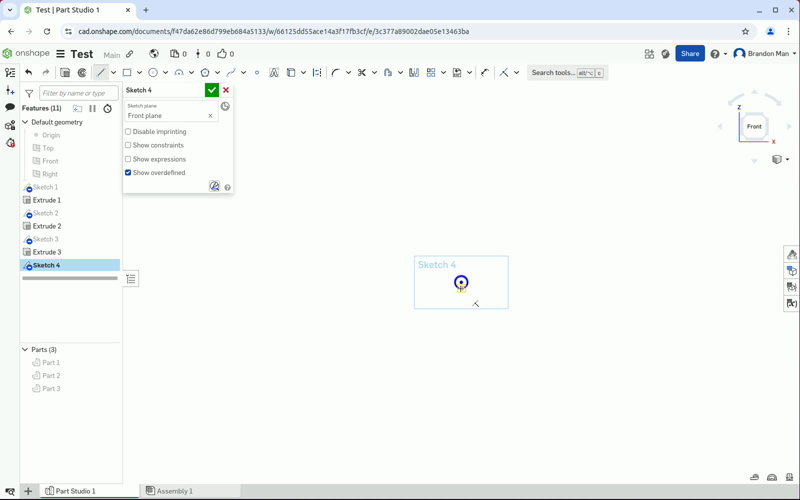
scroll(6)
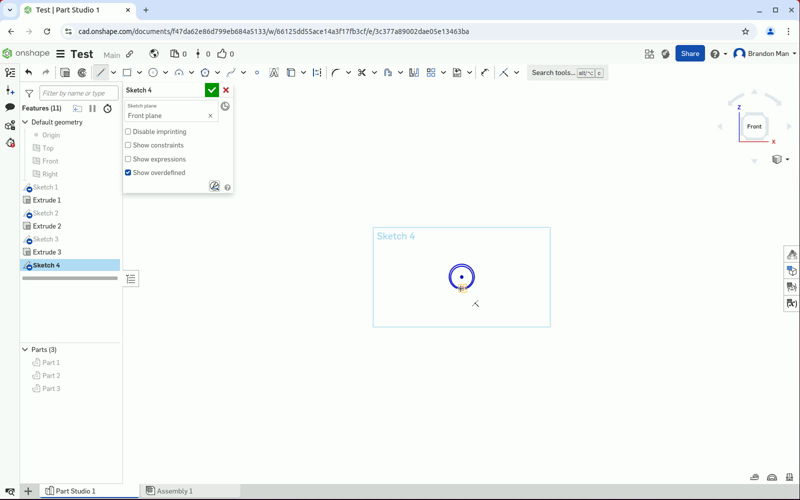
scroll(6)
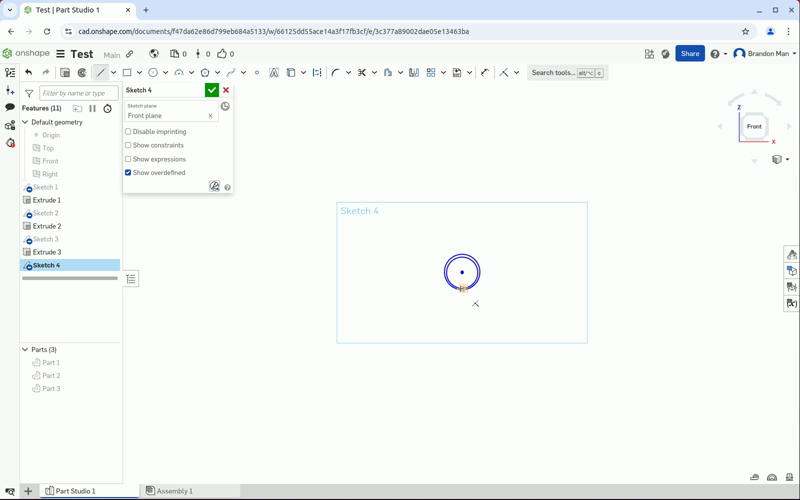
scroll(6)
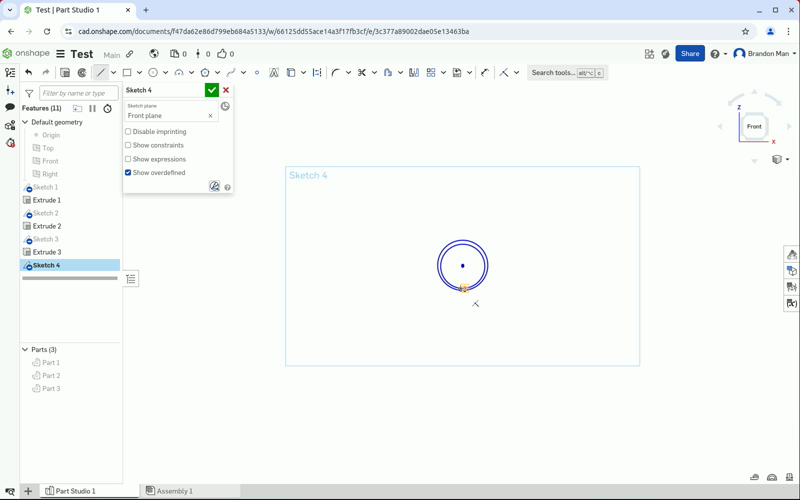
scroll(6)
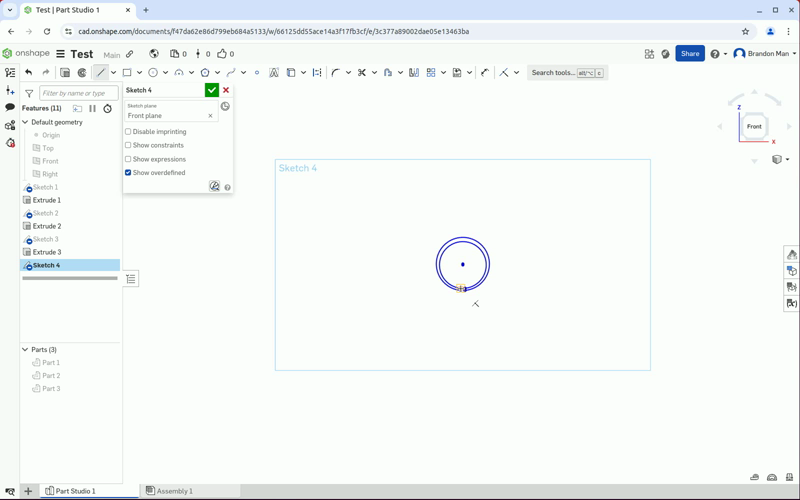
scroll(6)
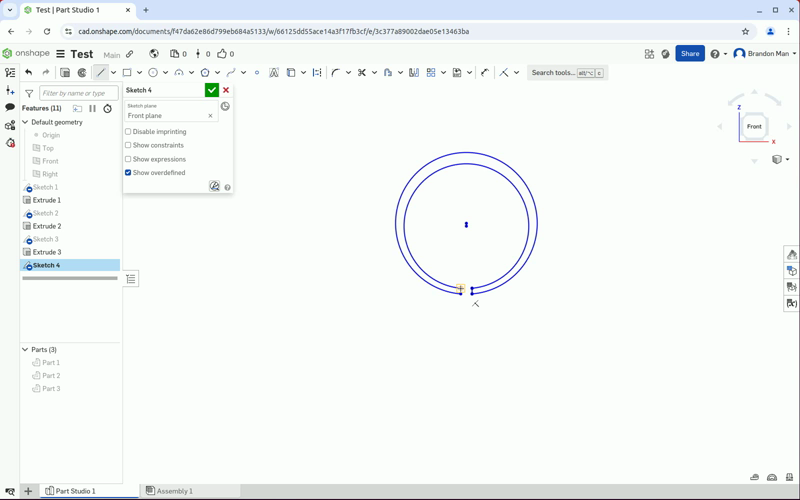
click(460, 288)
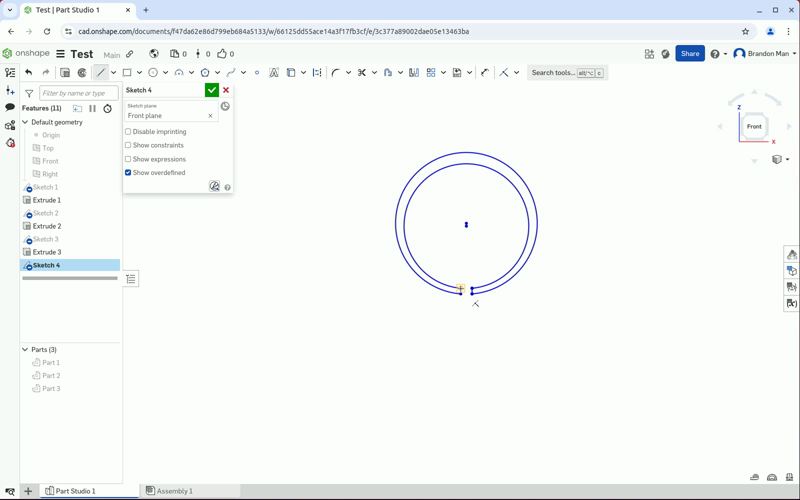
scroll(-6)
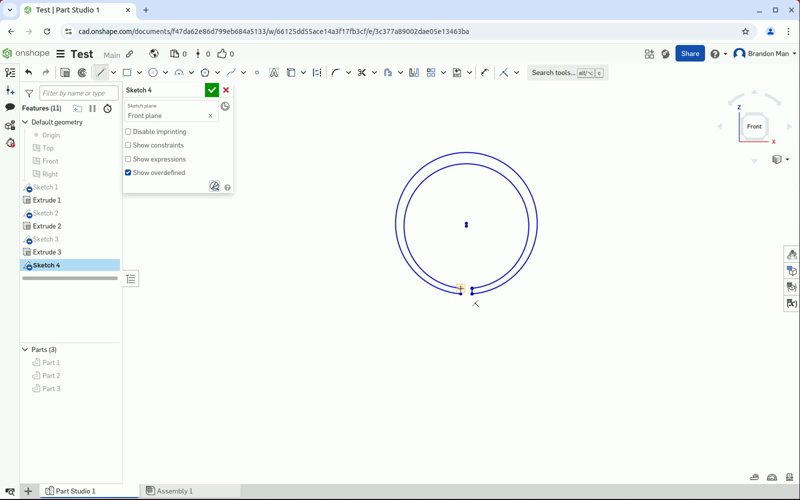
scroll(-6)
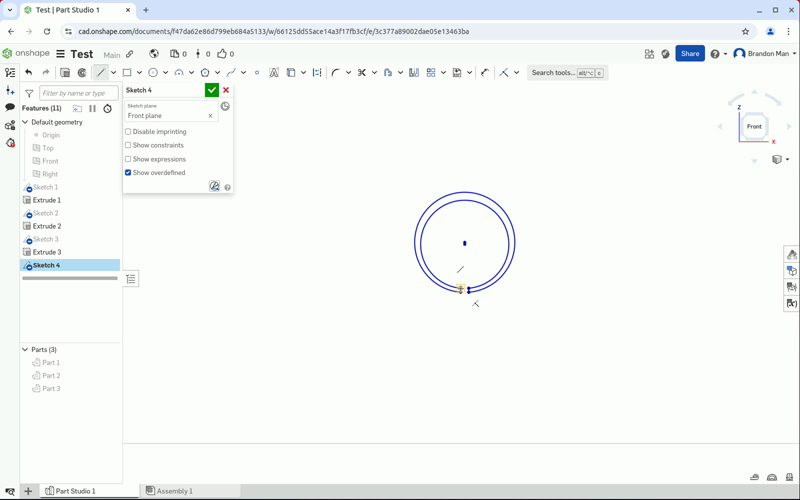
scroll(-6)
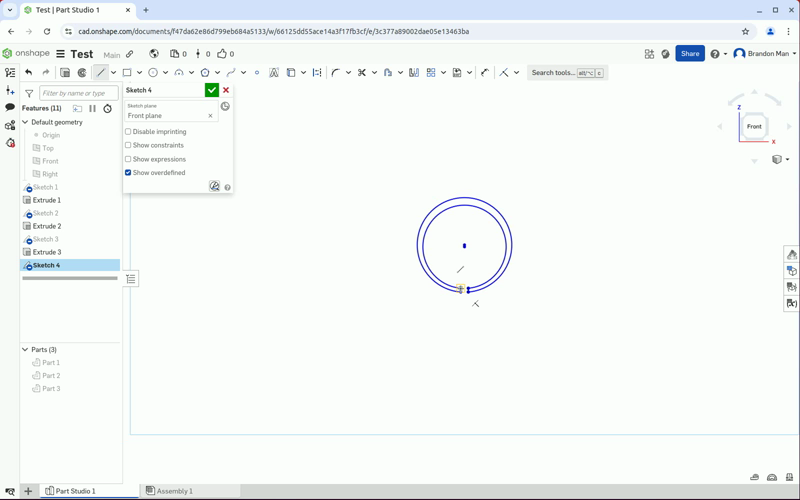
scroll(-6)
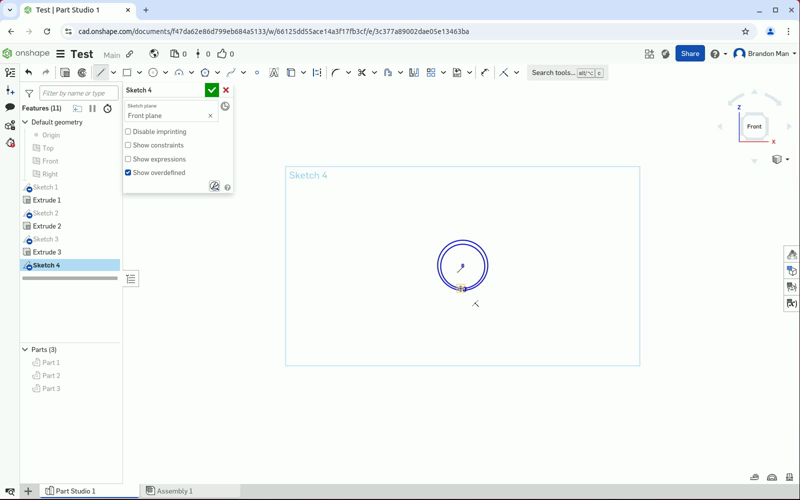
scroll(-6)
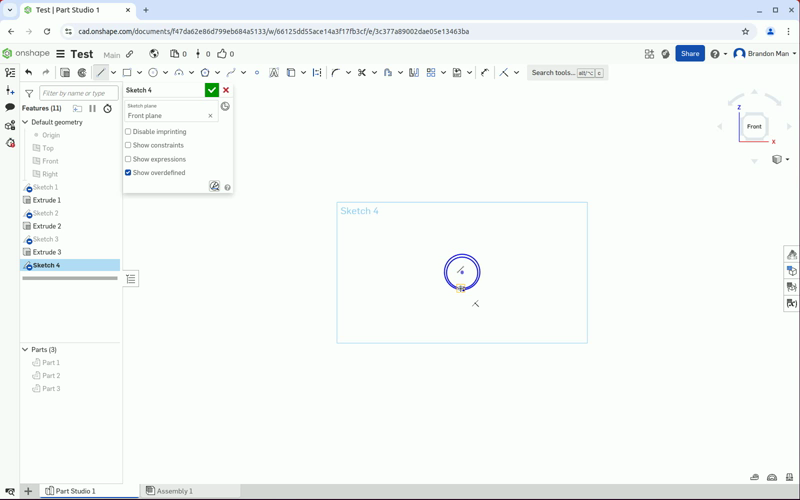
scroll(-6)
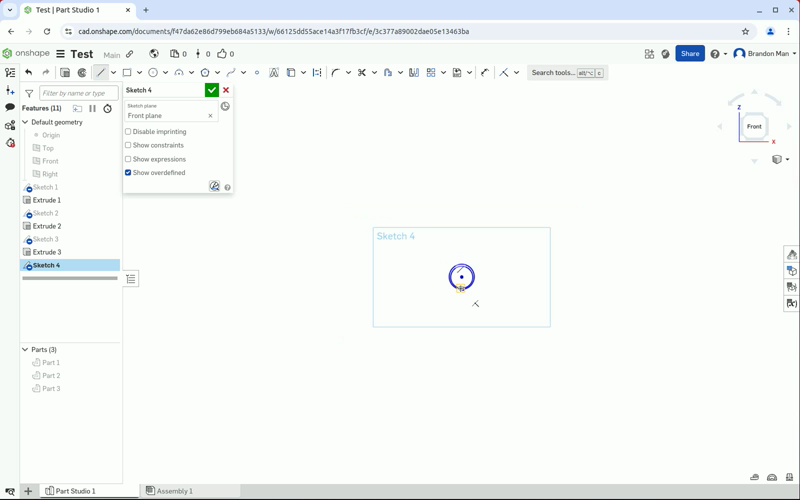
scroll(-6)
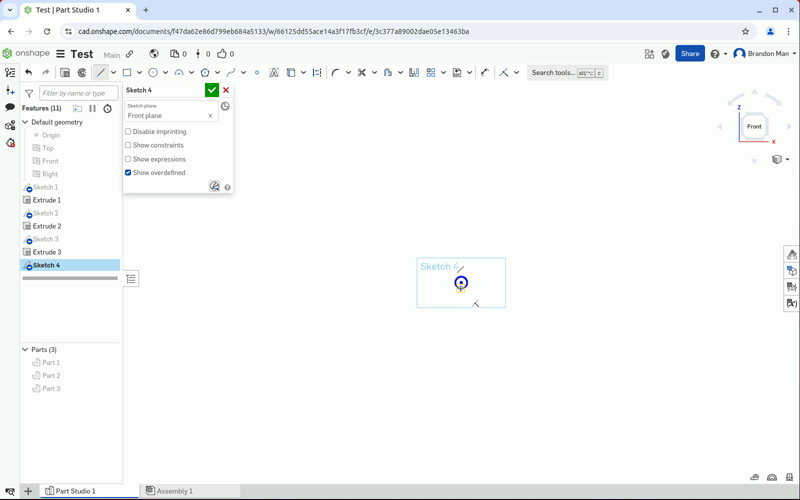
mouse_move(490, 288)
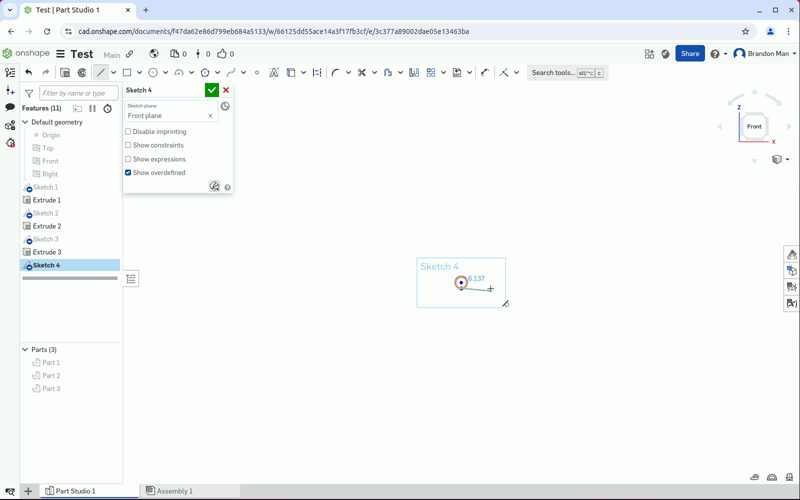
key_down(shift)
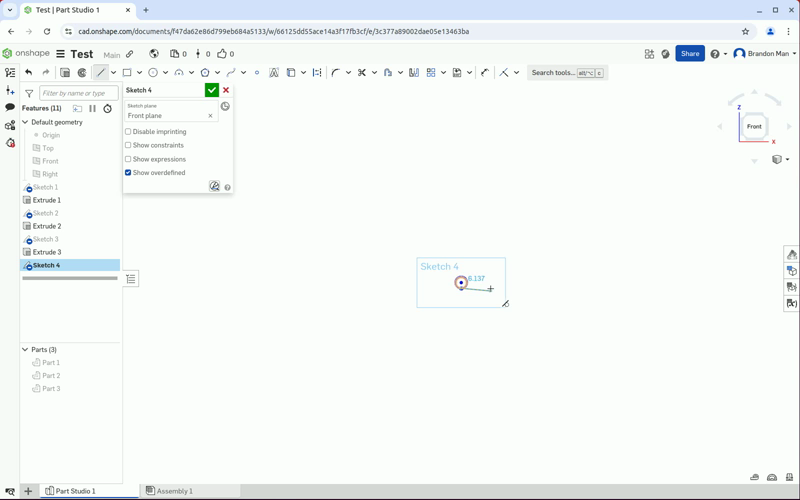
mouse_move(460, 288)
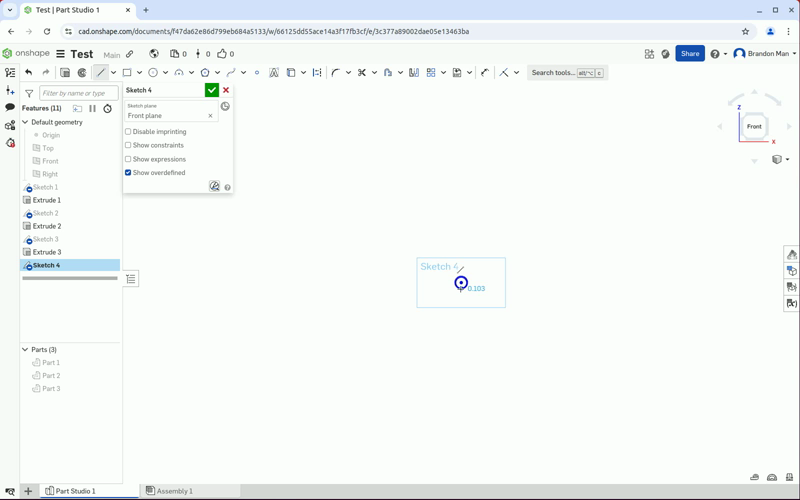
scroll(6)
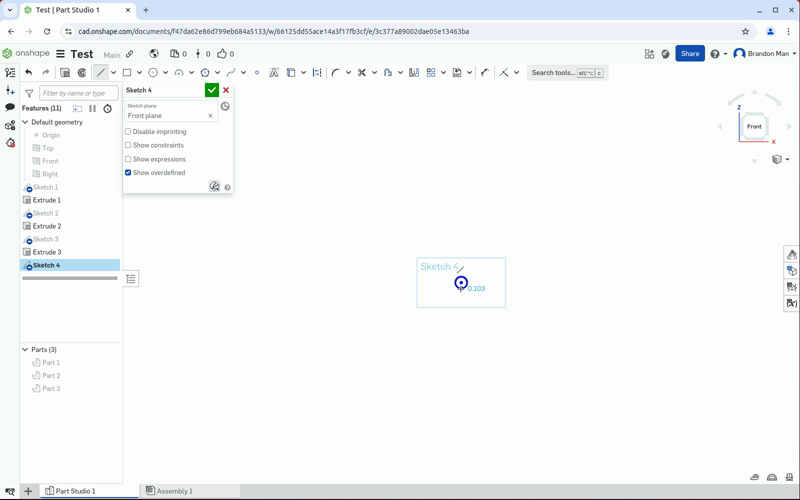
scroll(6)
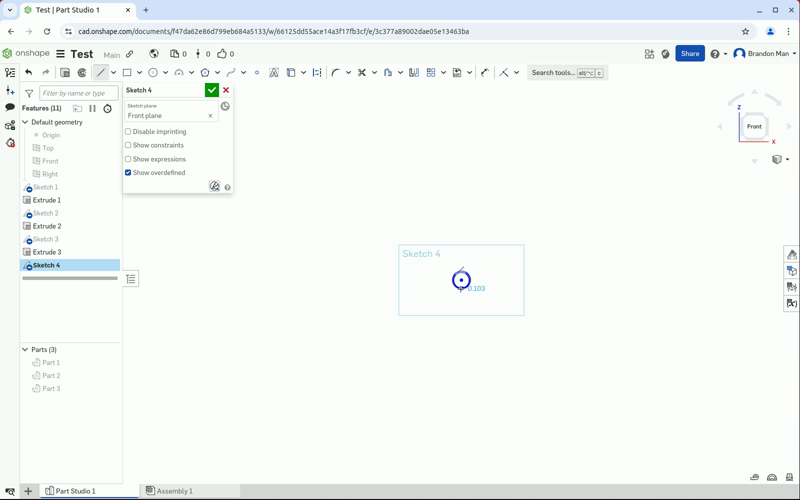
scroll(6)
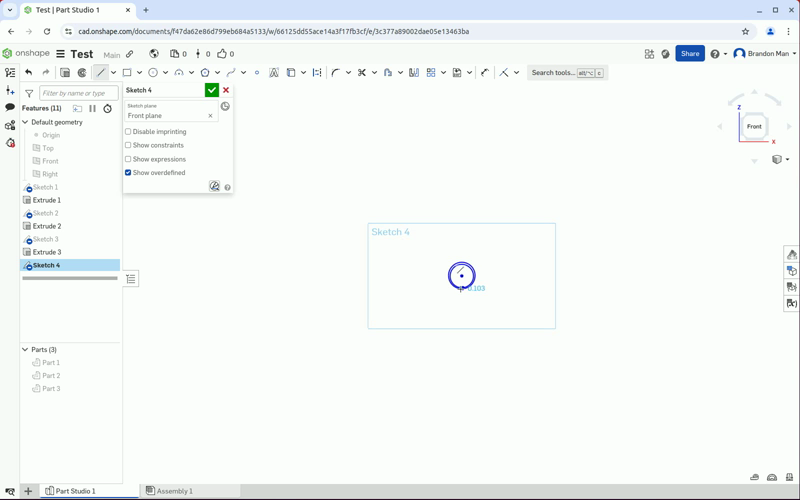
scroll(6)
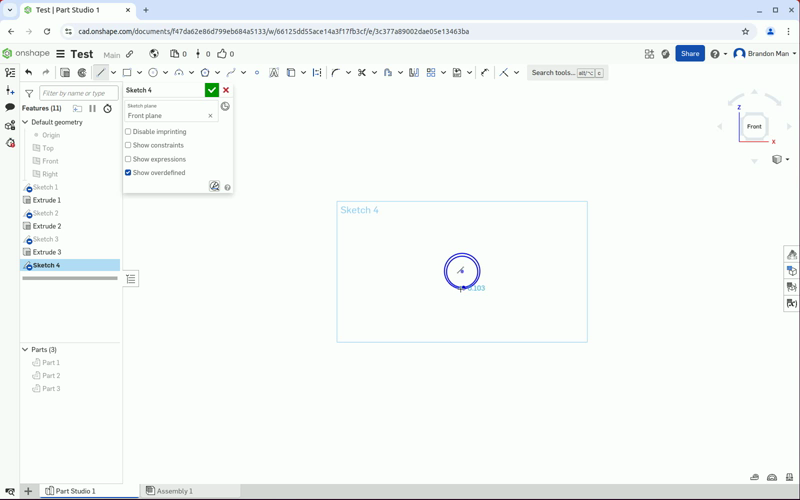
scroll(6)
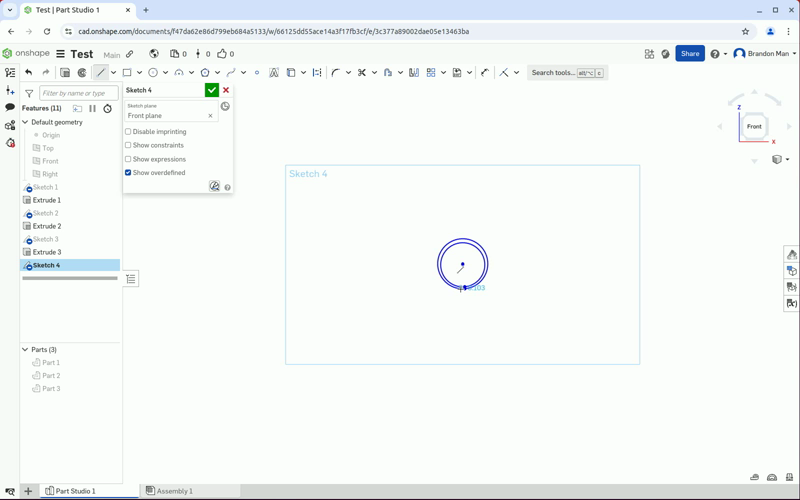
scroll(6)
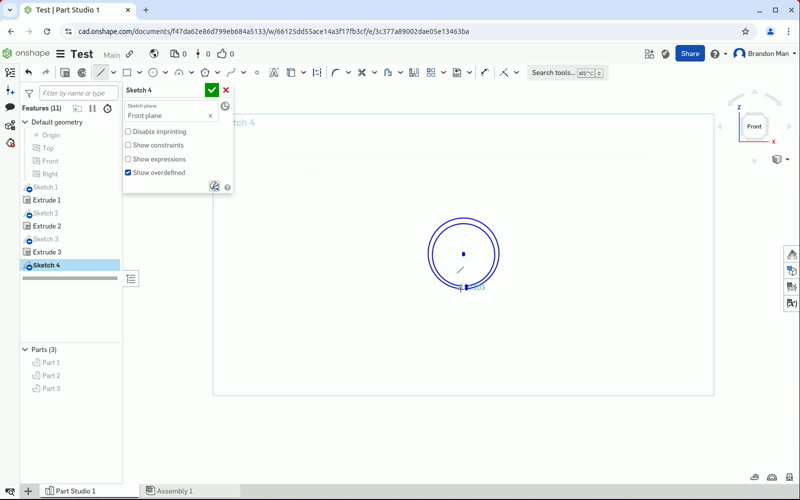
scroll(6)
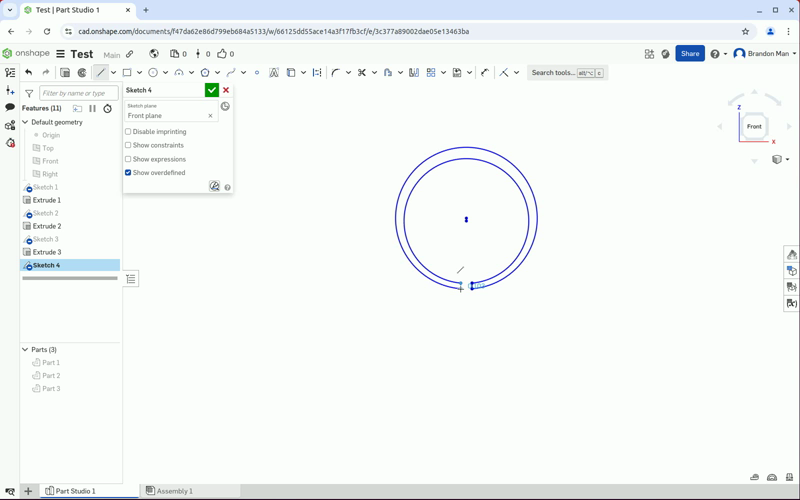
key_up(shift)
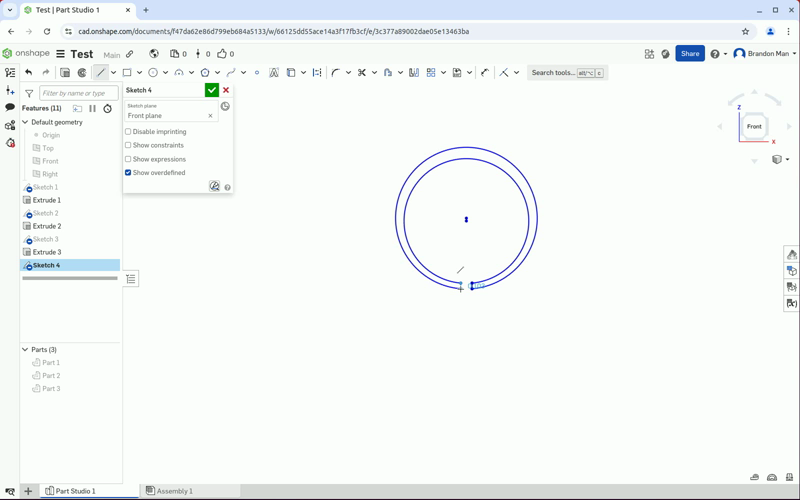
click(460, 288)
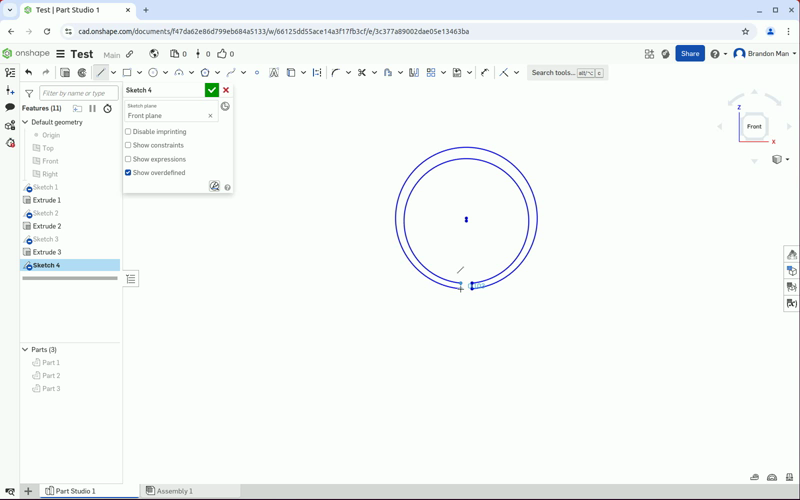
scroll(-6)
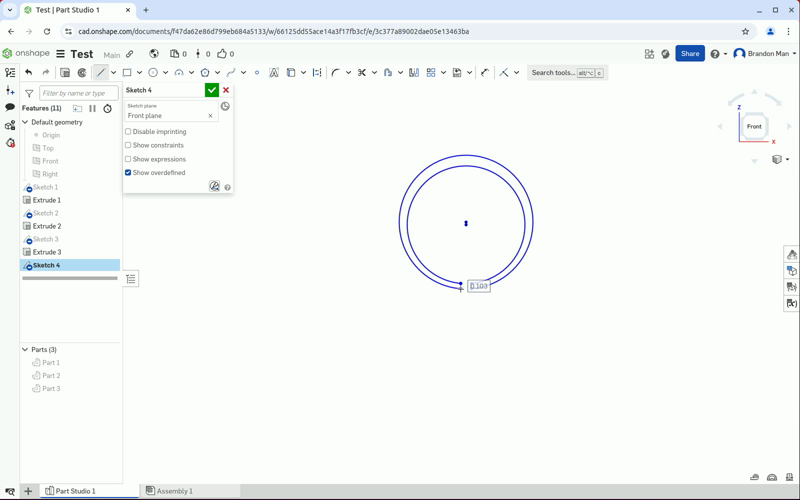
scroll(-6)
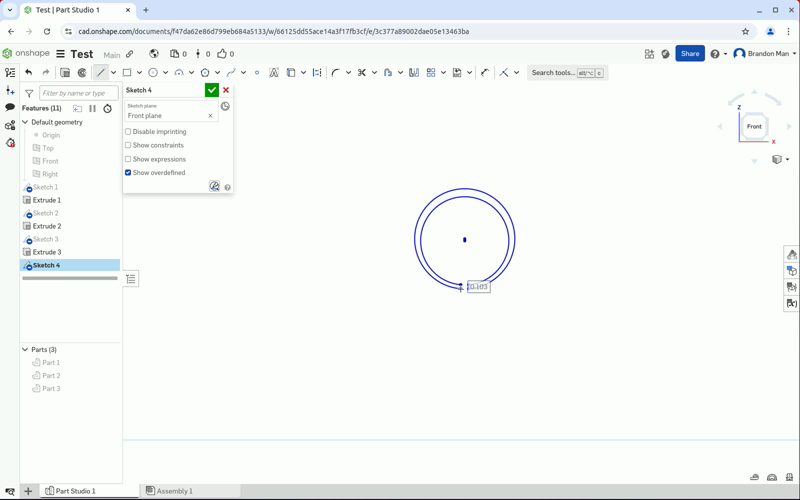
scroll(-6)
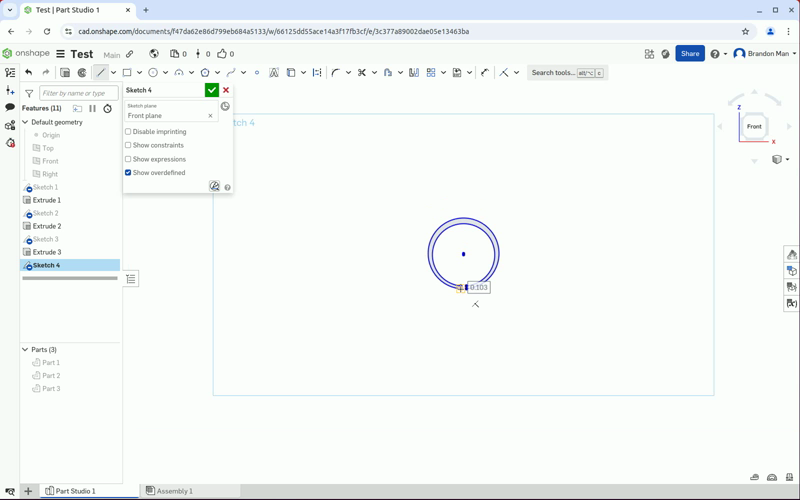
scroll(-6)
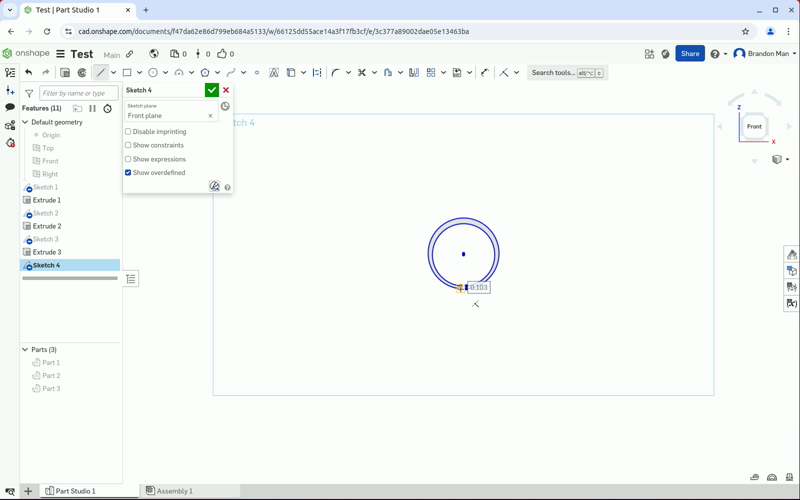
scroll(-6)
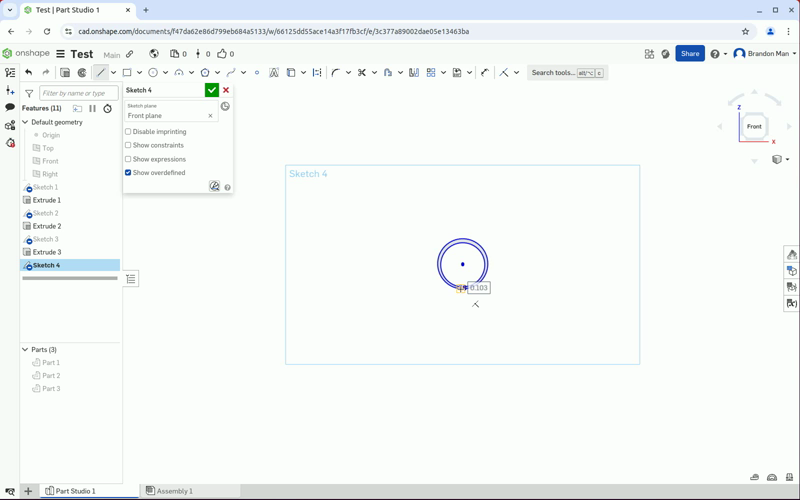
scroll(-6)
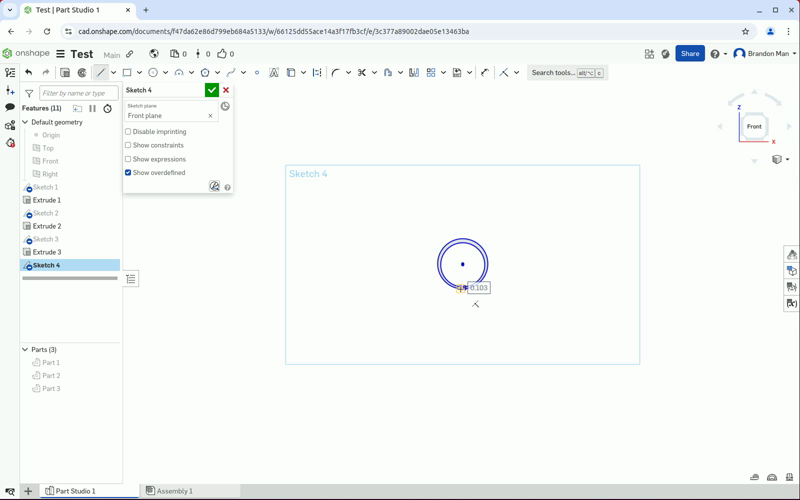
scroll(-6)
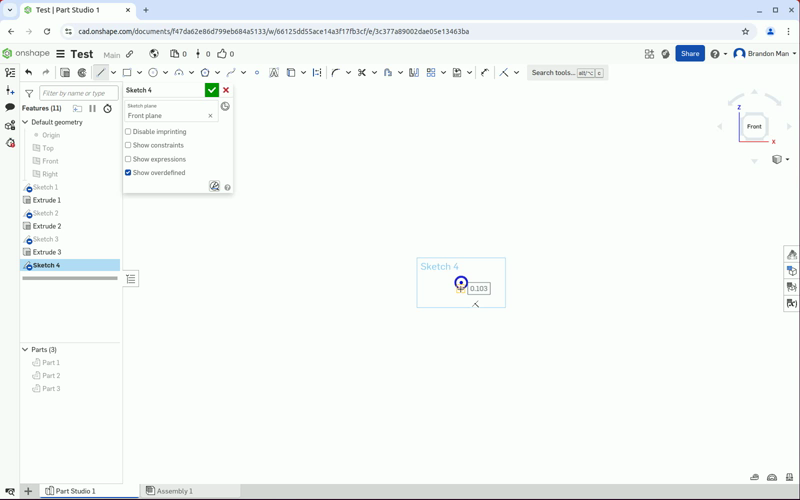
key(esc)
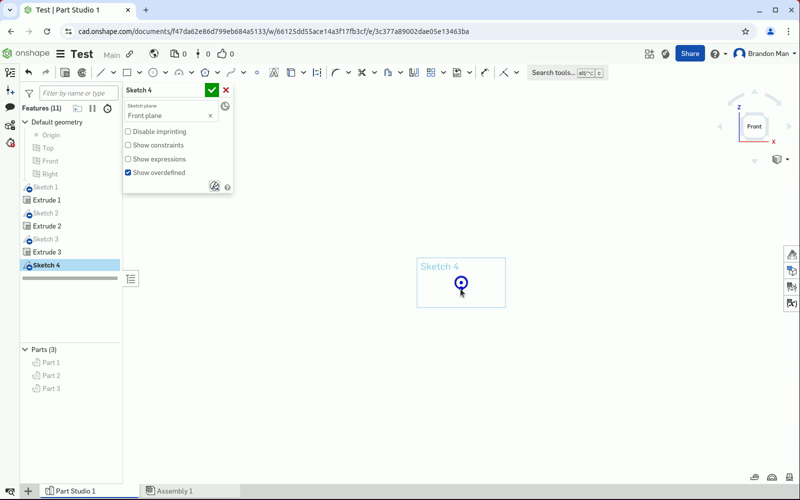
mouse_move(462, 288)
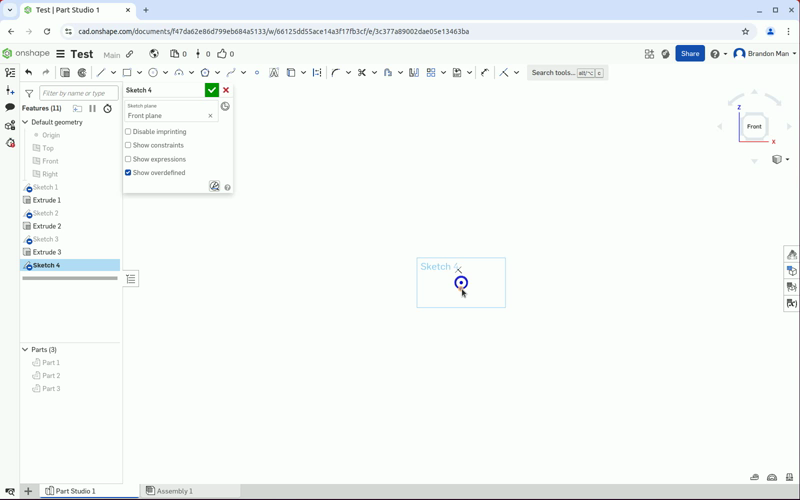
scroll(6)
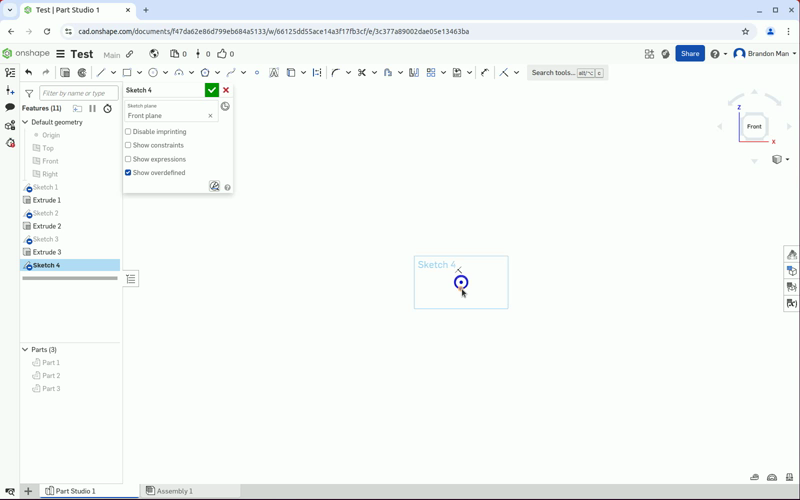
scroll(6)
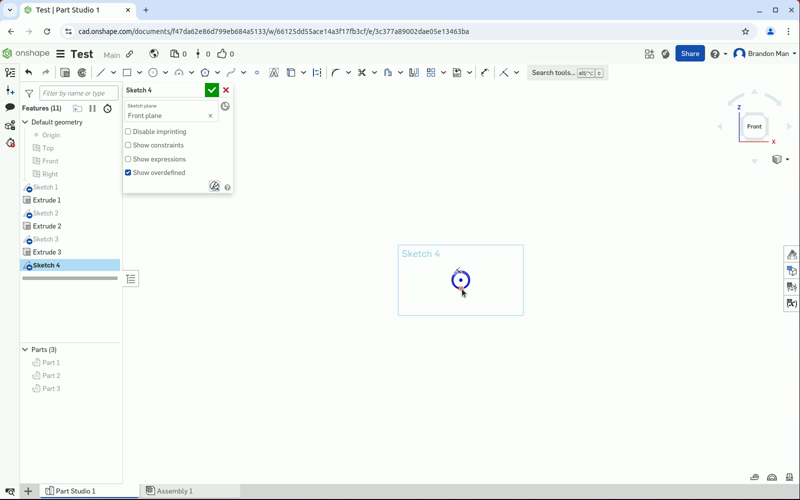
scroll(6)
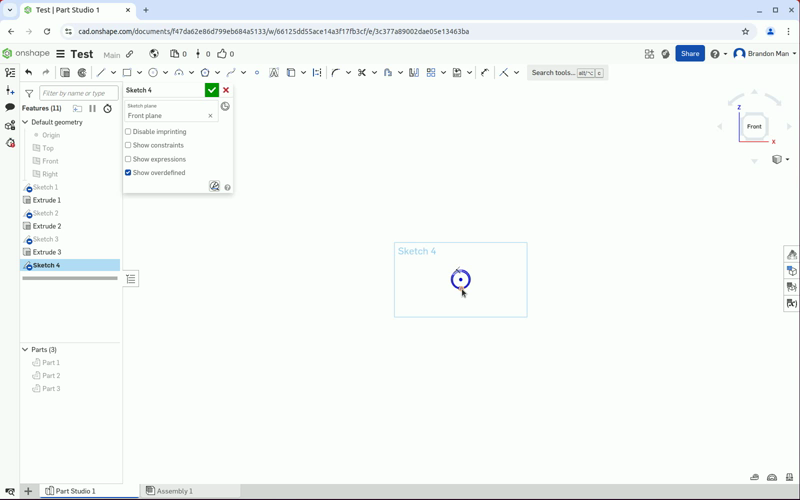
scroll(6)
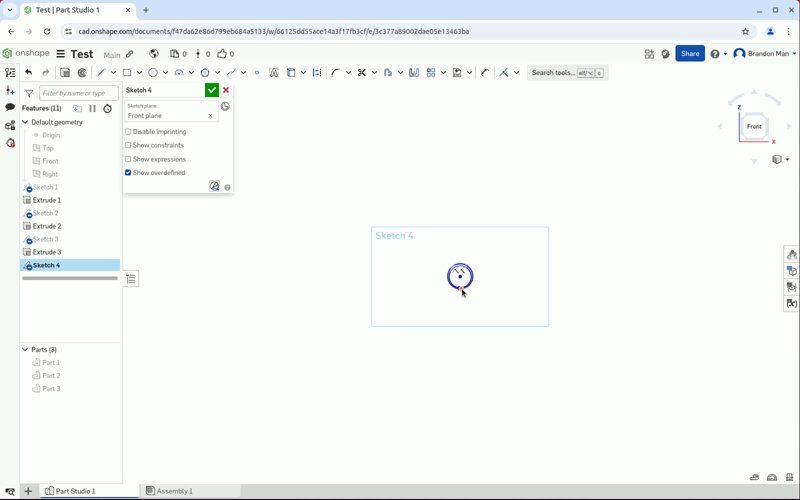
scroll(6)
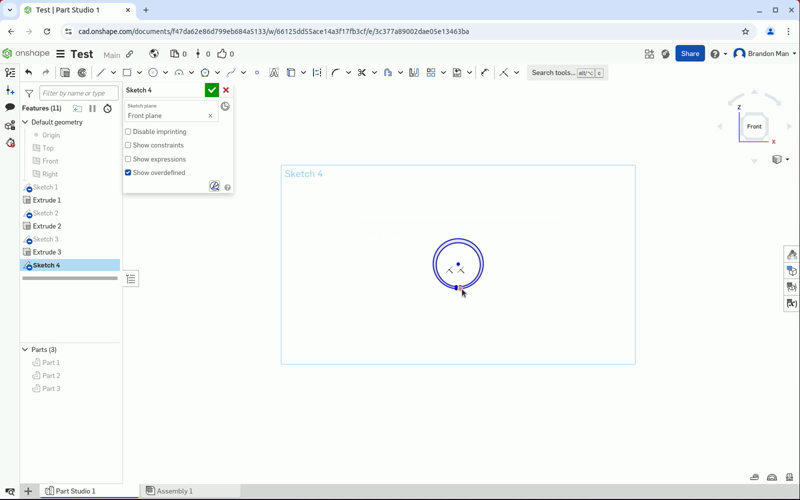
scroll(6)
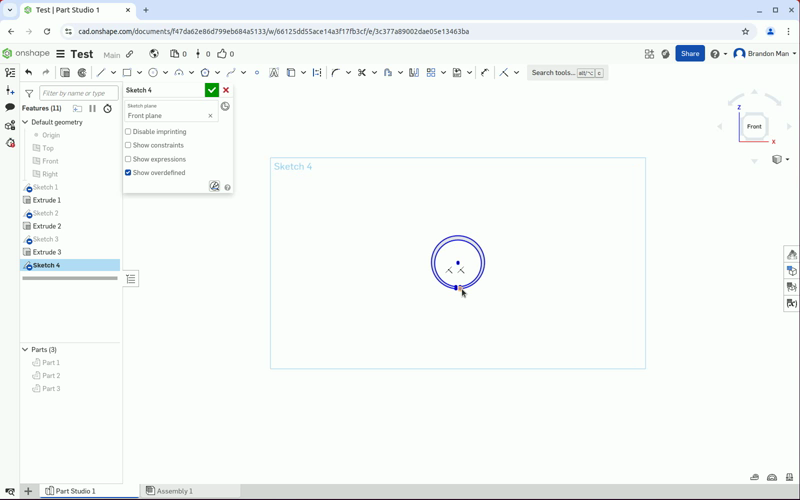
scroll(6)
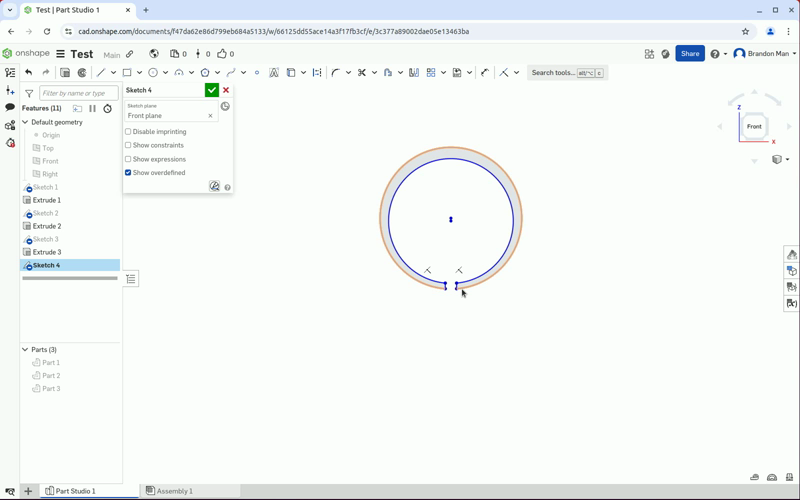
click(462, 288)
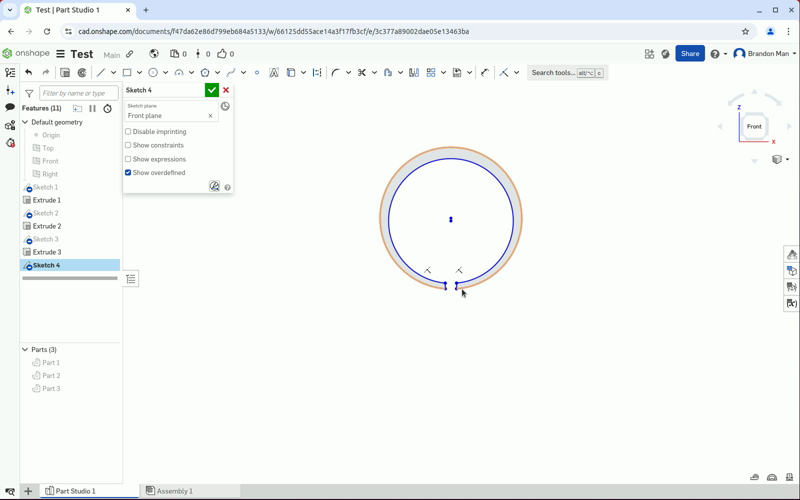
scroll(-6)
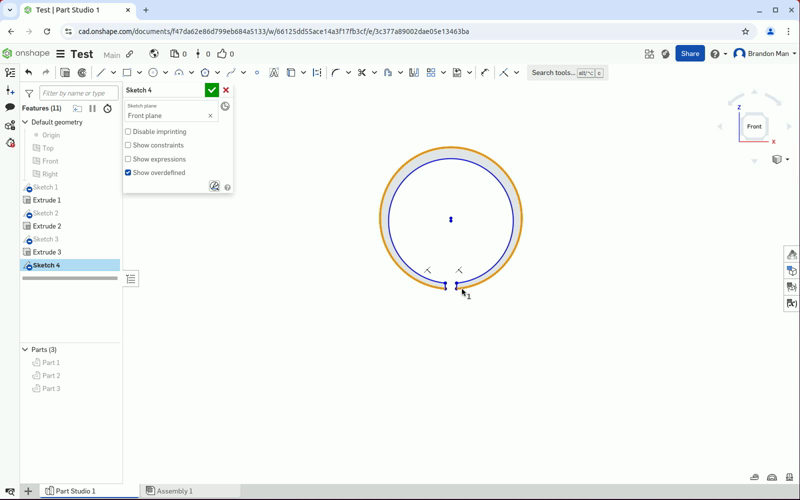
scroll(-6)
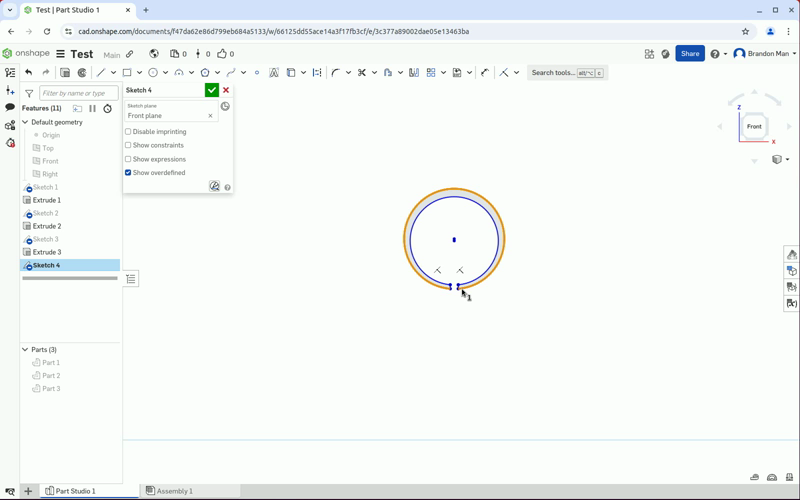
scroll(-6)
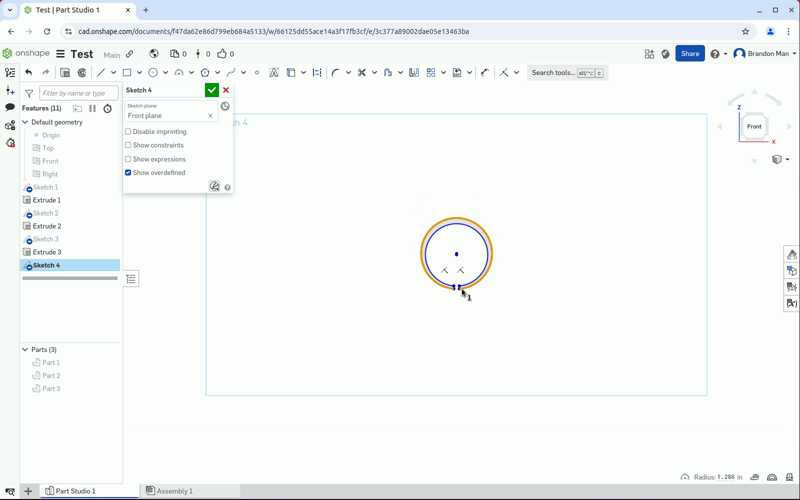
scroll(-6)
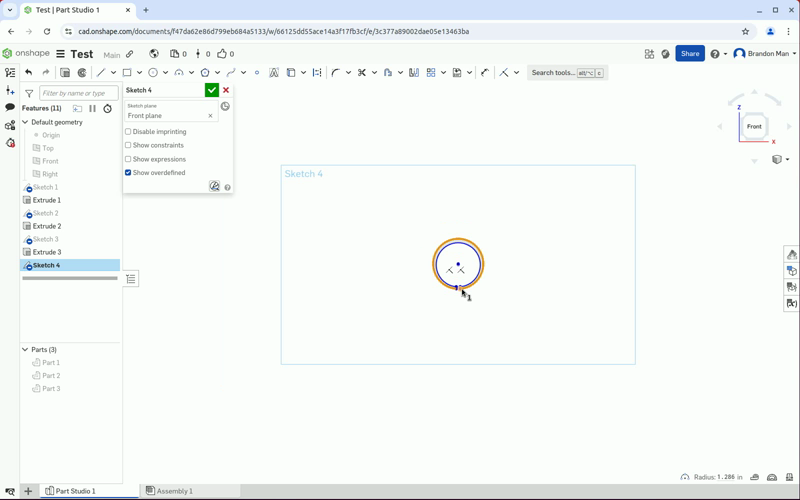
scroll(-6)
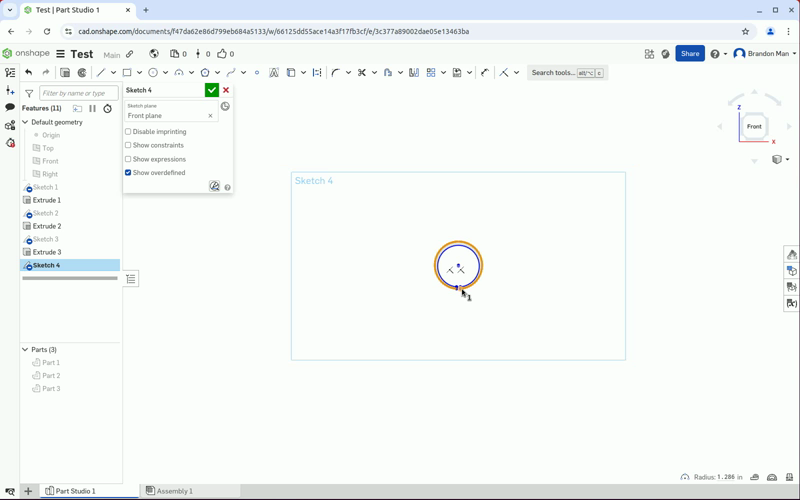
scroll(-6)
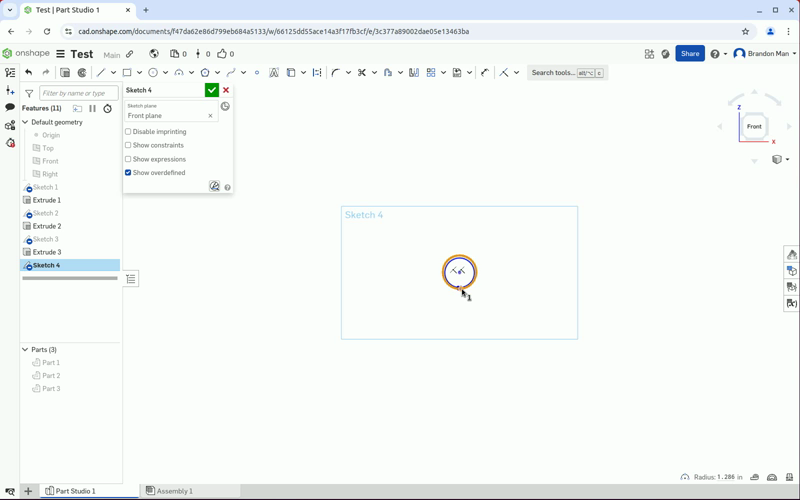
scroll(-6)
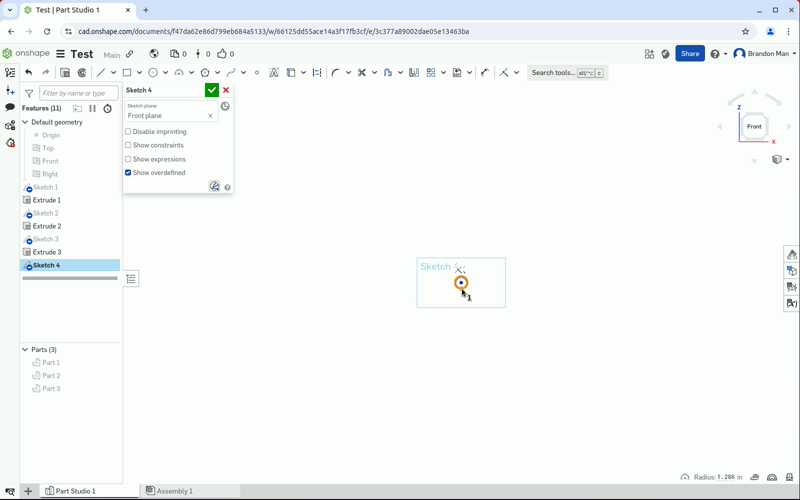
mouse_move(73, 352)
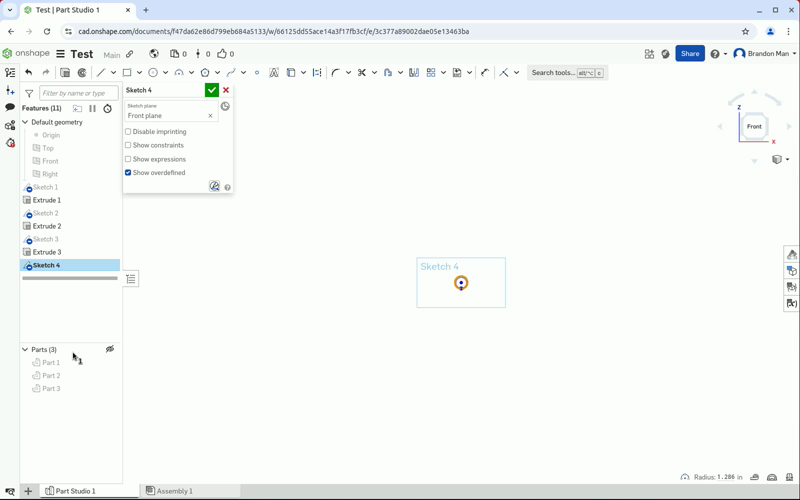
key(shift+y)
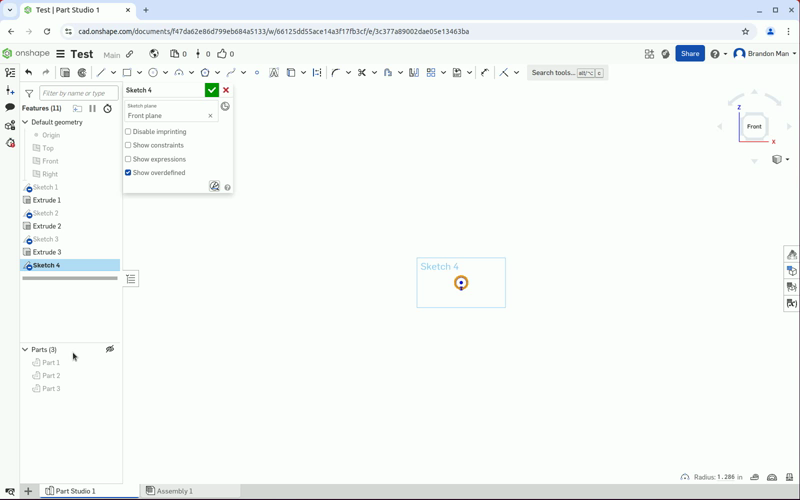
key(shift+e)
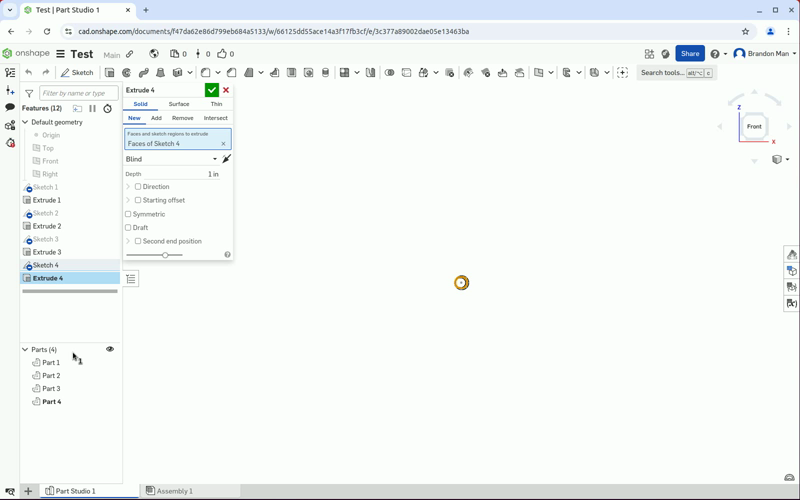
mouse_move(143, 106)
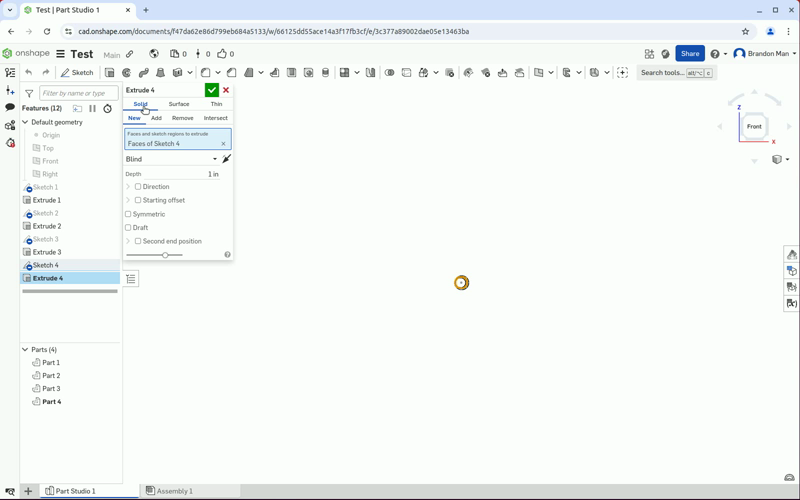
click(143, 106)
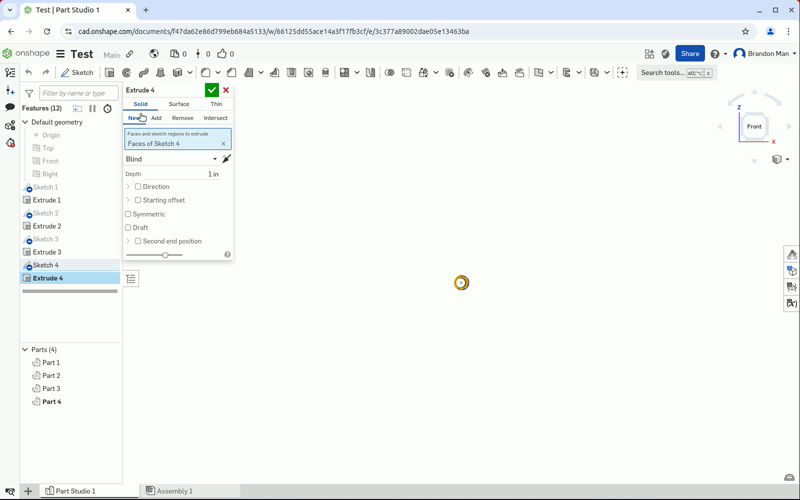
mouse_move(137, 120)
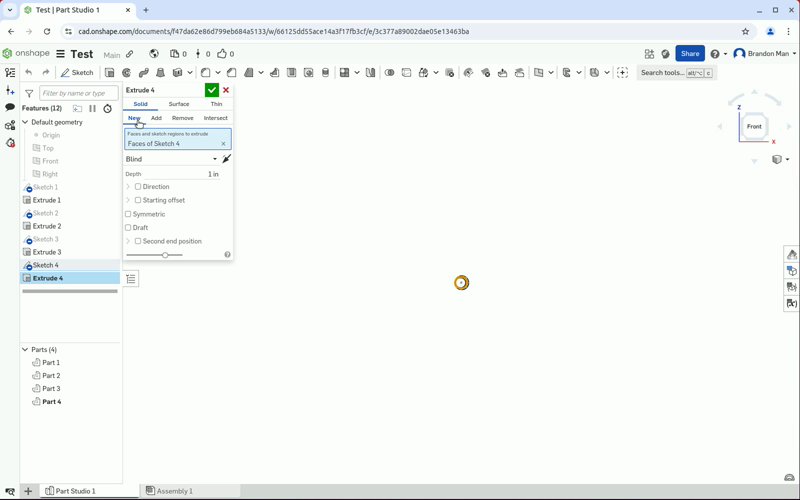
click(137, 120)
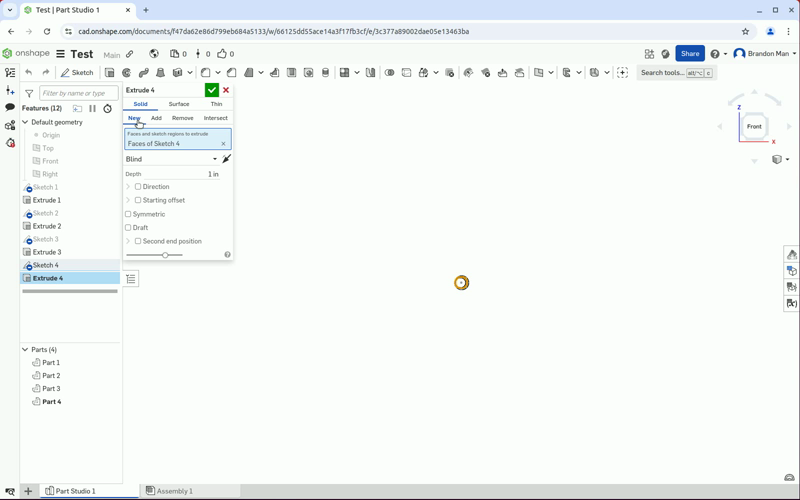
key(tab, 4)
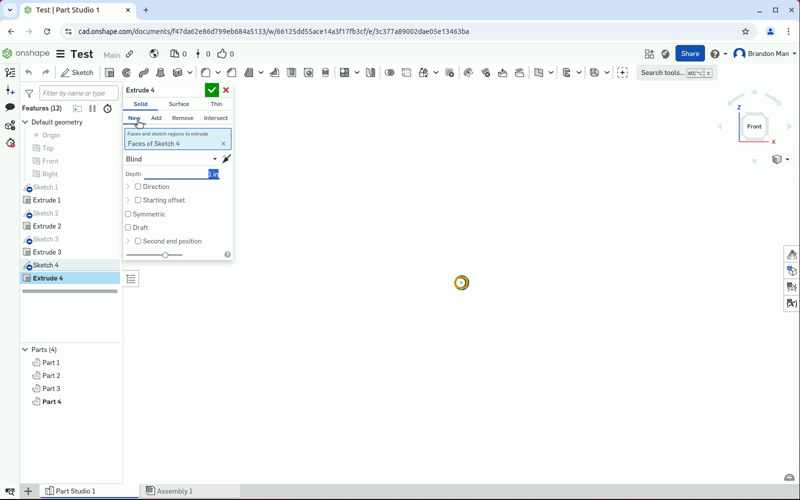
text(17.572)
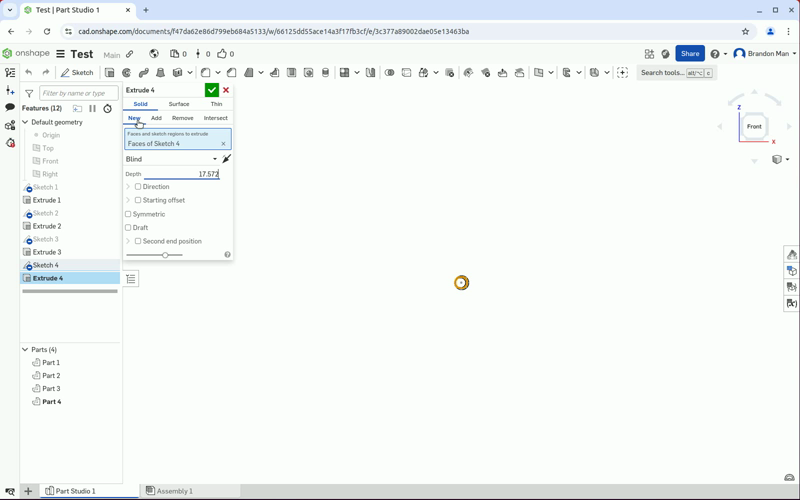
key(enter)
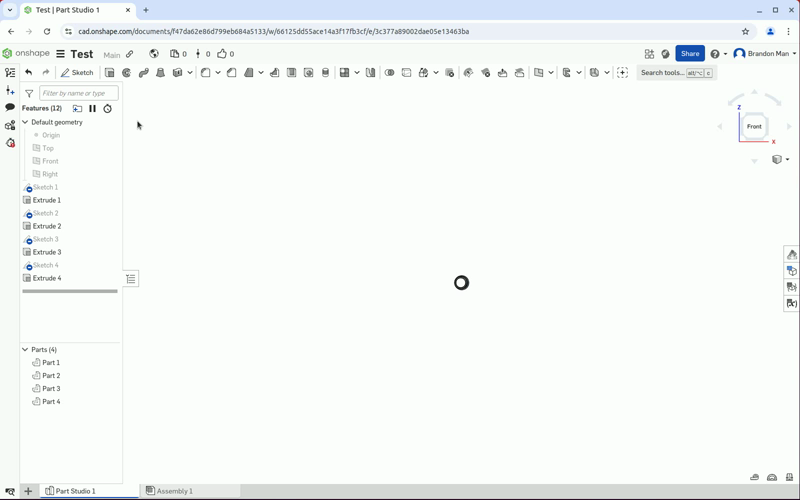
key(shift+h)
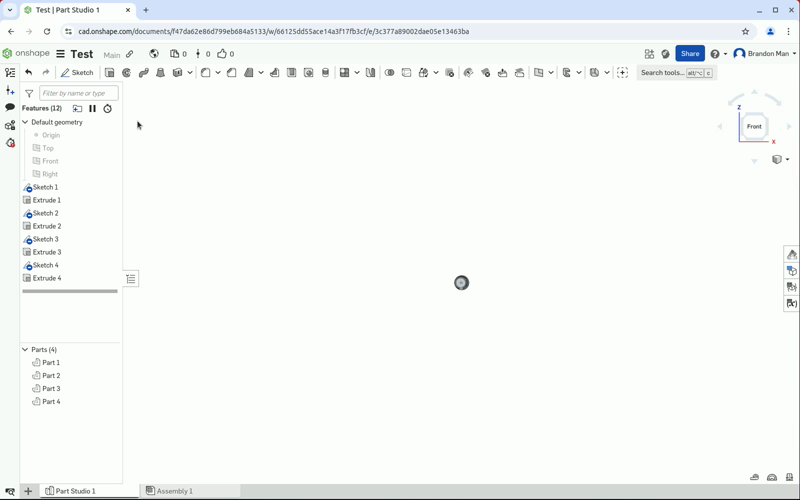
key(shift+h)
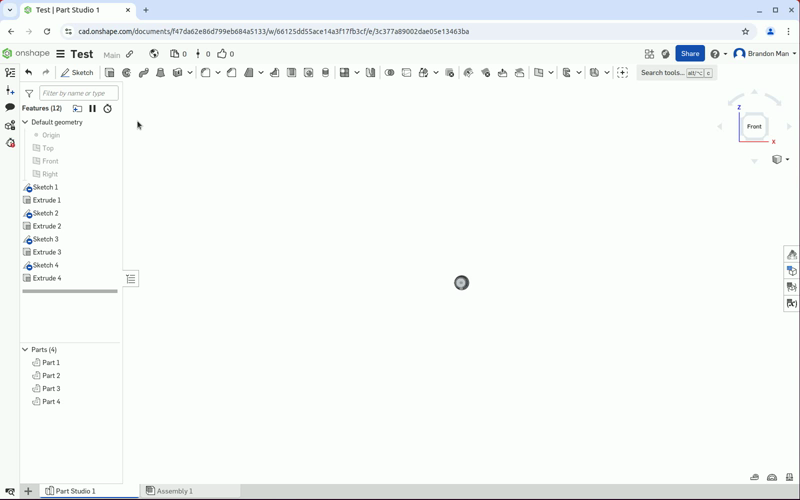
key(shift+7)
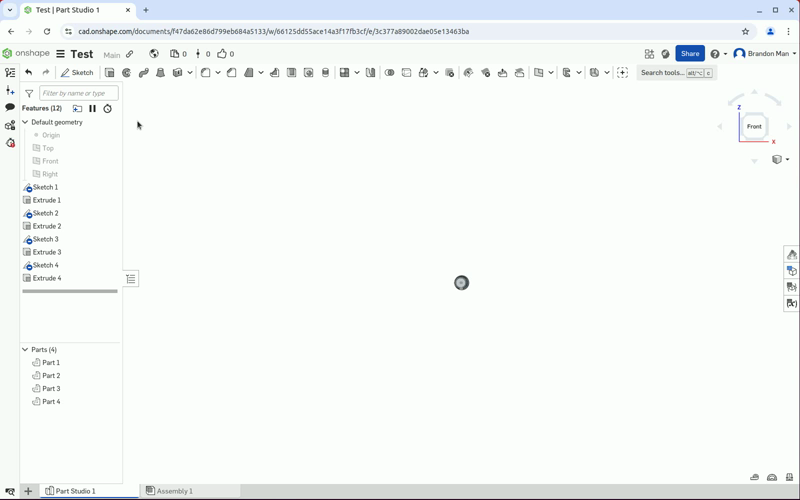
key(left, 2)
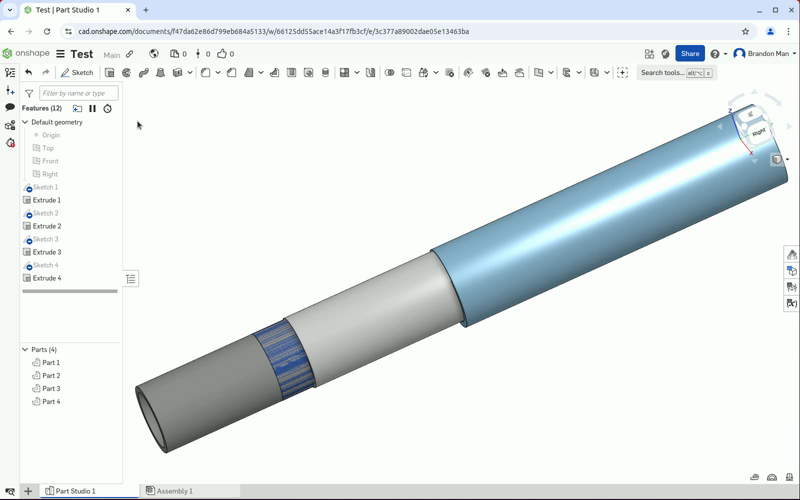
key(down, 2)
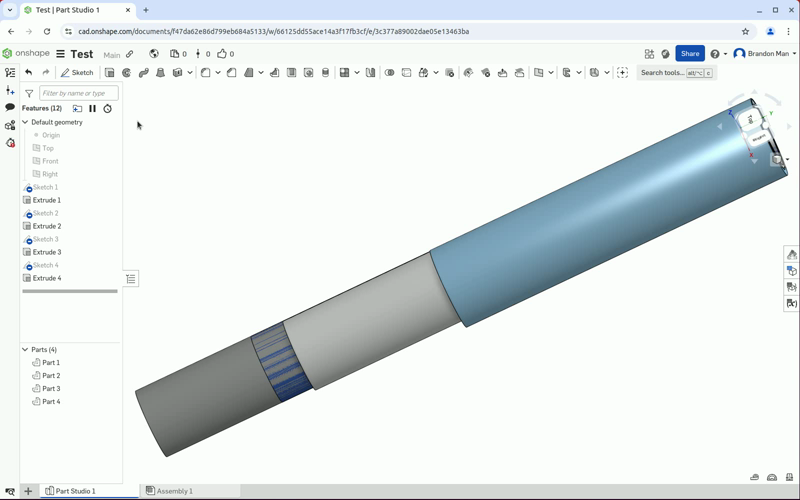
key(up, 2)
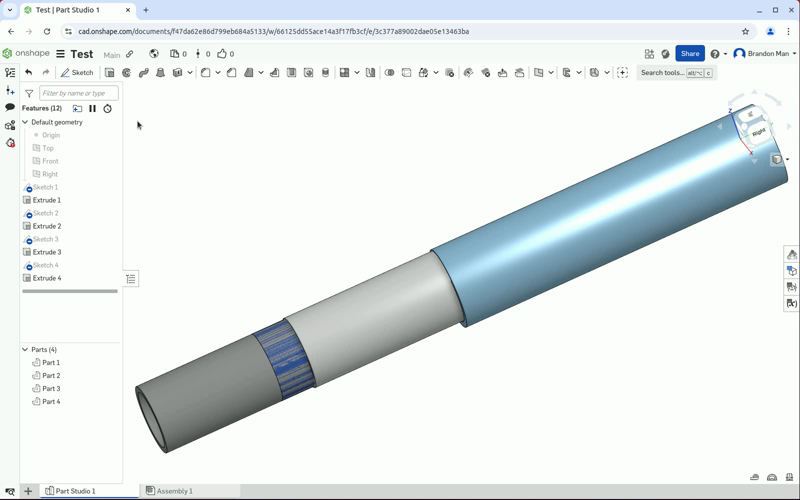
key(right, 2)
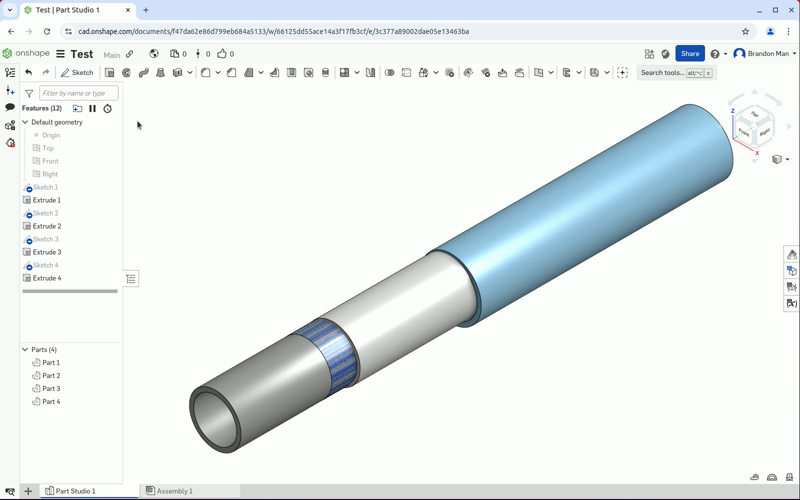
mouse_move(73, 189)
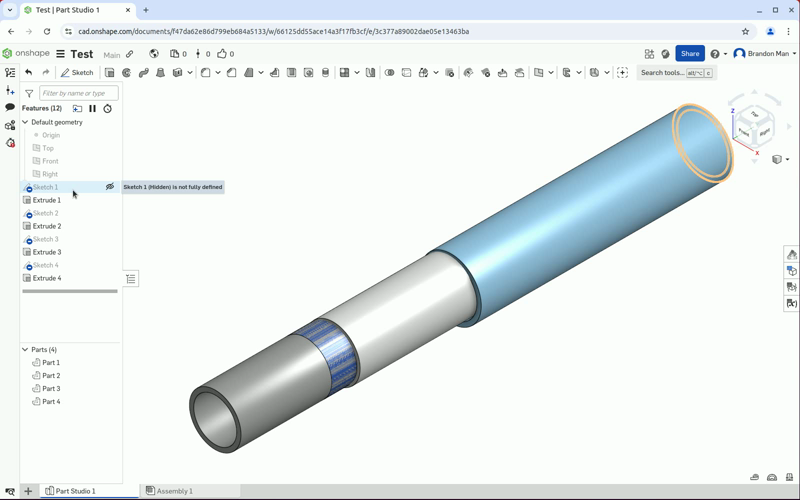
click(73, 189)